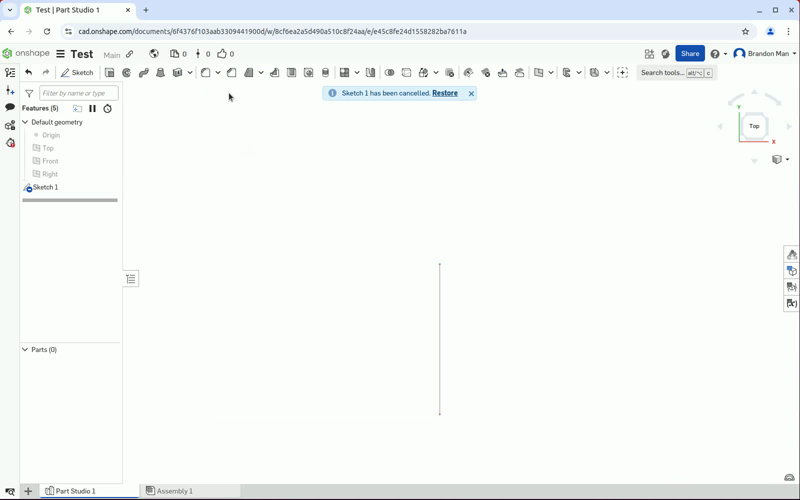
key(shift+h)
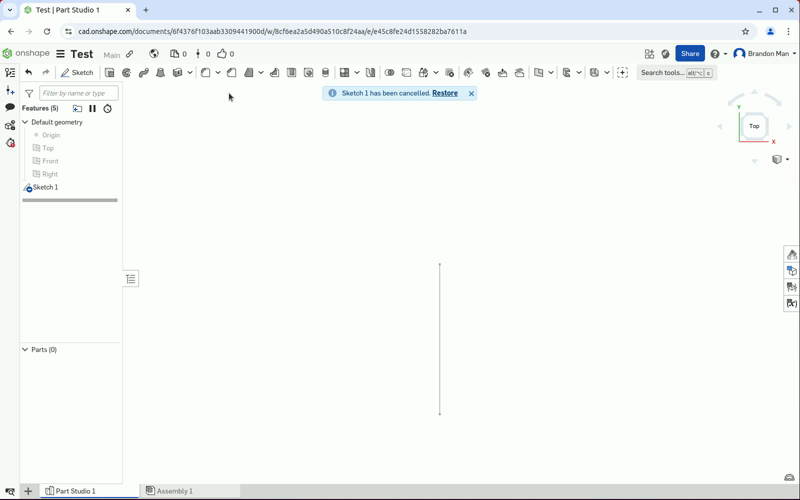
key(shift+s)
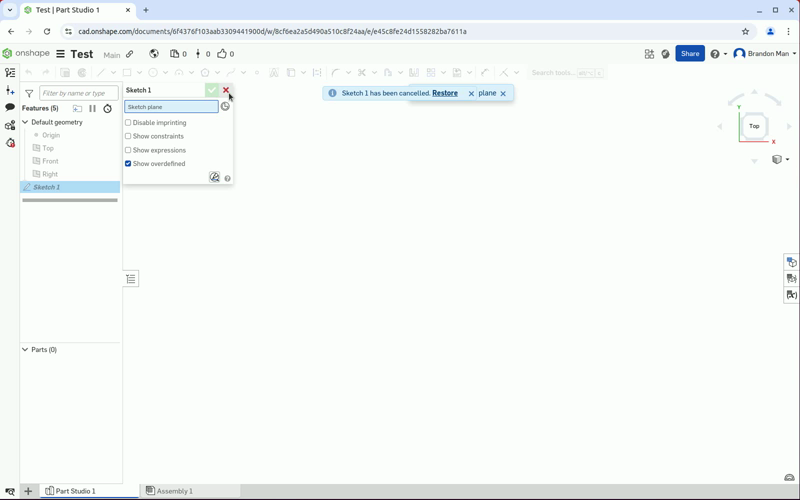
mouse_move(73, 150)
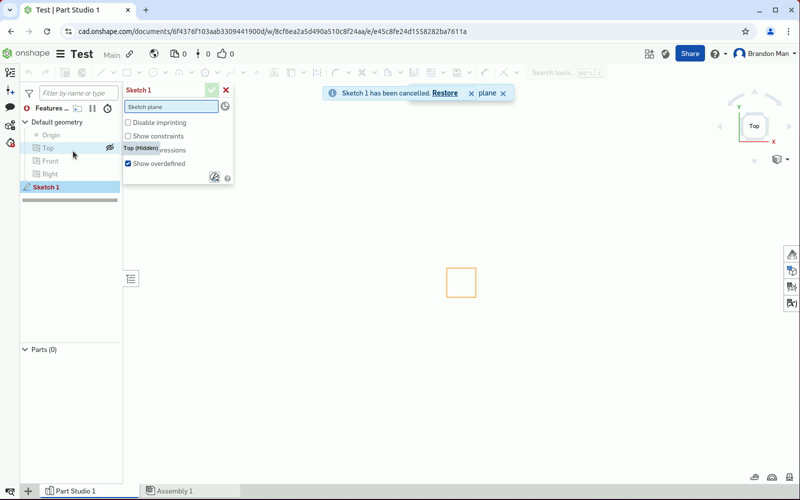
click(73, 150)
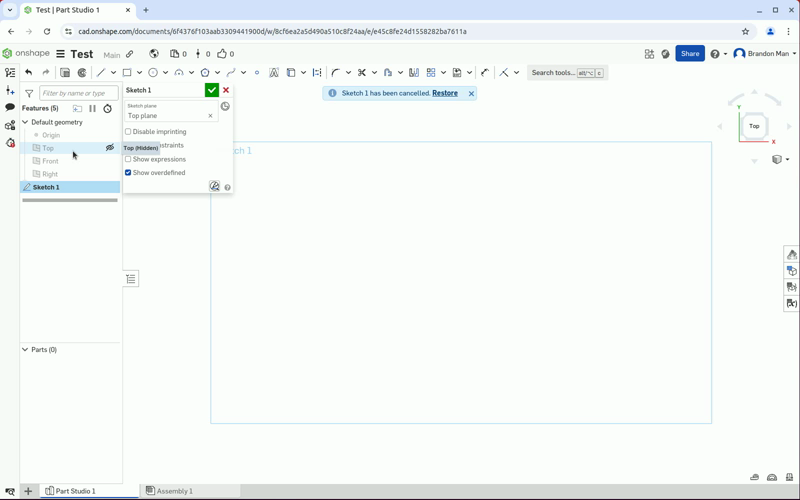
mouse_move(73, 352)
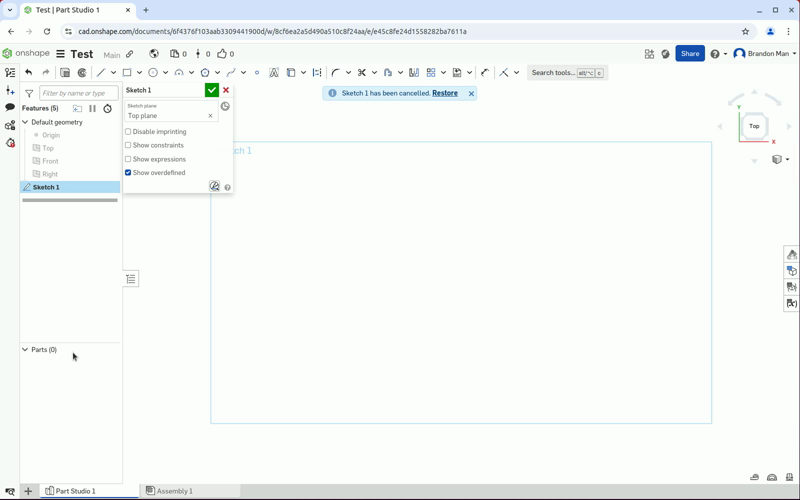
key(y)
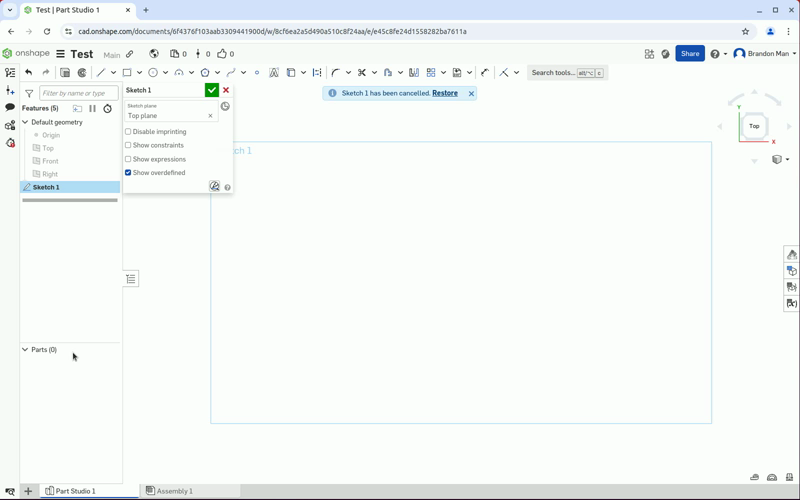
key(l)
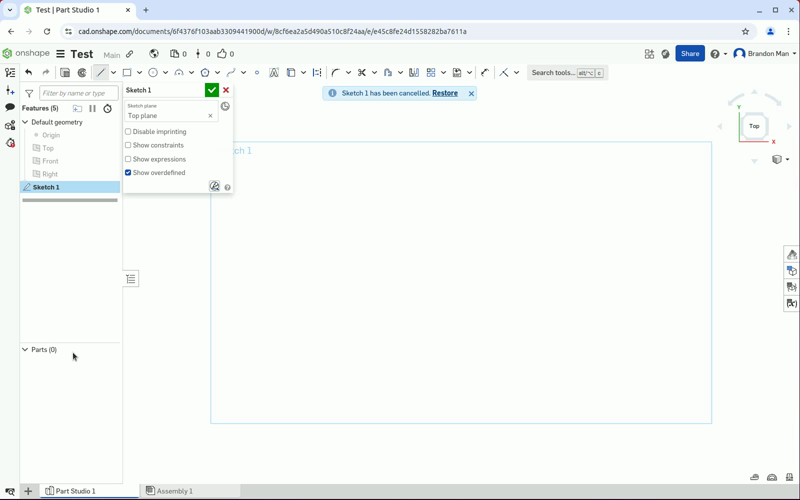
key_down(shift)
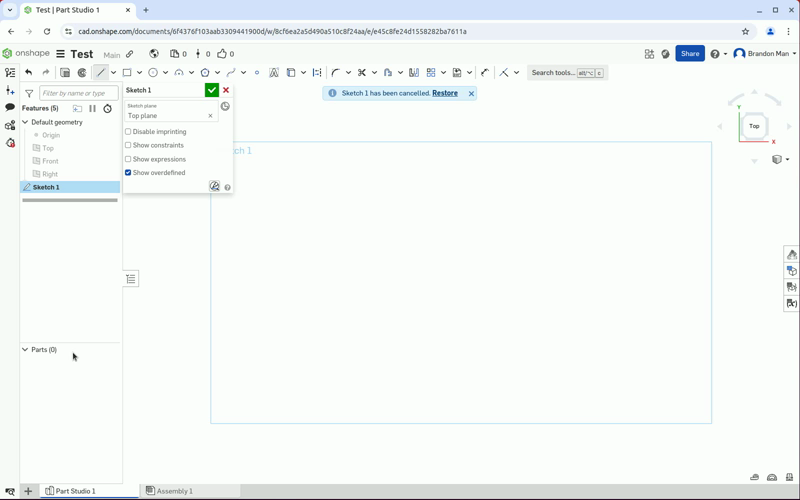
mouse_move(468, 288)
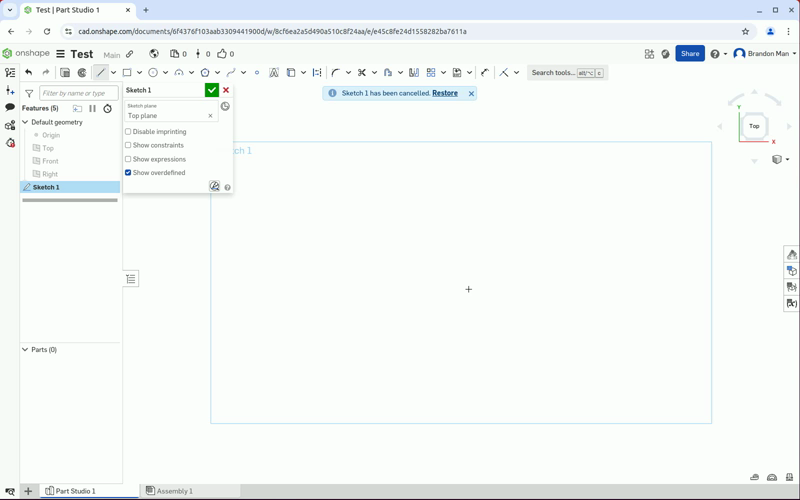
click(468, 288)
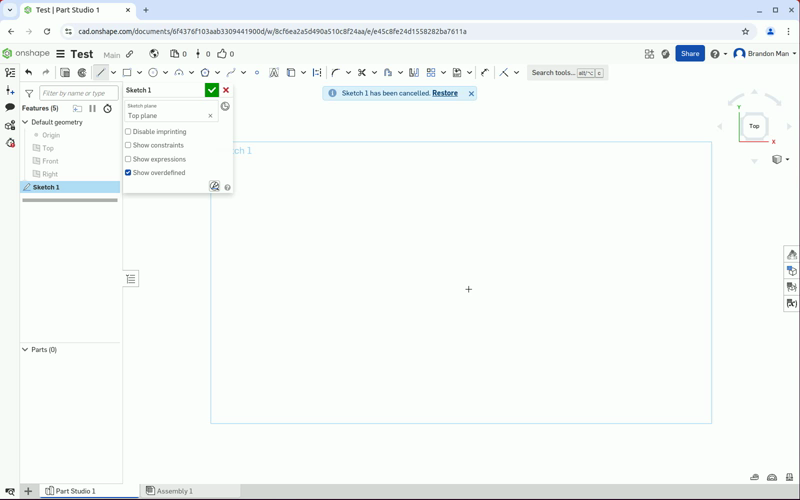
key_up(shift)
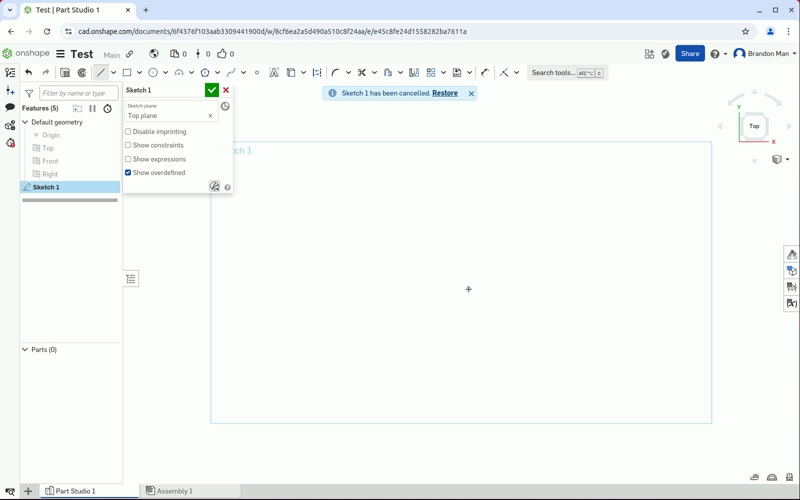
key_down(shift)
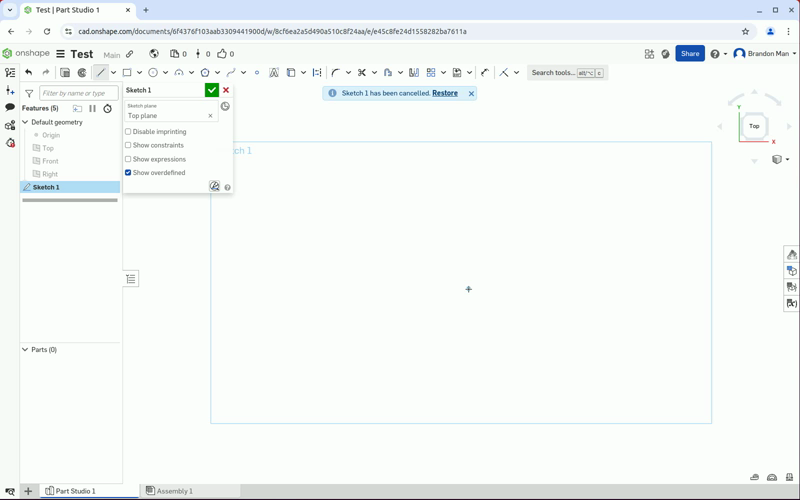
mouse_move(498, 288)
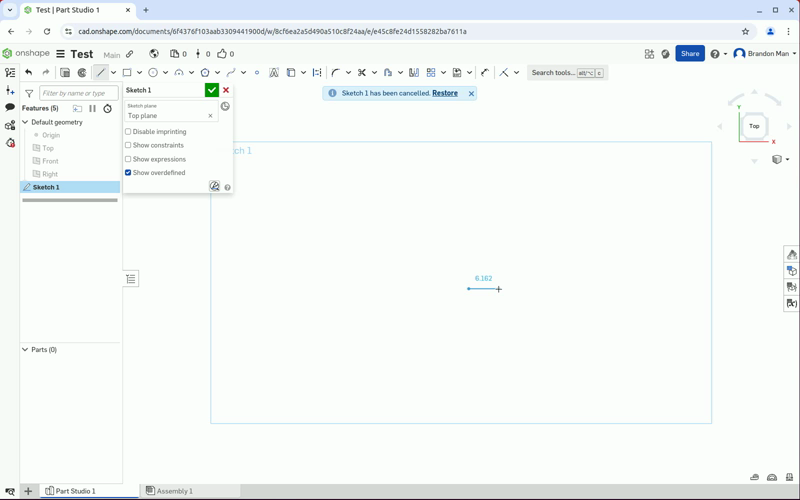
mouse_move(479, 288)
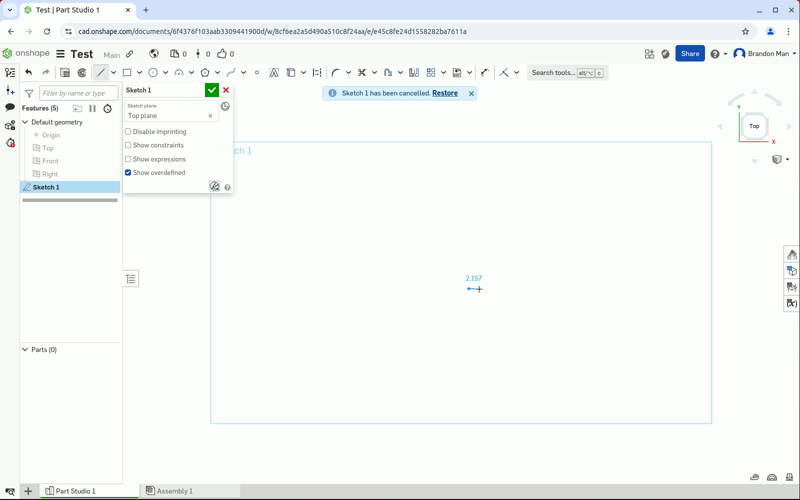
click(479, 288)
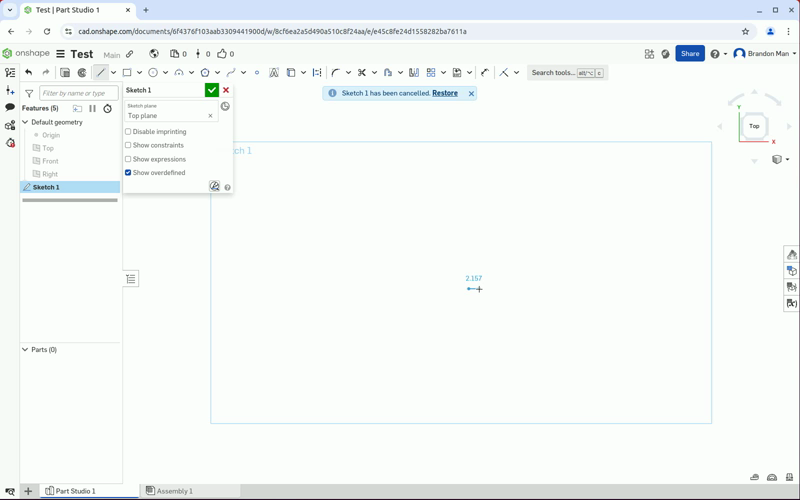
key_up(shift)
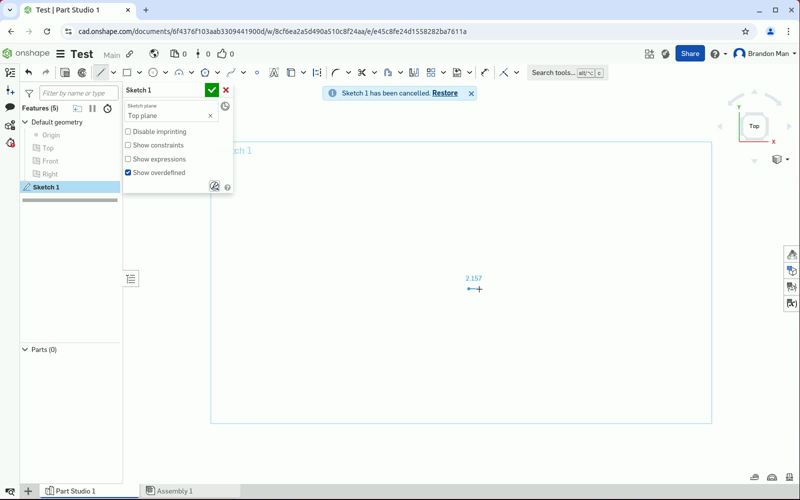
key_down(shift)
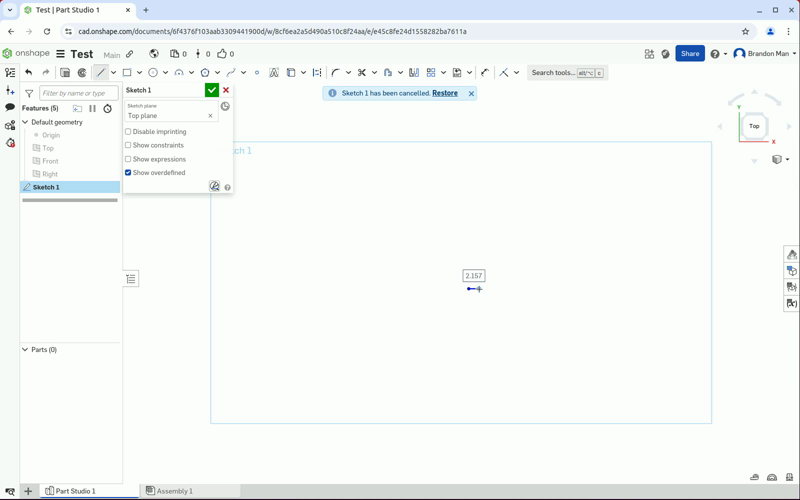
mouse_move(509, 288)
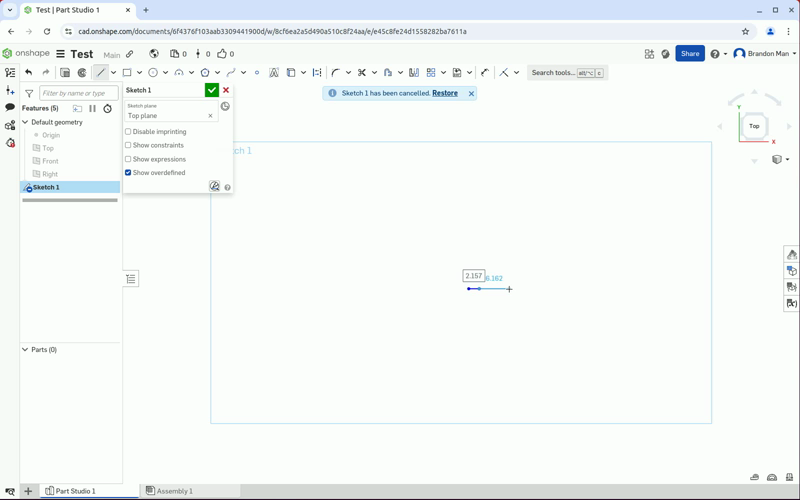
mouse_move(479, 276)
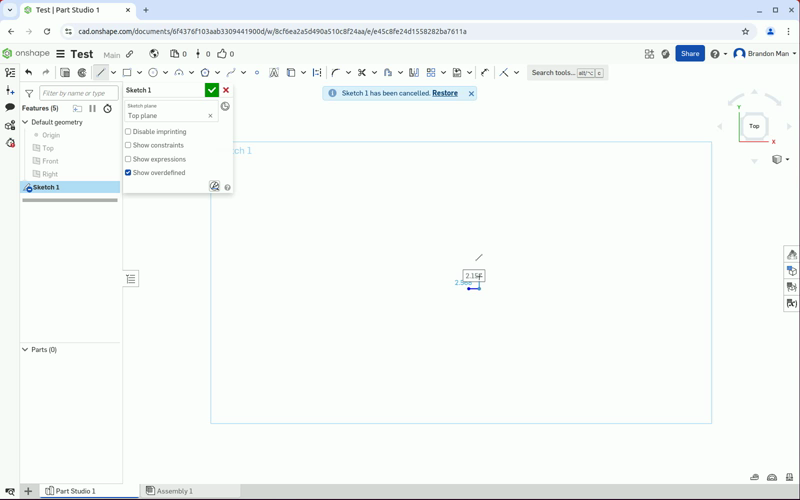
click(479, 276)
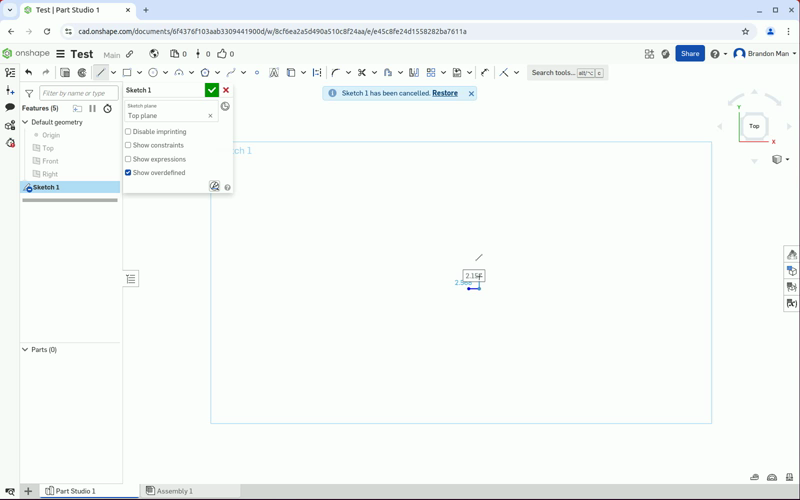
key_up(shift)
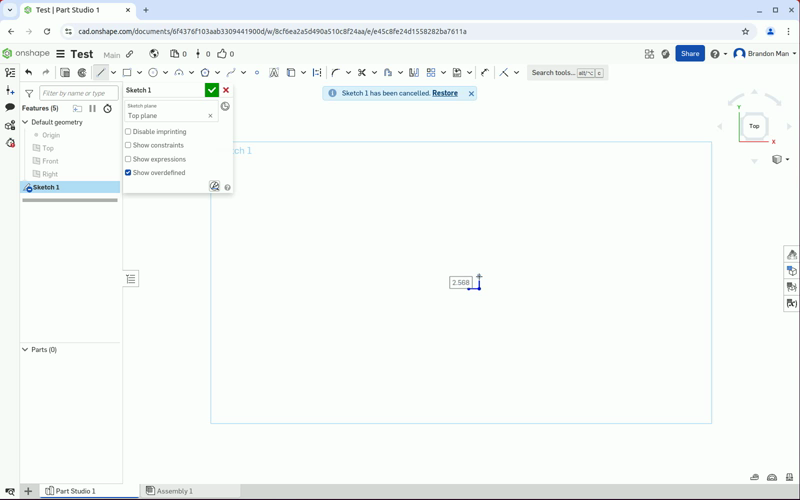
key_down(shift)
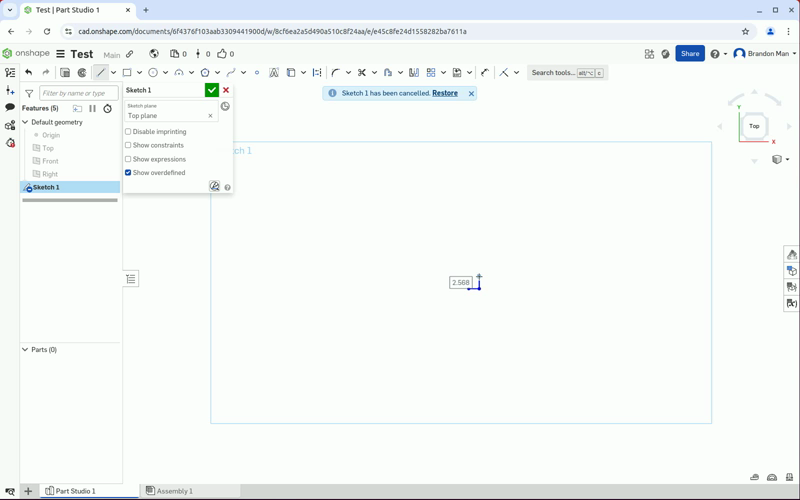
mouse_move(509, 276)
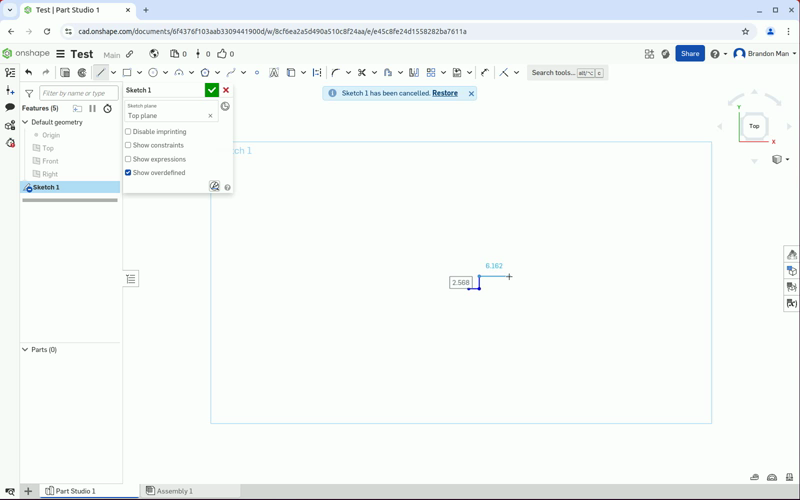
mouse_move(468, 276)
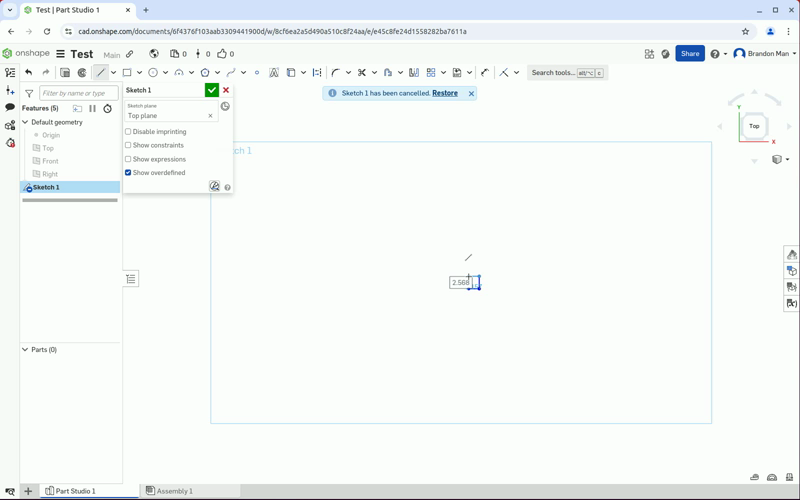
click(468, 276)
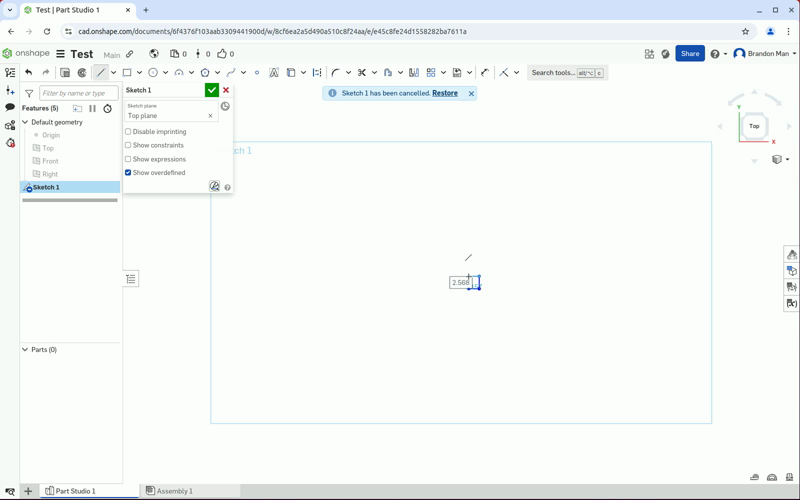
key_up(shift)
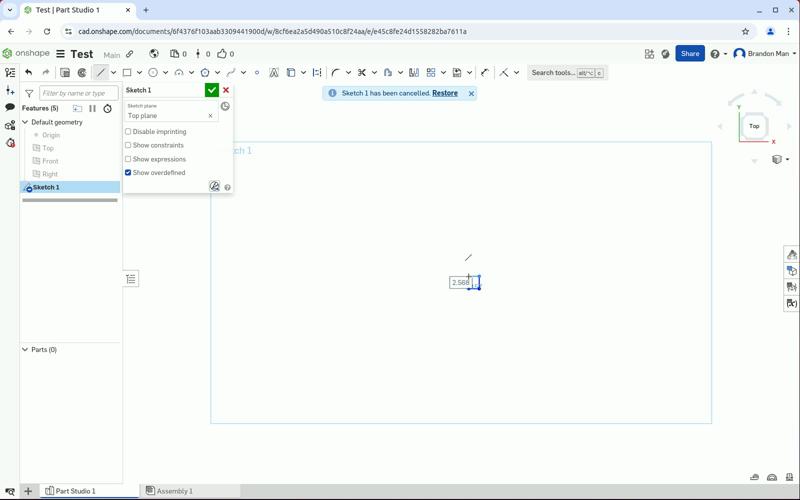
mouse_move(498, 276)
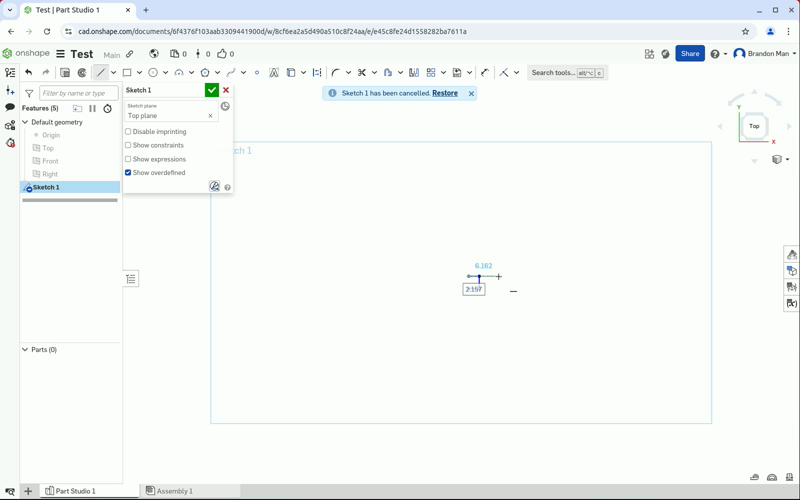
key_down(shift)
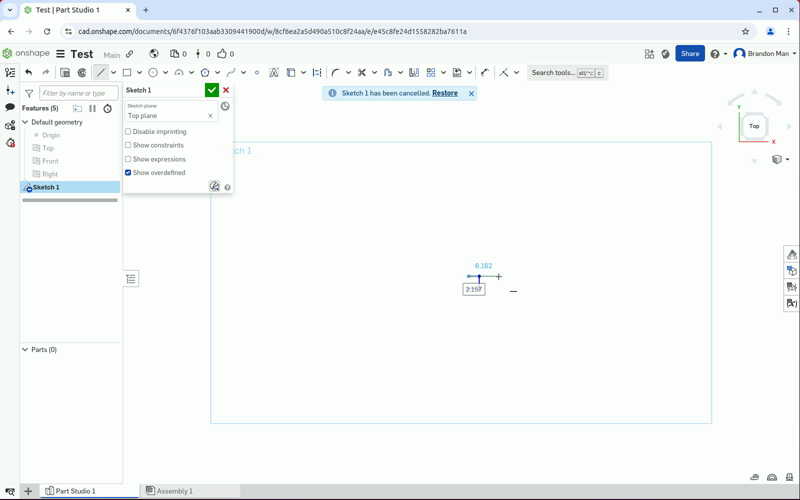
mouse_move(468, 288)
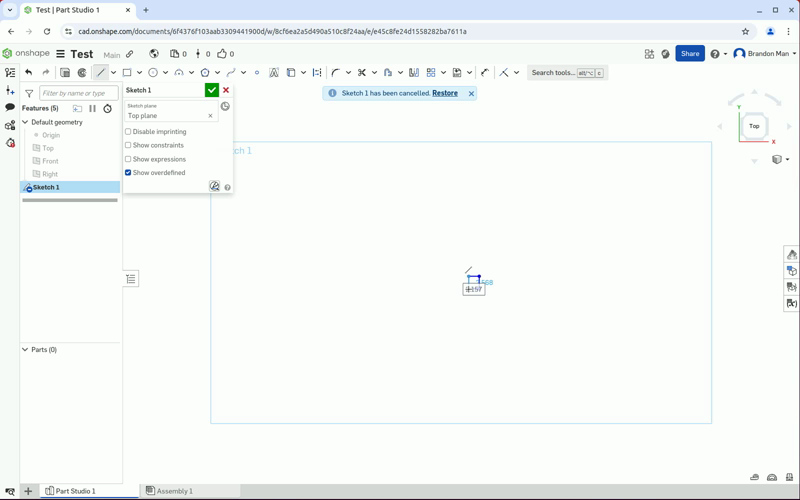
key_up(shift)
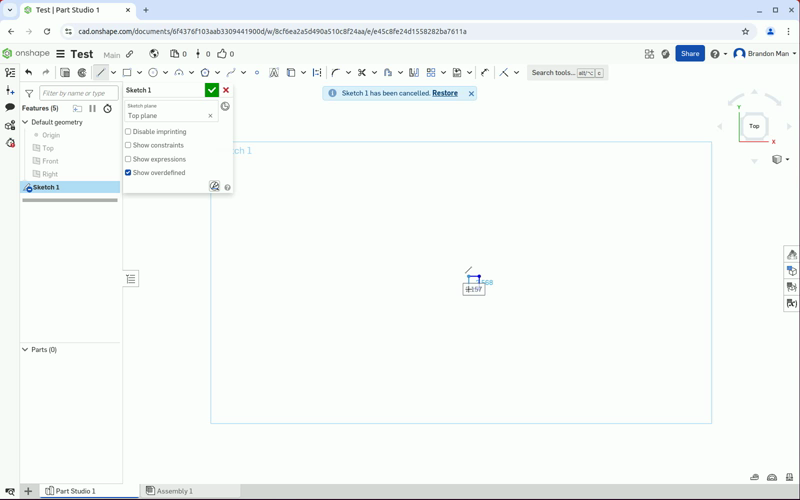
click(468, 288)
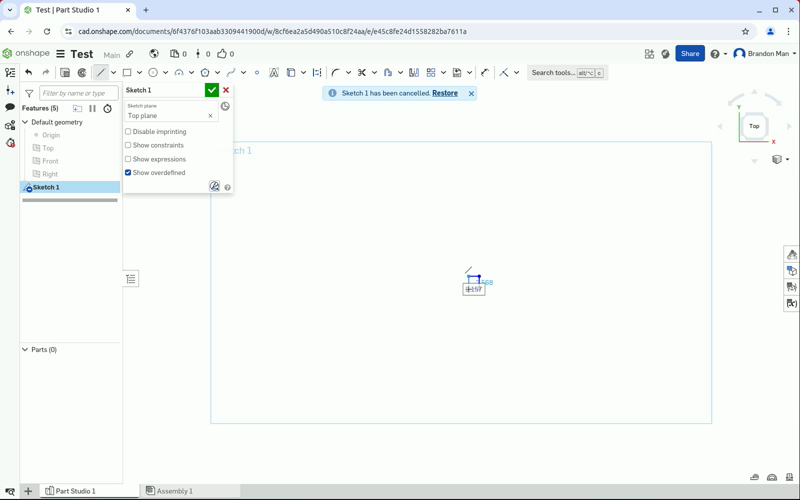
key(esc)
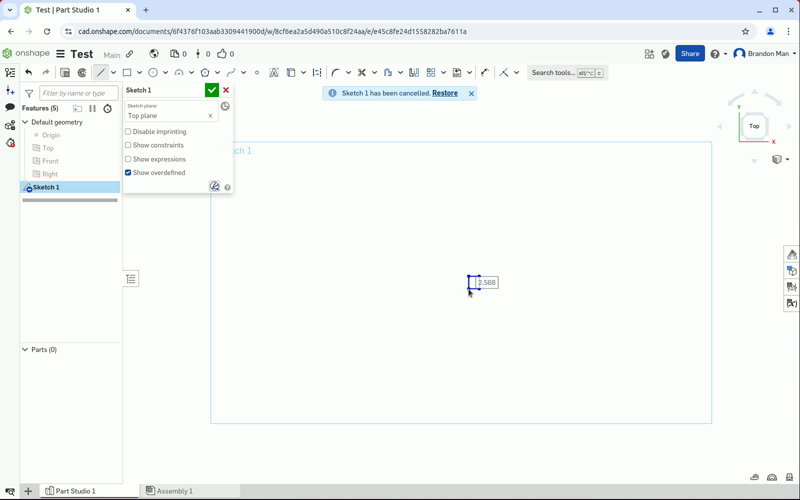
key(c)
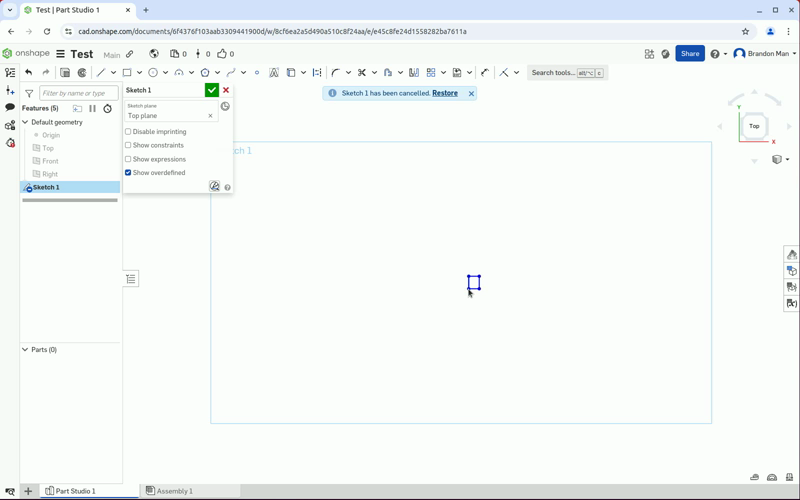
key_down(shift)
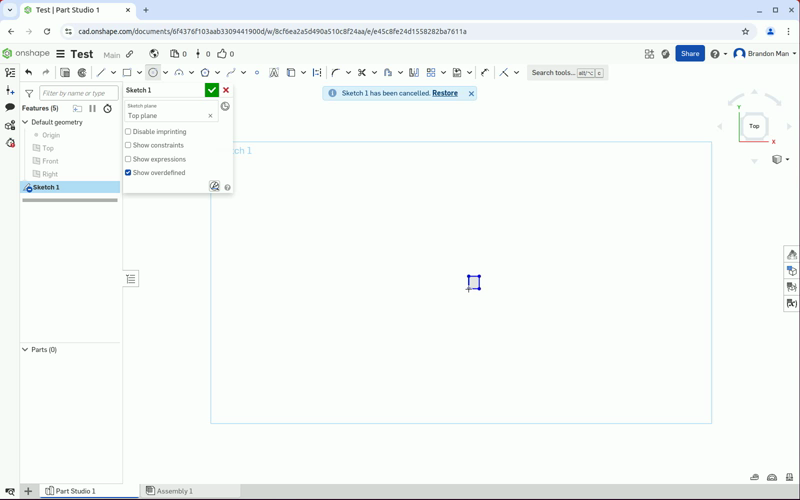
mouse_move(474, 282)
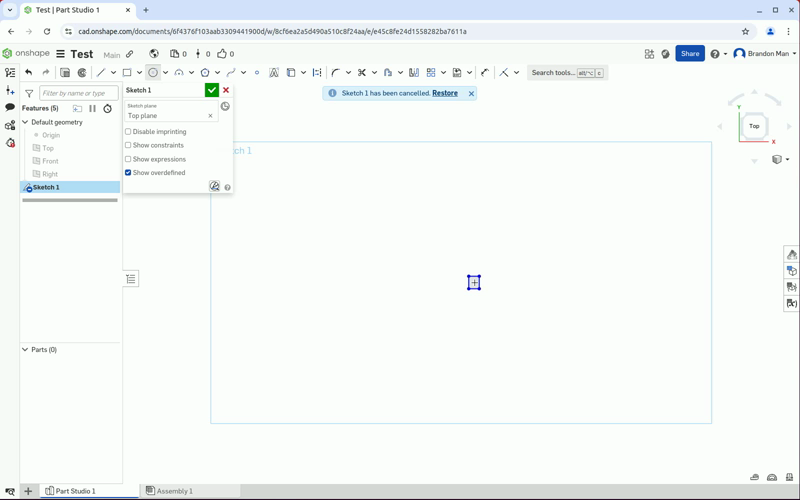
click(474, 282)
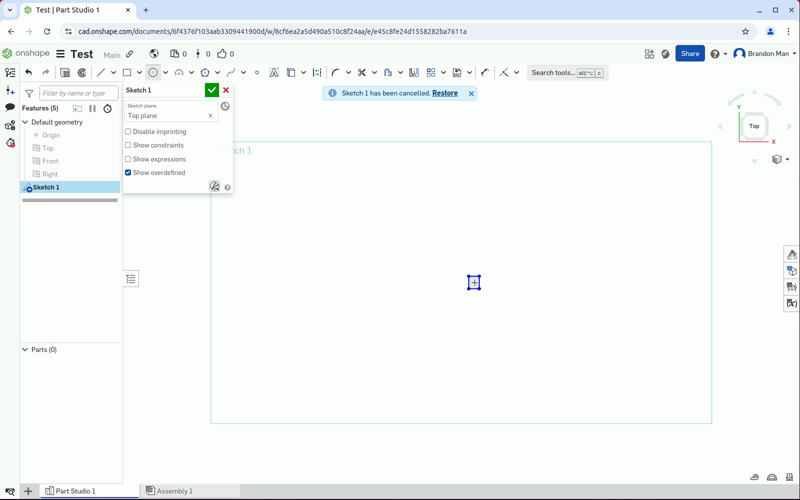
key_up(shift)
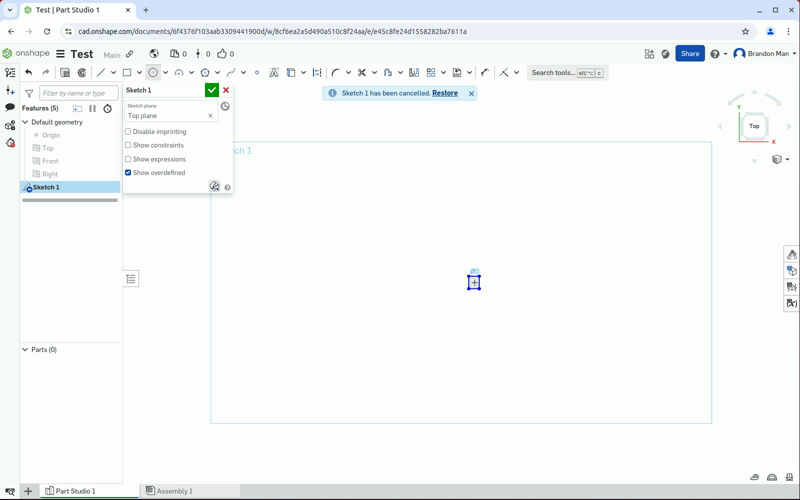
mouse_move(477, 282)
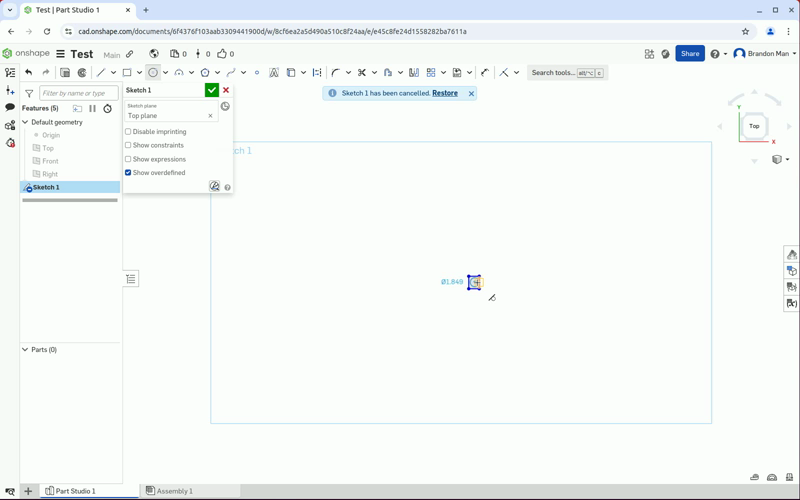
scroll(6)
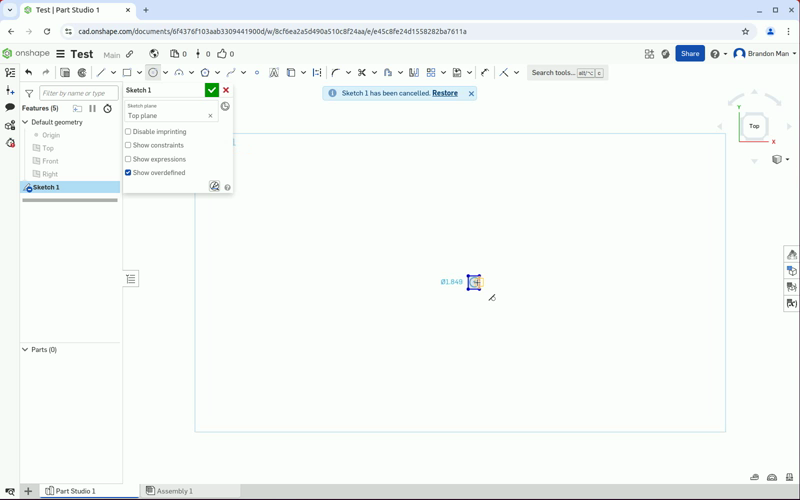
scroll(6)
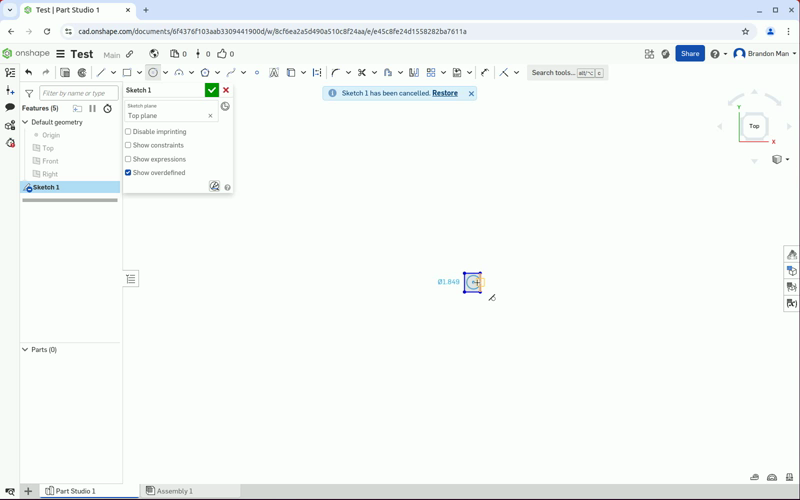
scroll(6)
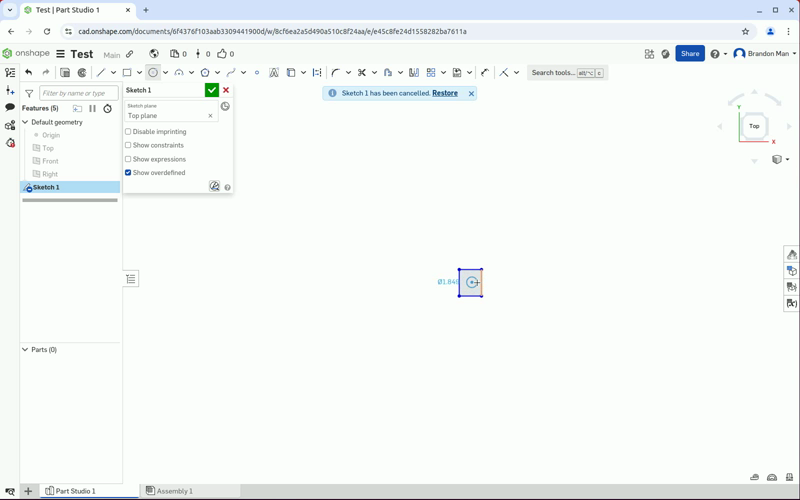
scroll(6)
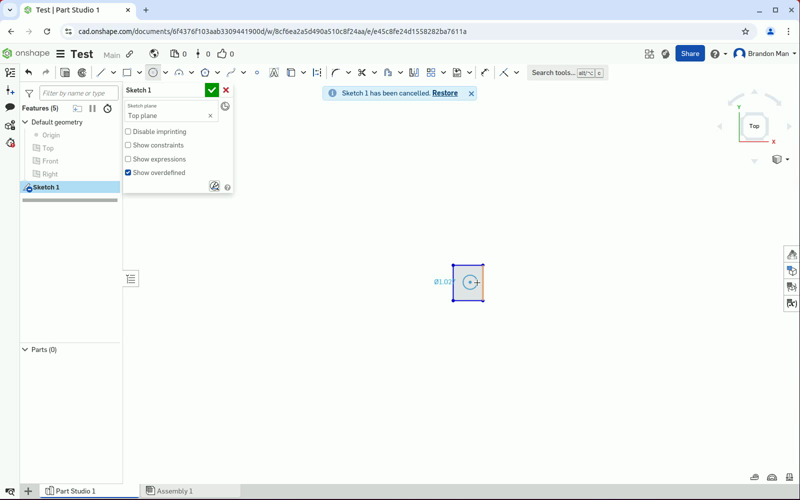
scroll(6)
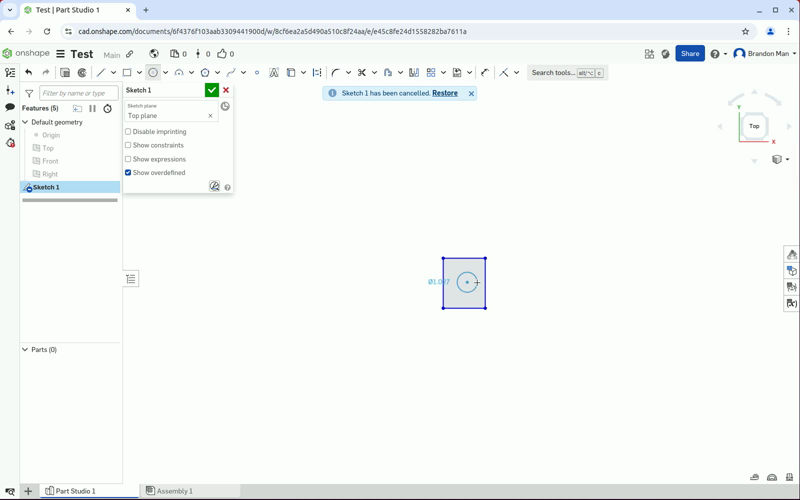
scroll(6)
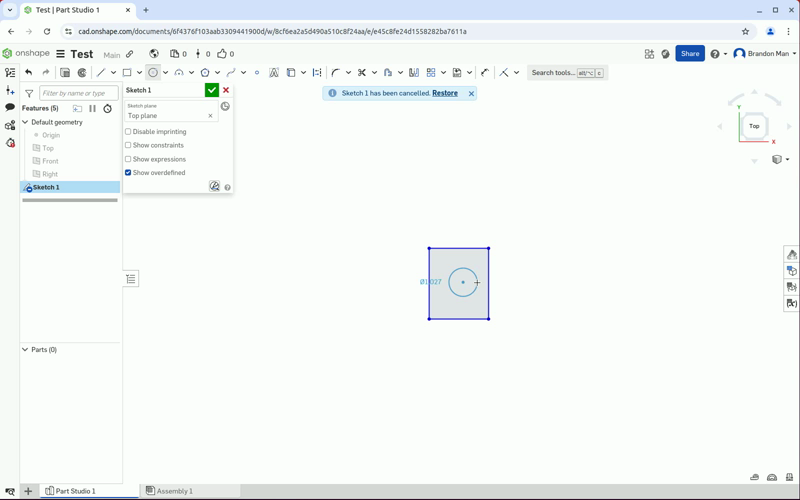
scroll(6)
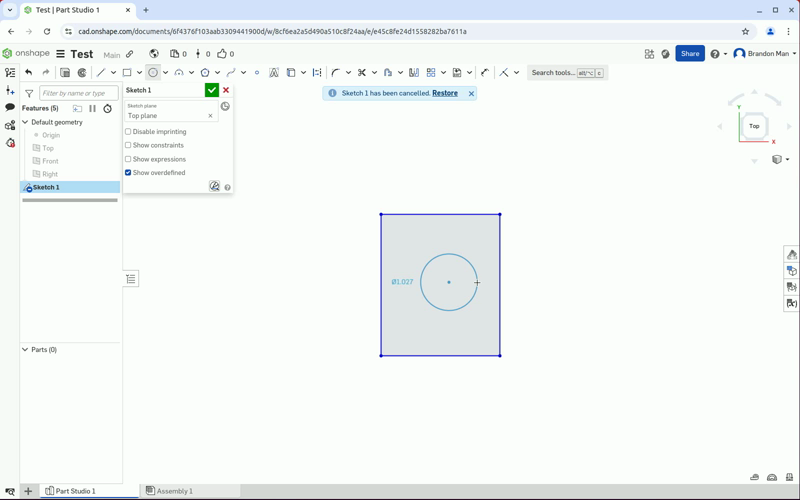
click(477, 282)
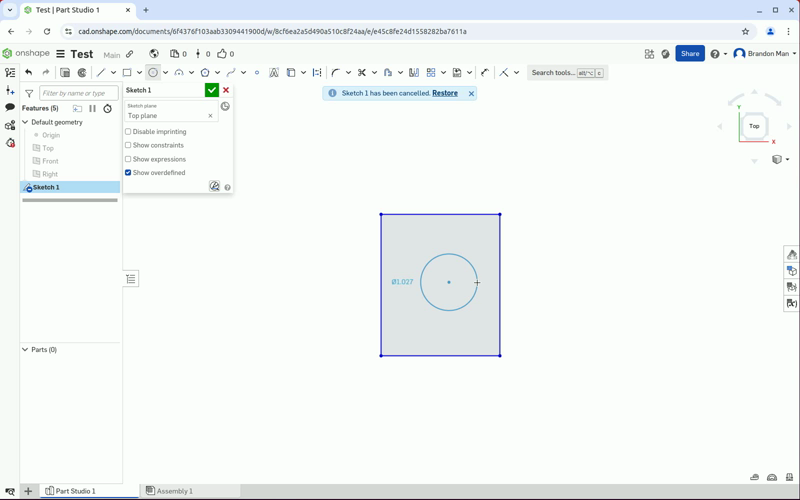
scroll(-6)
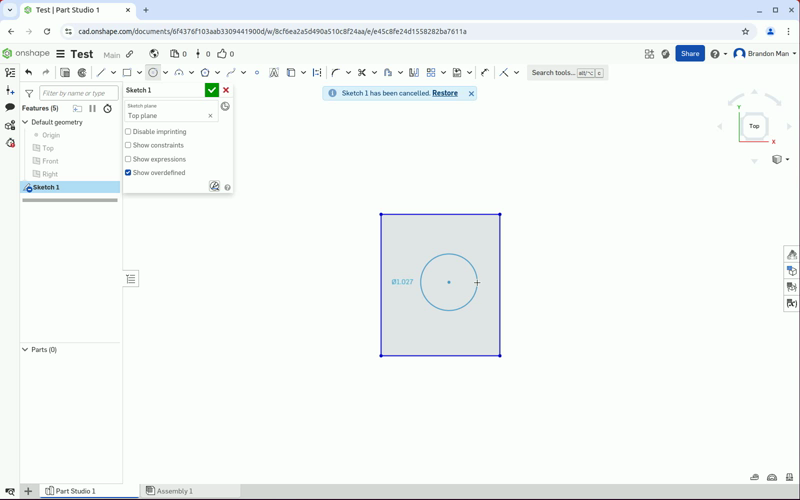
scroll(-6)
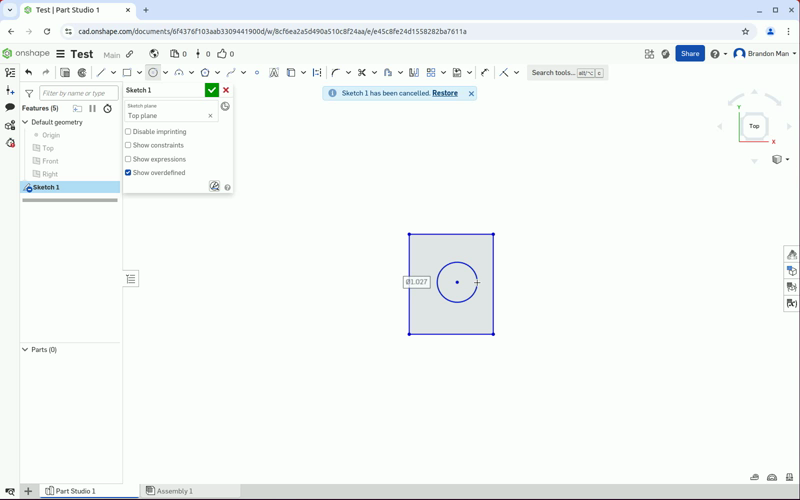
scroll(-6)
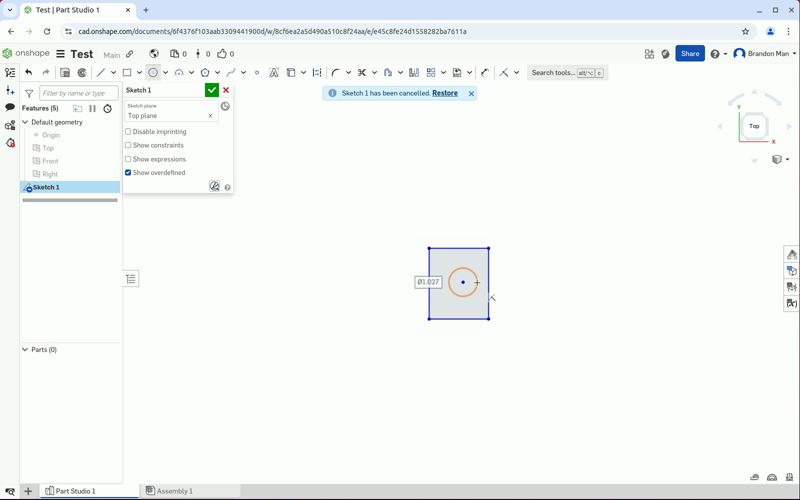
scroll(-6)
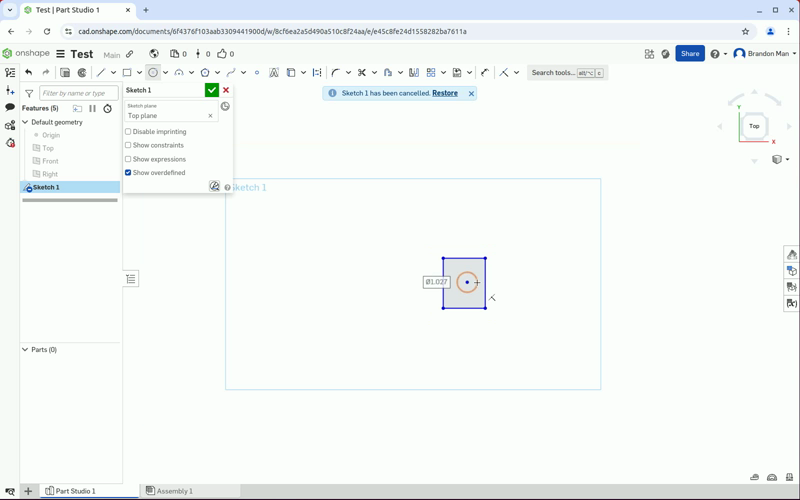
scroll(-6)
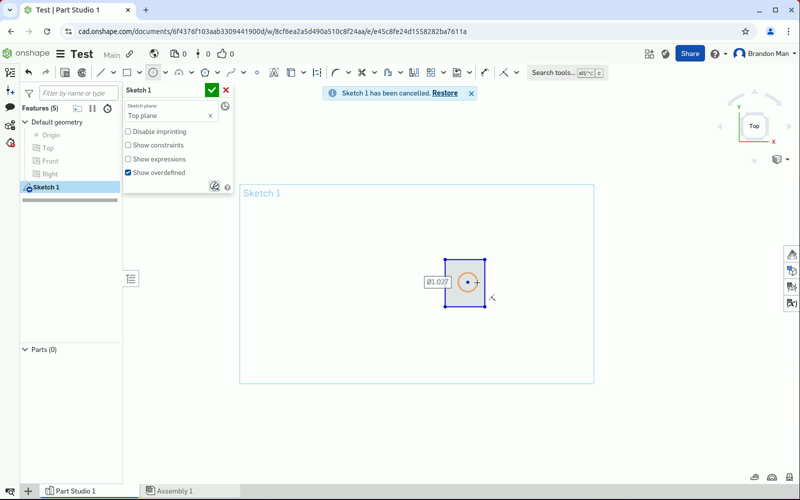
scroll(-6)
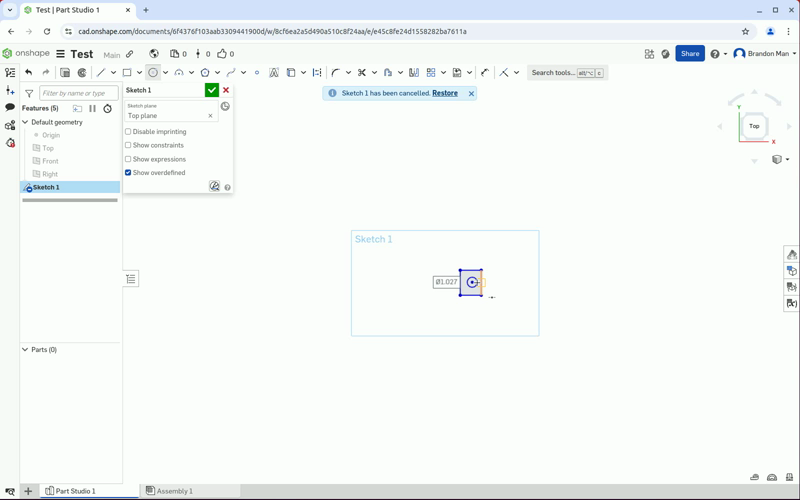
scroll(-6)
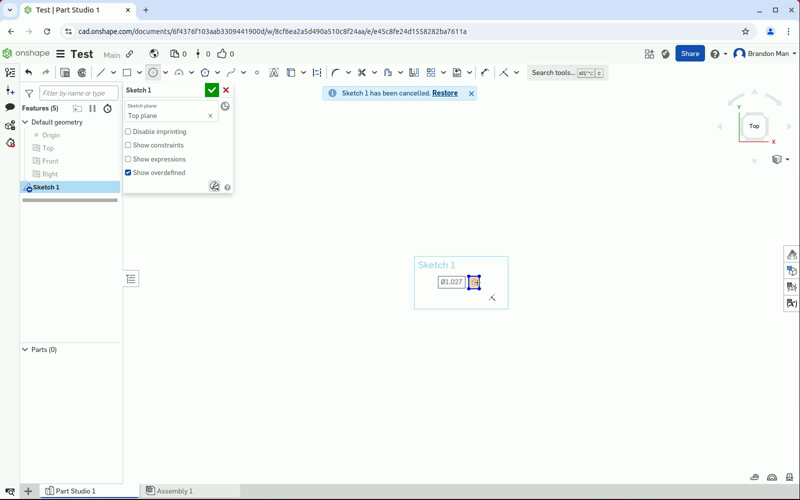
key(esc)
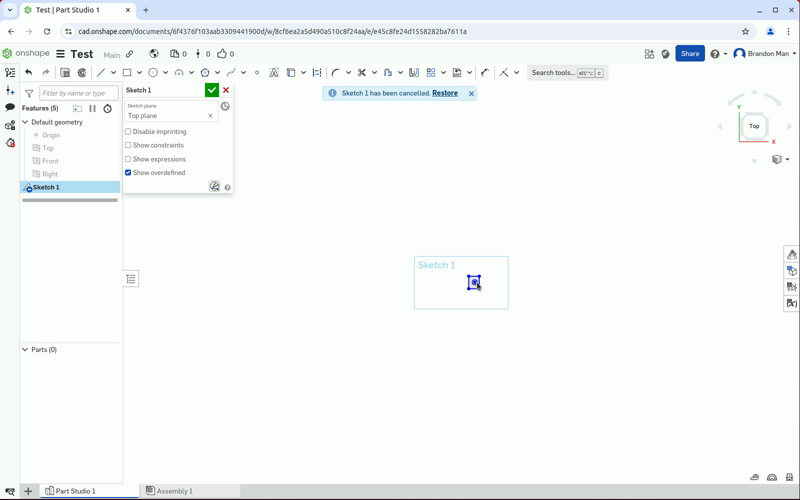
mouse_move(470, 285)
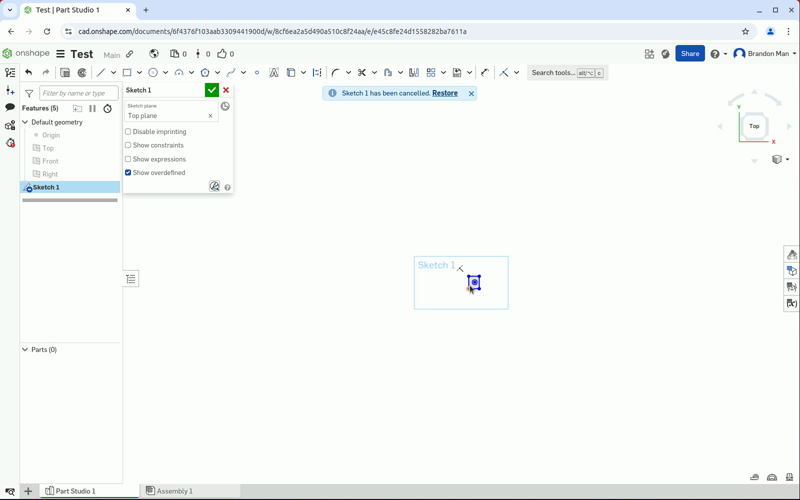
scroll(6)
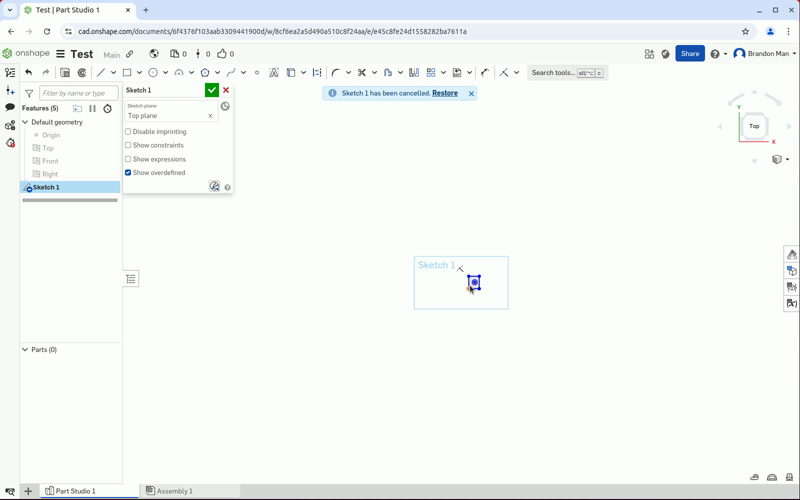
scroll(6)
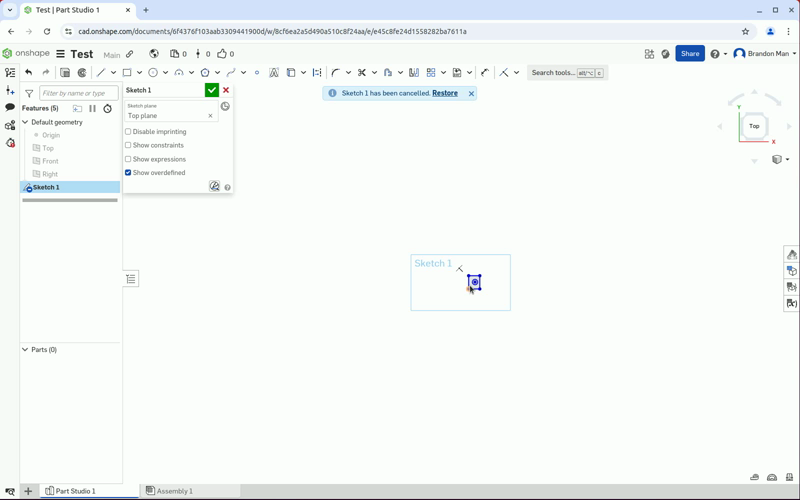
scroll(6)
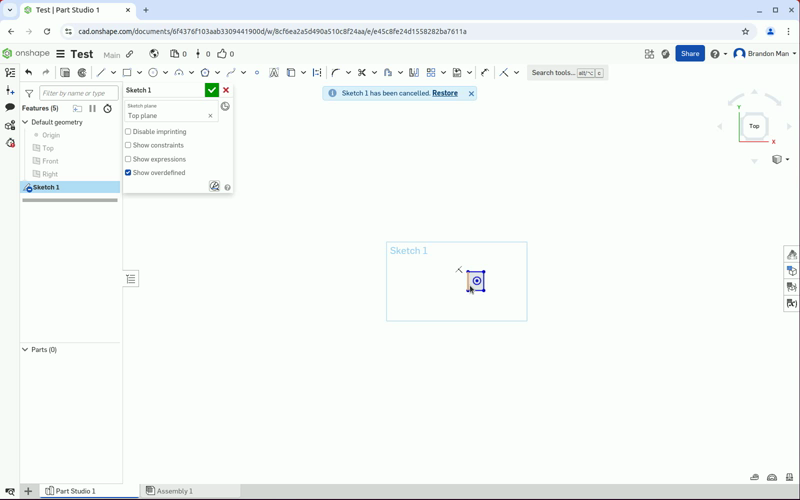
scroll(6)
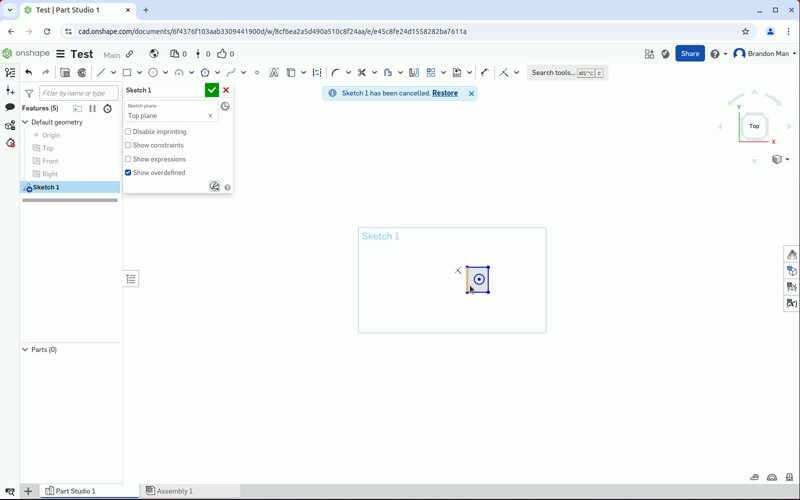
scroll(6)
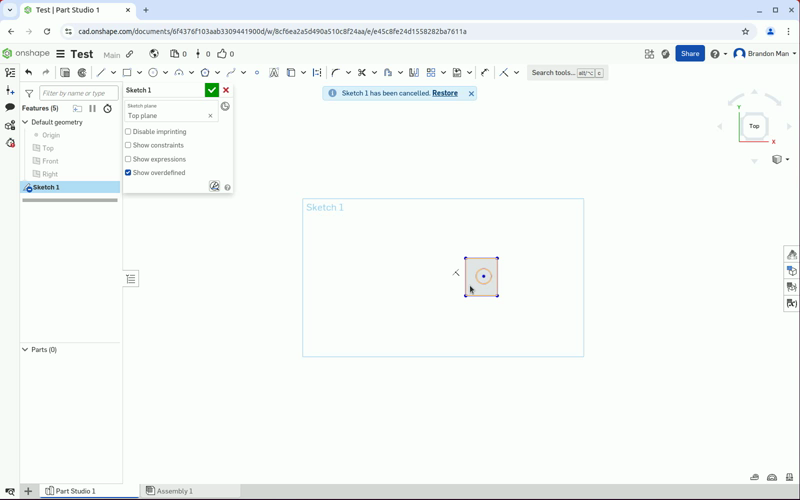
scroll(6)
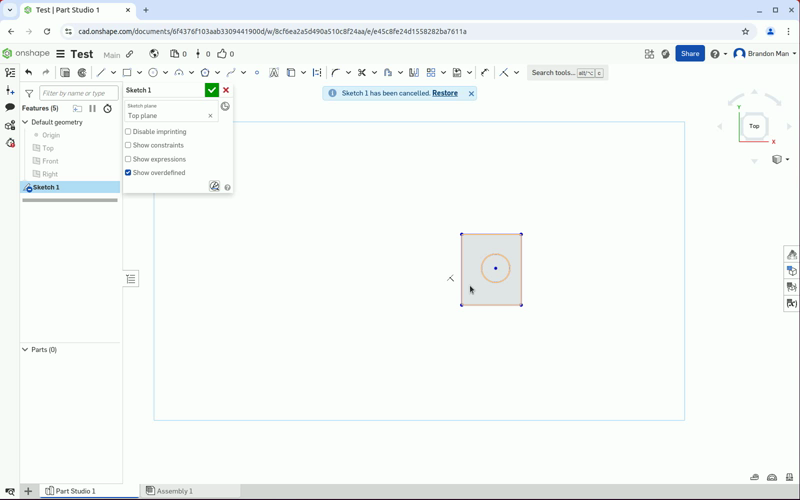
scroll(6)
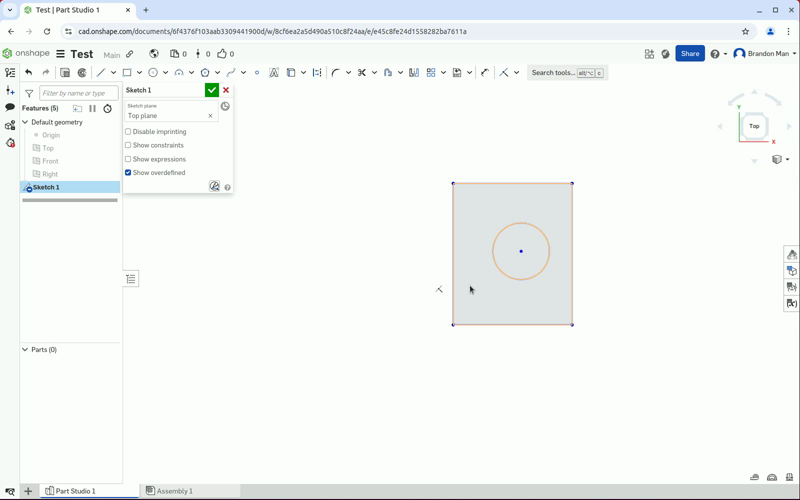
click(470, 285)
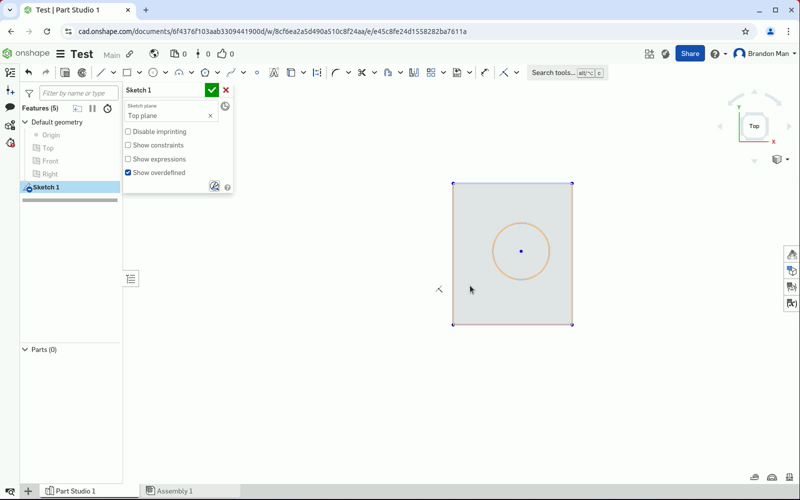
scroll(-6)
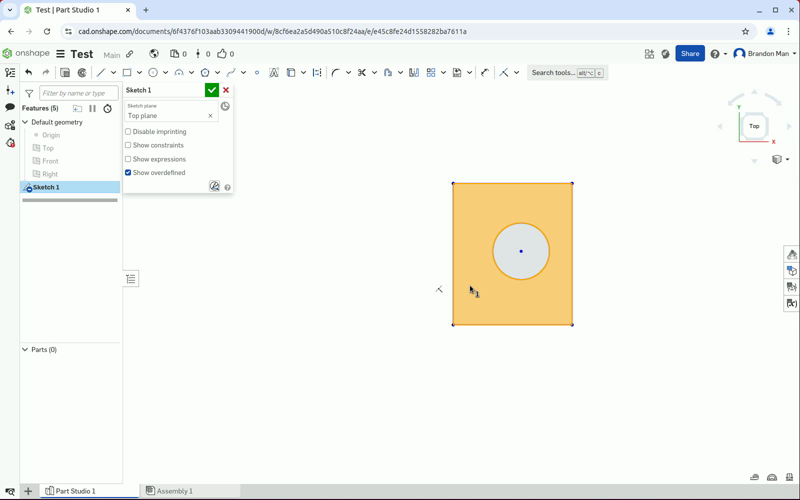
scroll(-6)
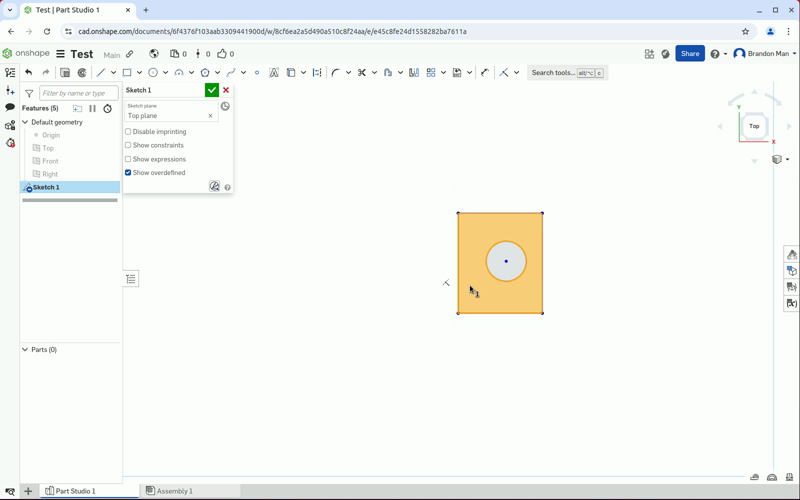
scroll(-6)
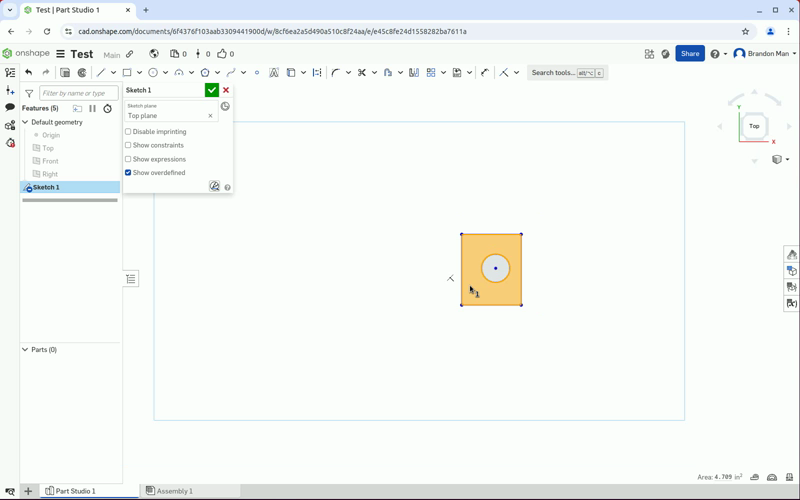
scroll(-6)
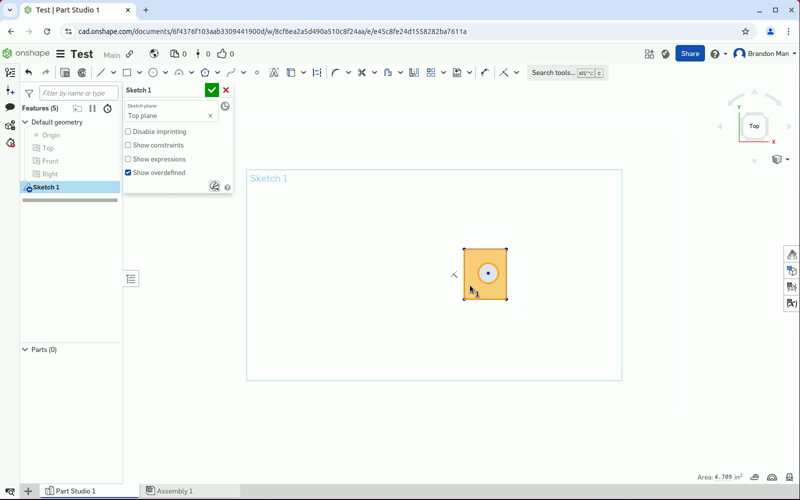
scroll(-6)
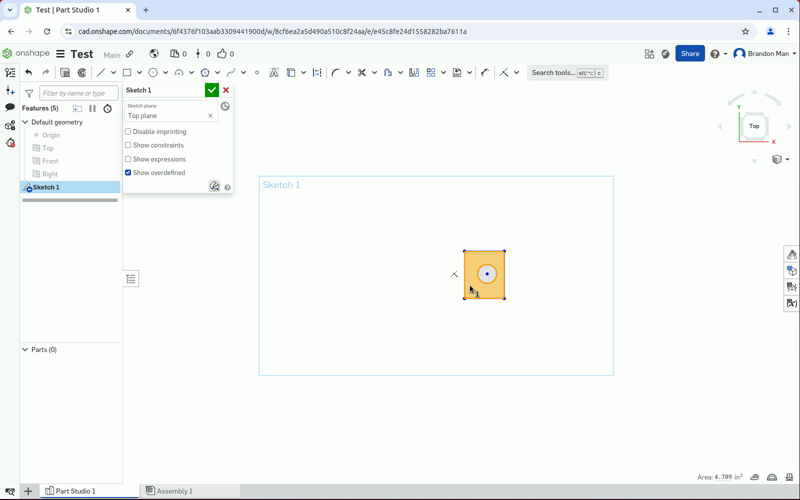
scroll(-6)
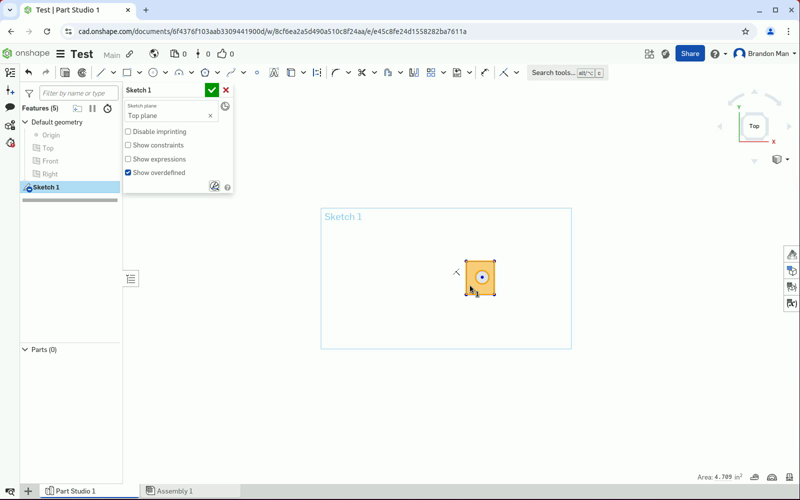
scroll(-6)
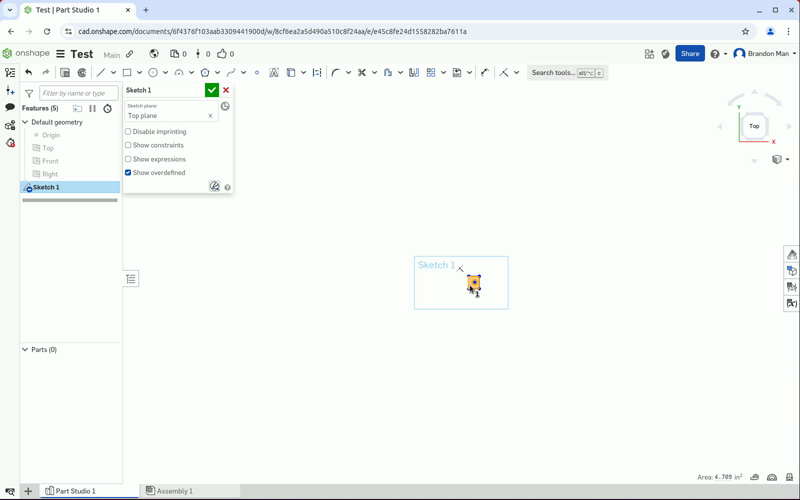
mouse_move(73, 352)
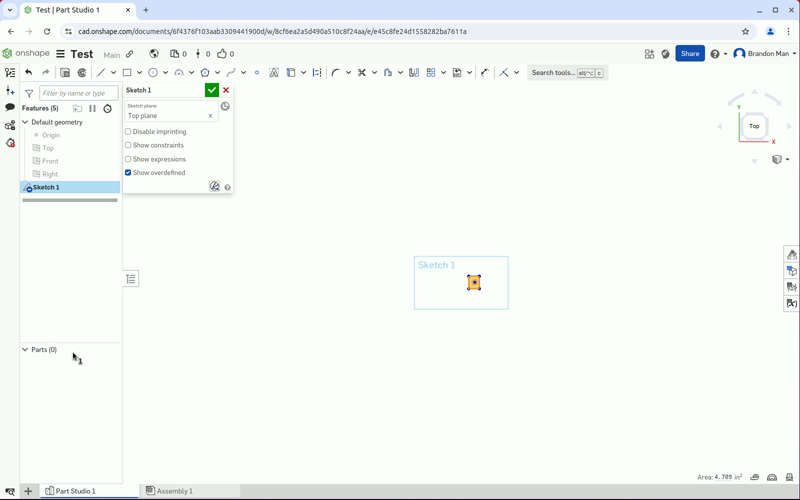
key(shift+y)
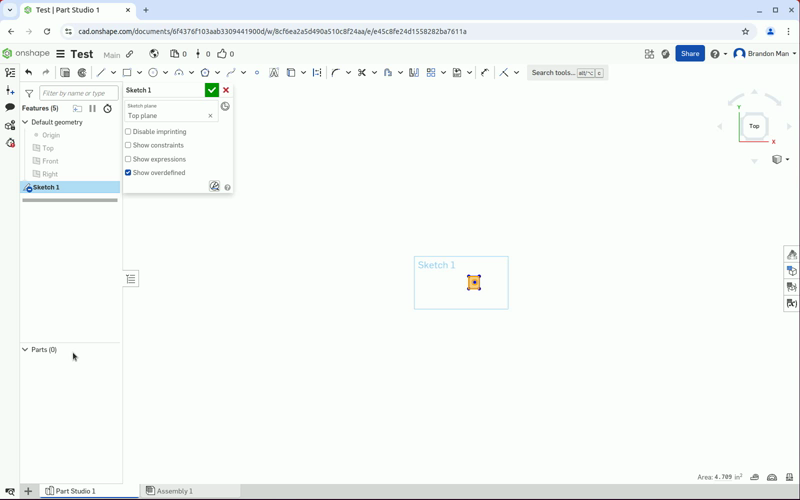
key(shift+e)
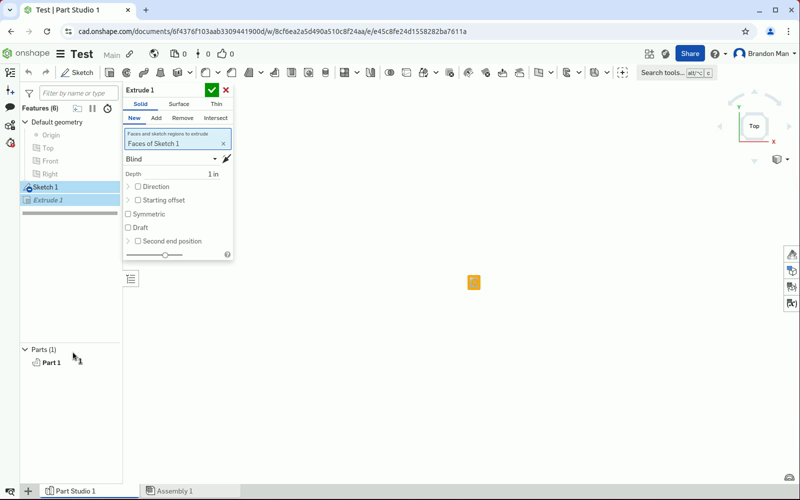
mouse_move(143, 106)
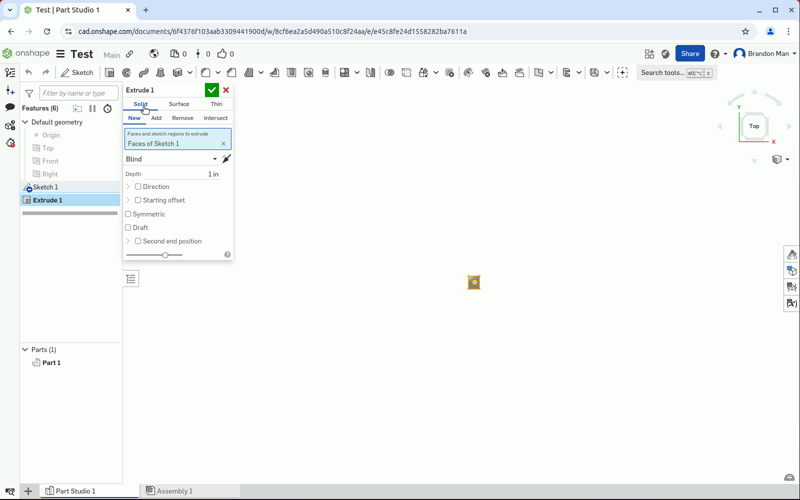
click(143, 106)
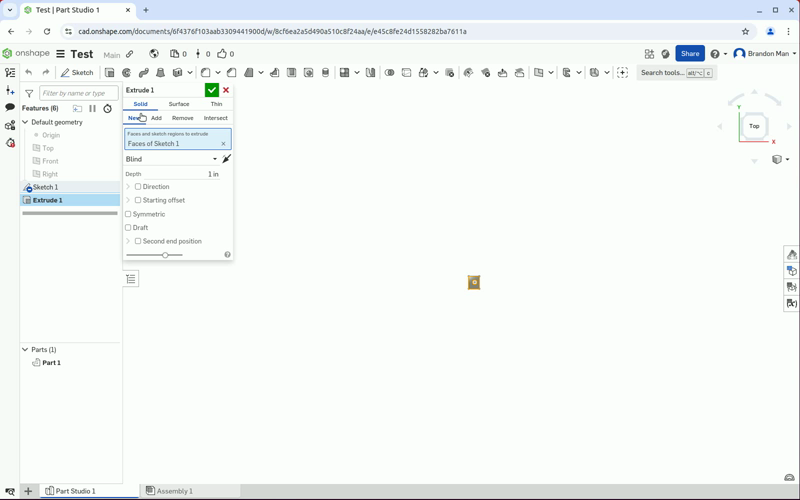
mouse_move(137, 120)
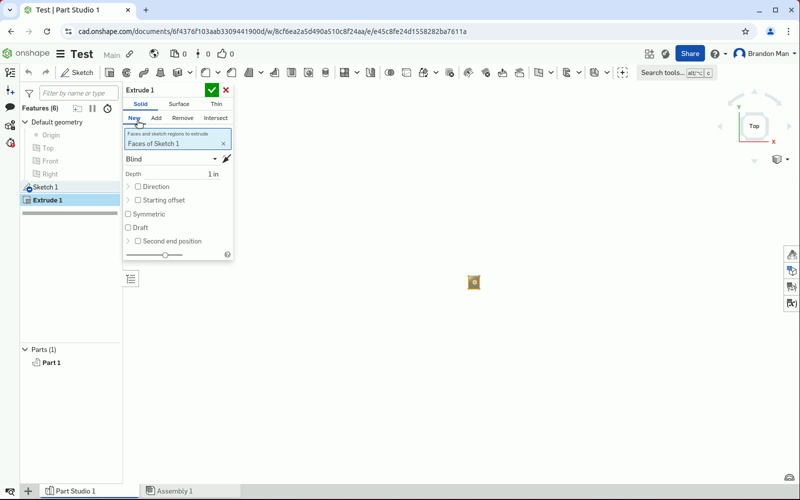
click(137, 120)
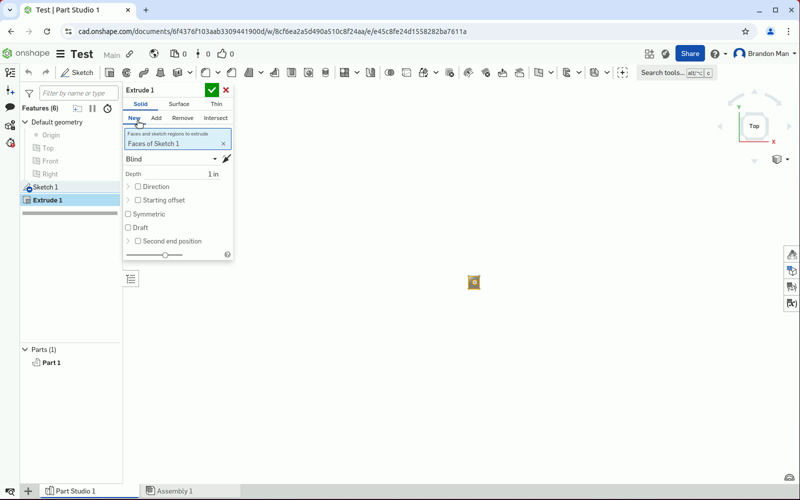
key(tab, 4)
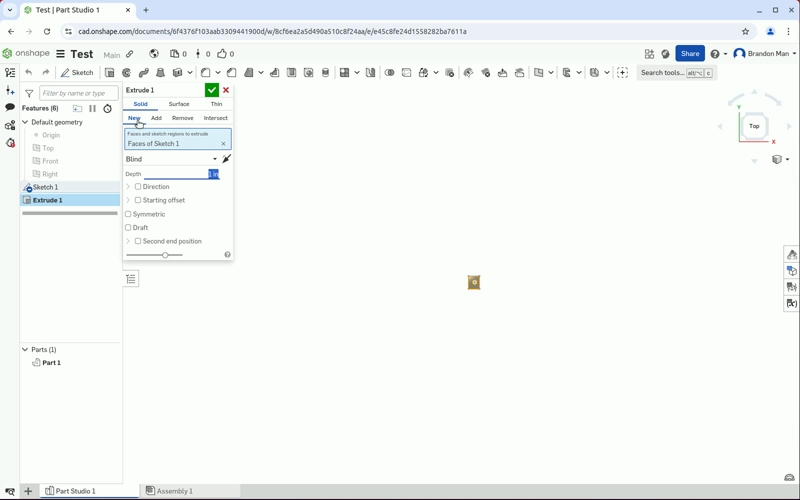
text(4.574)
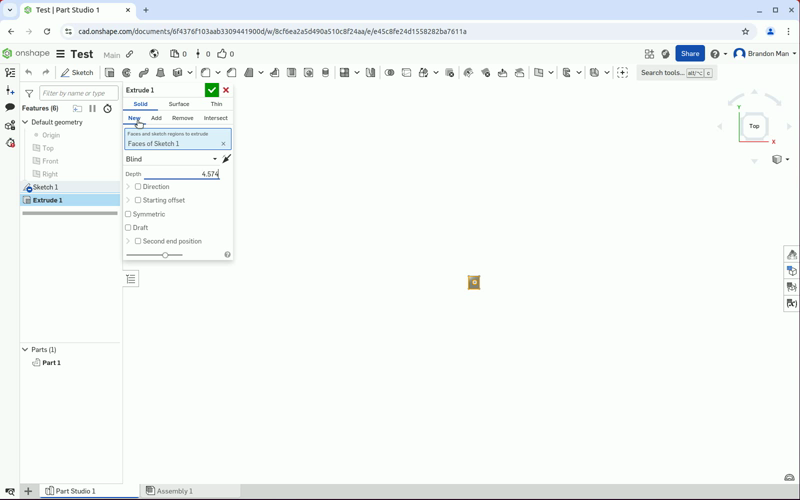
key(enter)
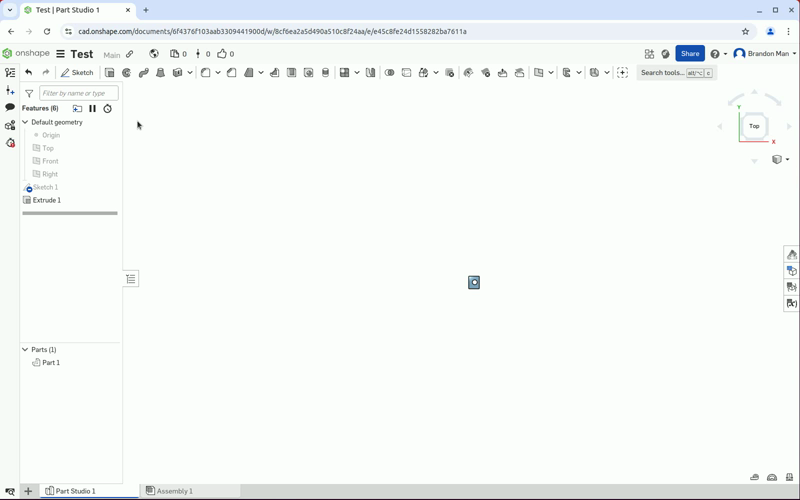
key(shift+h)
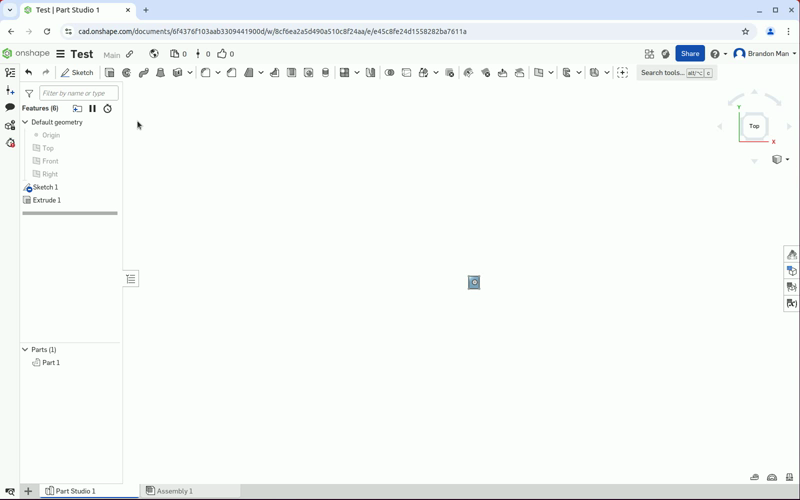
key(shift+h)
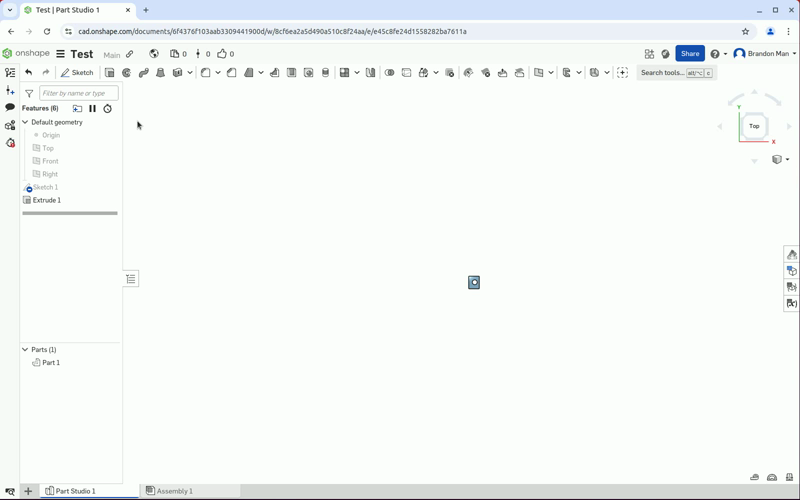
mouse_move(73, 189)
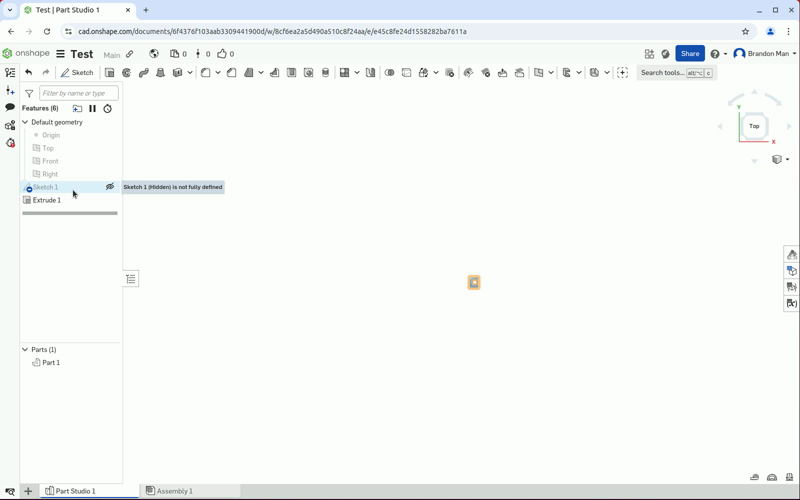
click(73, 189)
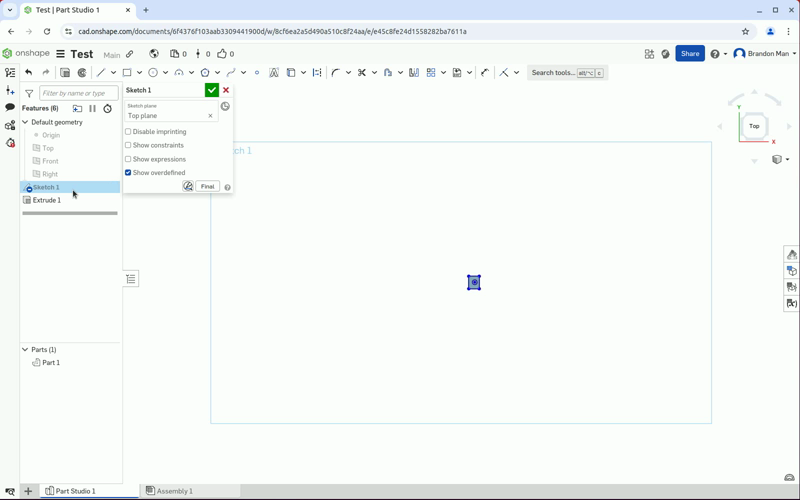
mouse_move(229, 92)
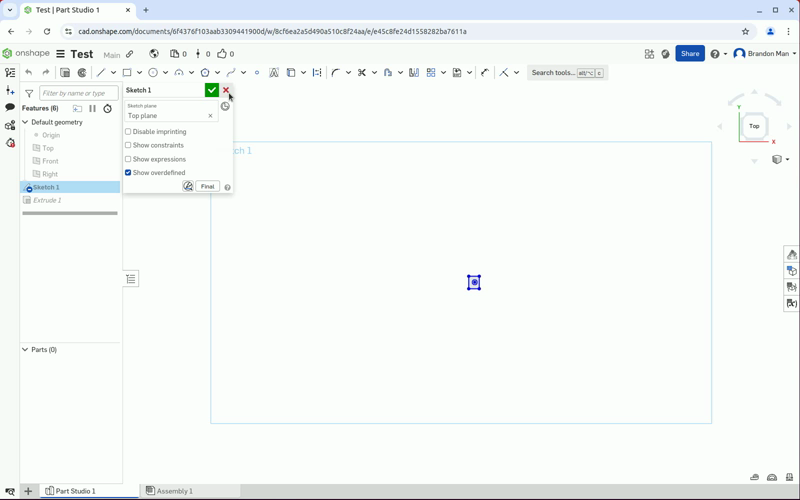
click(229, 92)
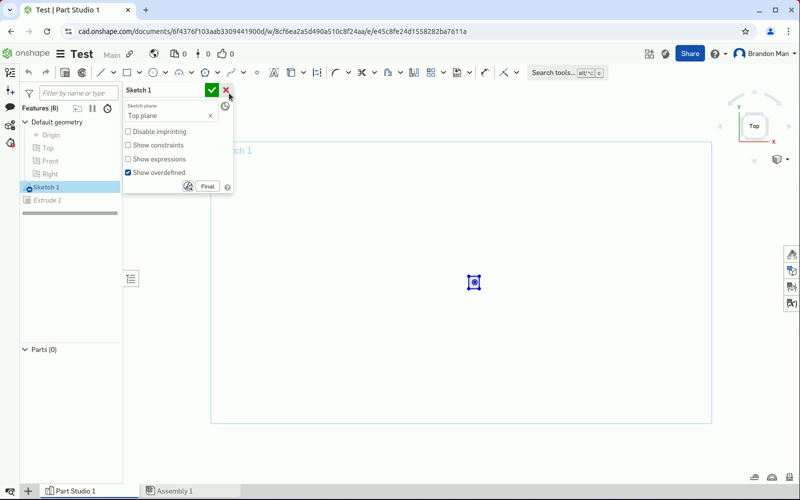
key(shift+s)
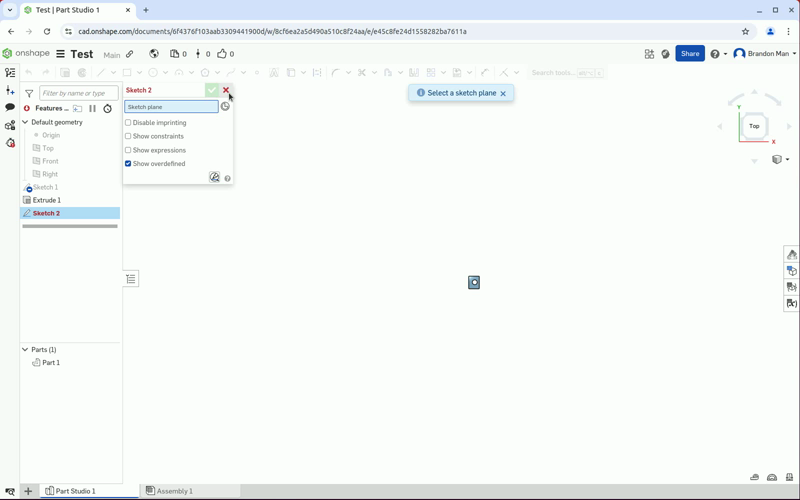
mouse_move(73, 150)
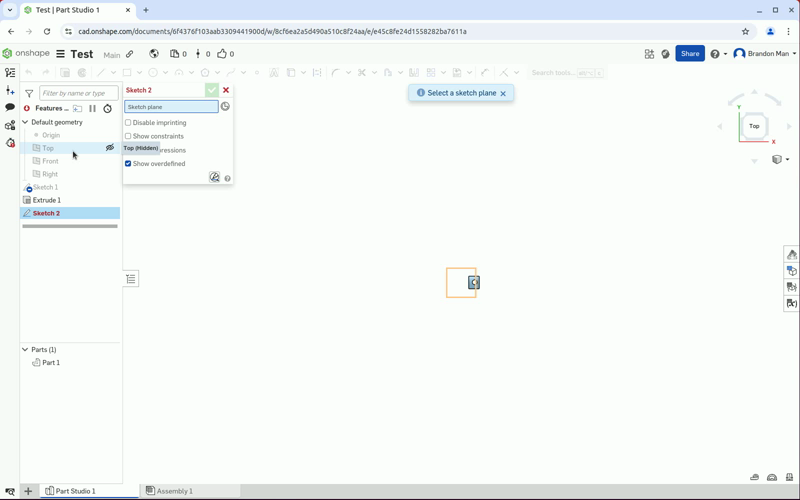
click(73, 150)
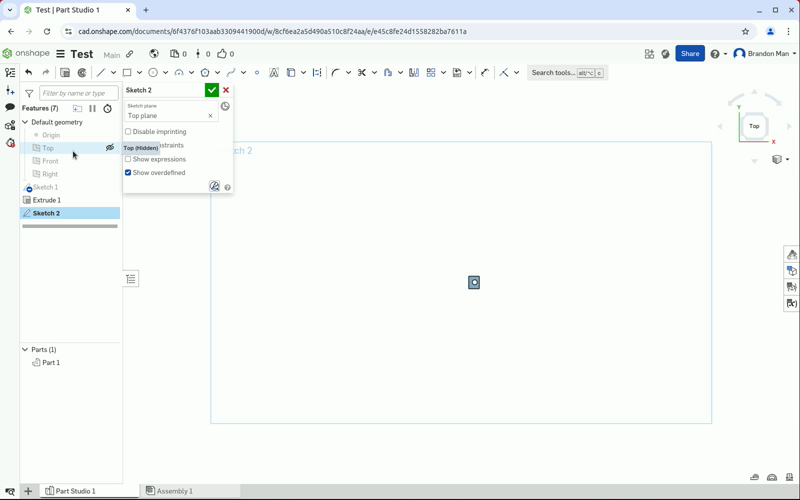
mouse_move(73, 352)
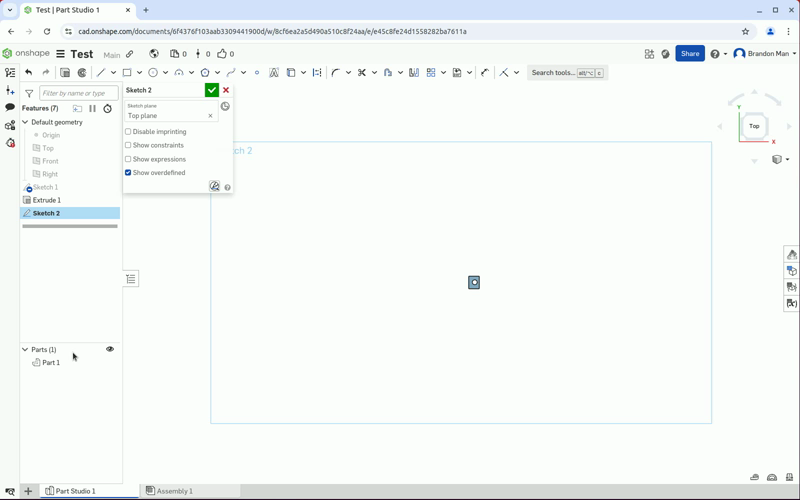
key(y)
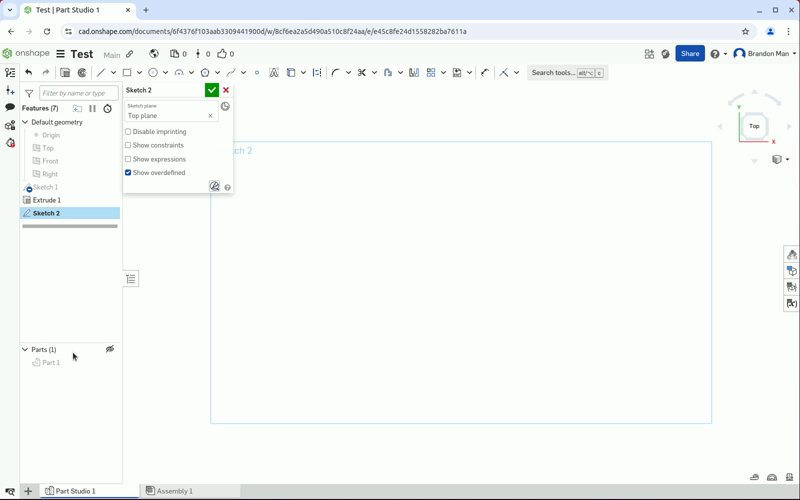
key(l)
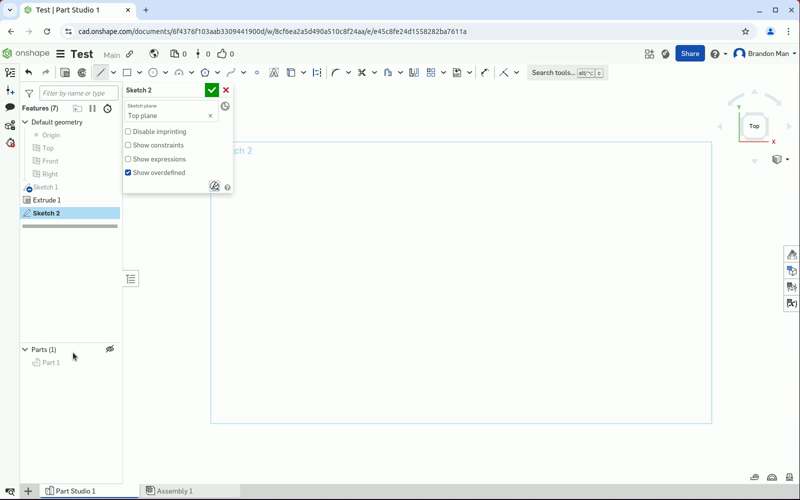
key_down(shift)
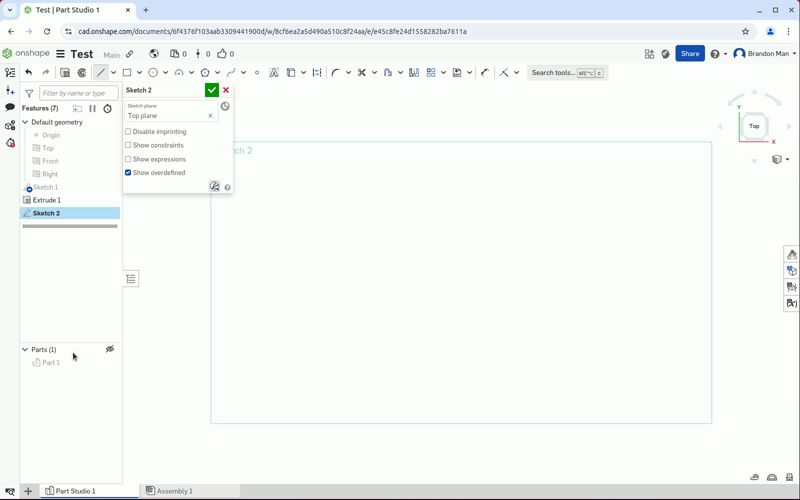
mouse_move(441, 288)
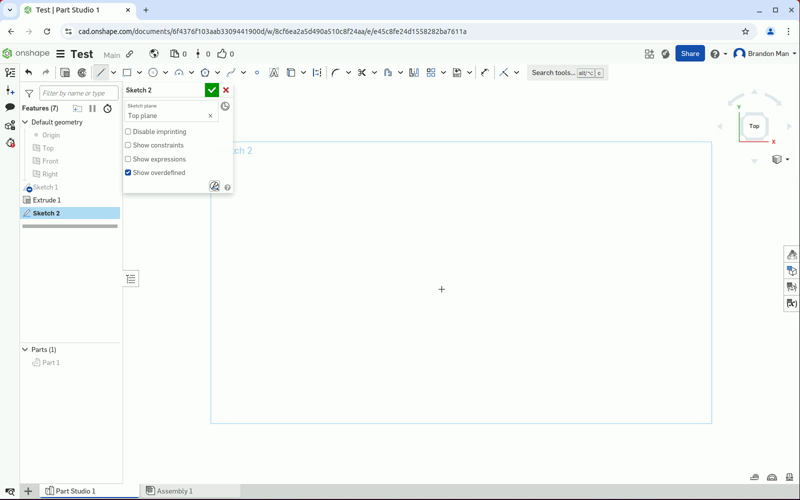
click(441, 288)
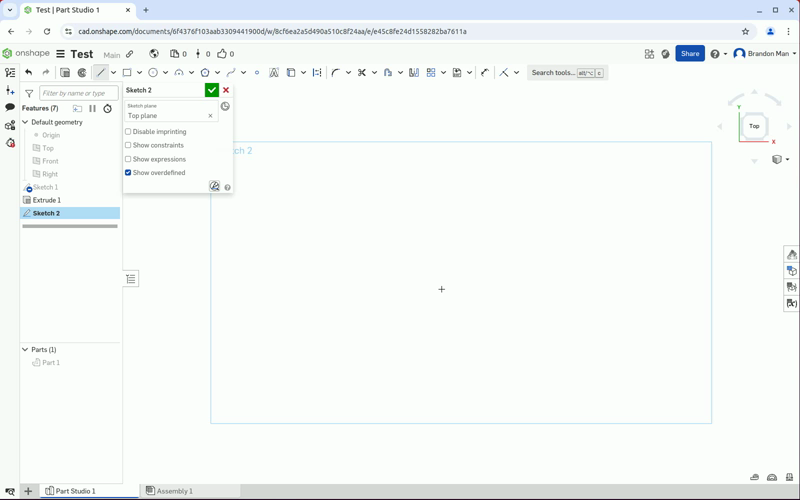
key_up(shift)
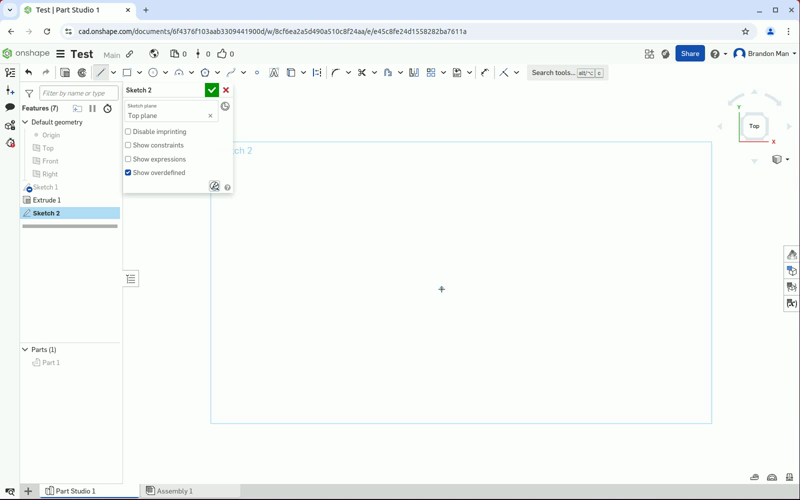
key_down(shift)
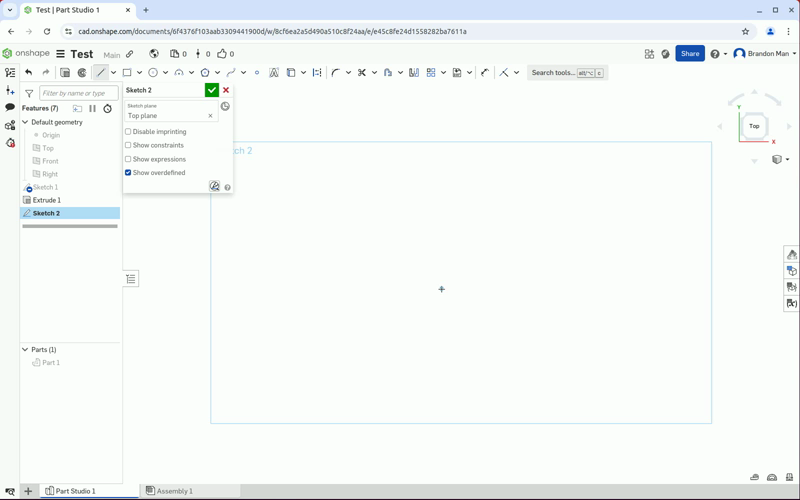
mouse_move(471, 288)
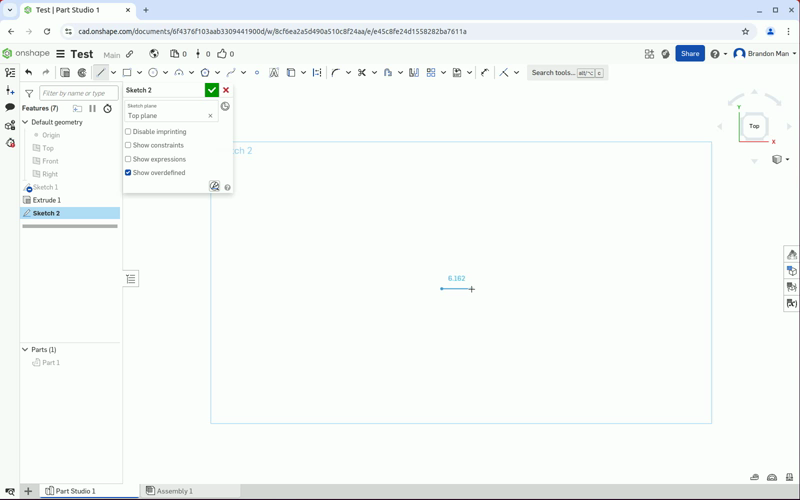
mouse_move(452, 288)
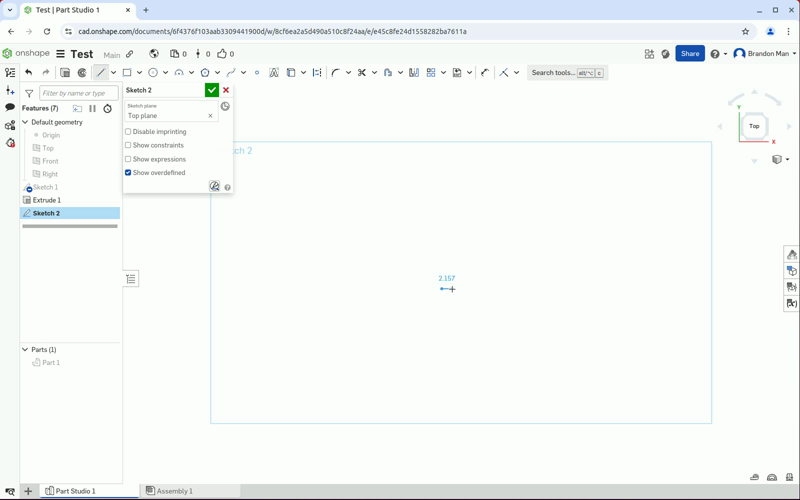
click(452, 288)
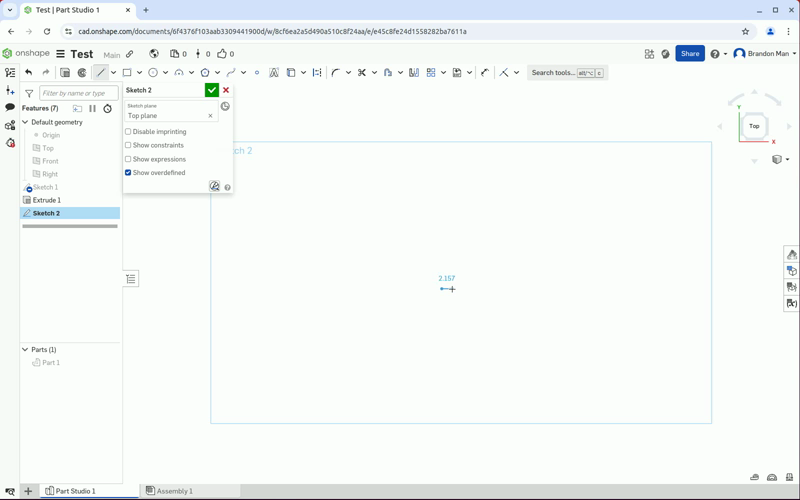
key_up(shift)
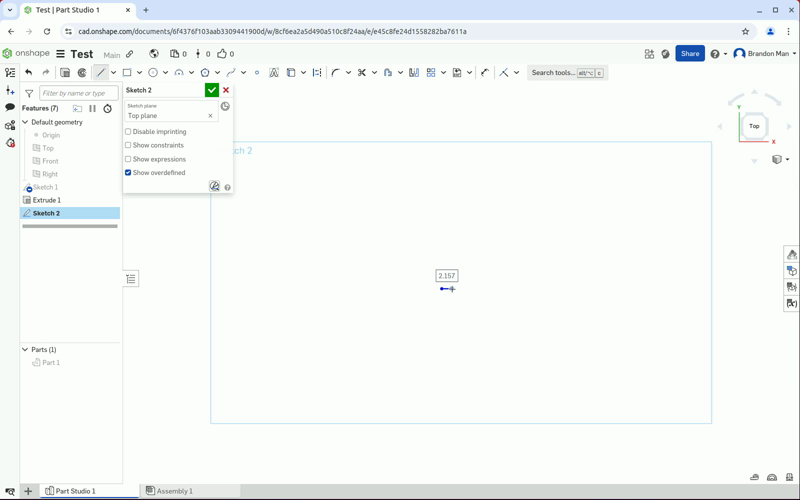
key_down(shift)
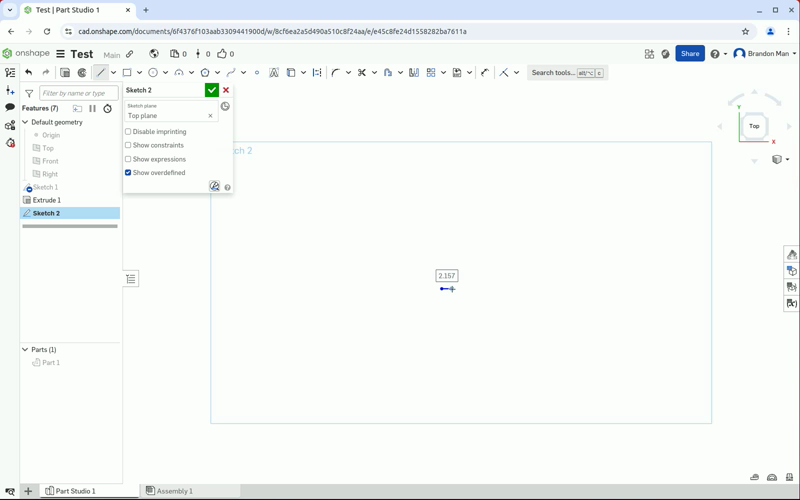
mouse_move(482, 288)
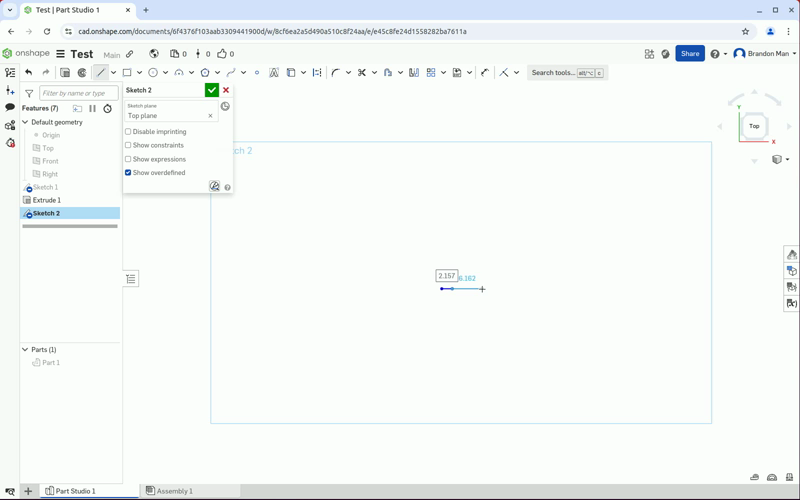
mouse_move(452, 276)
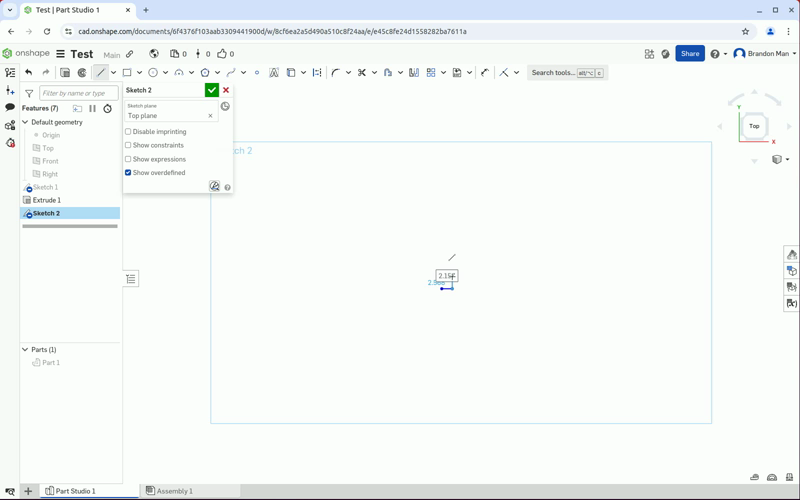
click(452, 276)
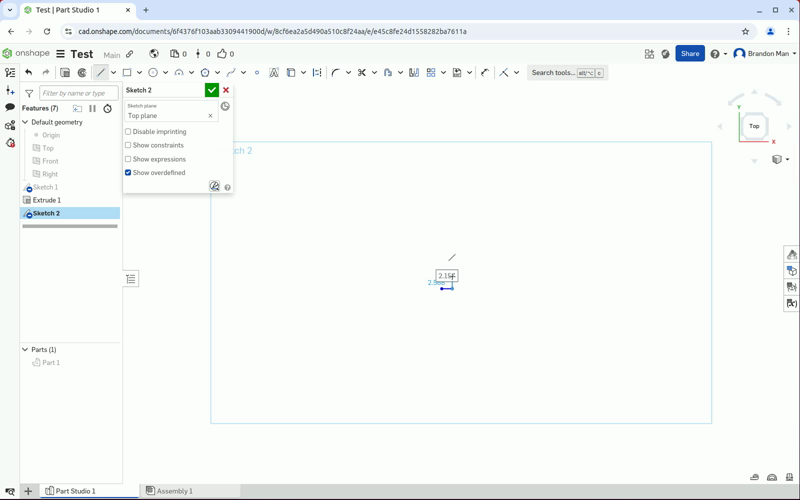
key_up(shift)
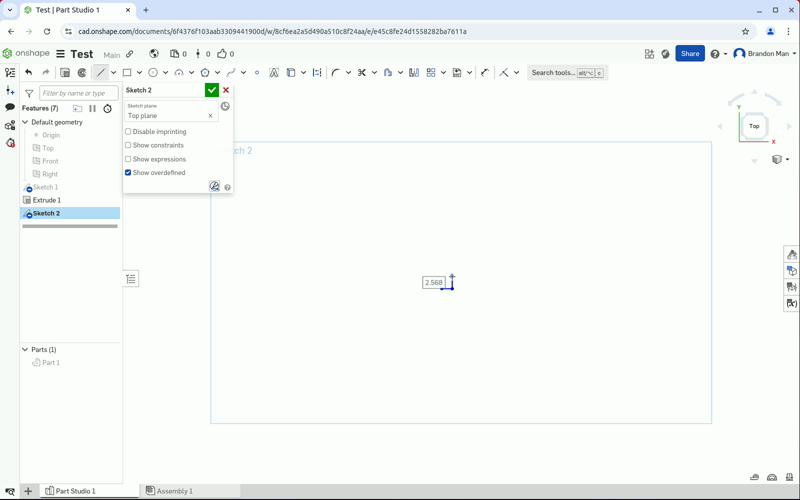
key_down(shift)
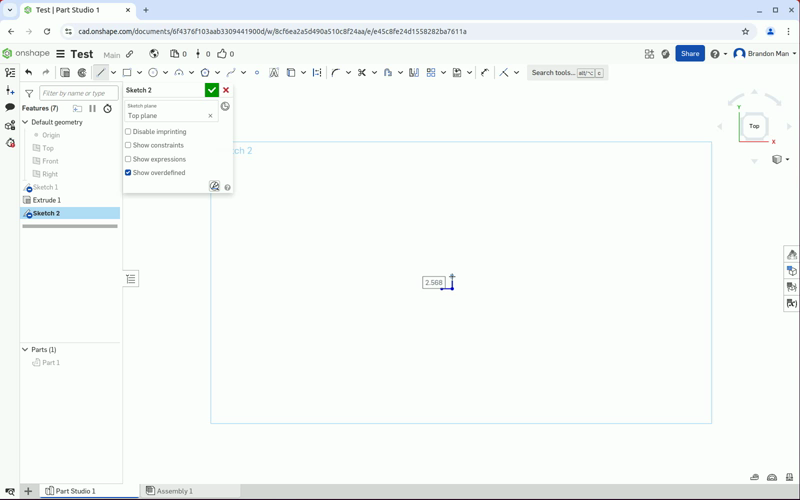
mouse_move(482, 276)
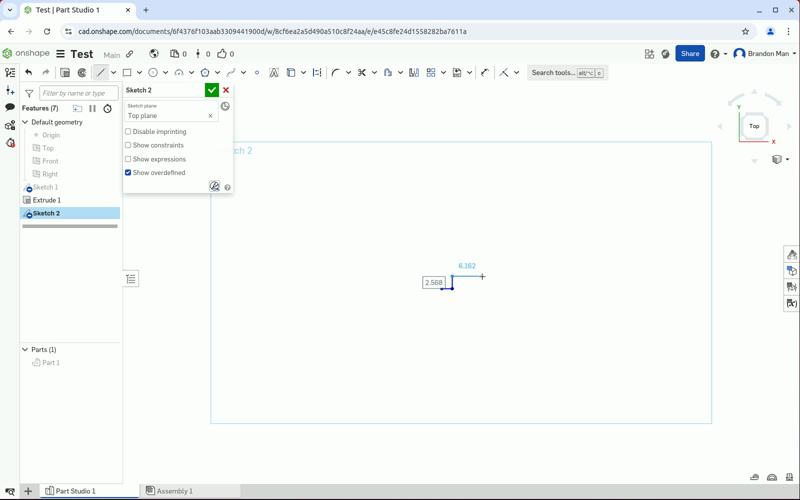
mouse_move(441, 276)
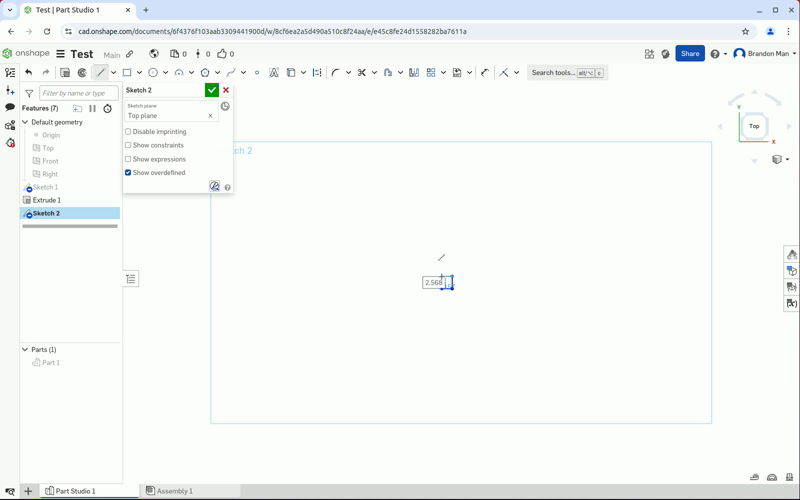
click(441, 276)
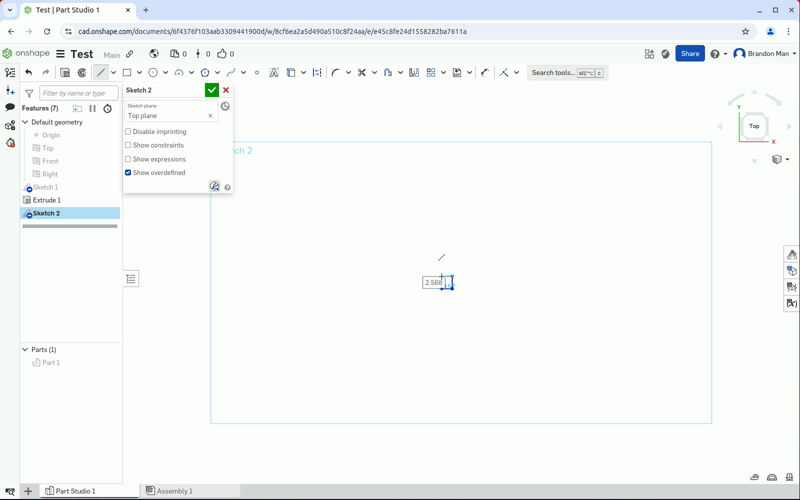
key_up(shift)
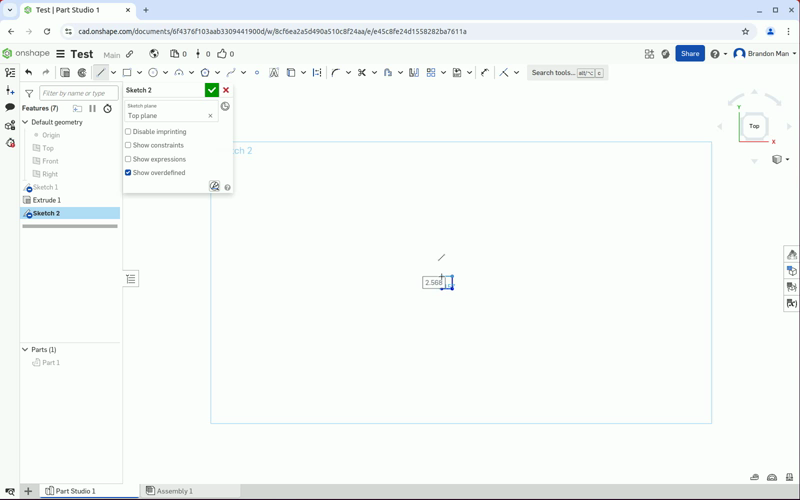
mouse_move(471, 276)
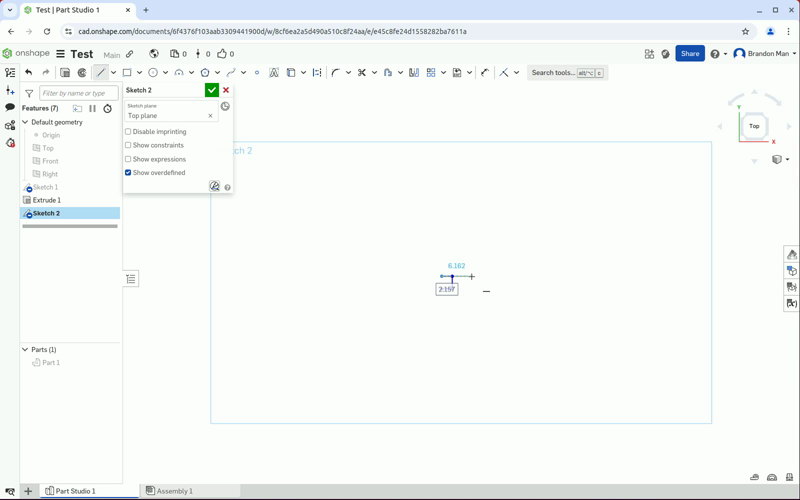
key_down(shift)
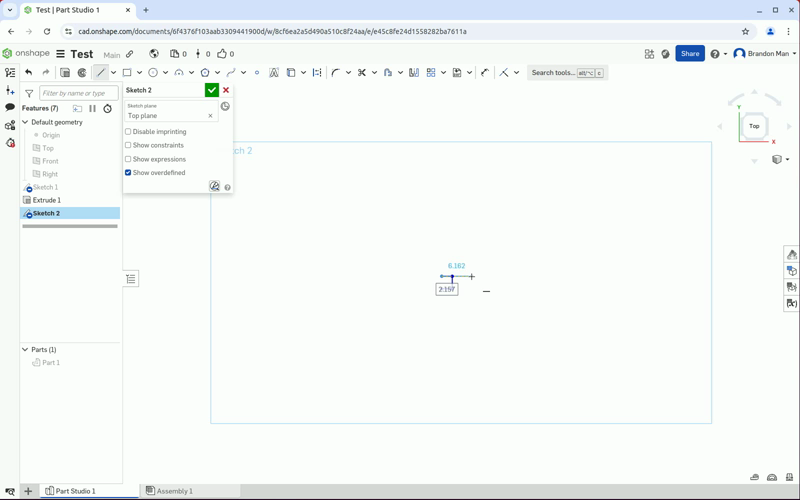
mouse_move(441, 288)
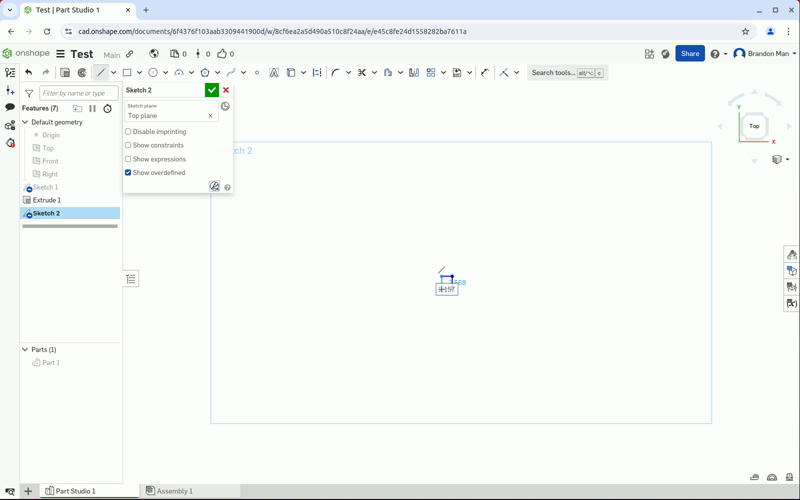
key_up(shift)
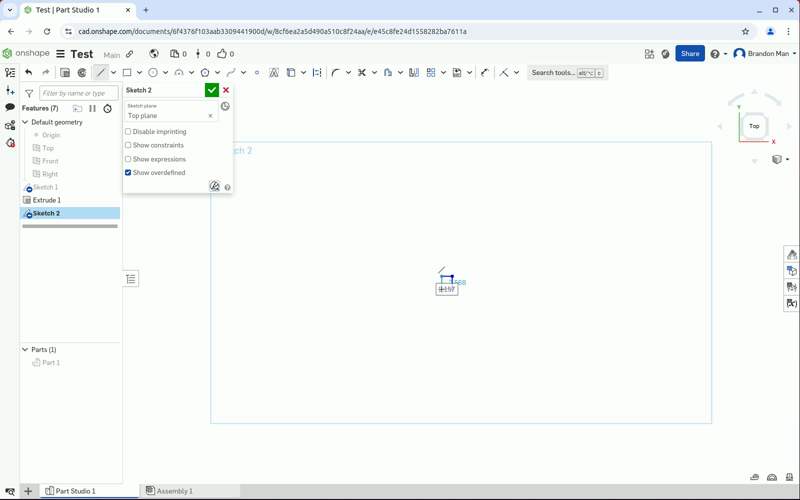
click(441, 288)
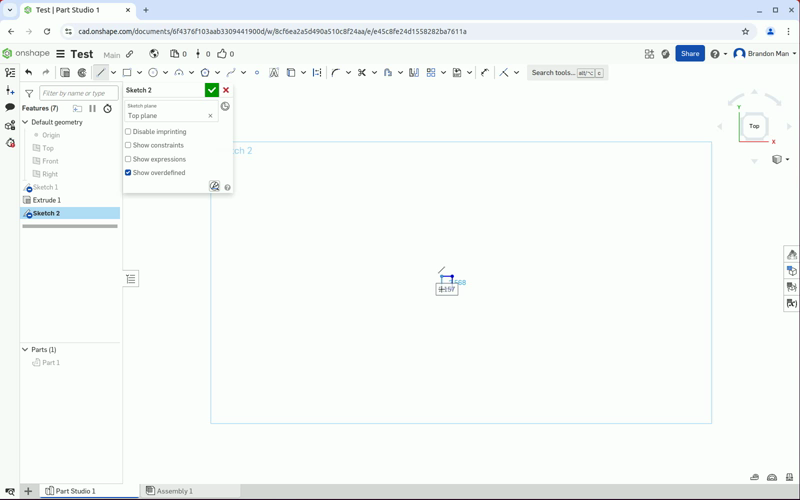
key(esc)
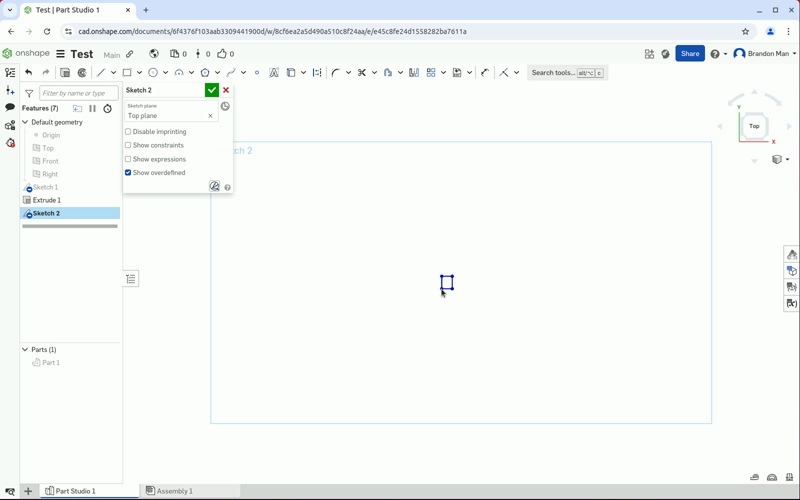
key(c)
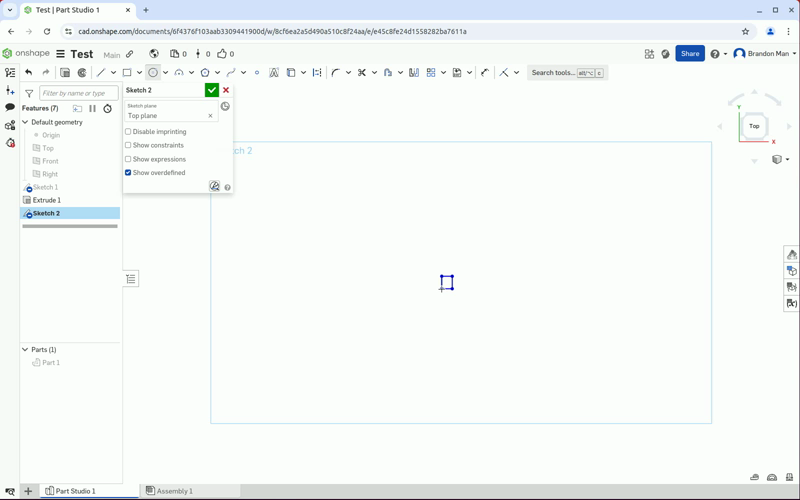
key_down(shift)
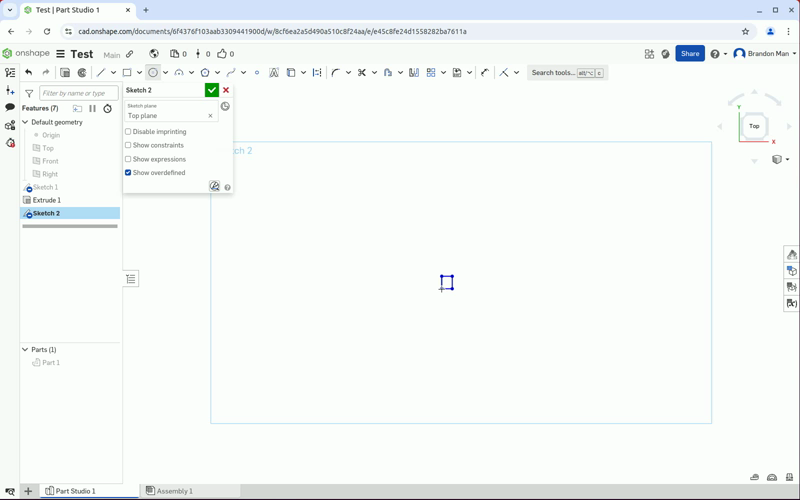
mouse_move(446, 282)
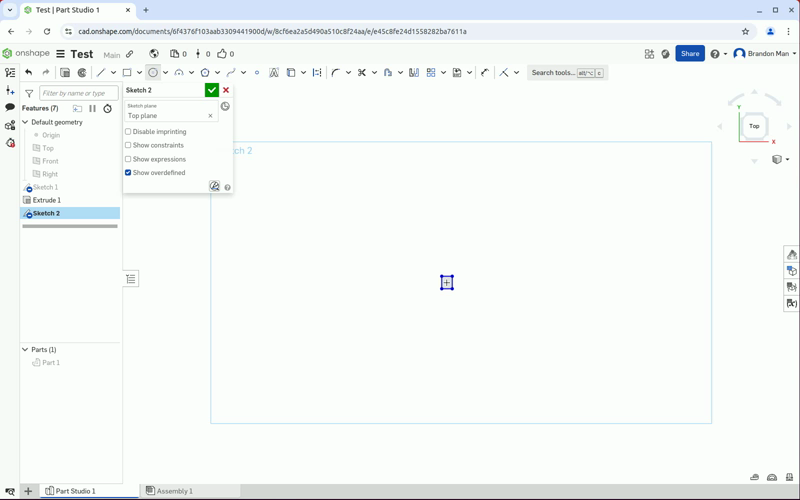
click(446, 282)
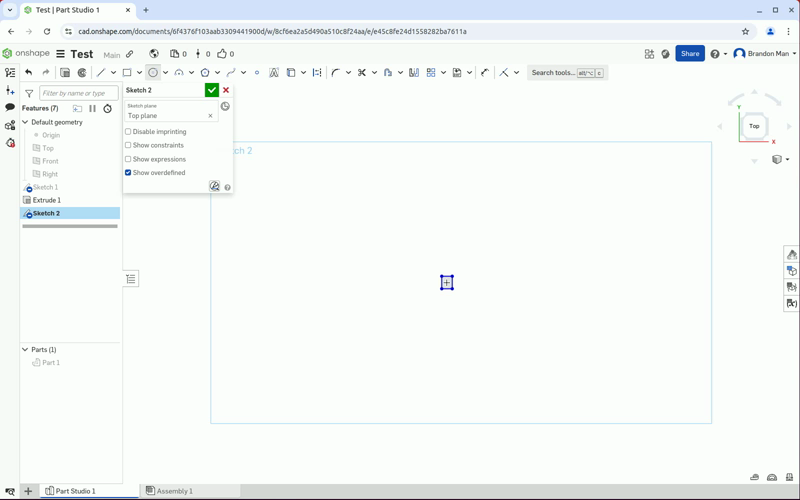
key_up(shift)
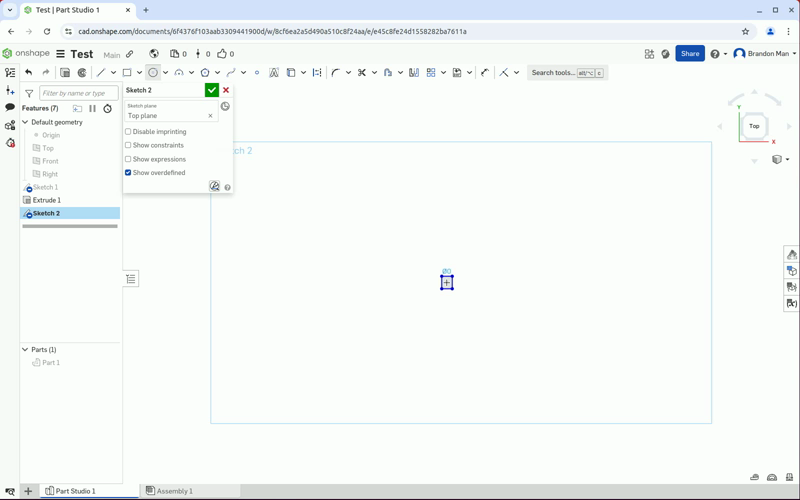
mouse_move(449, 282)
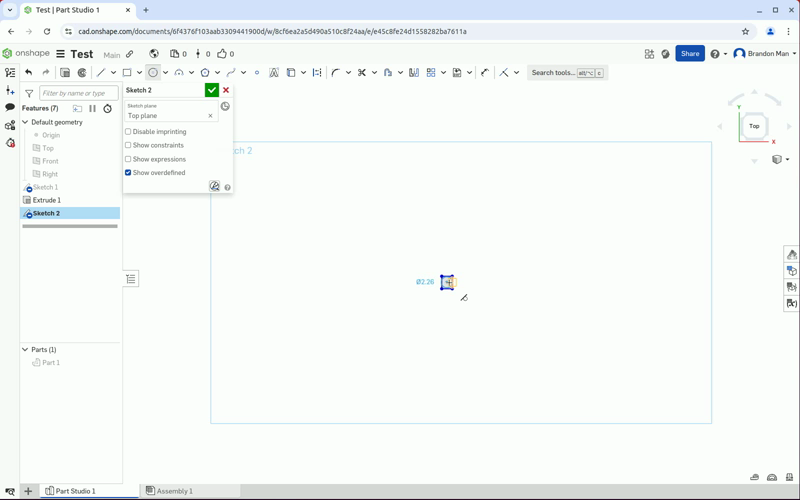
scroll(6)
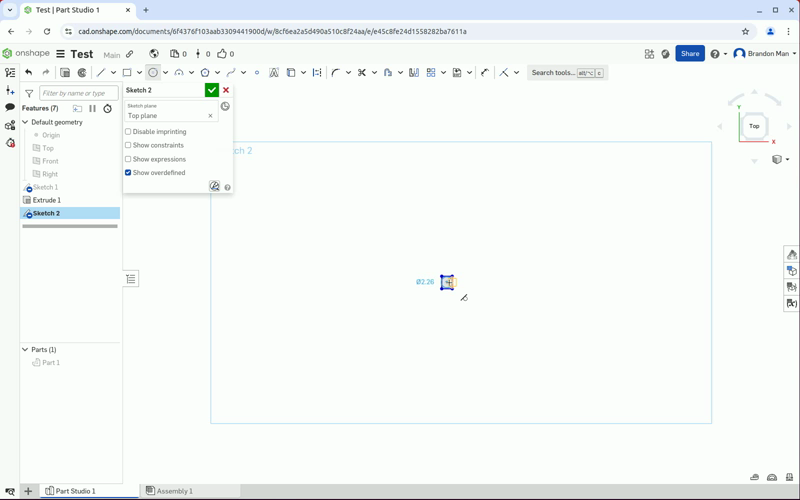
scroll(6)
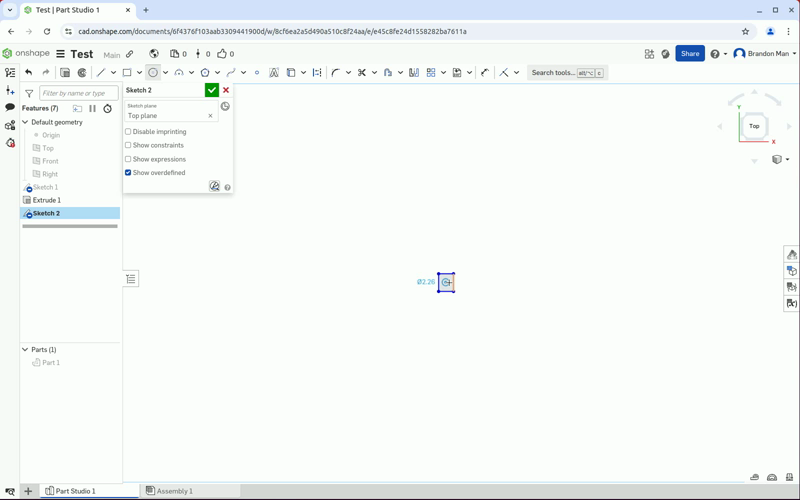
scroll(6)
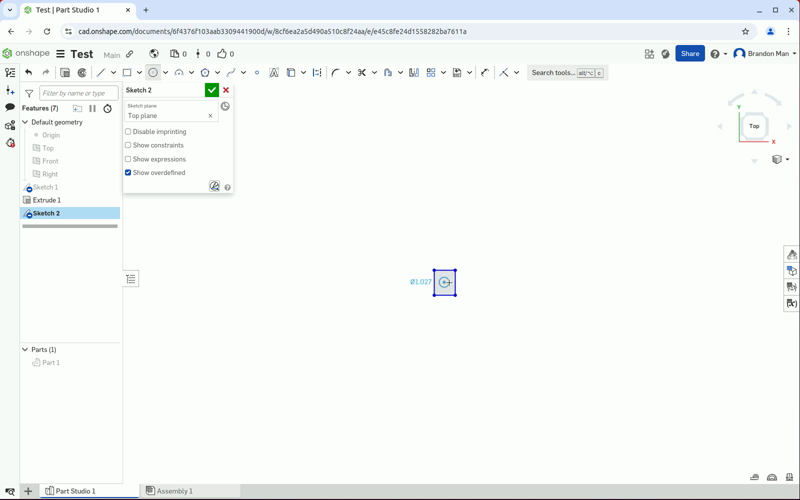
scroll(6)
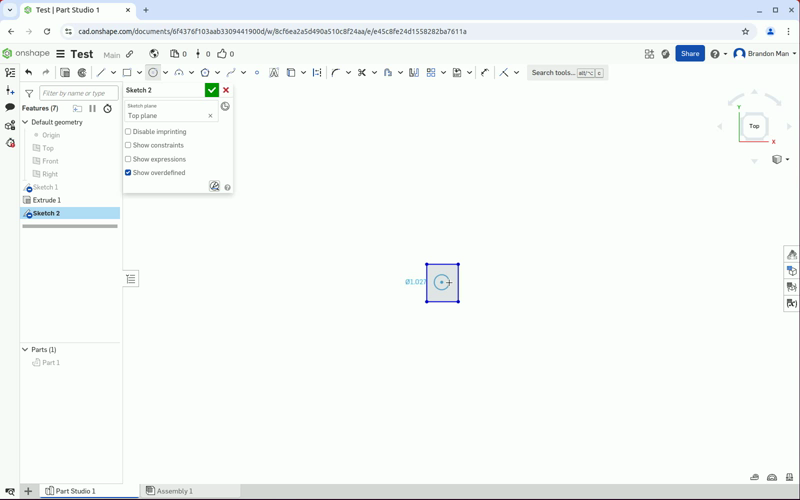
scroll(6)
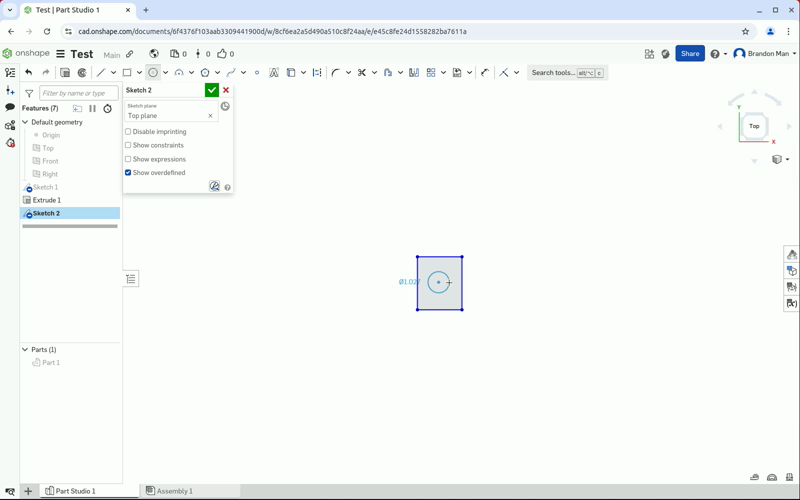
scroll(6)
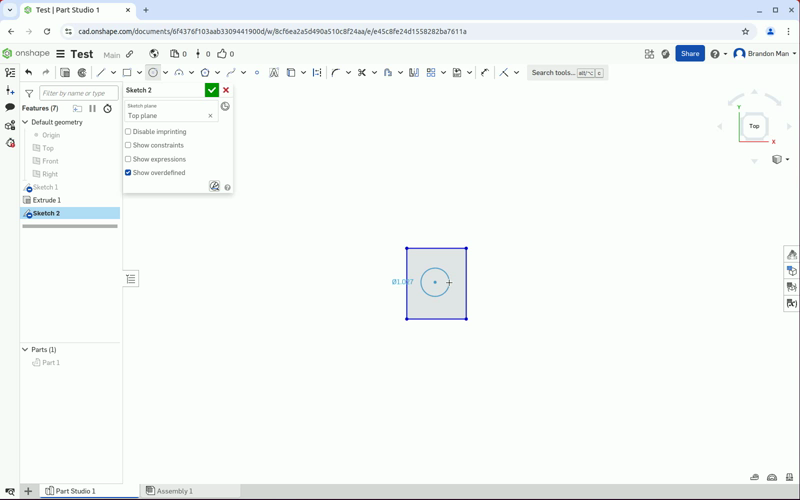
scroll(6)
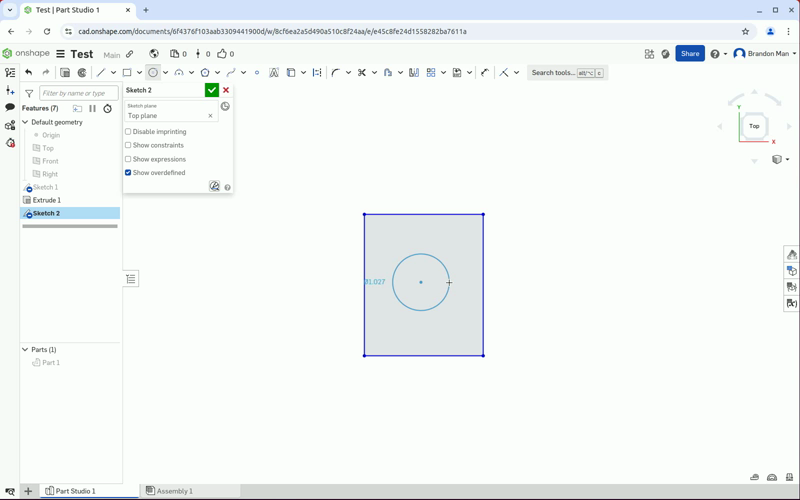
click(449, 282)
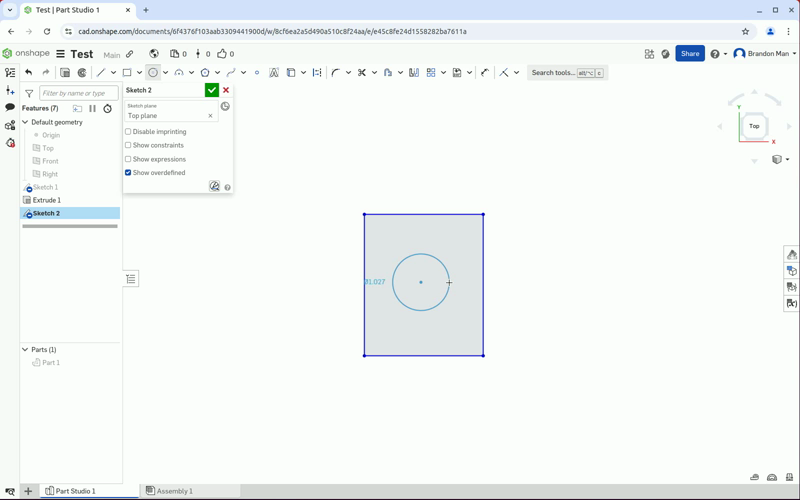
scroll(-6)
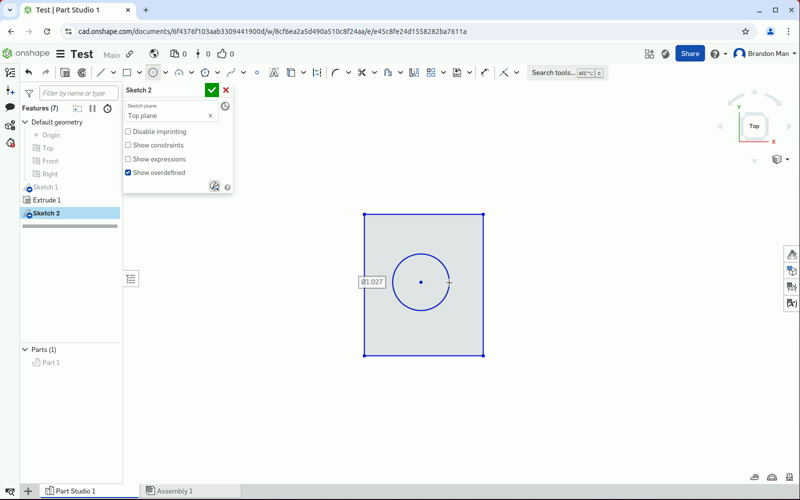
scroll(-6)
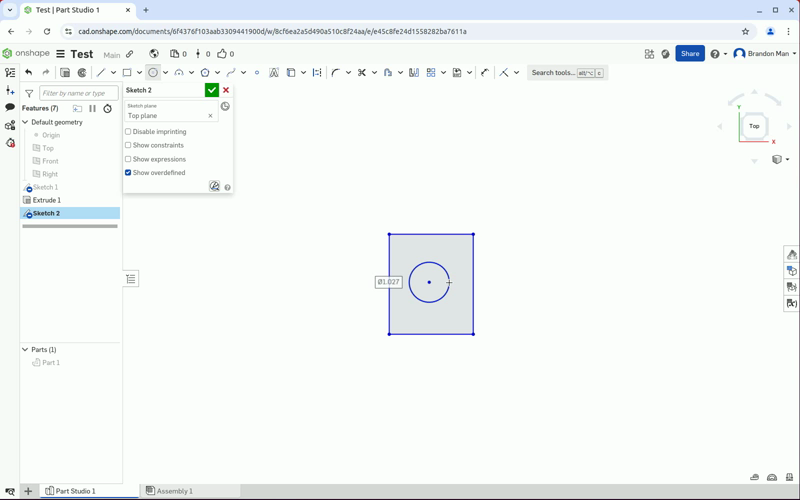
scroll(-6)
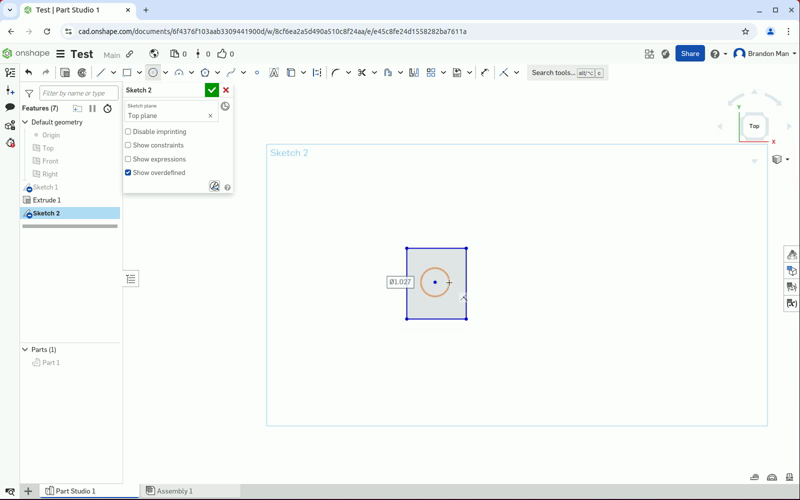
scroll(-6)
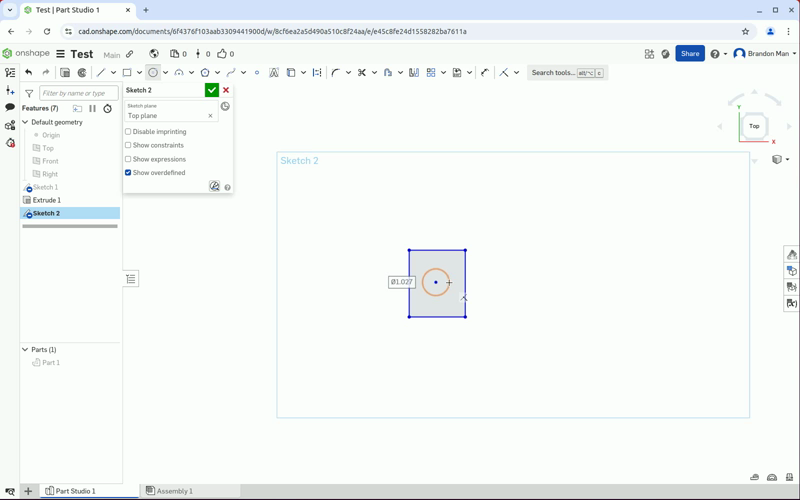
scroll(-6)
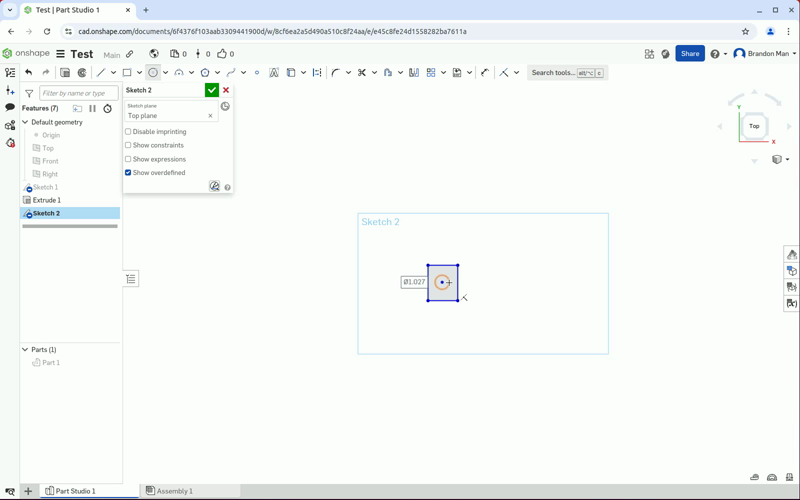
scroll(-6)
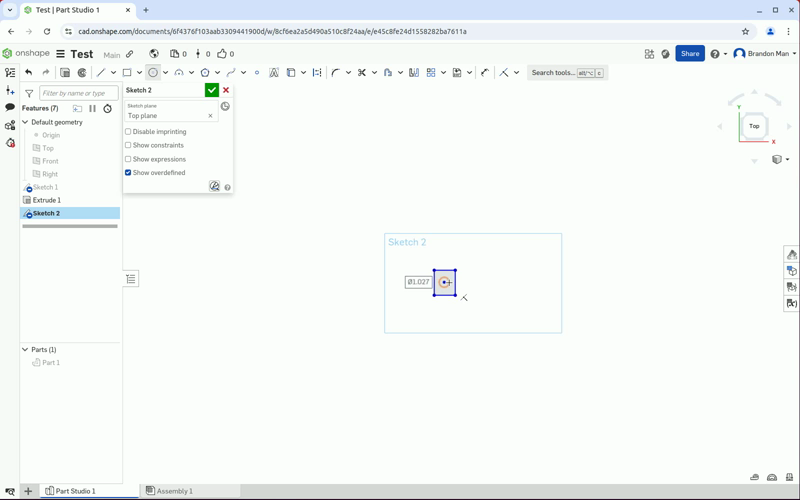
scroll(-6)
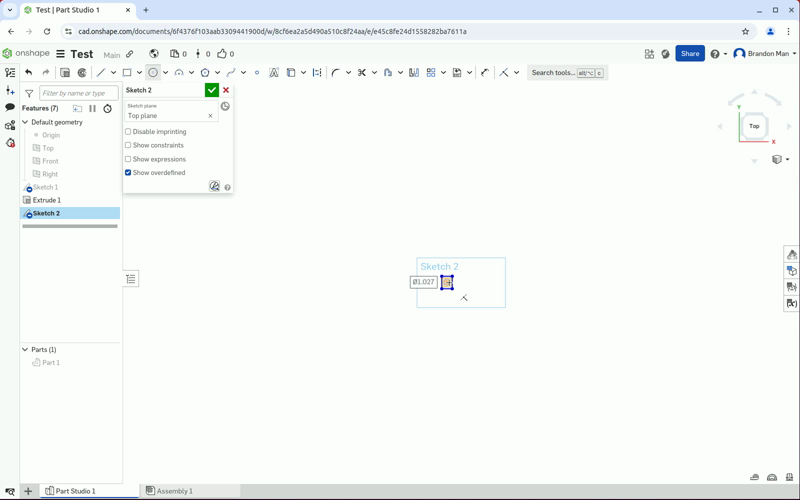
key(esc)
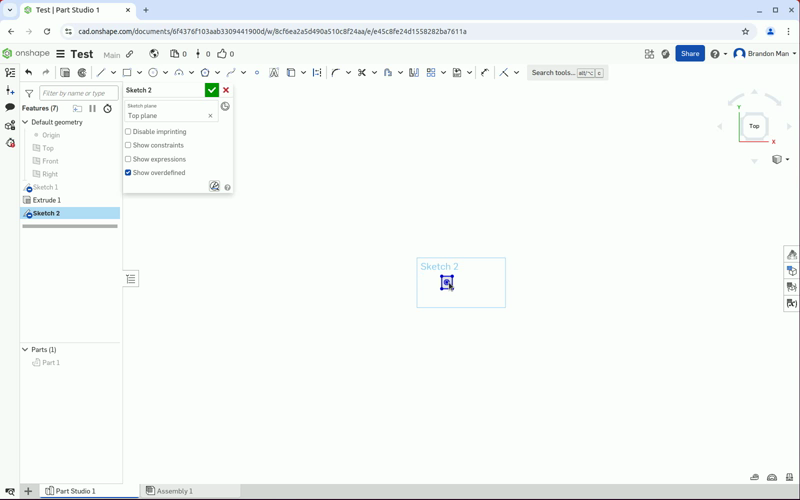
mouse_move(448, 286)
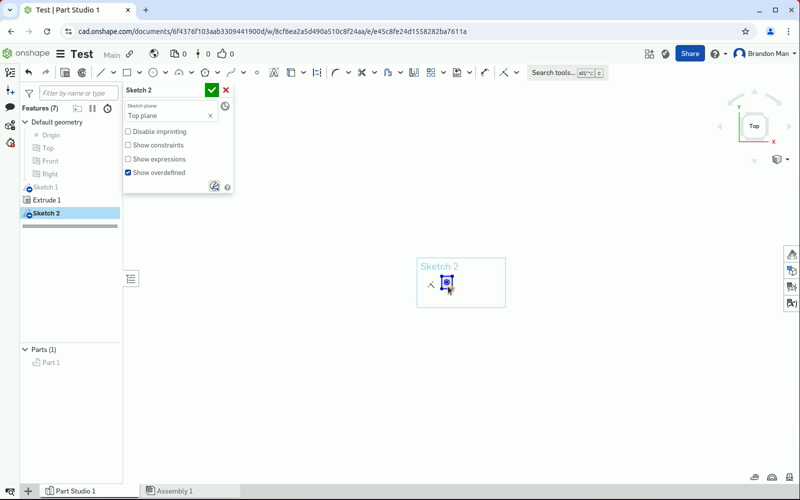
scroll(6)
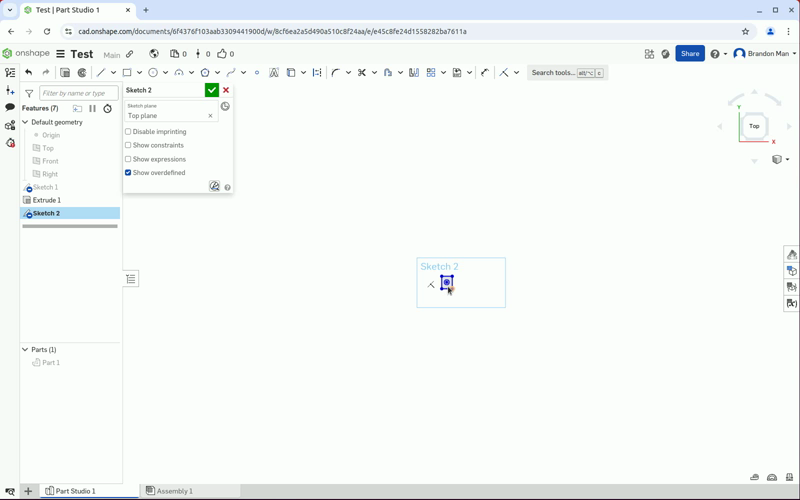
scroll(6)
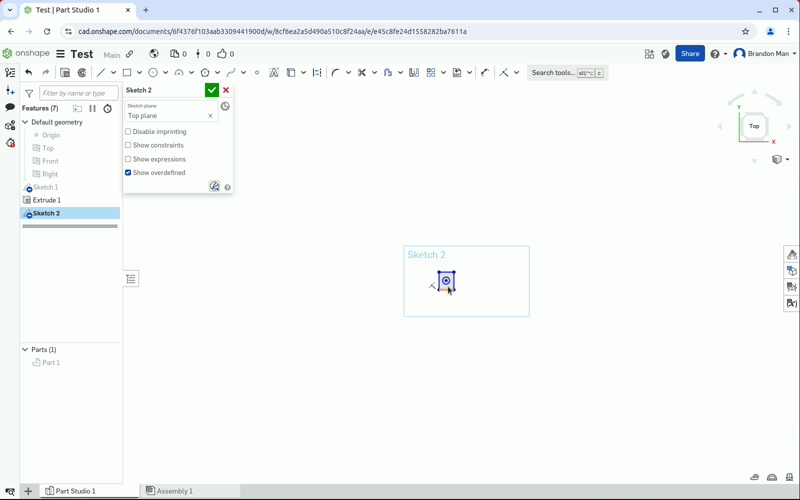
scroll(6)
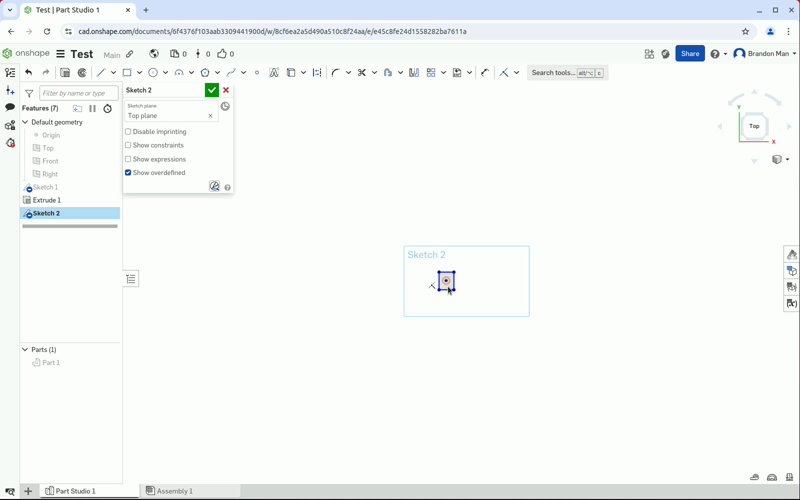
scroll(6)
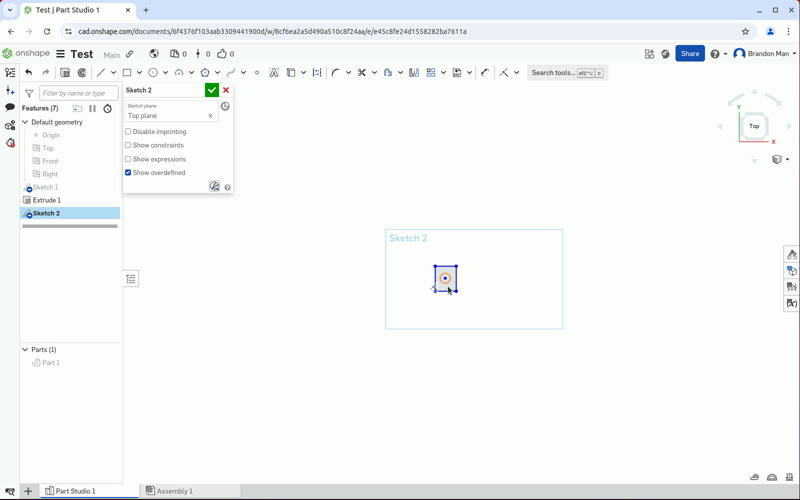
scroll(6)
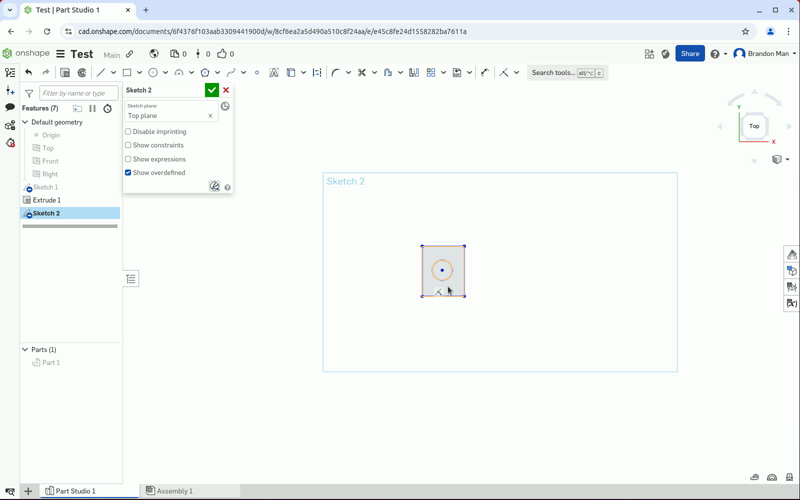
scroll(6)
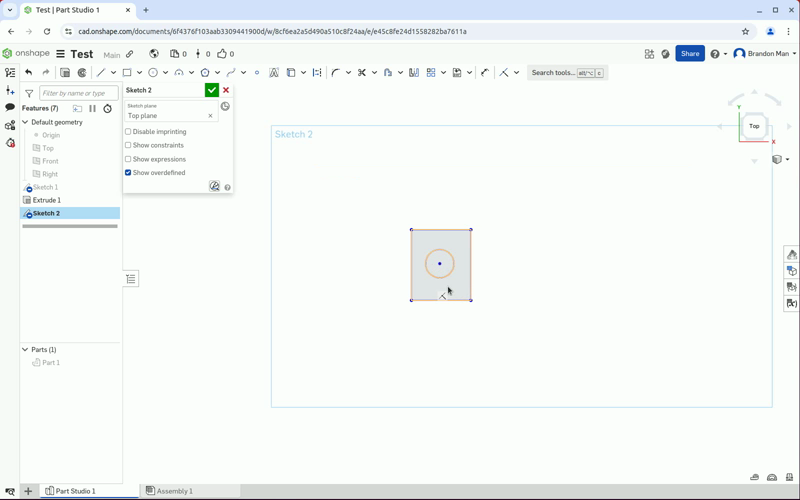
scroll(6)
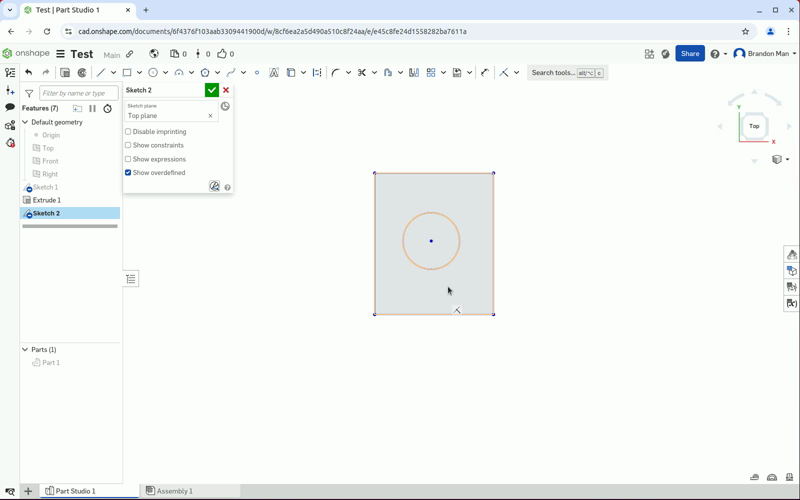
click(448, 286)
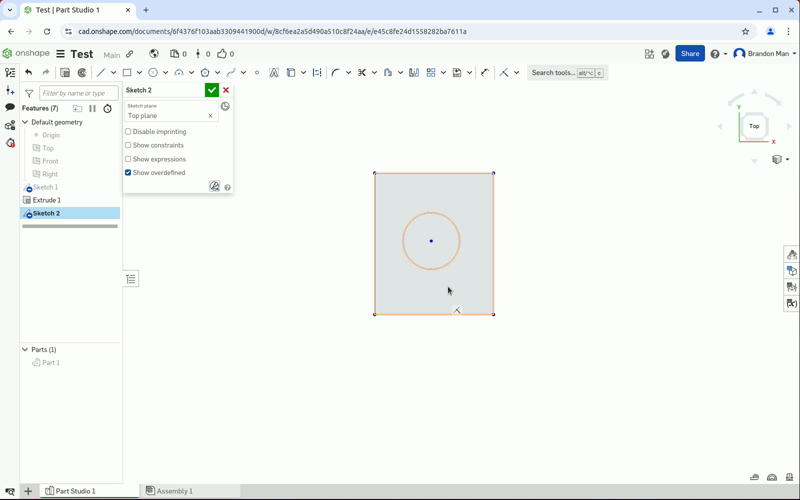
scroll(-6)
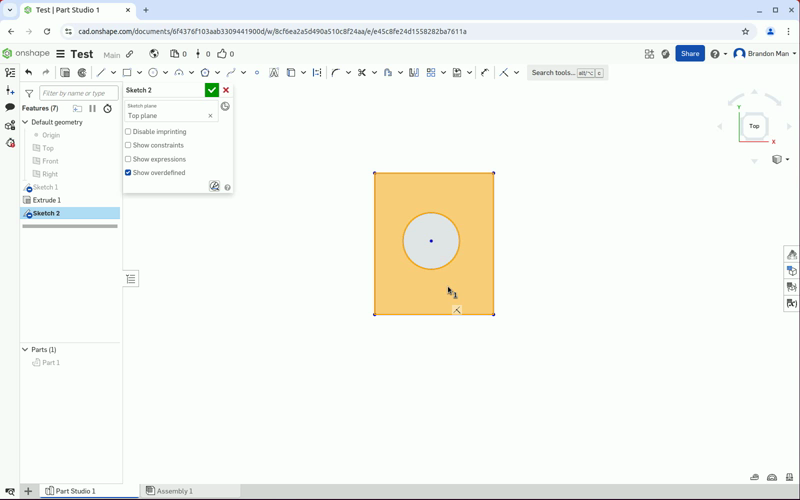
scroll(-6)
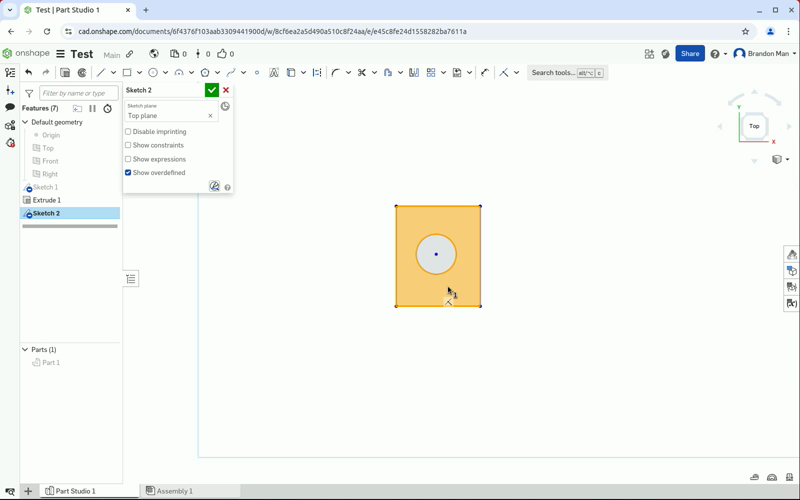
scroll(-6)
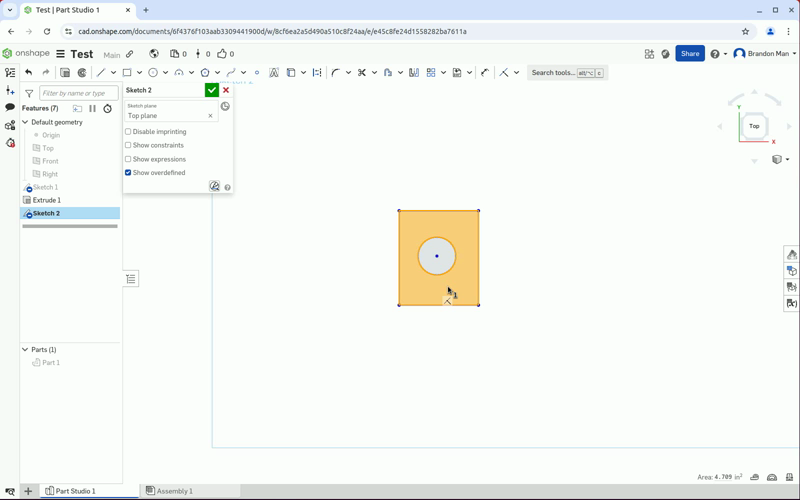
scroll(-6)
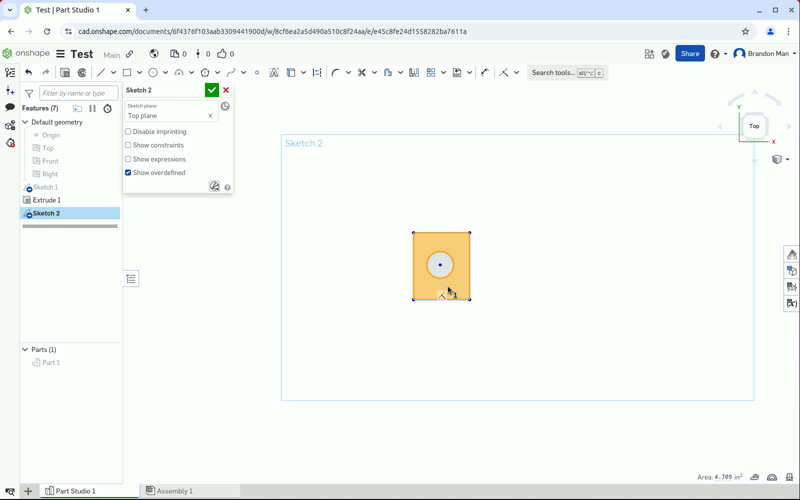
scroll(-6)
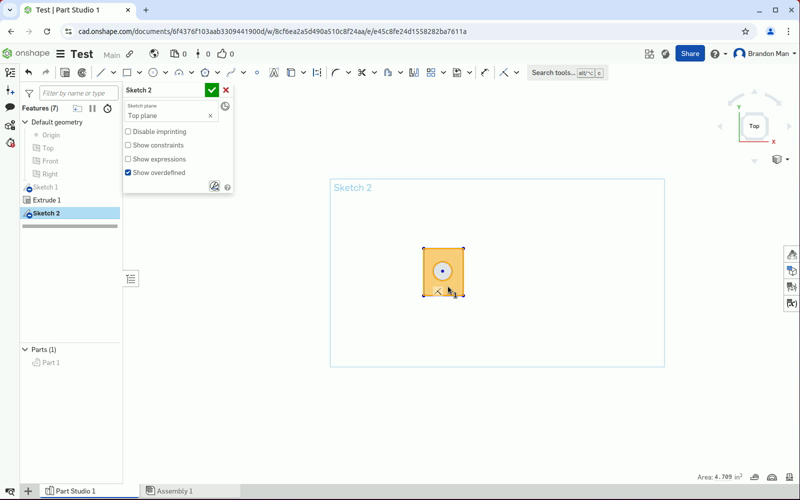
scroll(-6)
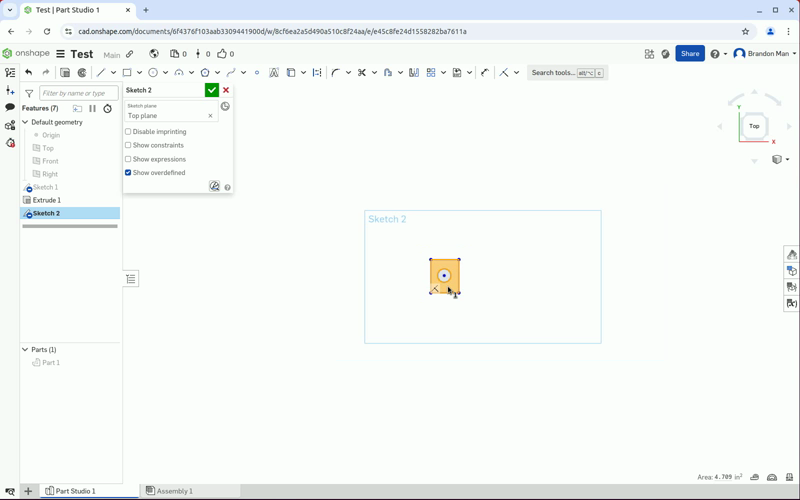
scroll(-6)
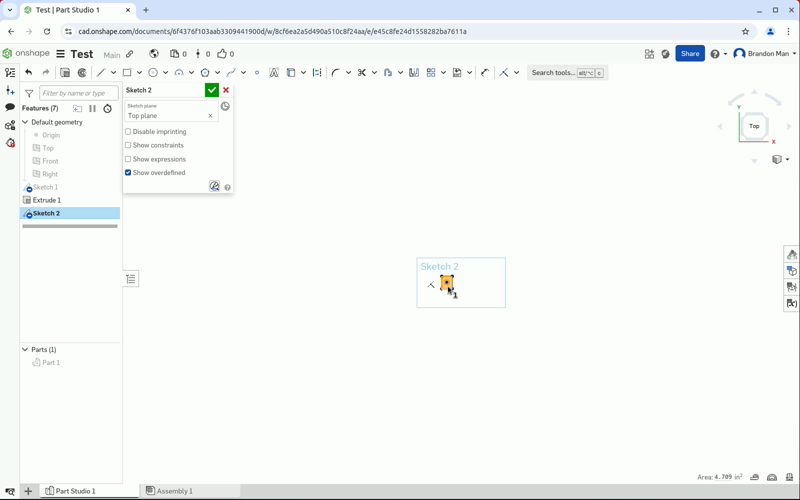
mouse_move(73, 352)
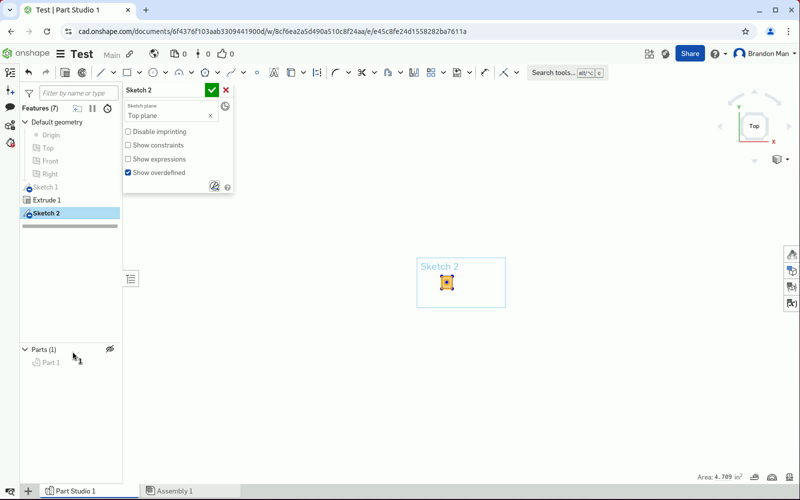
key(shift+y)
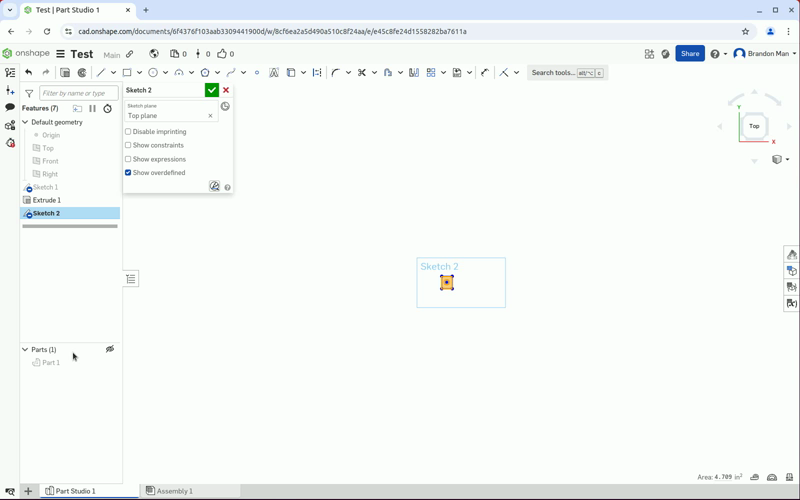
key(shift+e)
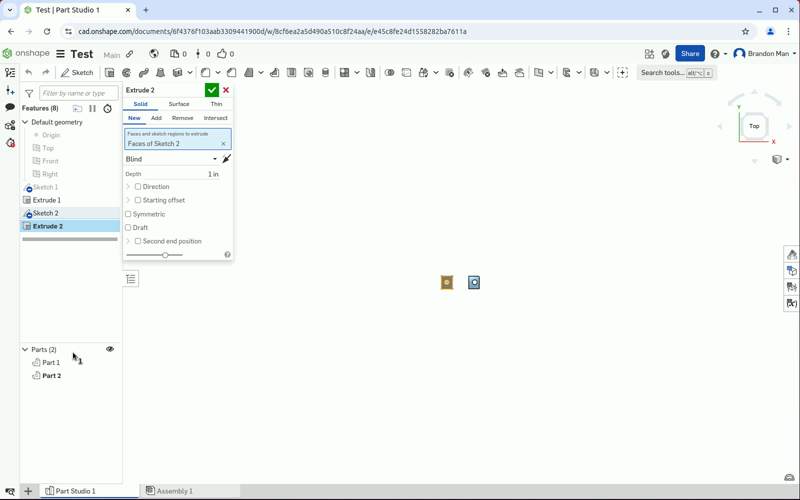
mouse_move(143, 106)
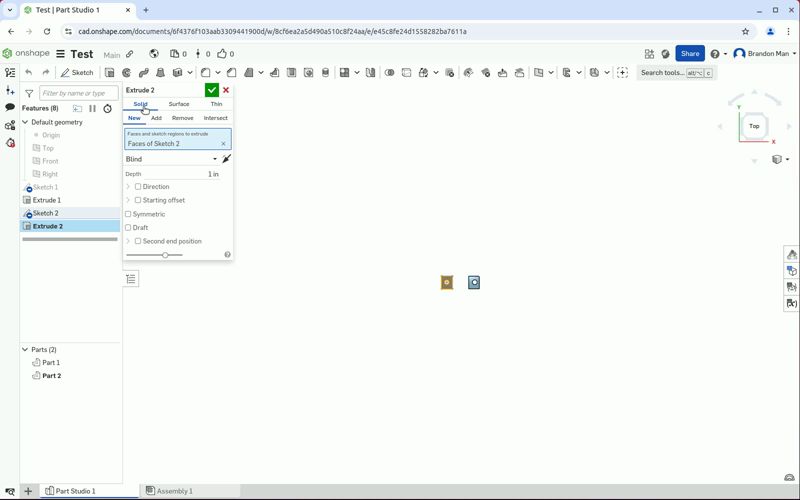
click(143, 106)
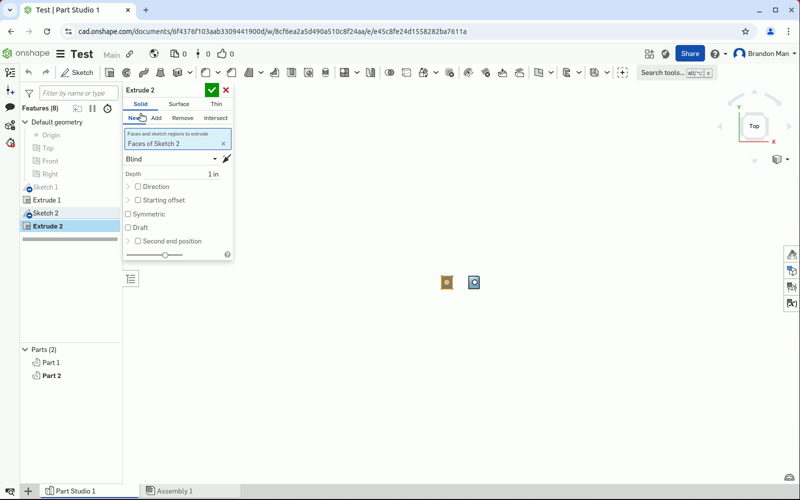
mouse_move(137, 120)
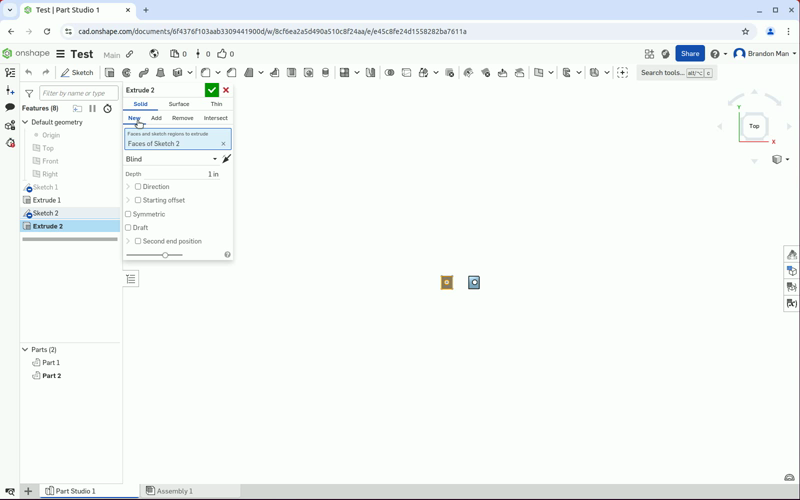
click(137, 120)
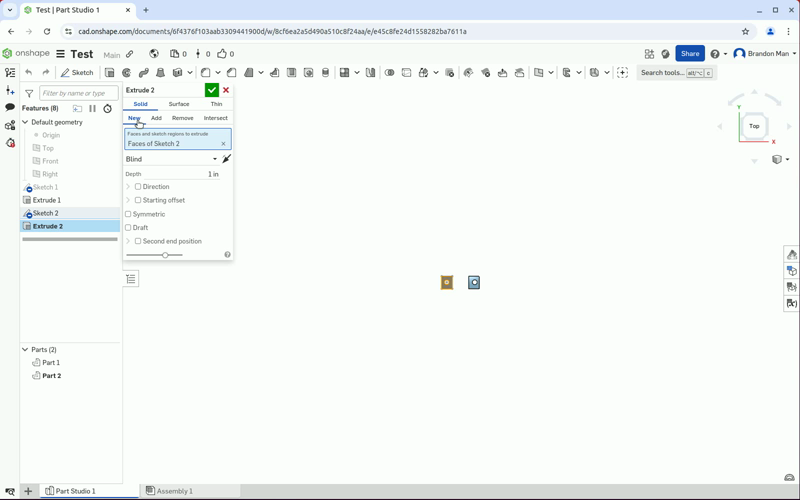
key(tab, 4)
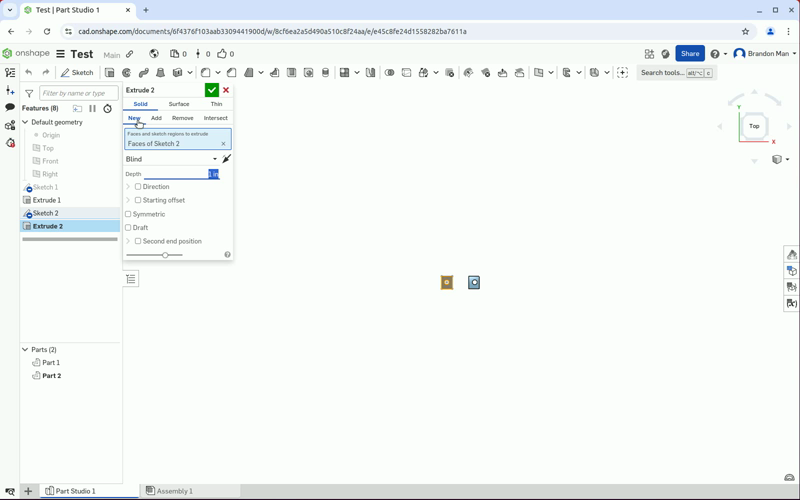
text(4.574)
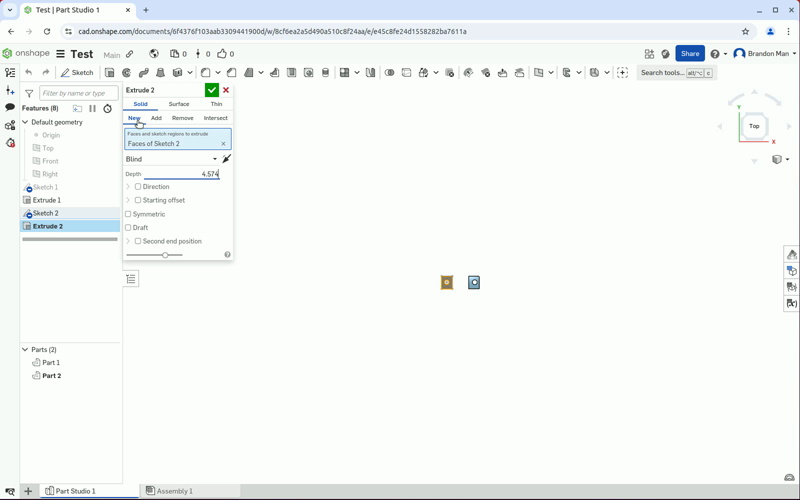
key(enter)
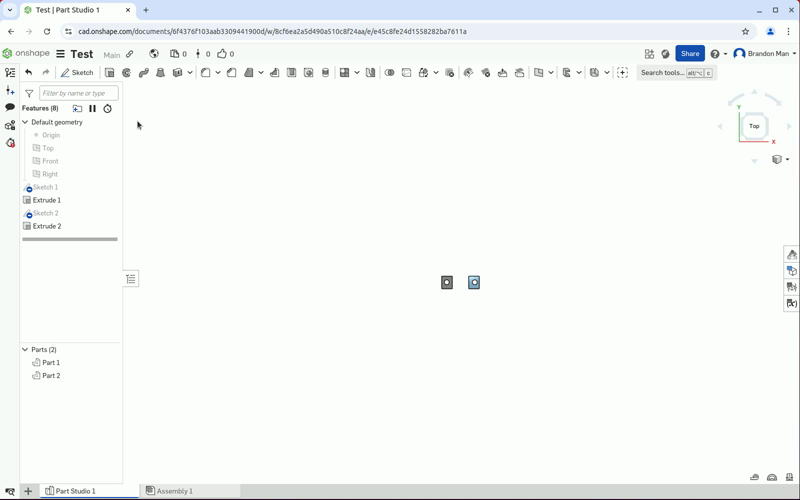
key(shift+h)
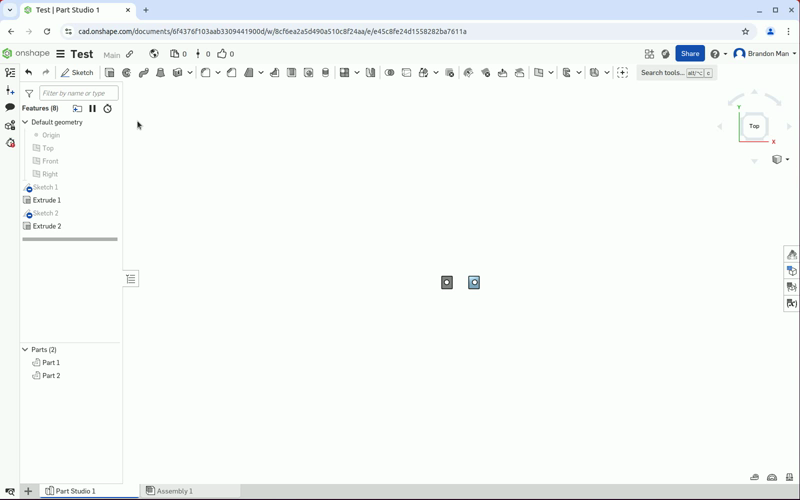
key(shift+h)
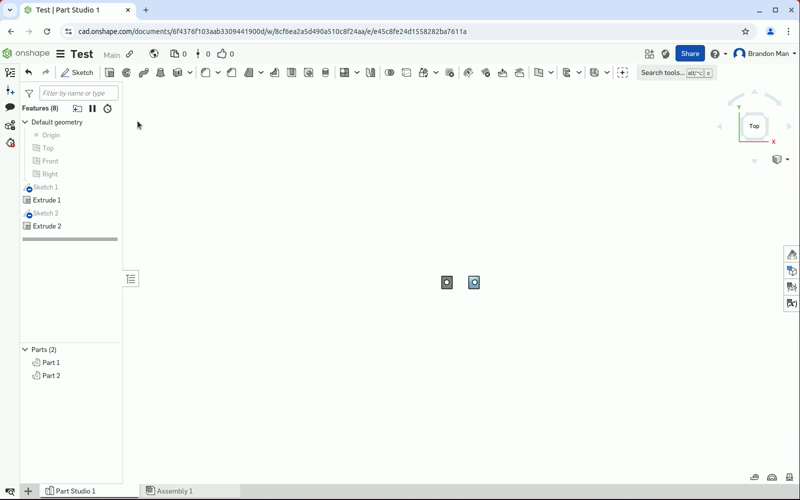
mouse_move(73, 189)
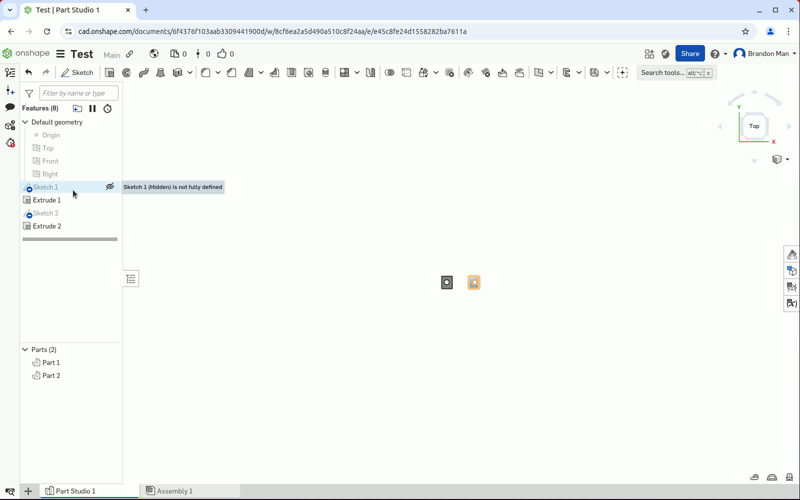
click(73, 189)
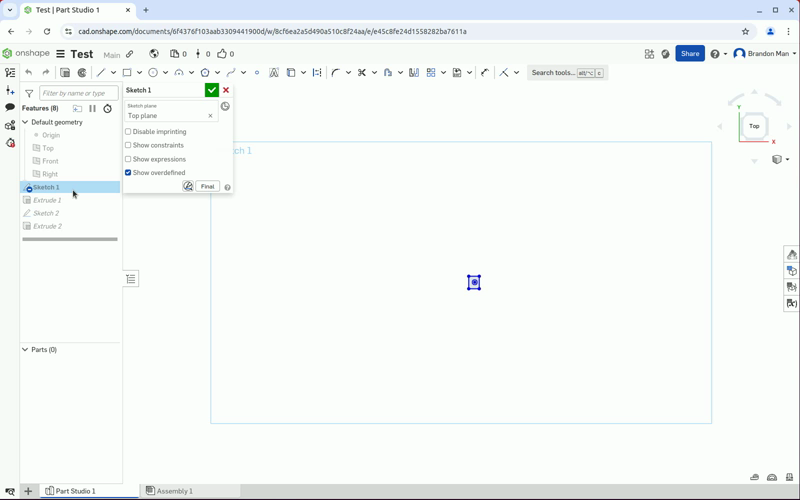
mouse_move(229, 92)
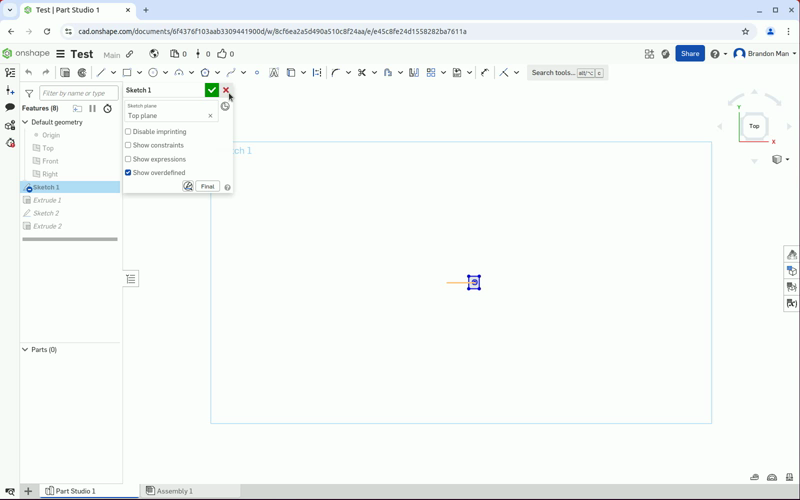
click(229, 92)
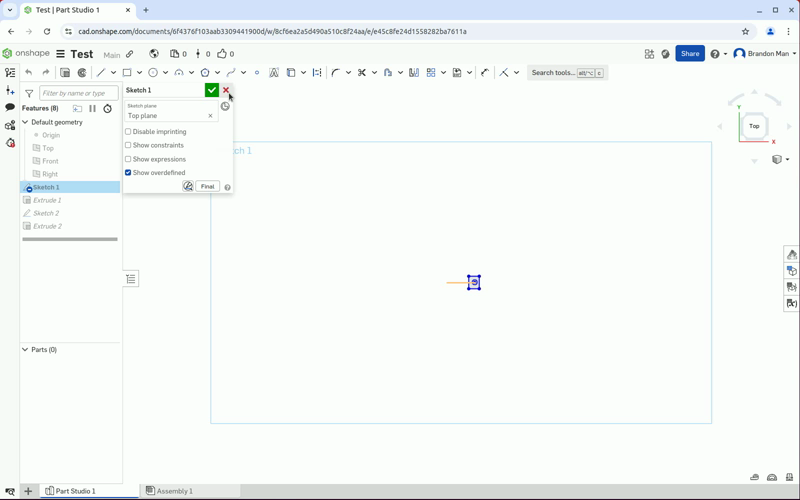
key(shift+s)
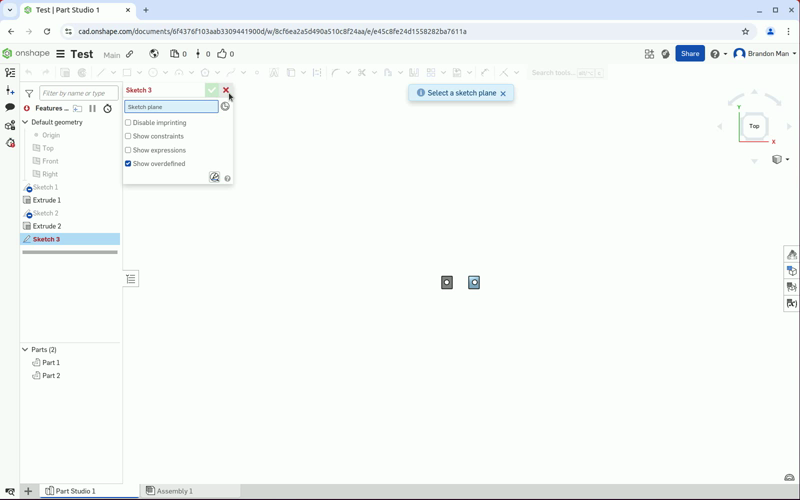
mouse_move(73, 150)
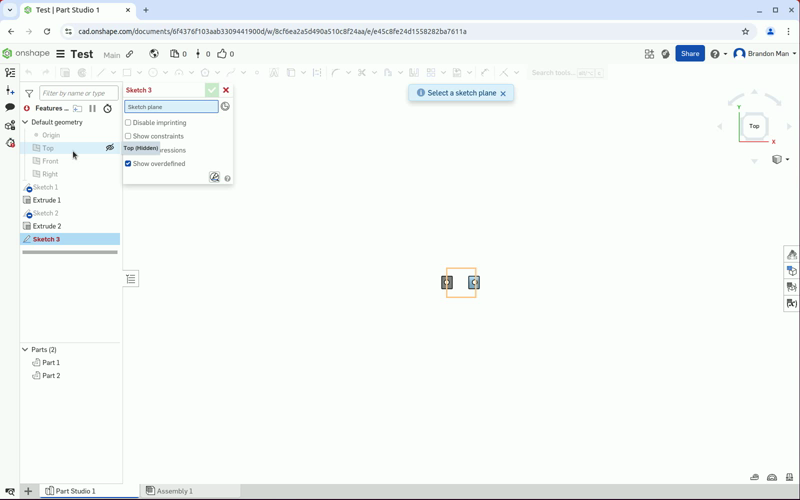
click(73, 150)
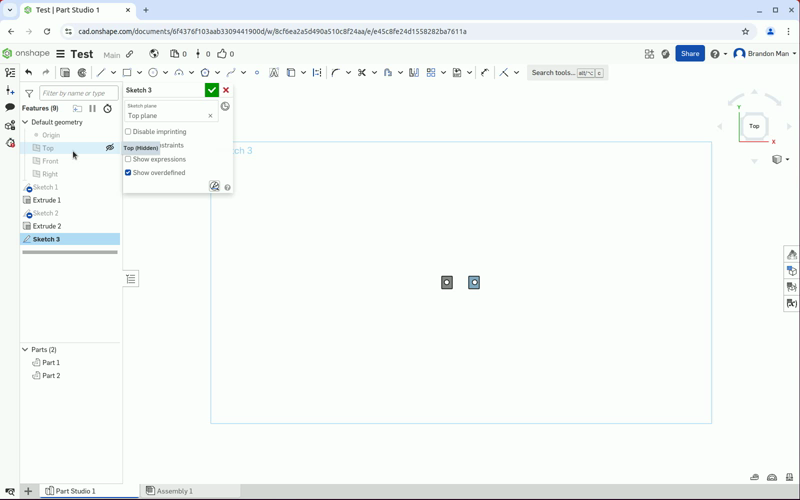
mouse_move(73, 352)
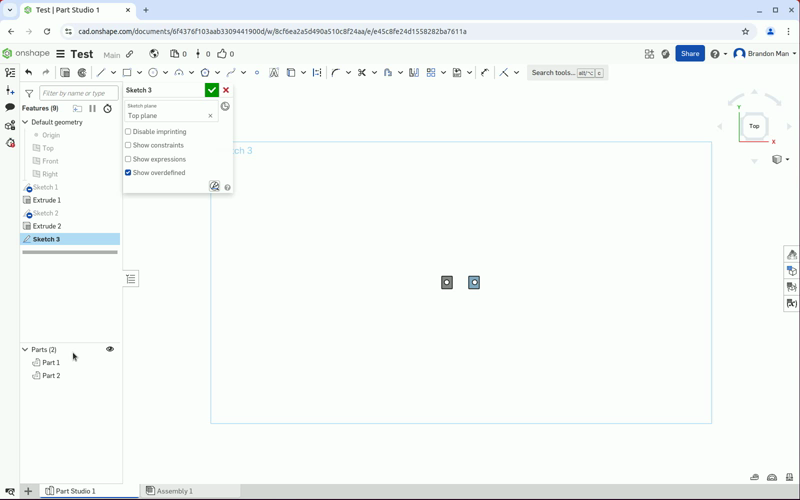
key(y)
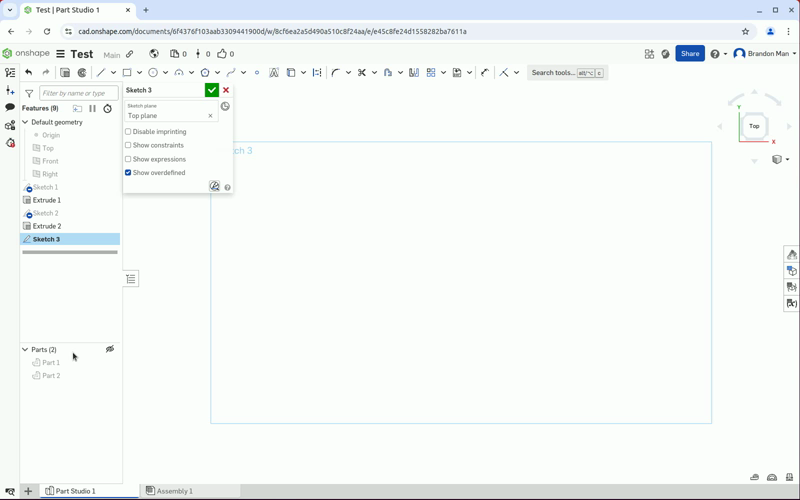
key(l)
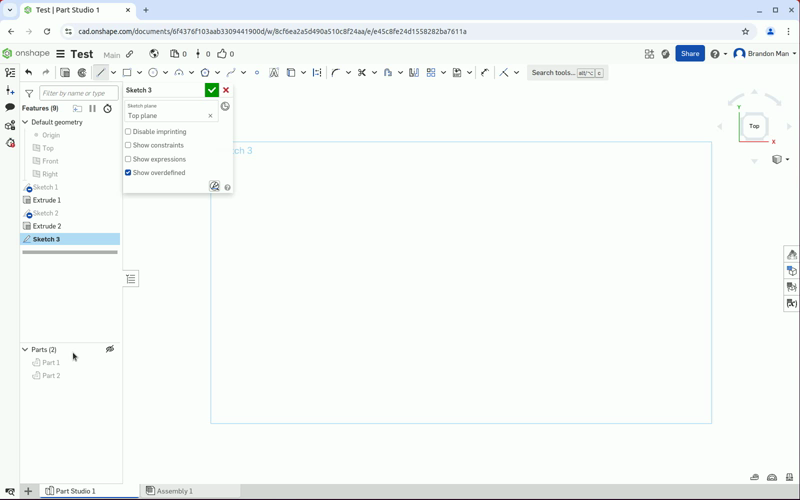
key_down(shift)
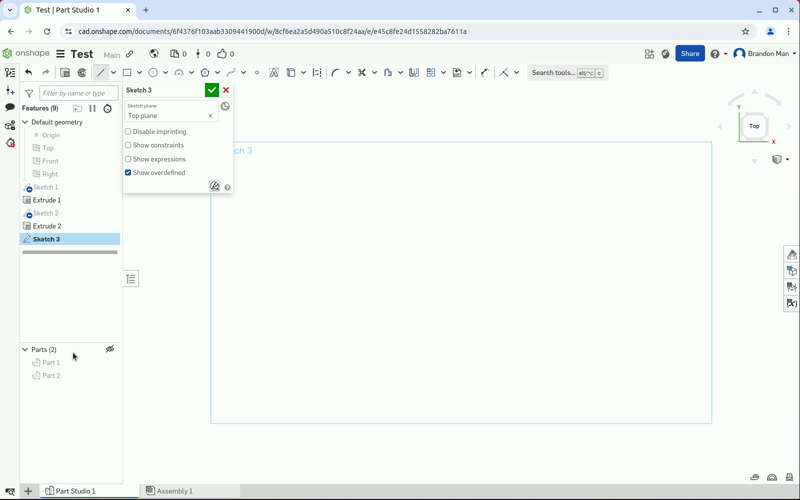
mouse_move(452, 288)
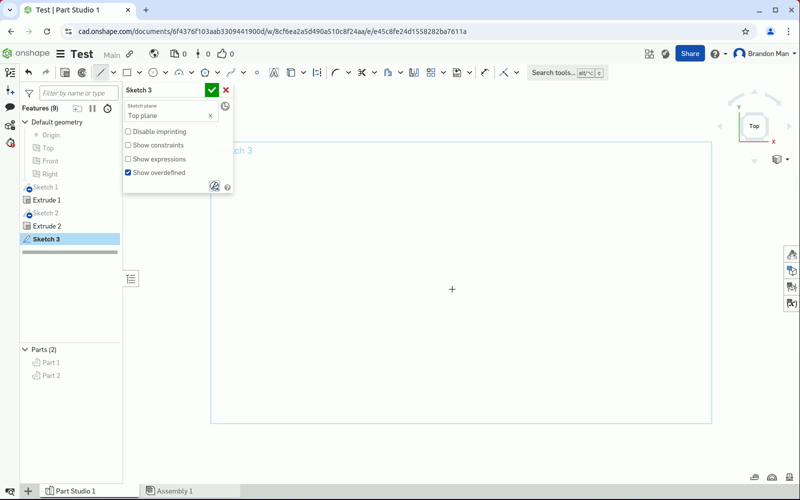
click(452, 288)
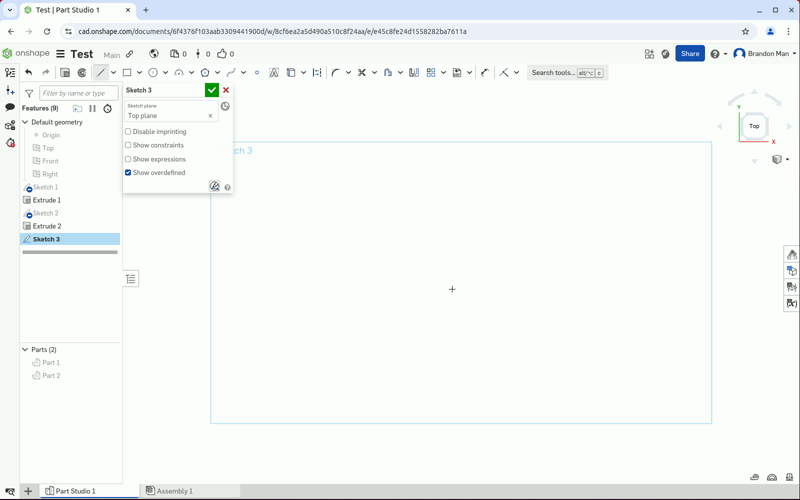
key_up(shift)
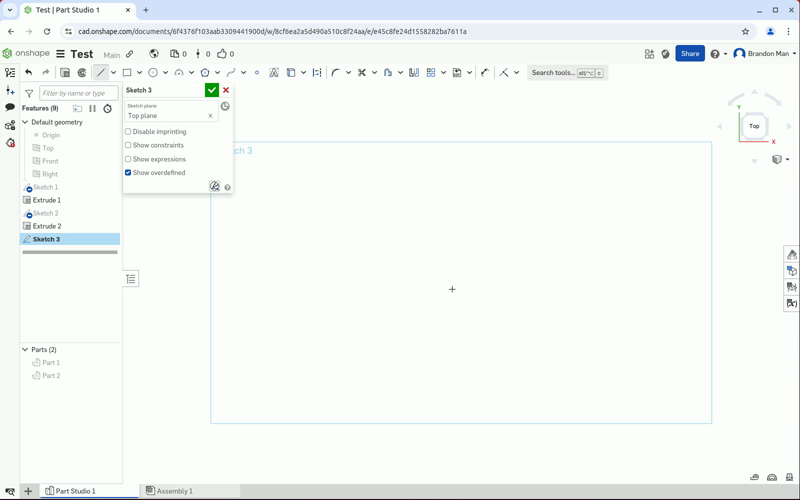
key_down(shift)
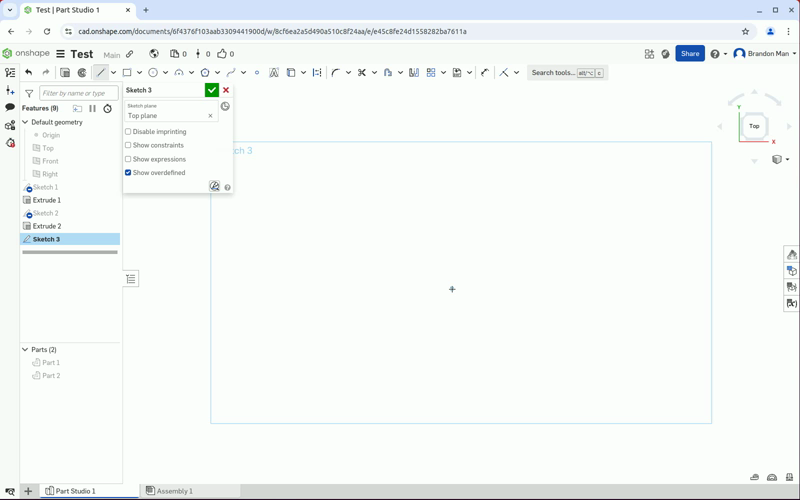
mouse_move(482, 288)
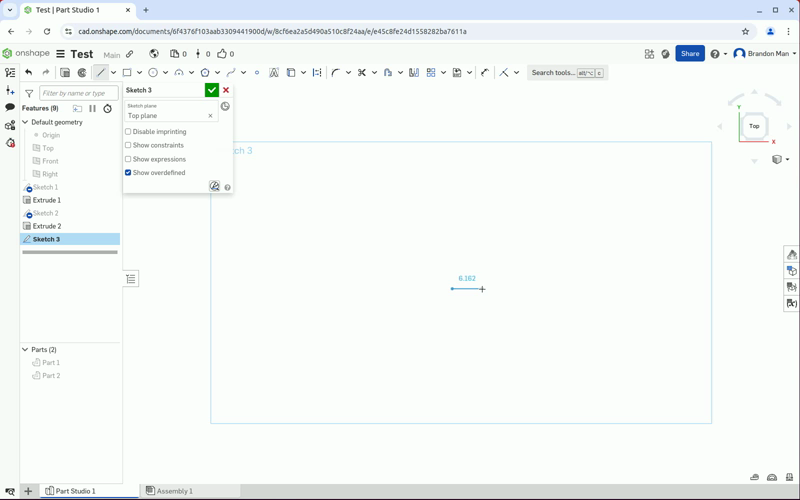
mouse_move(470, 288)
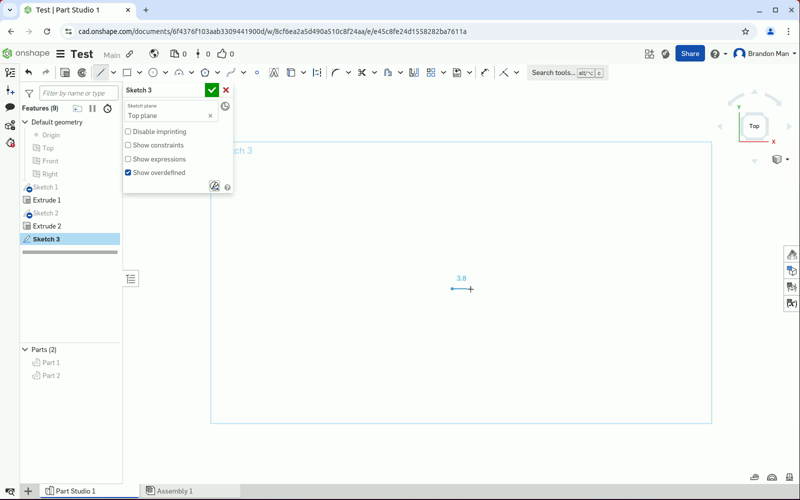
click(470, 288)
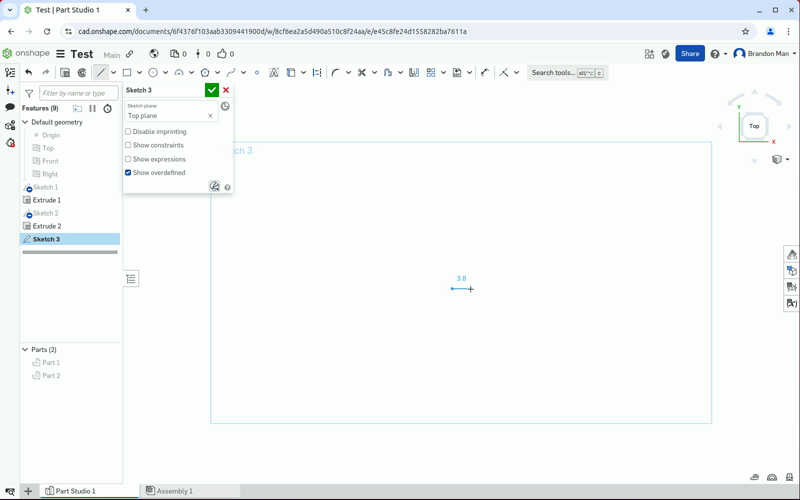
key_up(shift)
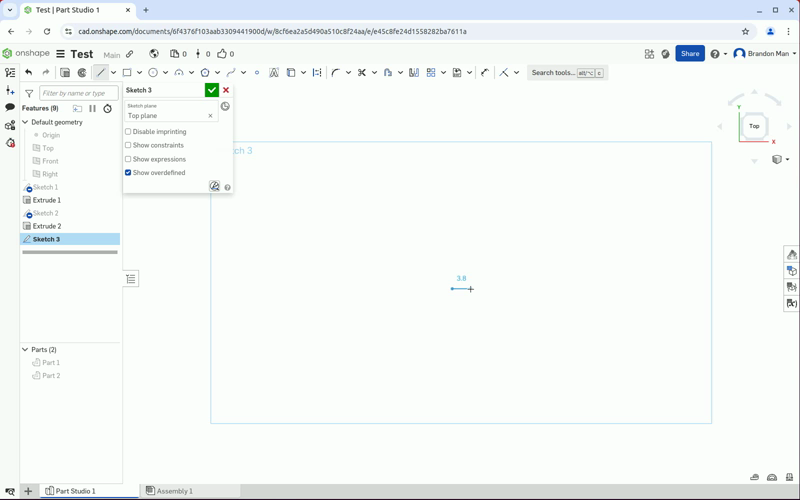
key_down(shift)
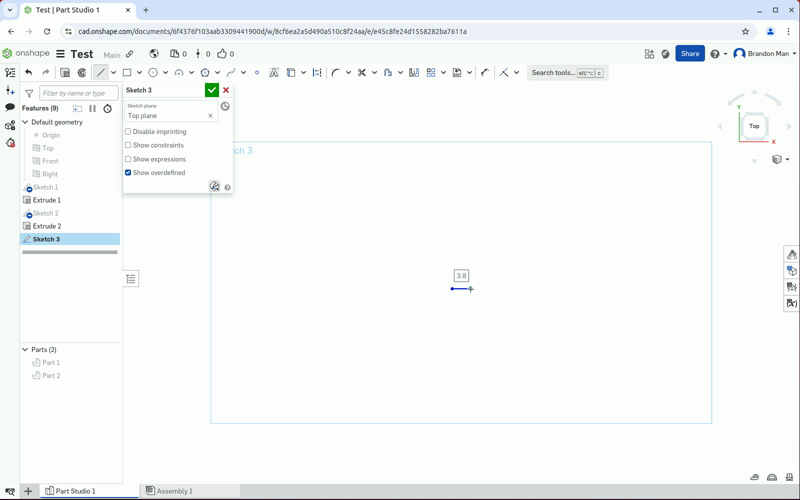
mouse_move(501, 288)
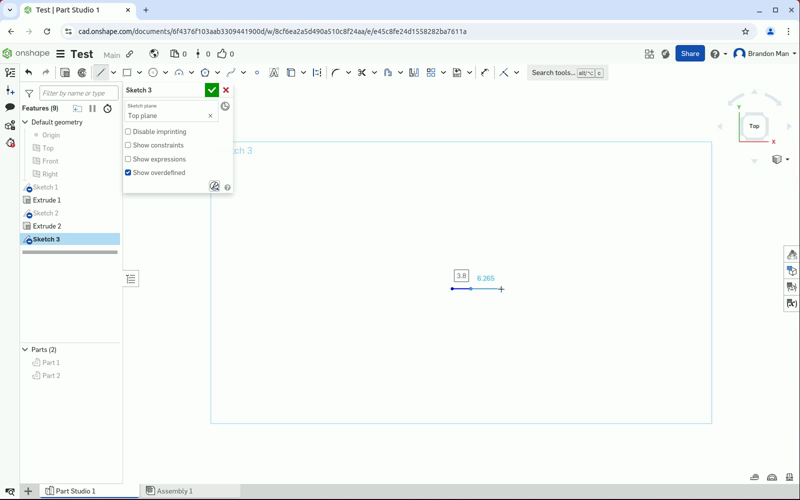
mouse_move(470, 276)
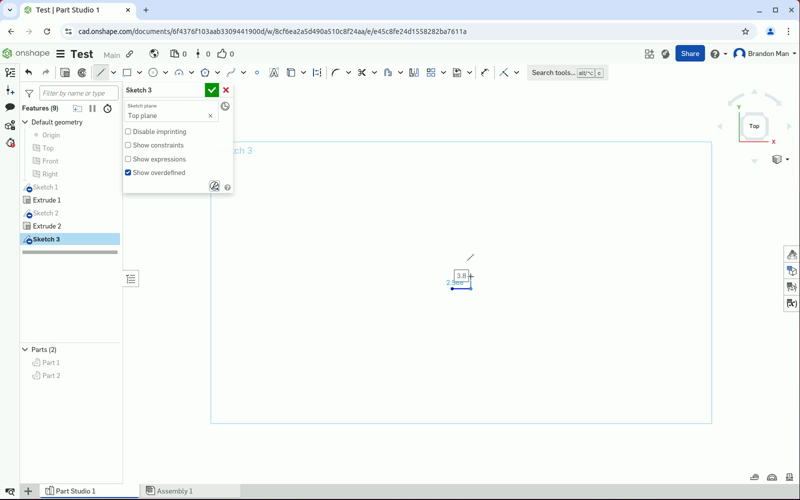
click(470, 276)
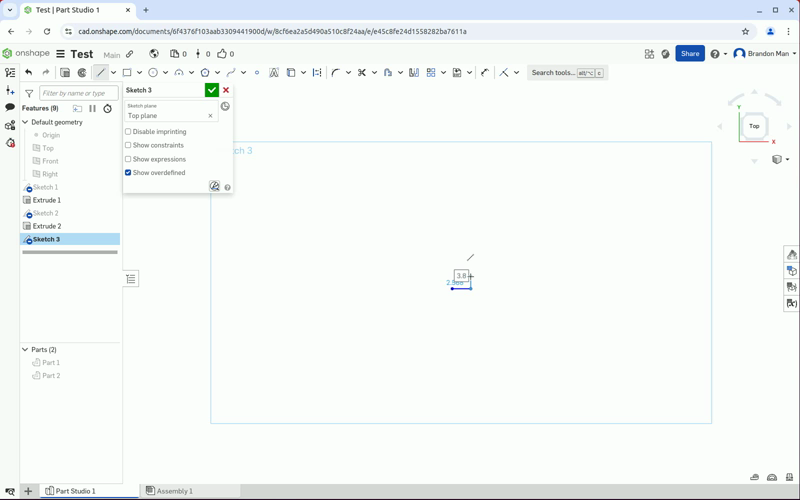
key_up(shift)
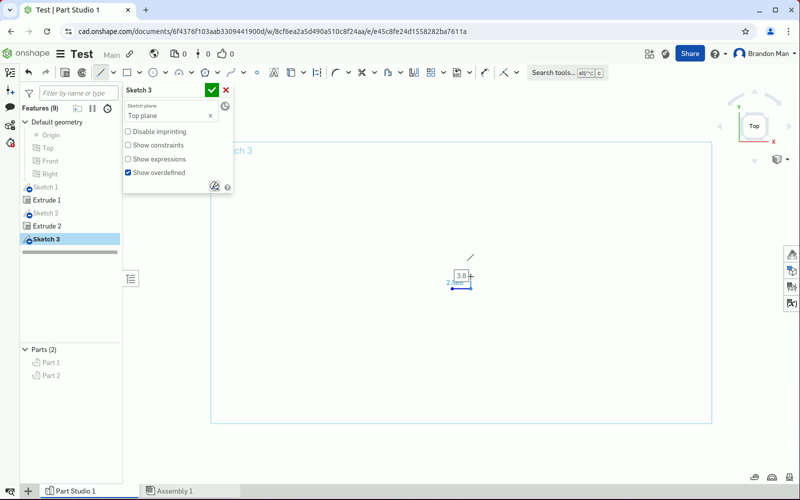
key_down(shift)
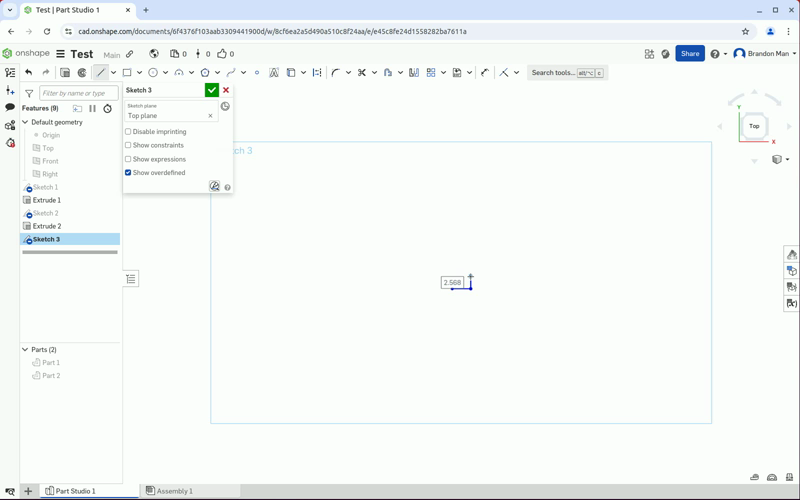
mouse_move(501, 276)
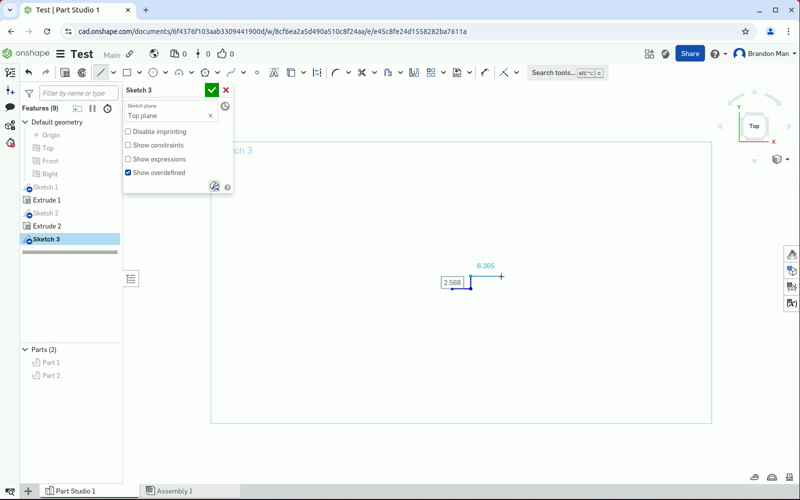
mouse_move(452, 276)
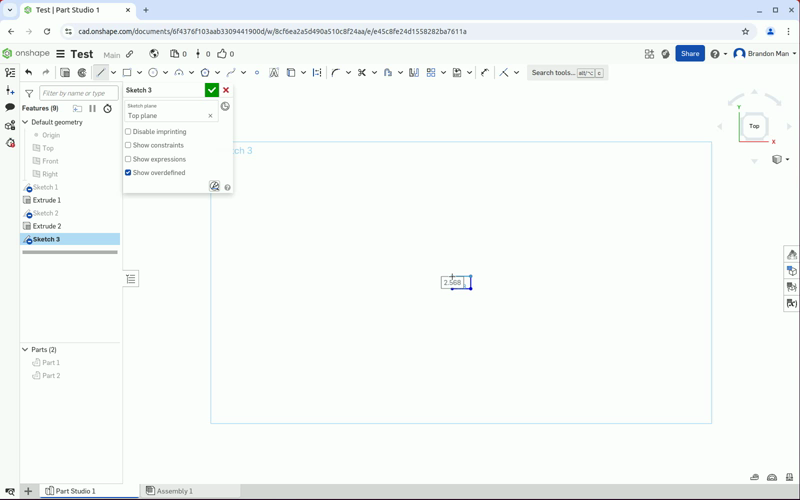
click(452, 276)
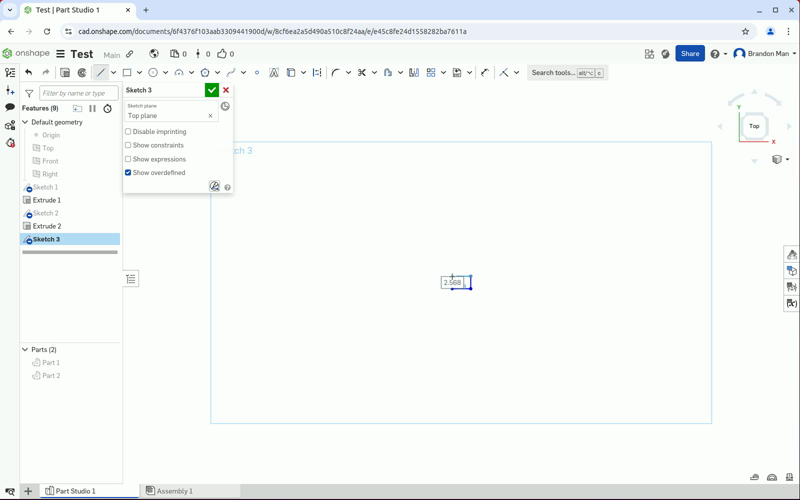
key_up(shift)
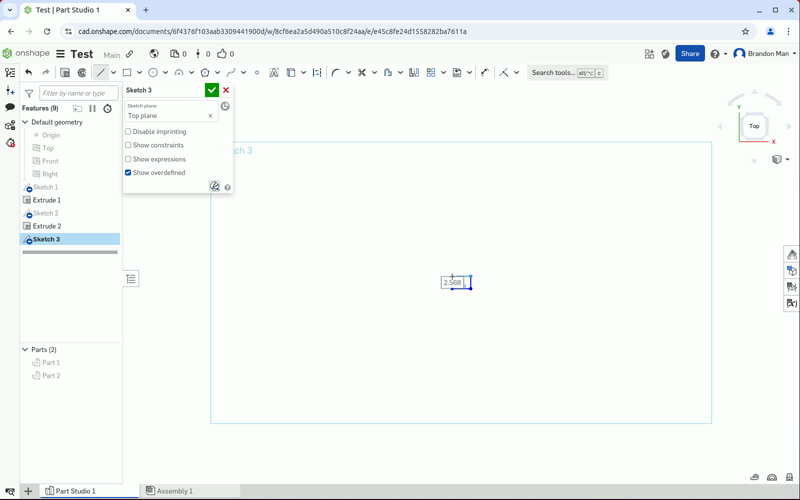
mouse_move(482, 276)
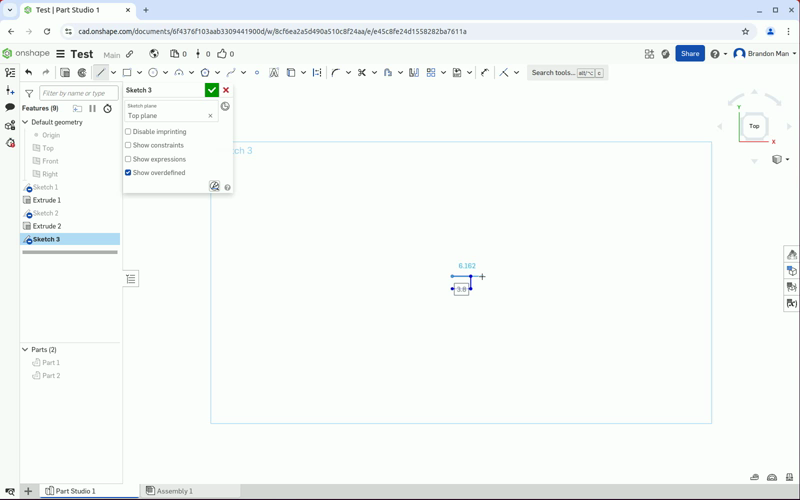
key_down(shift)
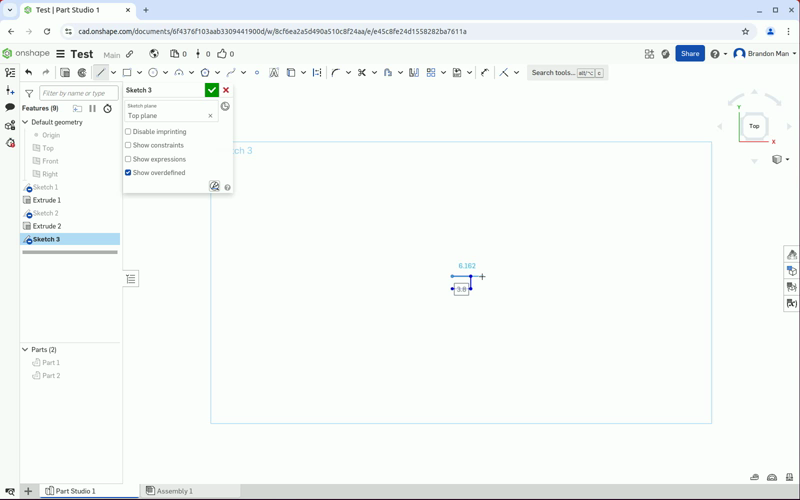
mouse_move(452, 288)
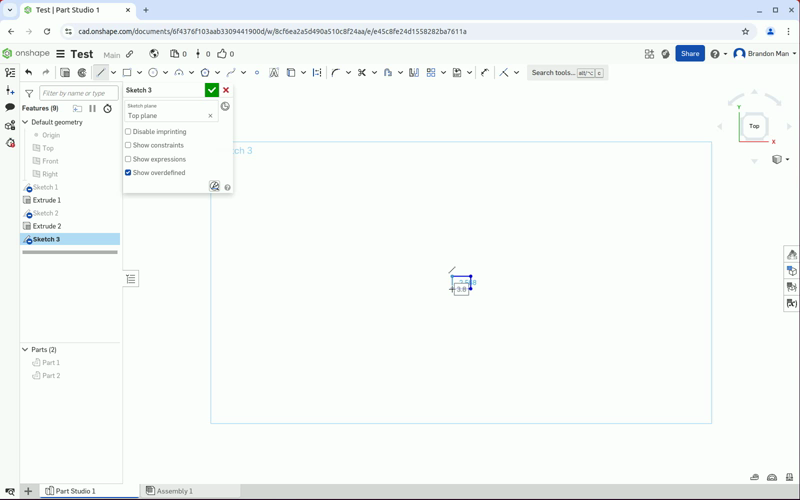
key_up(shift)
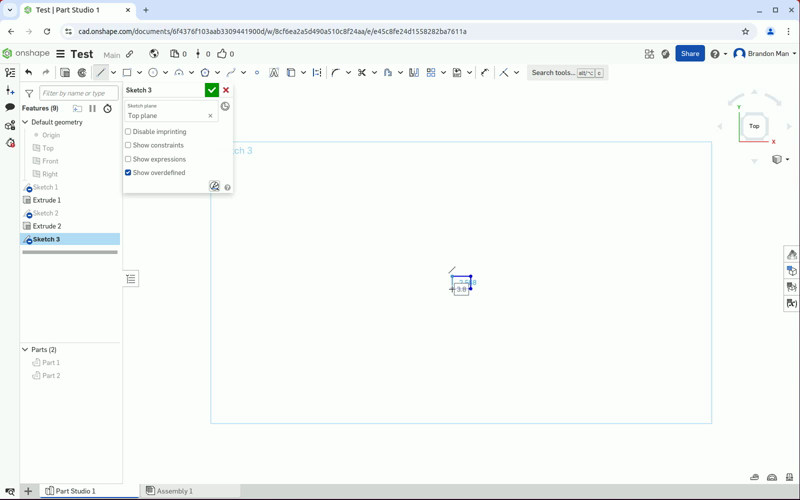
click(452, 288)
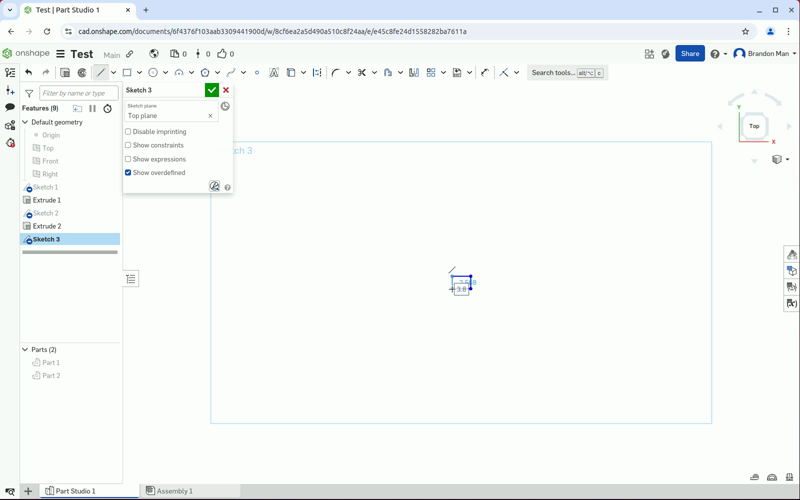
key(esc)
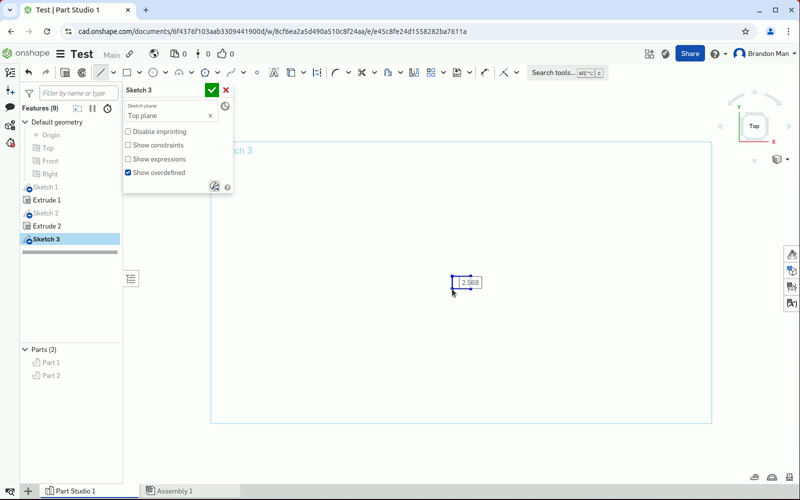
mouse_move(455, 281)
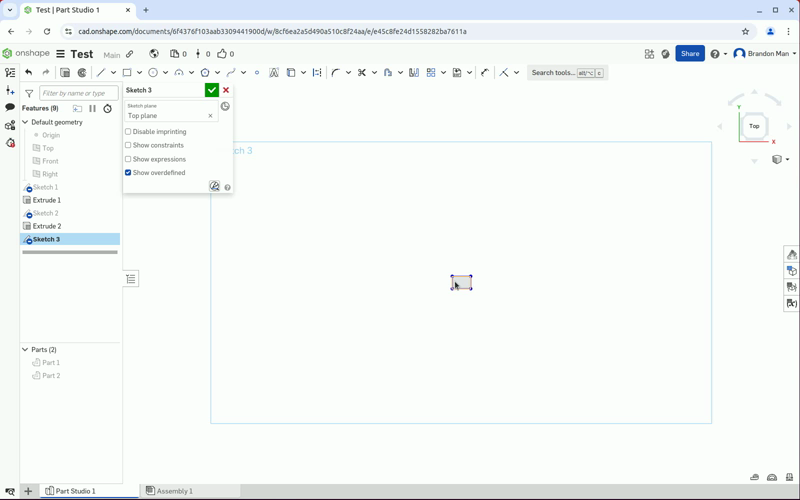
scroll(6)
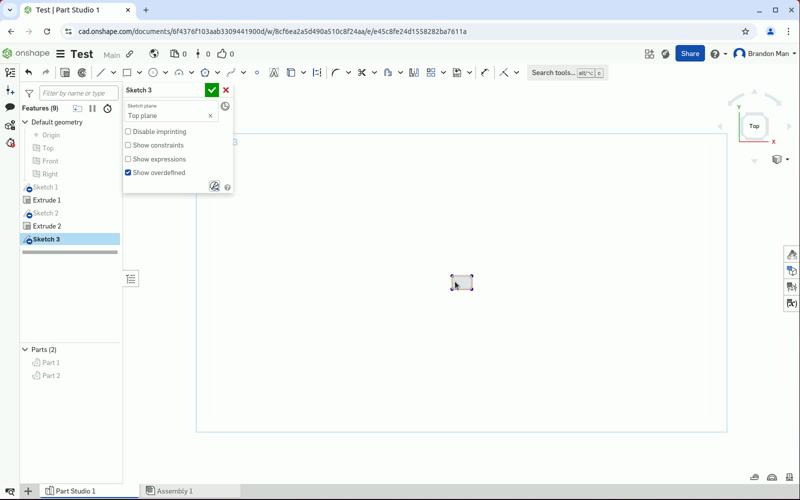
scroll(6)
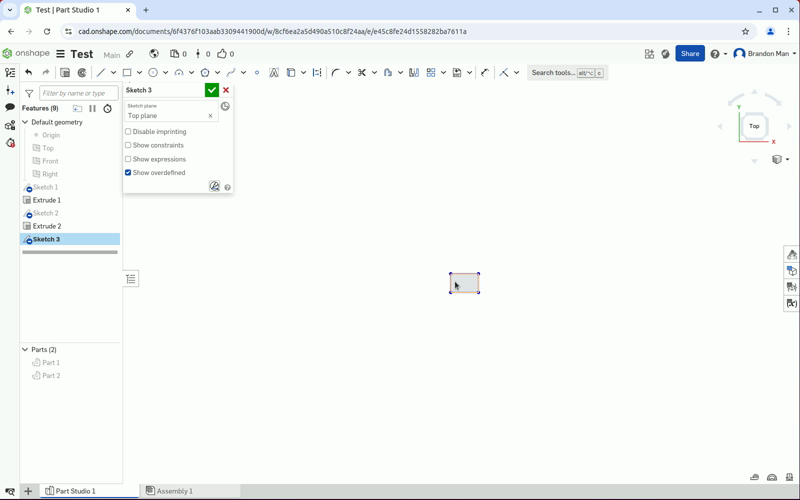
scroll(6)
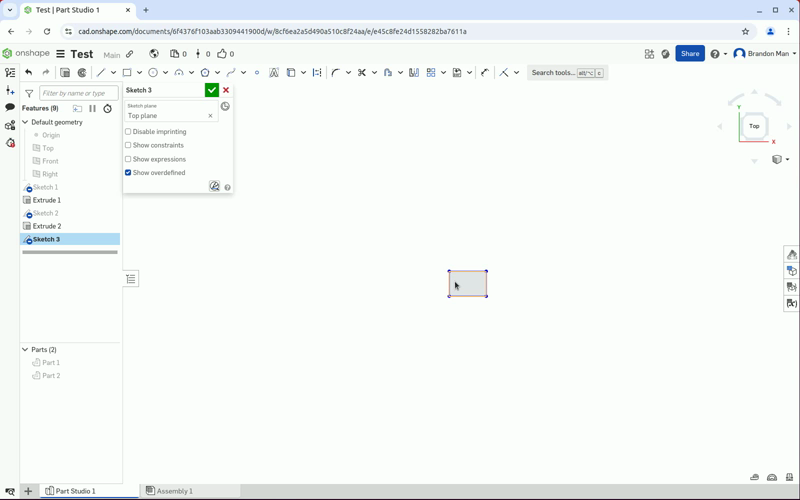
scroll(6)
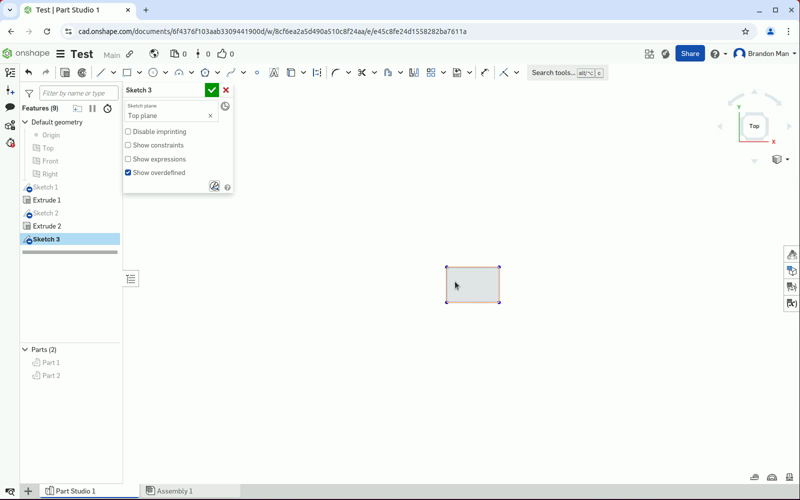
scroll(6)
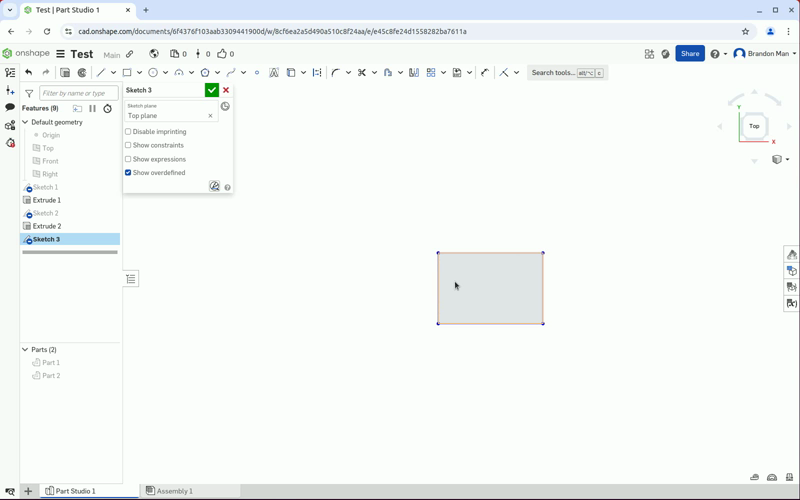
scroll(6)
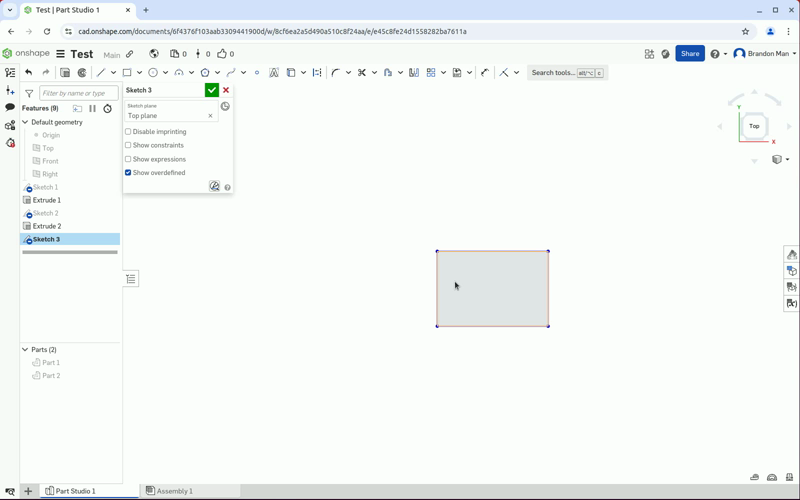
scroll(6)
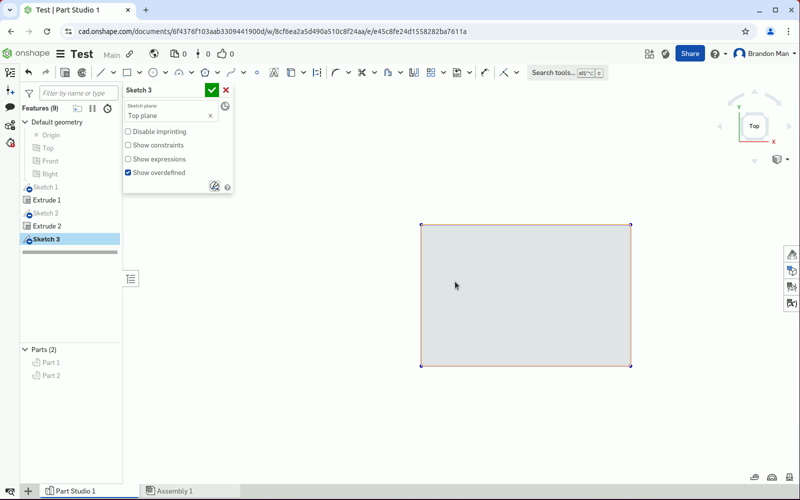
click(455, 281)
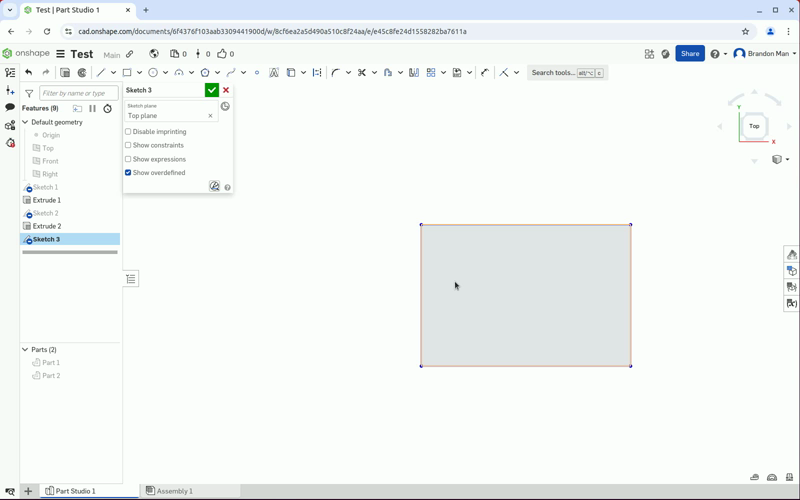
scroll(-6)
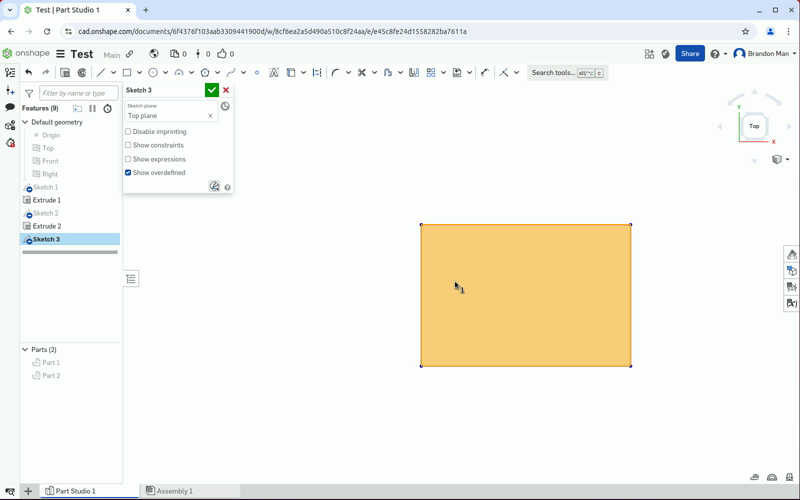
scroll(-6)
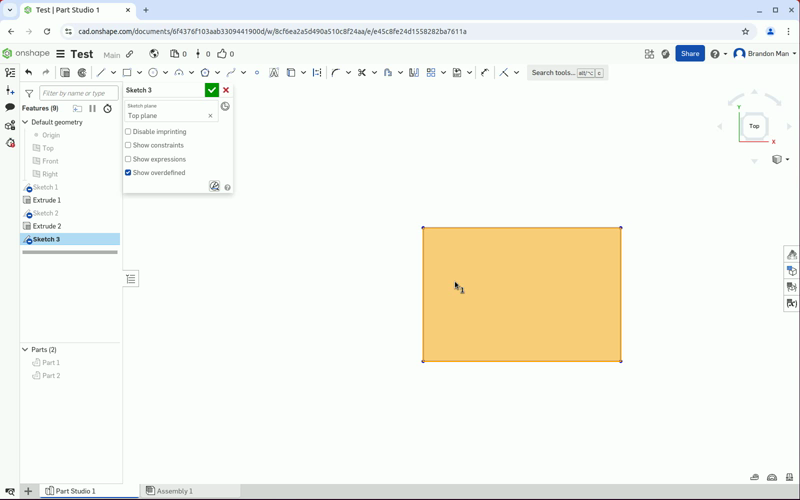
scroll(-6)
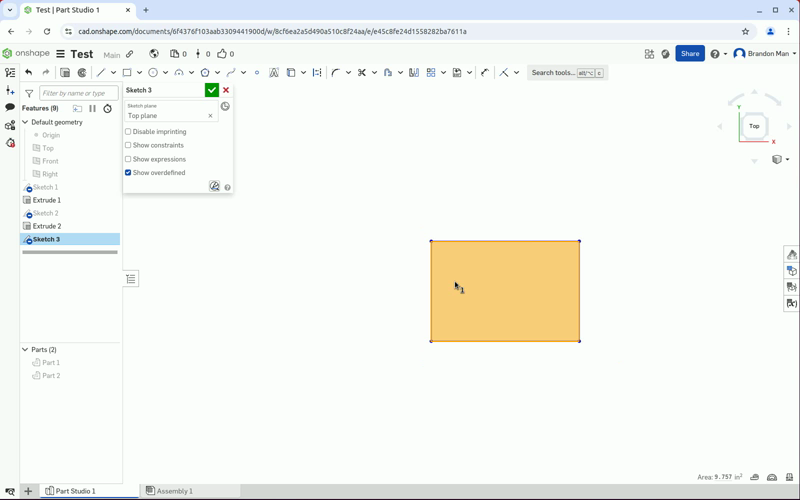
scroll(-6)
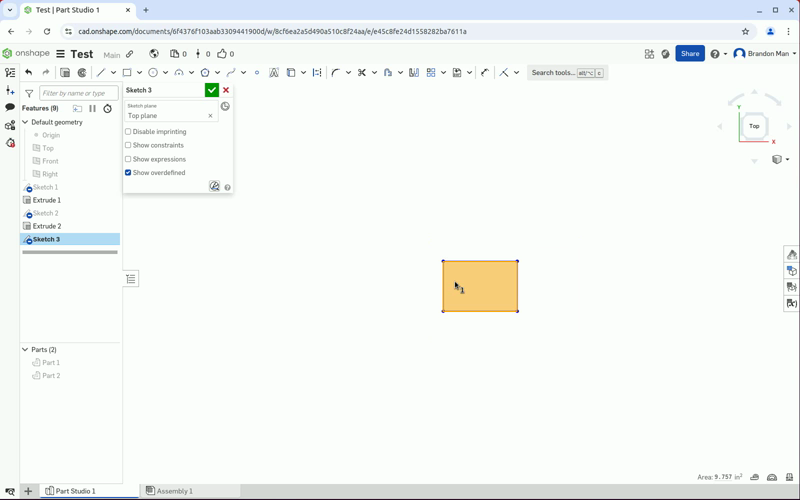
scroll(-6)
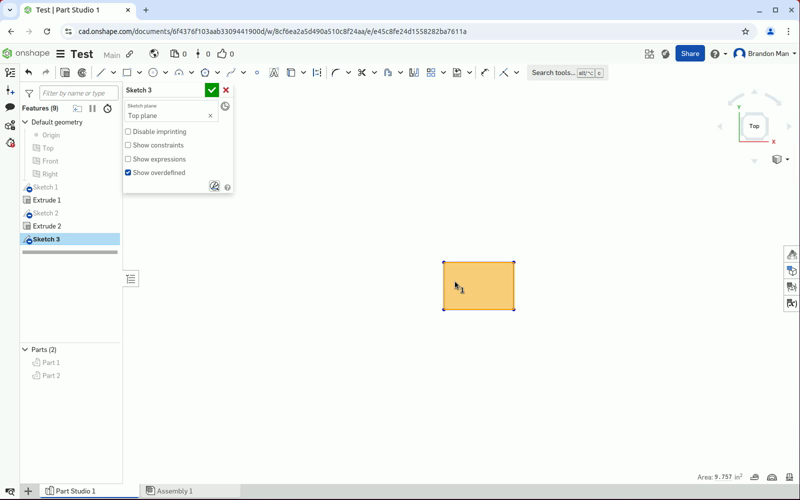
scroll(-6)
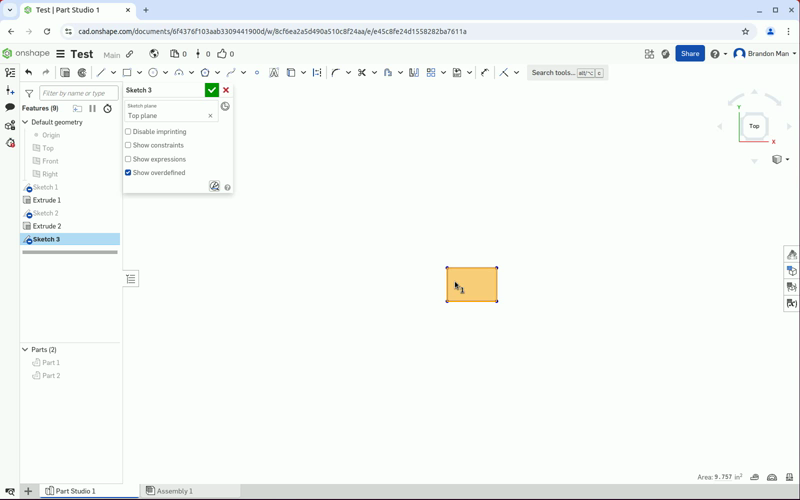
scroll(-6)
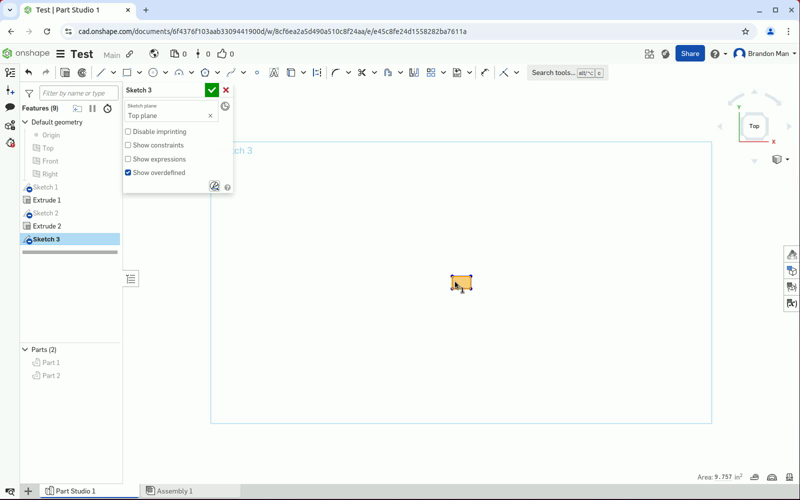
mouse_move(73, 352)
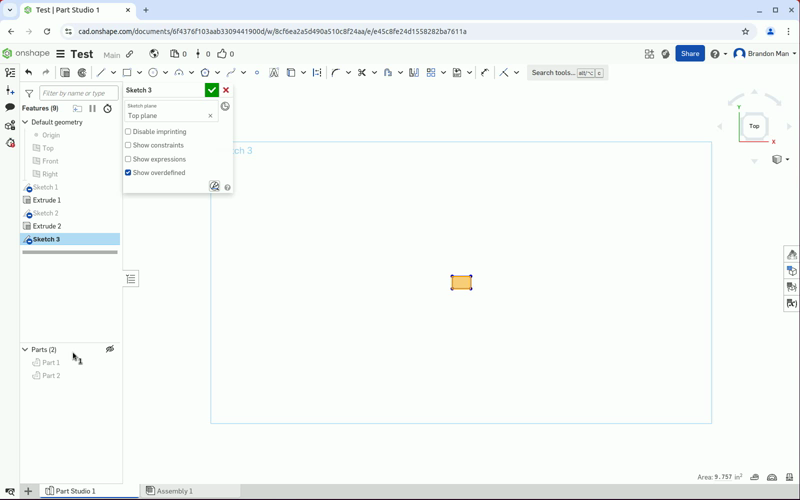
key(shift+y)
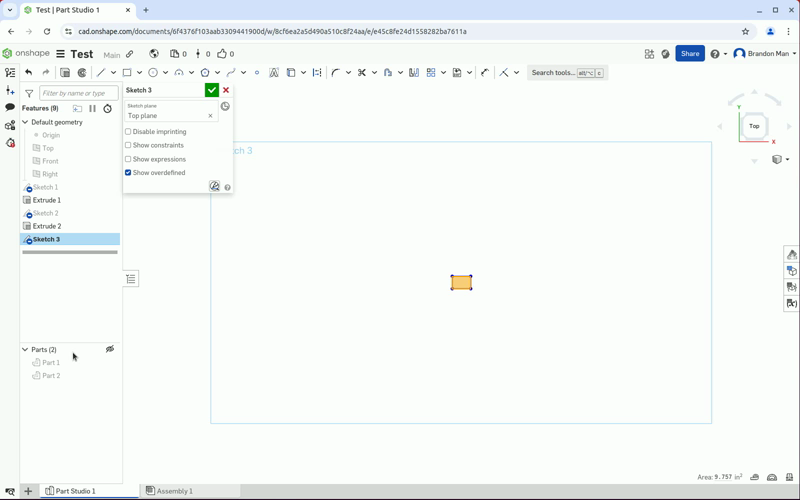
key(shift+e)
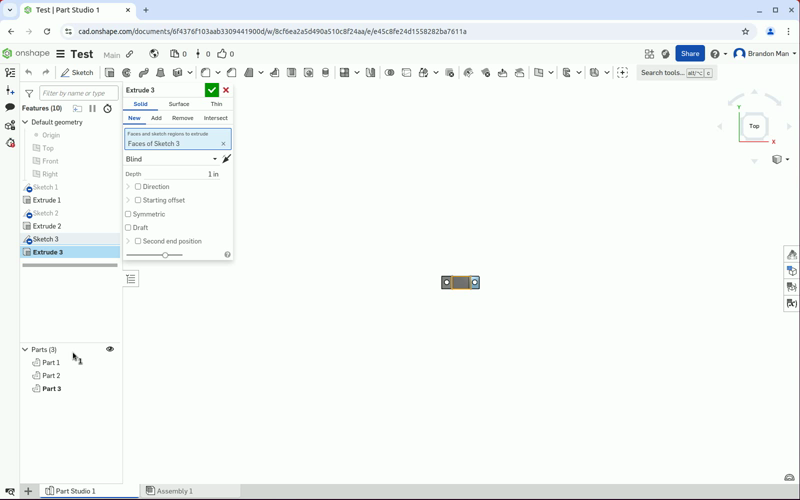
mouse_move(143, 106)
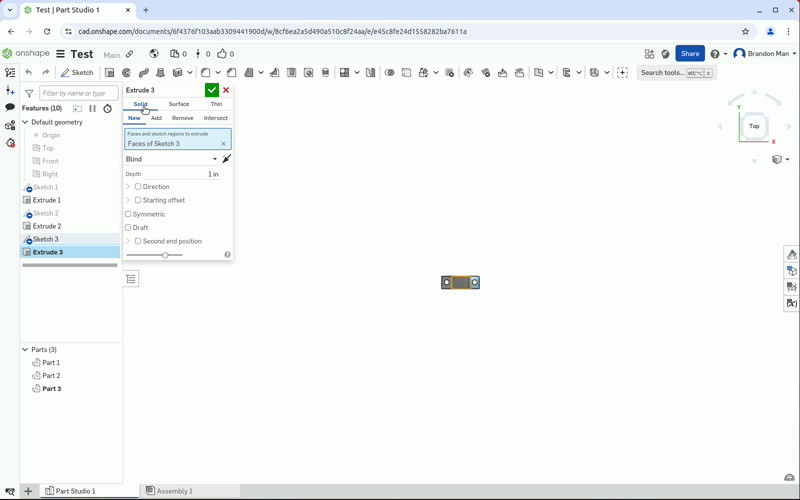
click(143, 106)
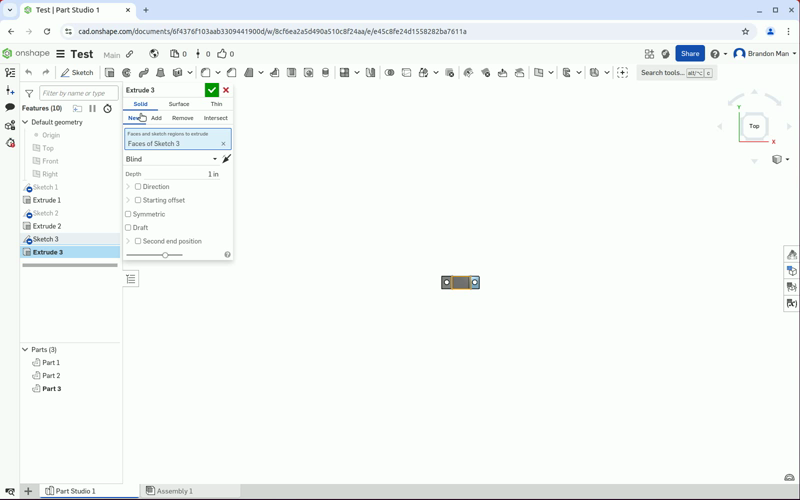
mouse_move(137, 120)
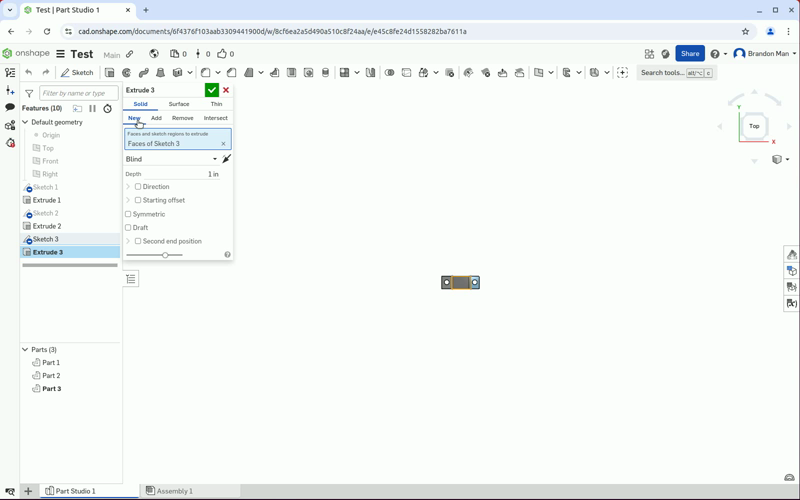
click(137, 120)
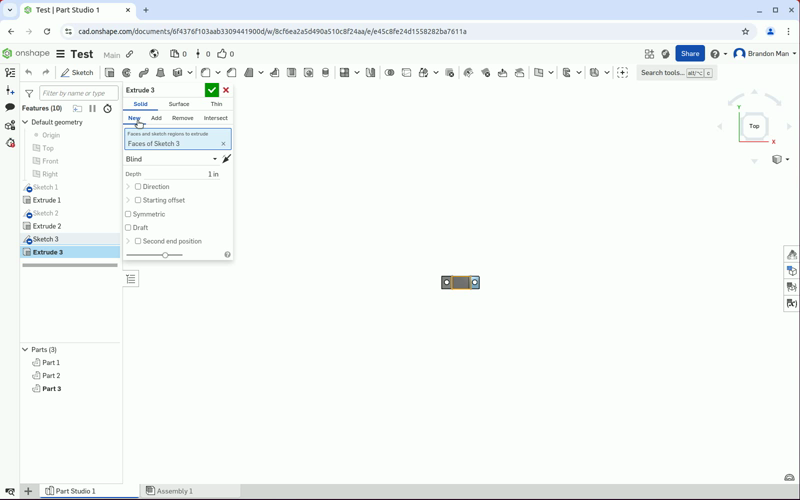
key(tab, 4)
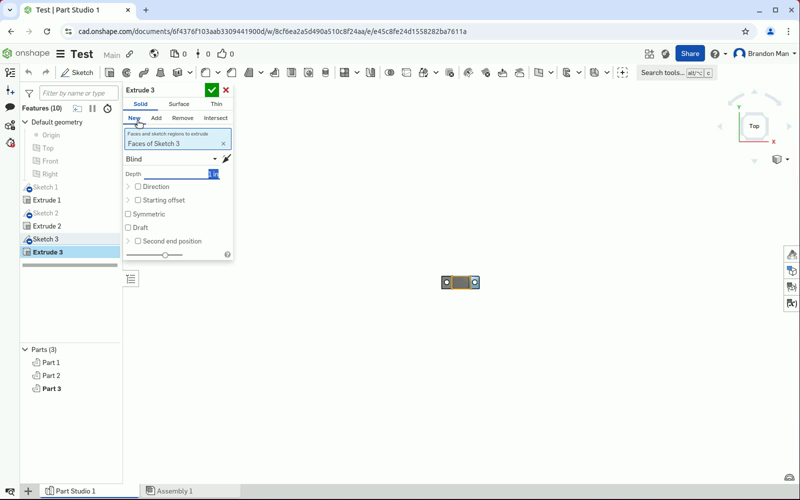
text(4.574)
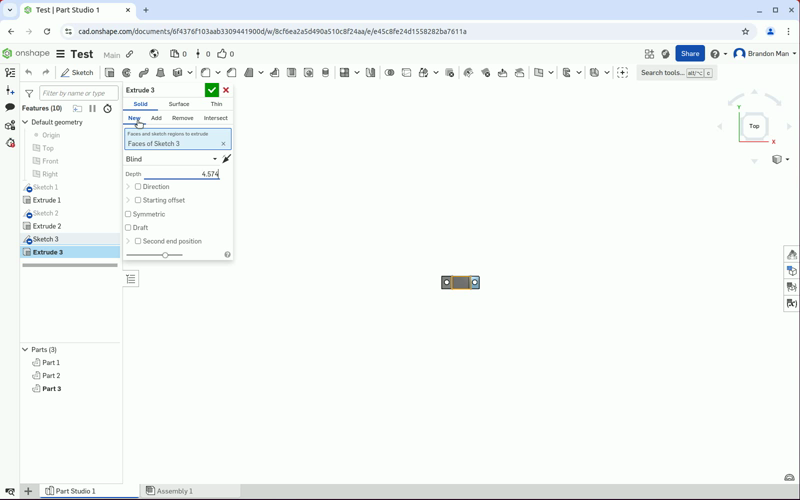
key(enter)
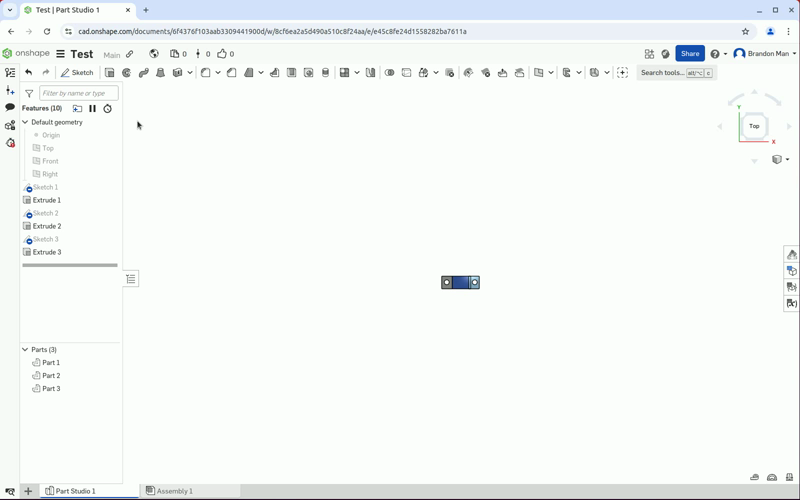
key(shift+h)
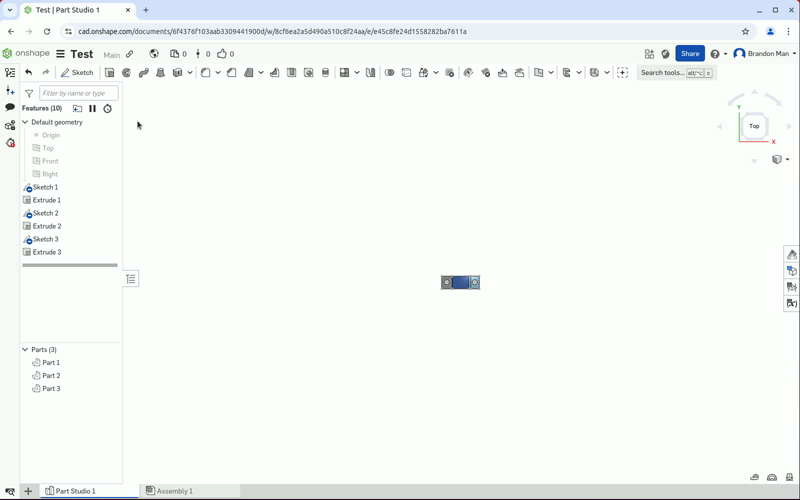
key(shift+h)
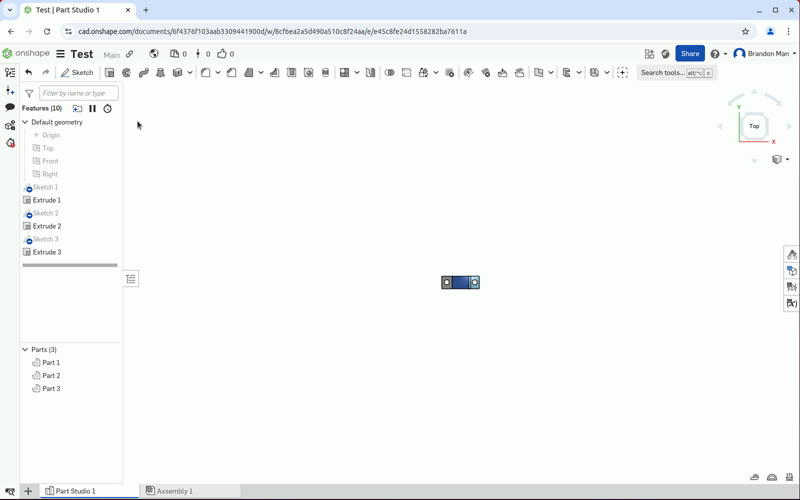
mouse_move(73, 189)
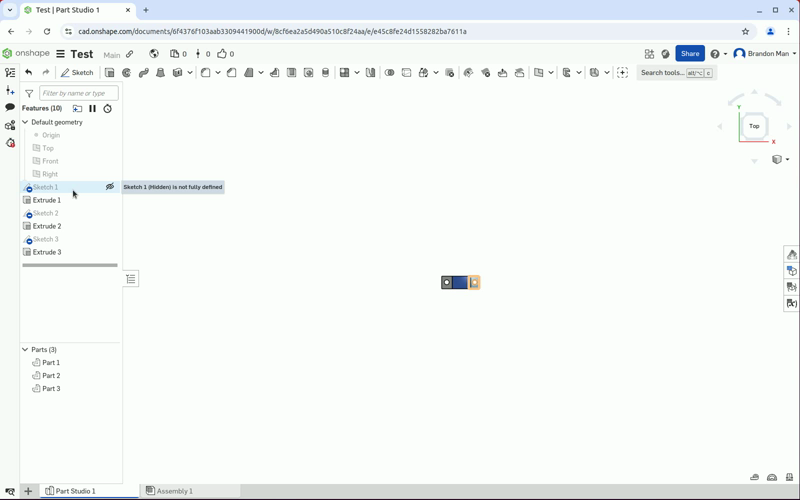
click(73, 189)
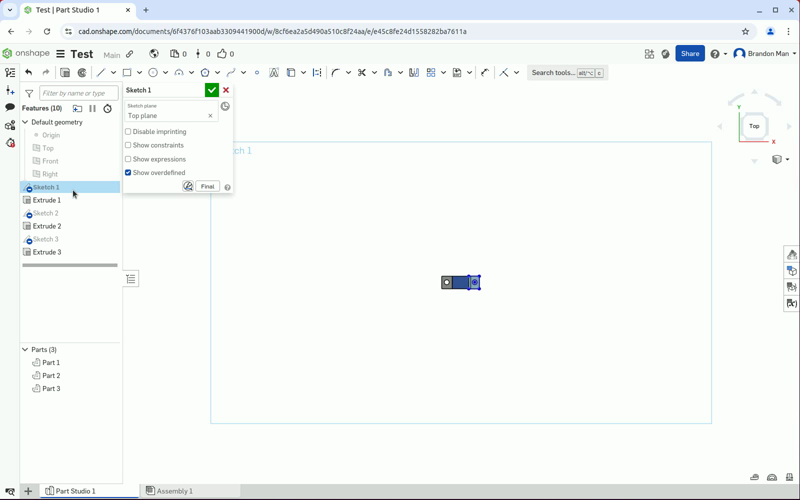
mouse_move(229, 92)
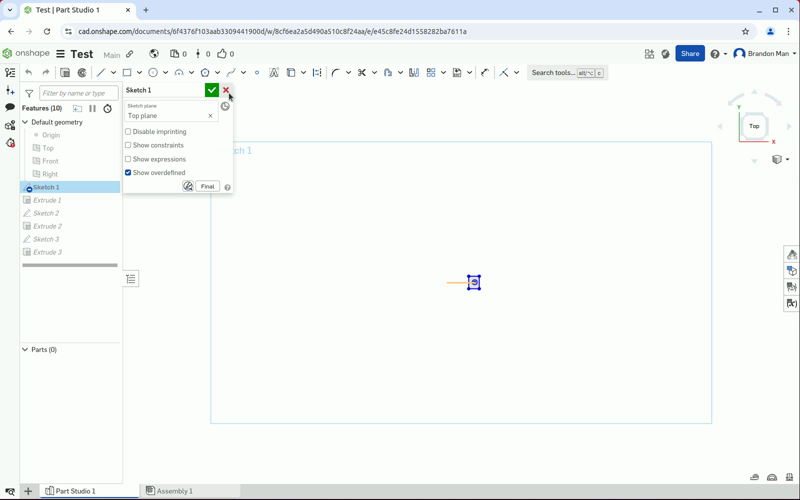
click(229, 92)
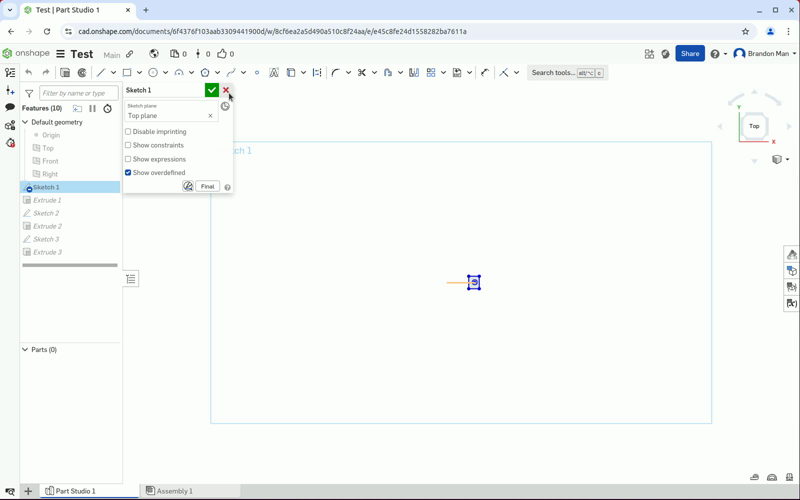
key(shift+s)
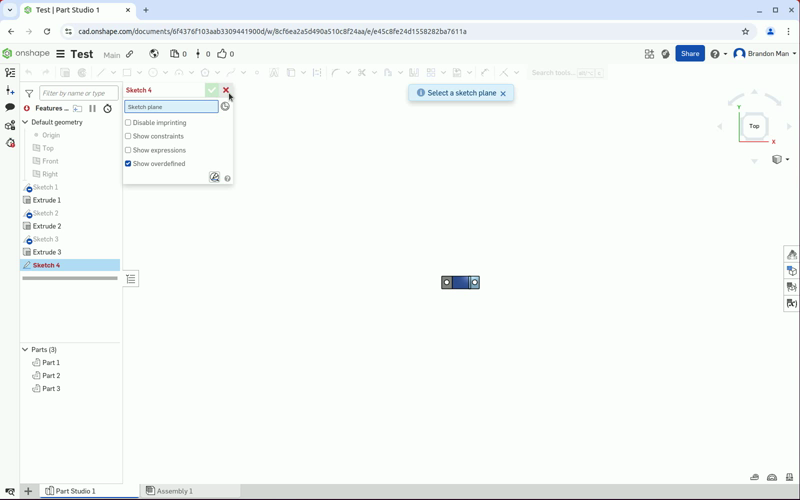
mouse_move(73, 150)
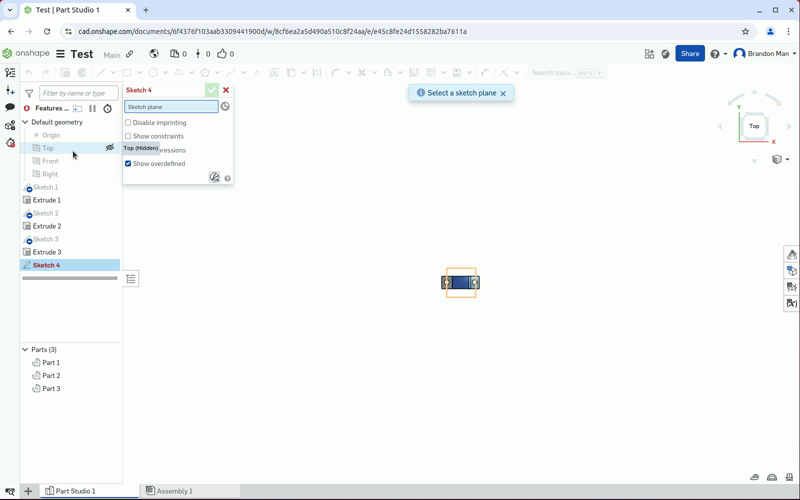
click(73, 150)
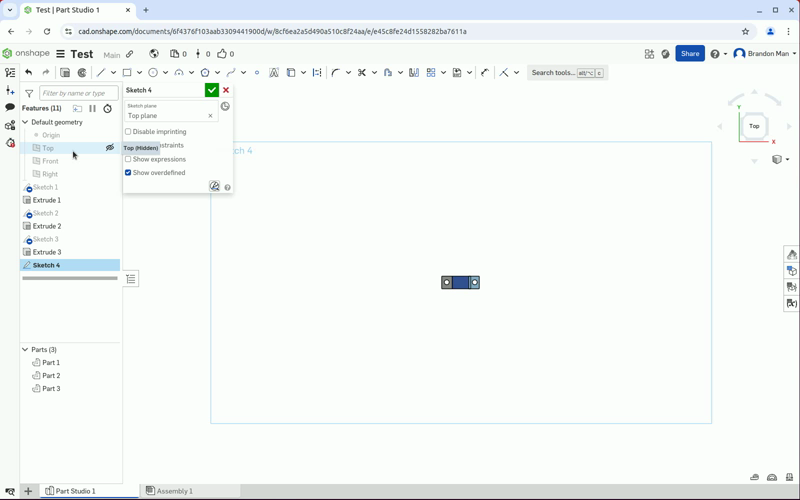
mouse_move(73, 352)
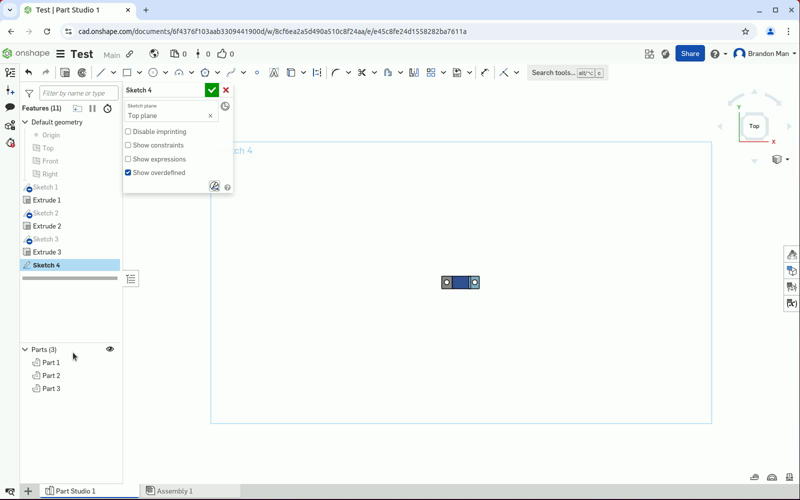
key(y)
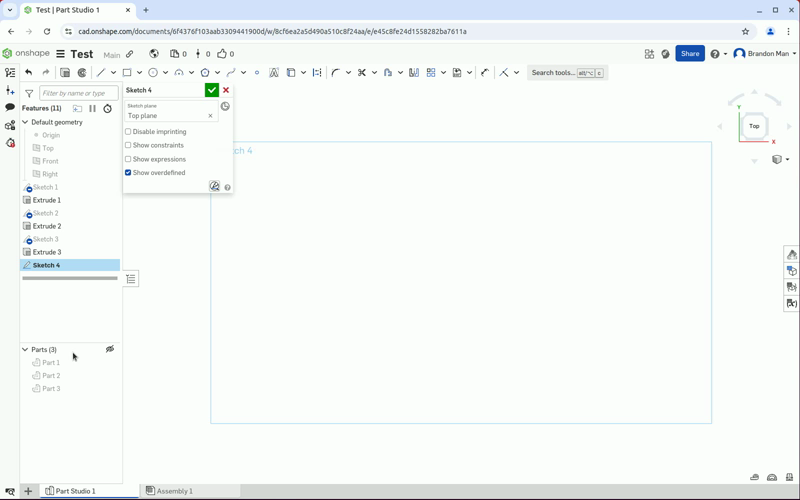
key(l)
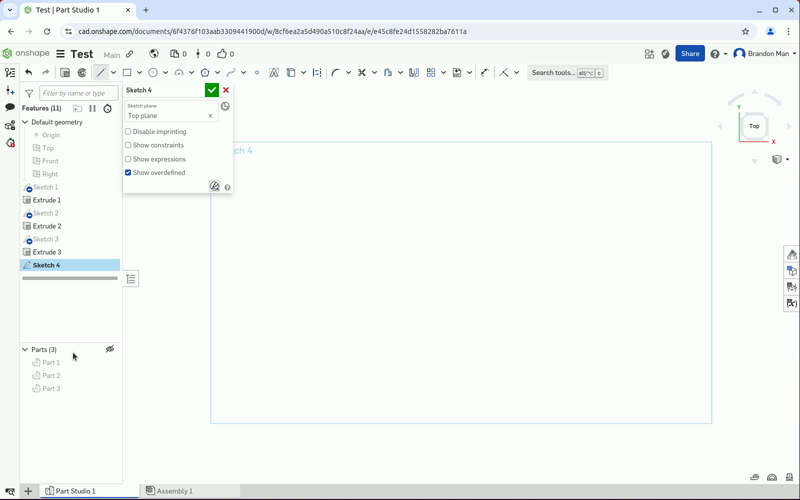
key_down(shift)
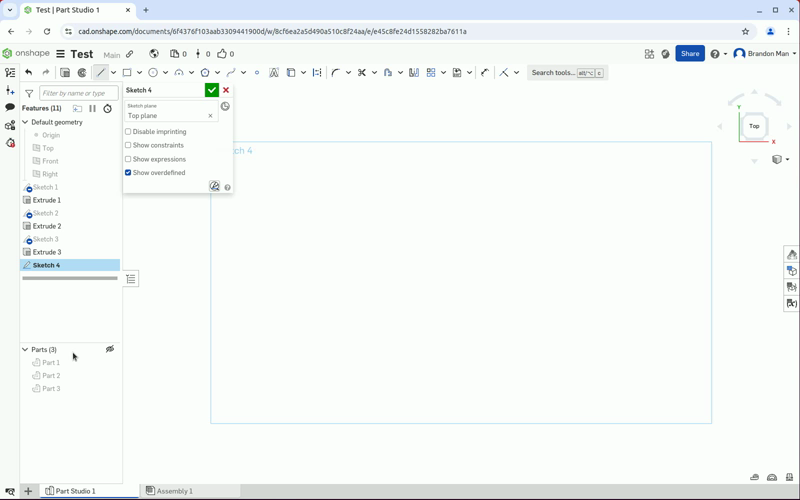
mouse_move(452, 288)
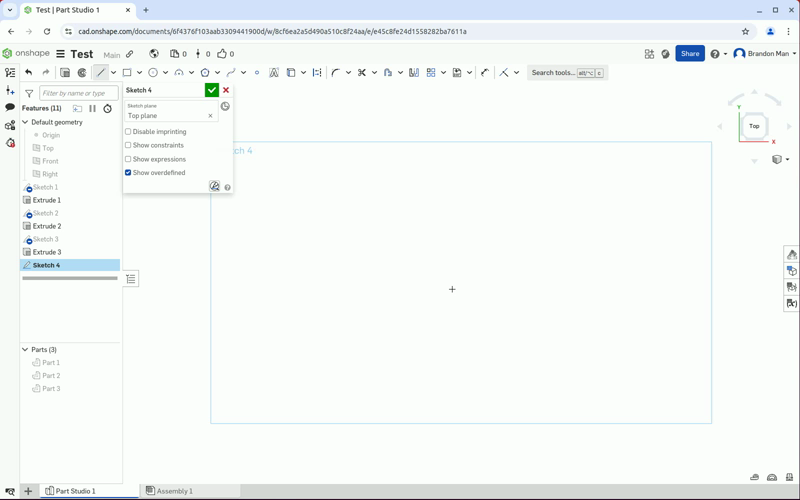
click(452, 288)
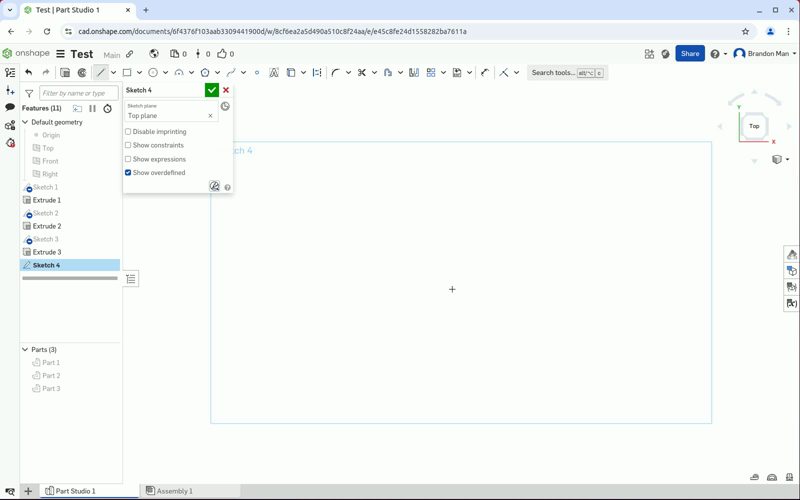
key_up(shift)
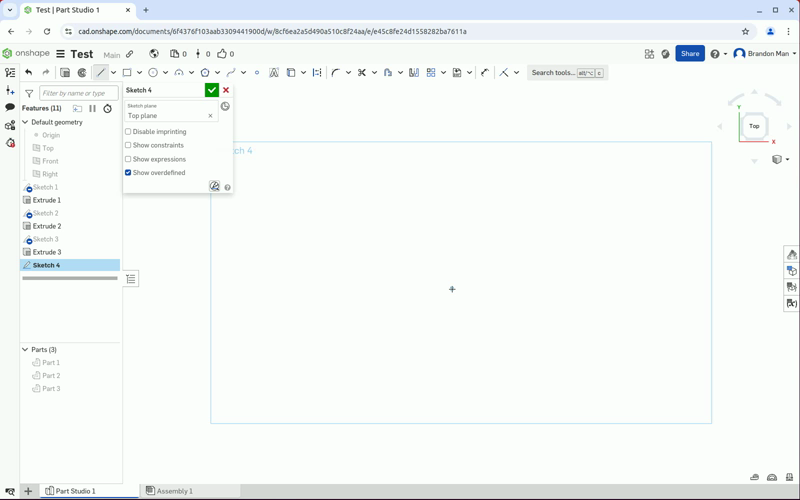
key_down(shift)
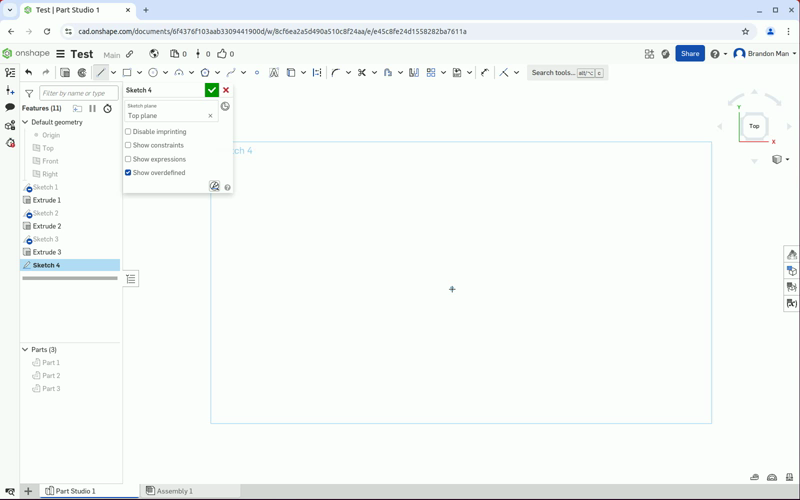
mouse_move(482, 288)
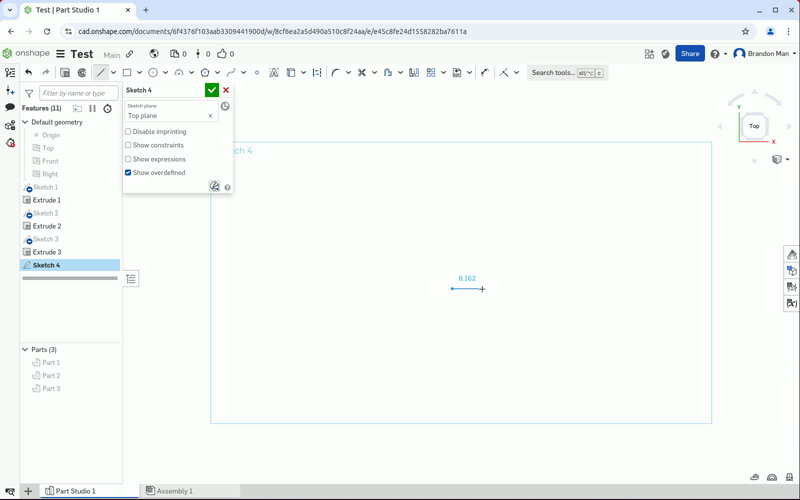
mouse_move(470, 288)
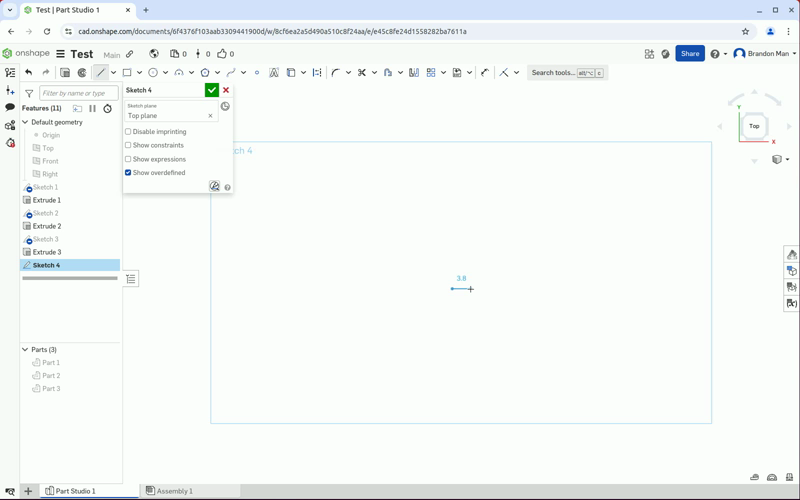
click(470, 288)
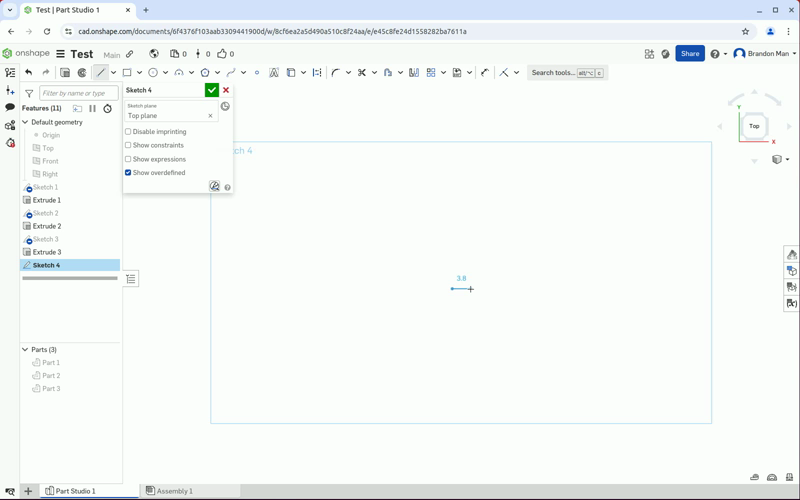
key_up(shift)
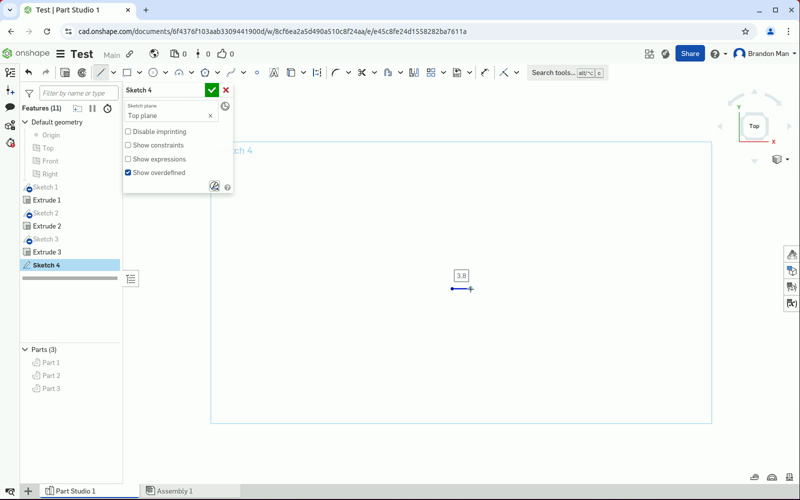
key_down(shift)
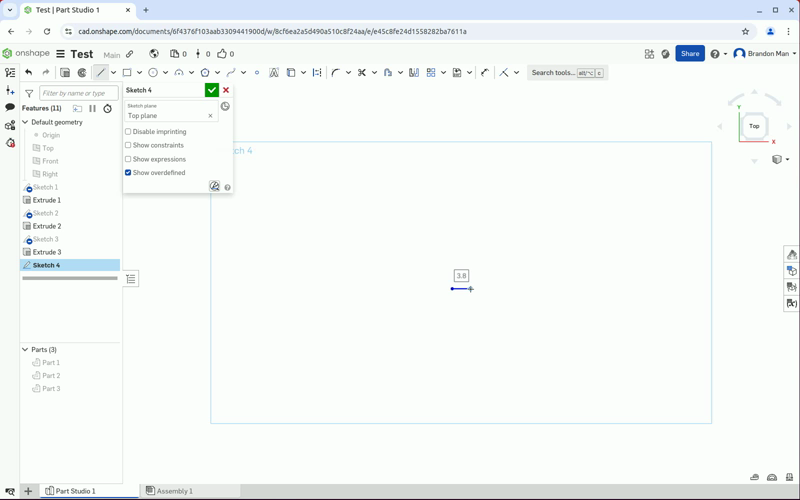
mouse_move(501, 288)
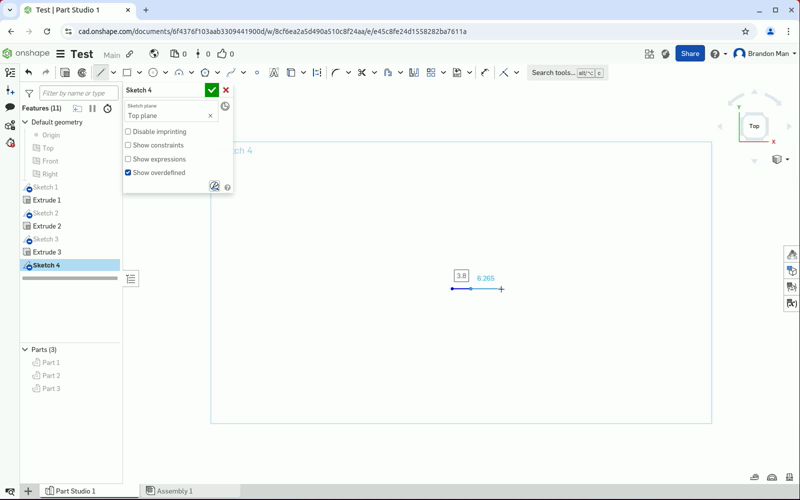
mouse_move(470, 276)
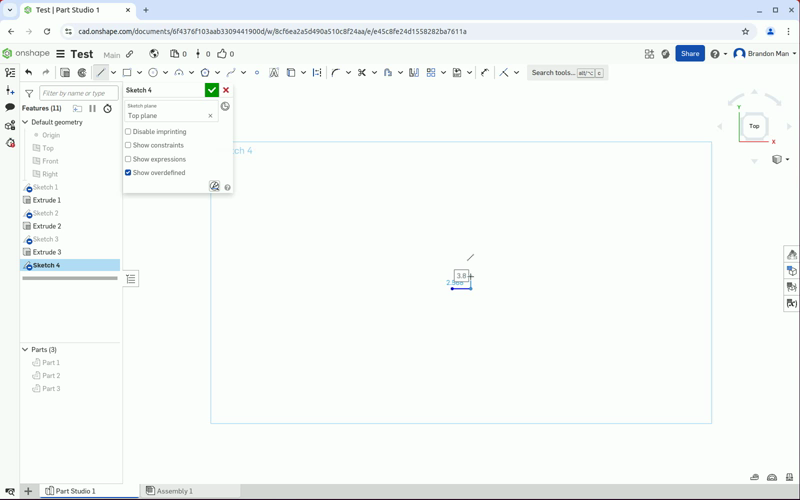
click(470, 276)
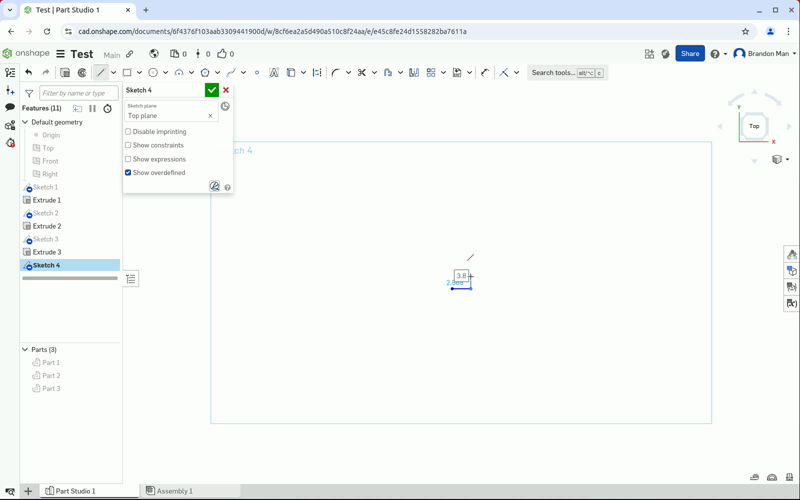
key_up(shift)
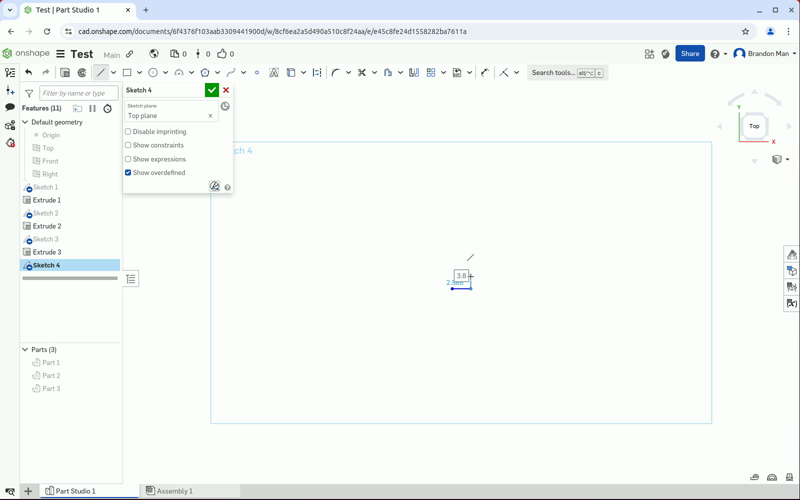
key_down(shift)
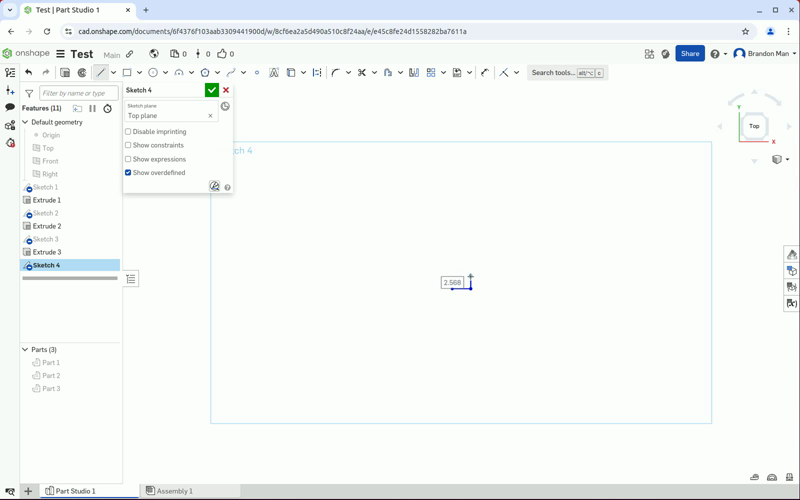
mouse_move(501, 276)
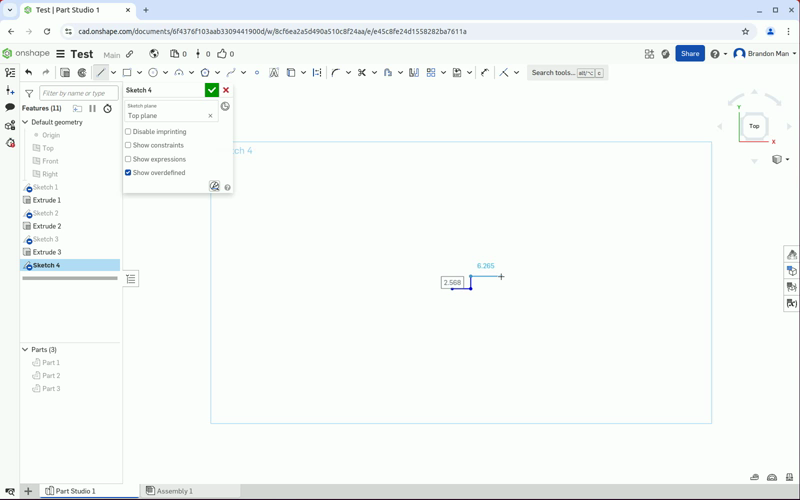
mouse_move(452, 276)
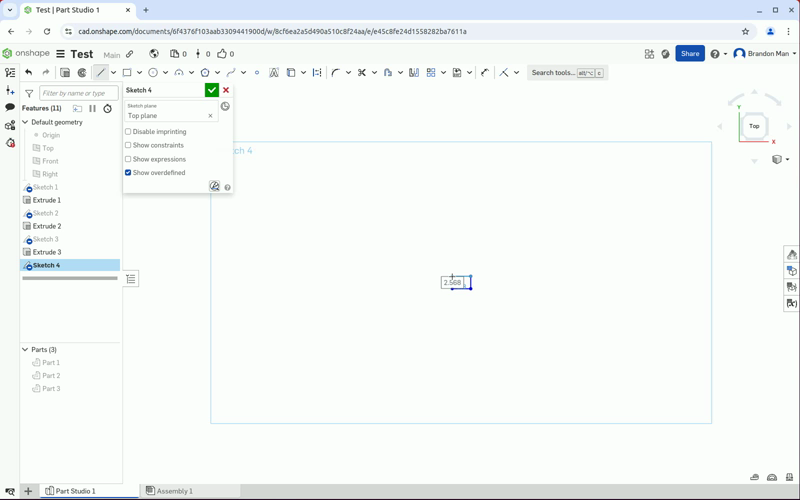
click(452, 276)
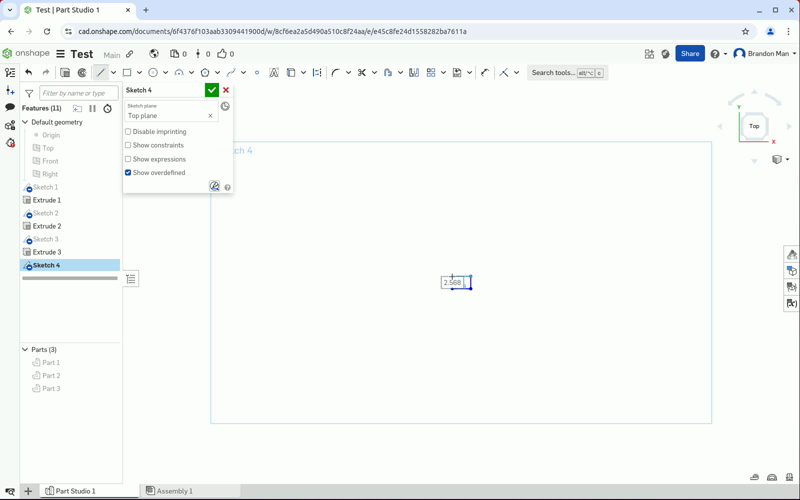
key_up(shift)
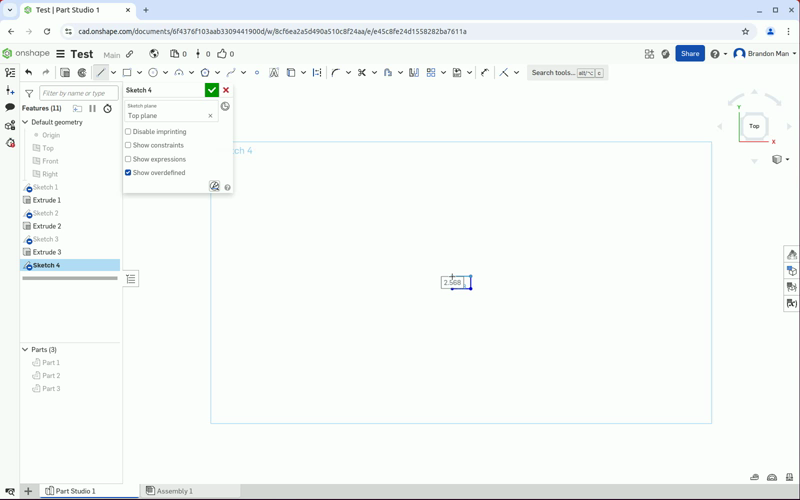
mouse_move(482, 276)
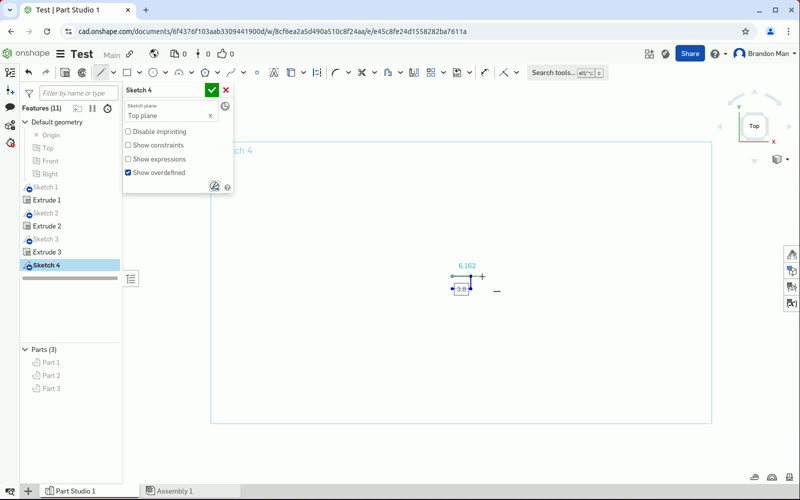
key_down(shift)
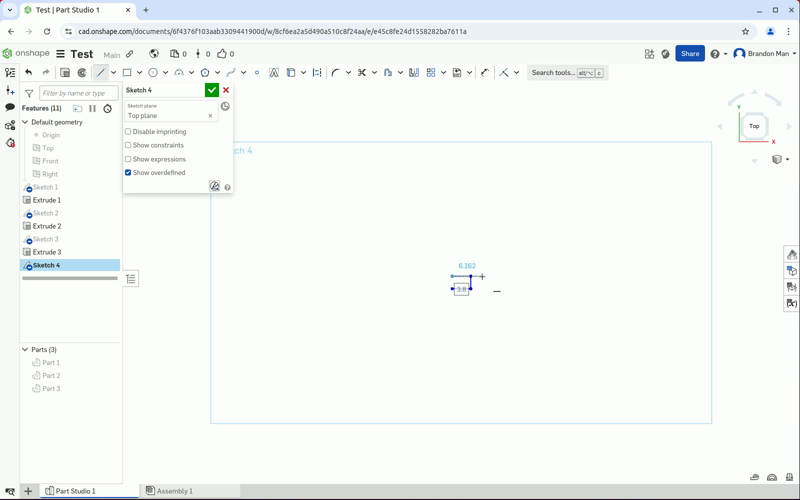
mouse_move(452, 288)
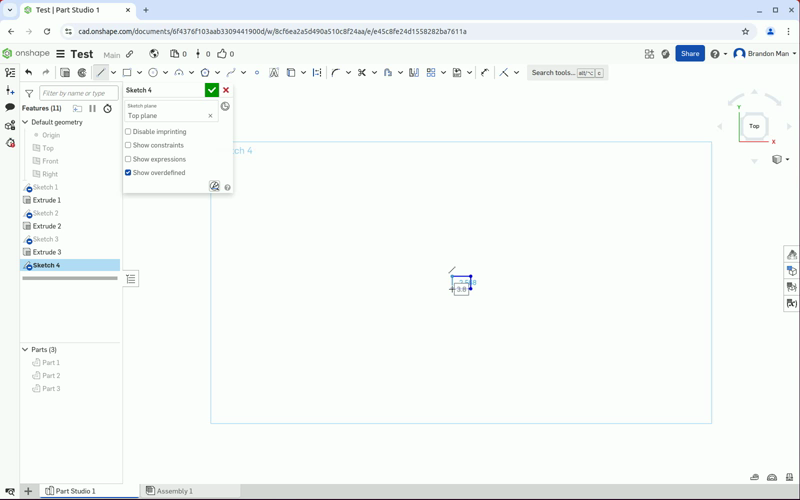
key_up(shift)
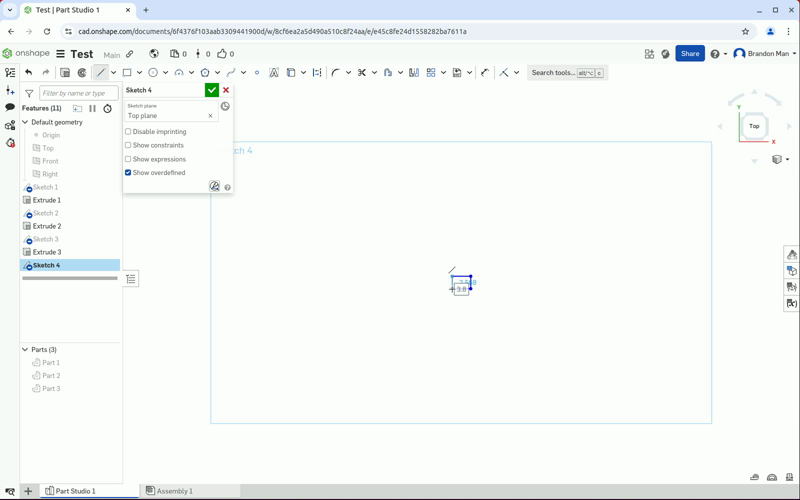
click(452, 288)
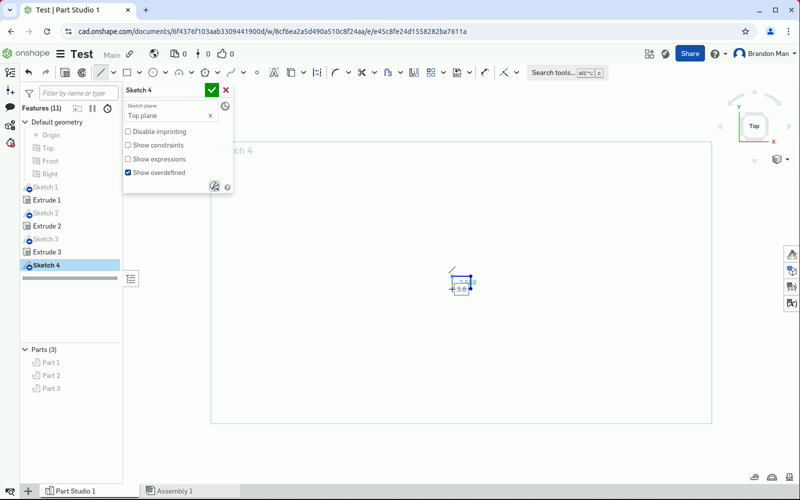
key(esc)
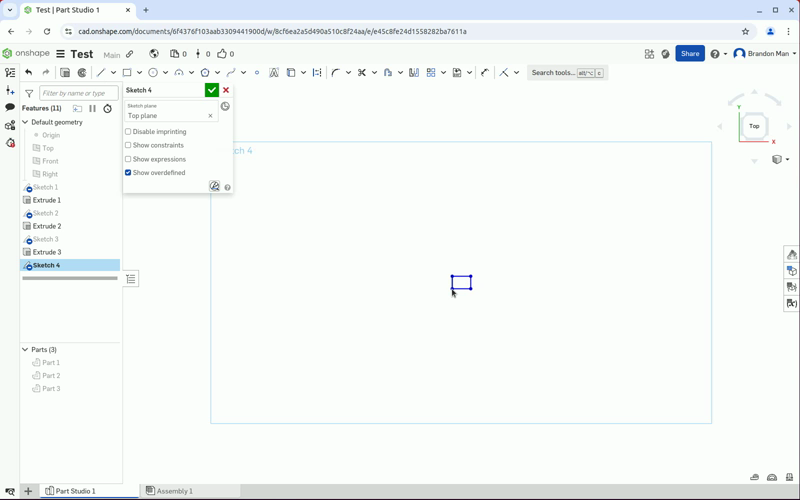
mouse_move(467, 278)
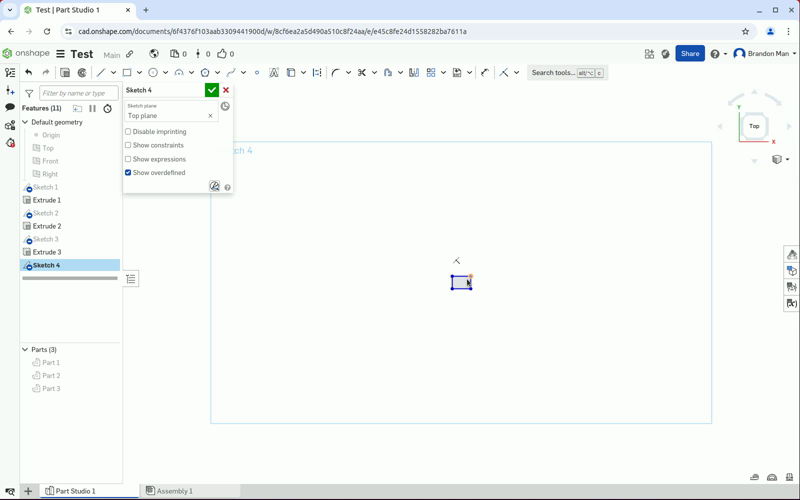
scroll(6)
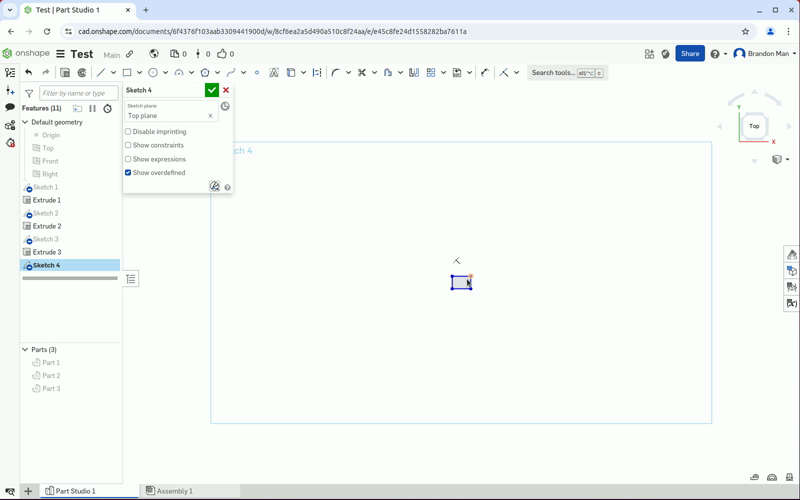
scroll(6)
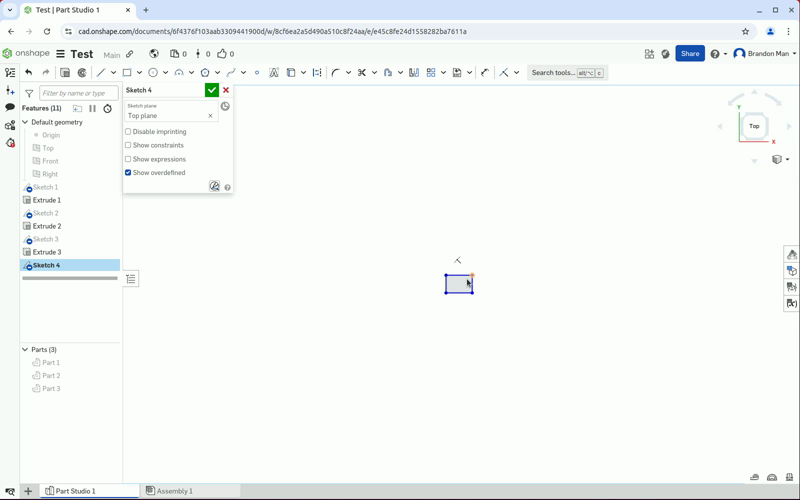
scroll(6)
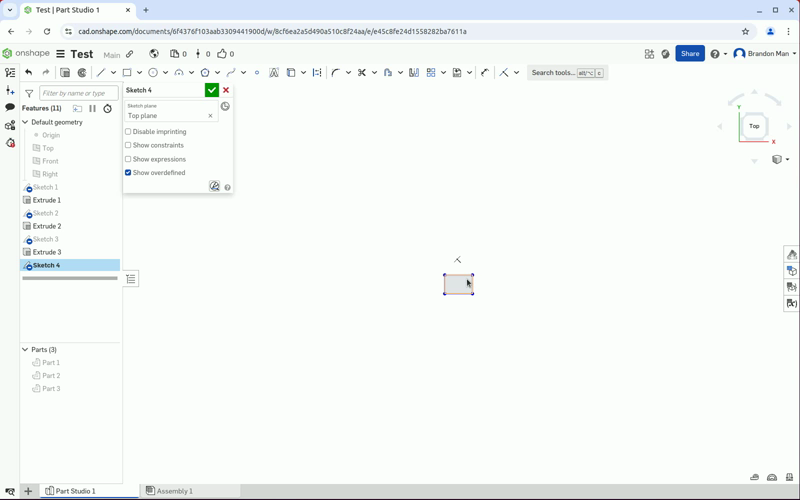
scroll(6)
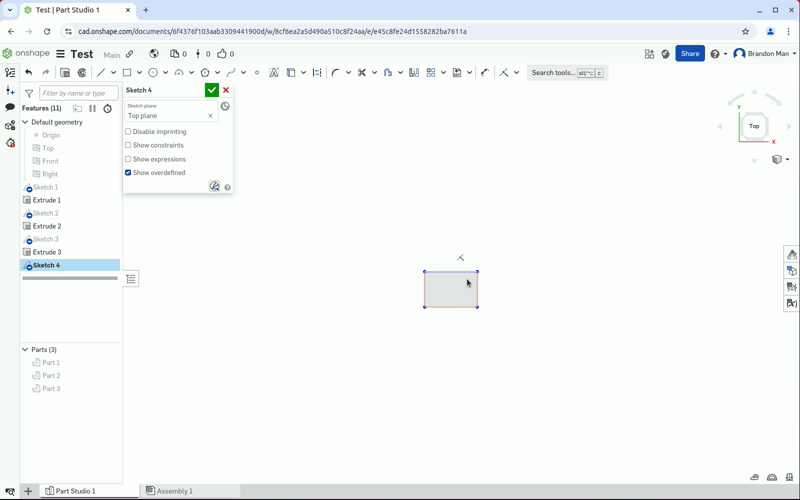
scroll(6)
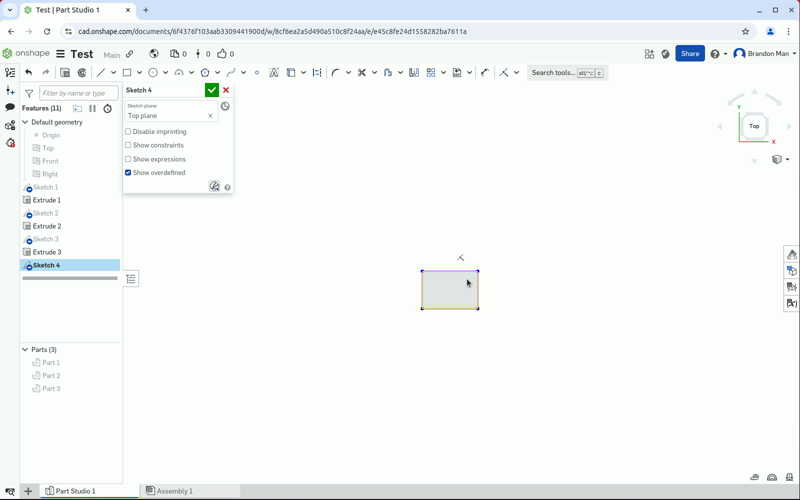
scroll(6)
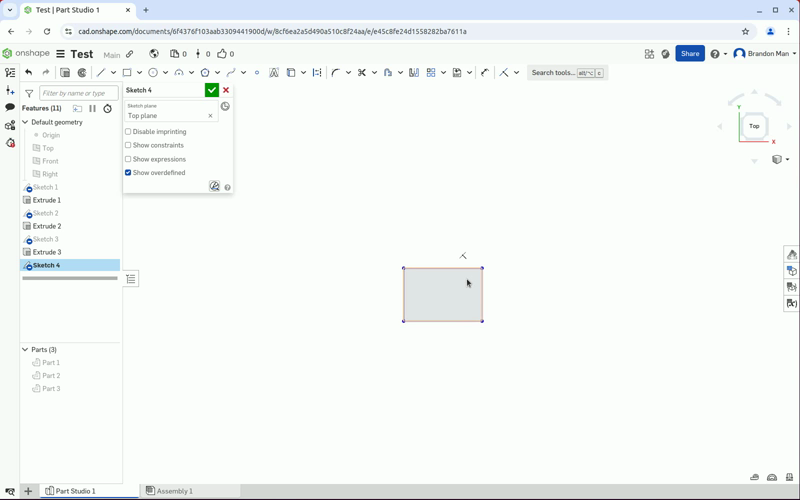
scroll(6)
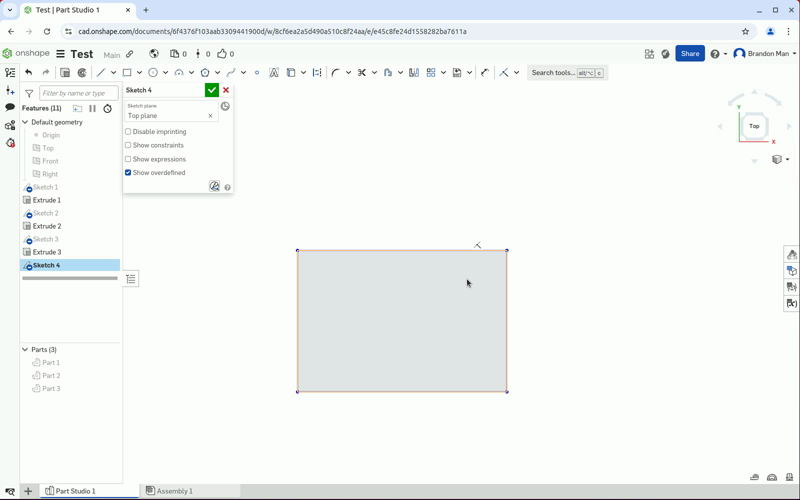
click(467, 278)
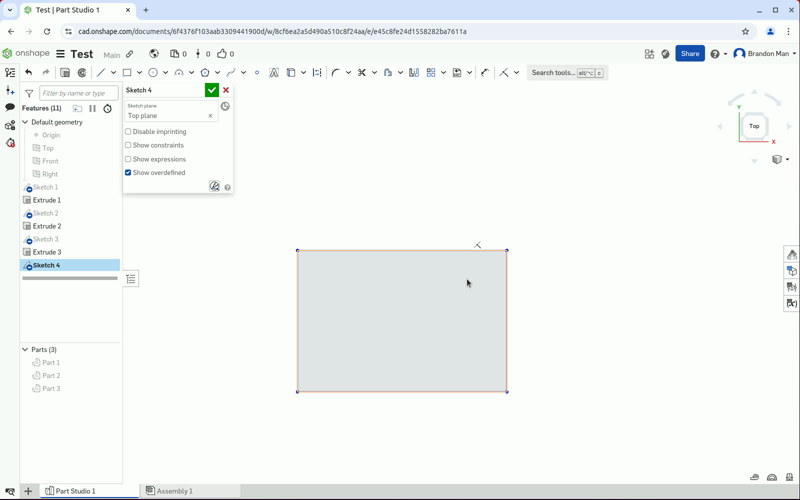
scroll(-6)
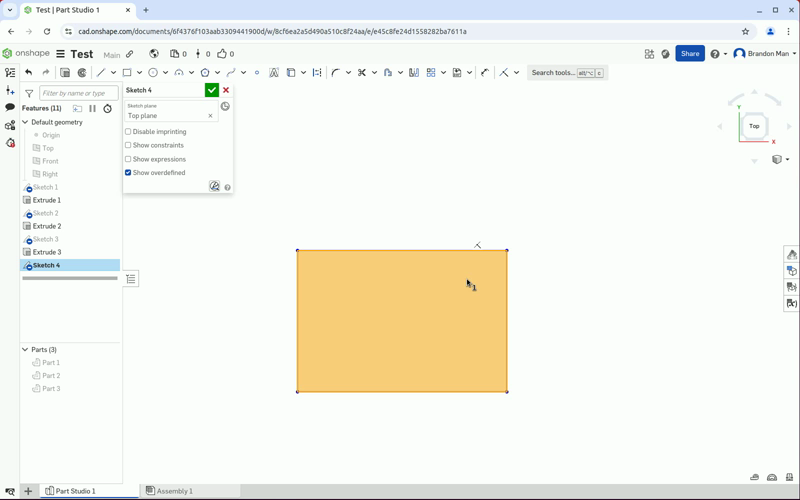
scroll(-6)
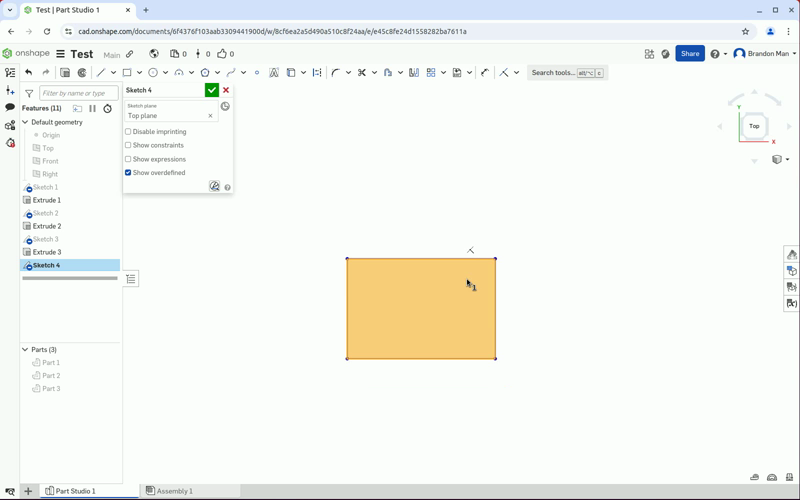
scroll(-6)
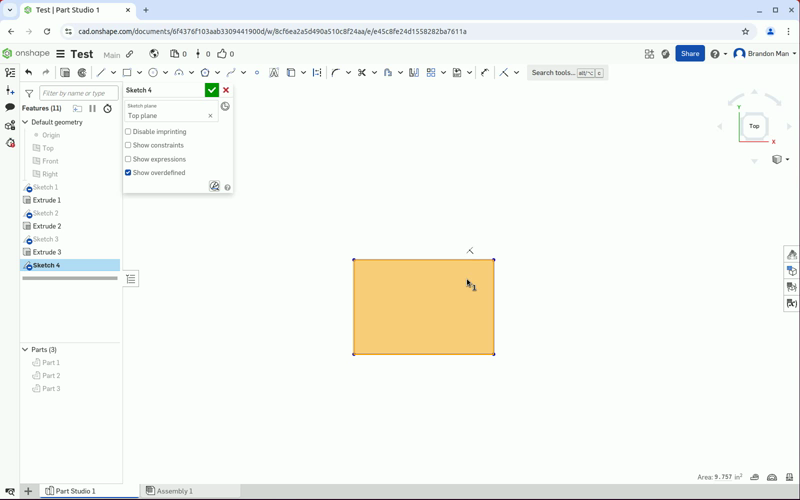
scroll(-6)
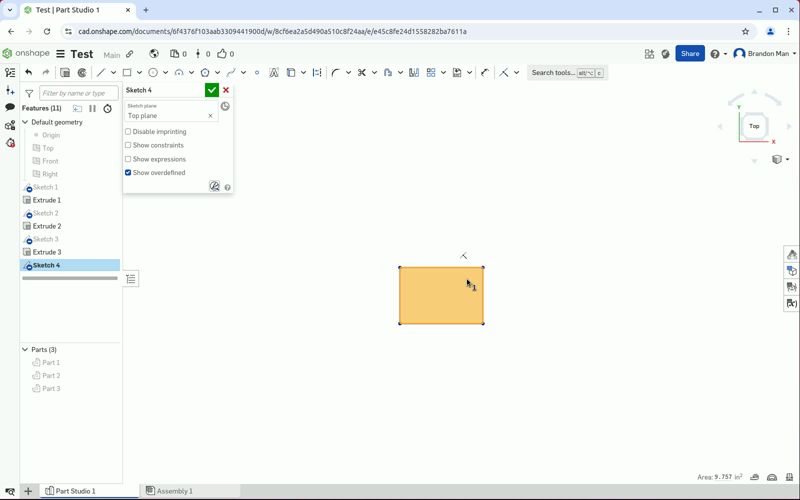
scroll(-6)
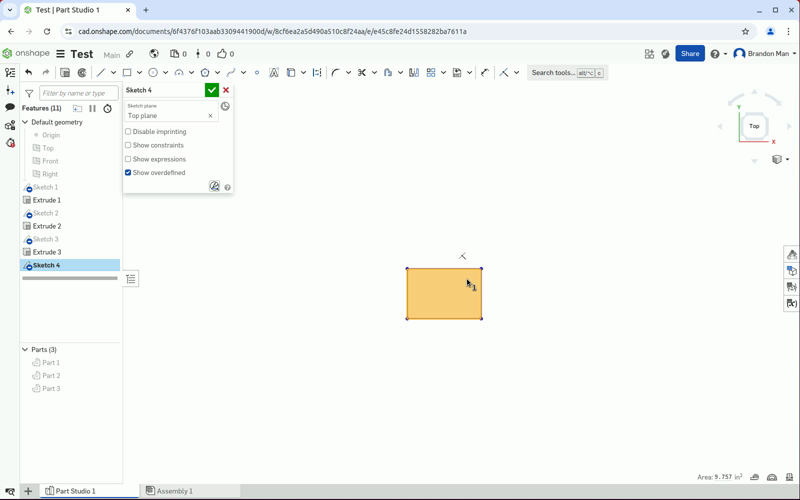
scroll(-6)
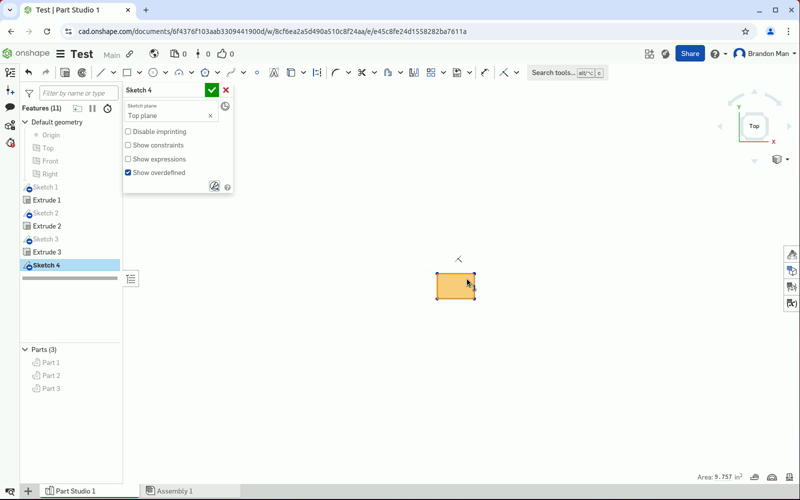
scroll(-6)
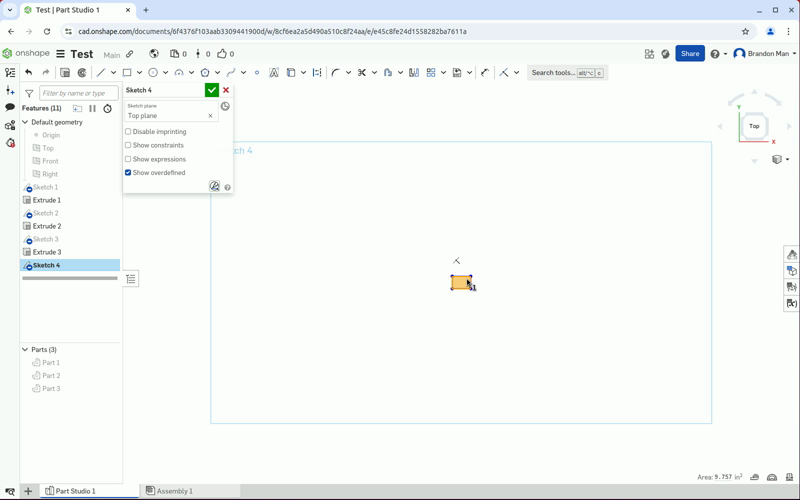
mouse_move(73, 352)
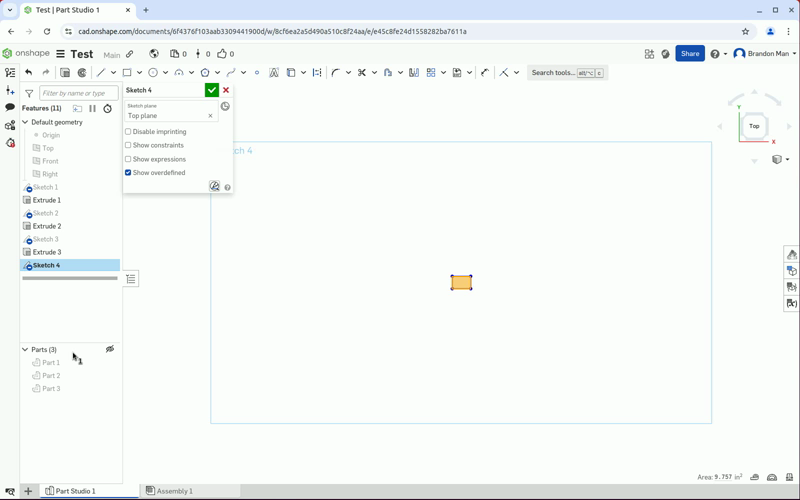
key(shift+y)
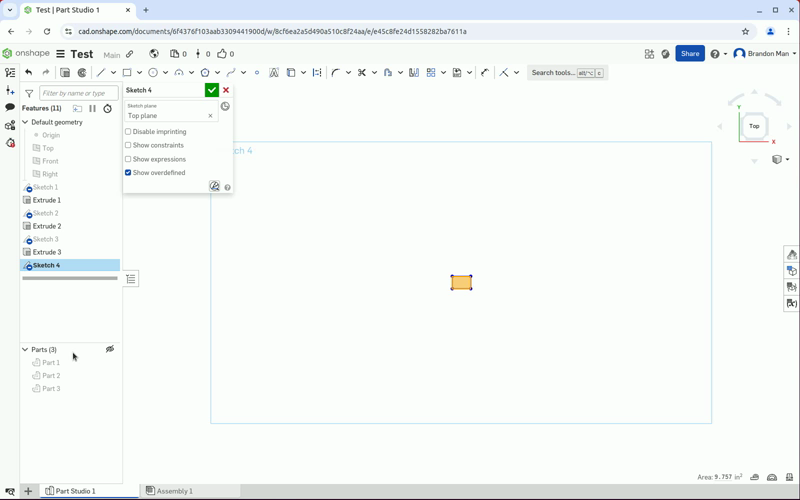
key(shift+e)
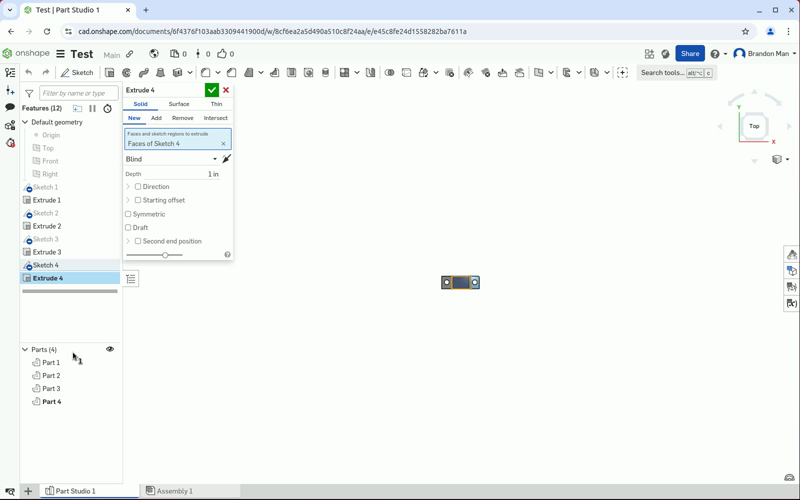
mouse_move(143, 106)
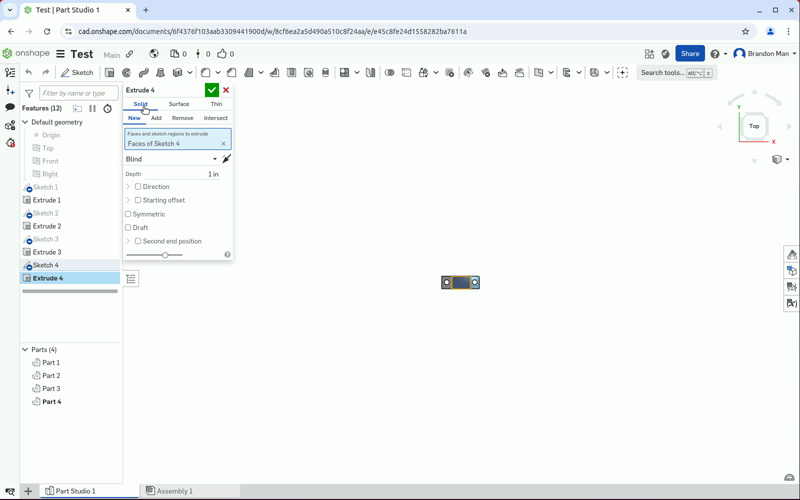
click(143, 106)
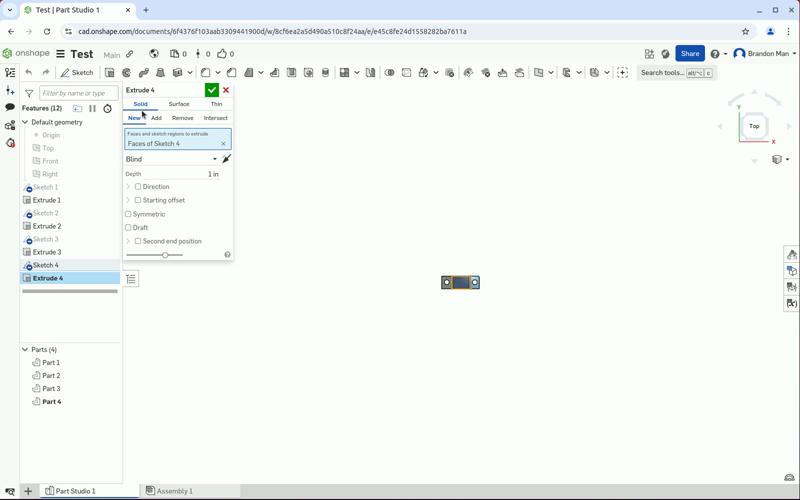
mouse_move(137, 120)
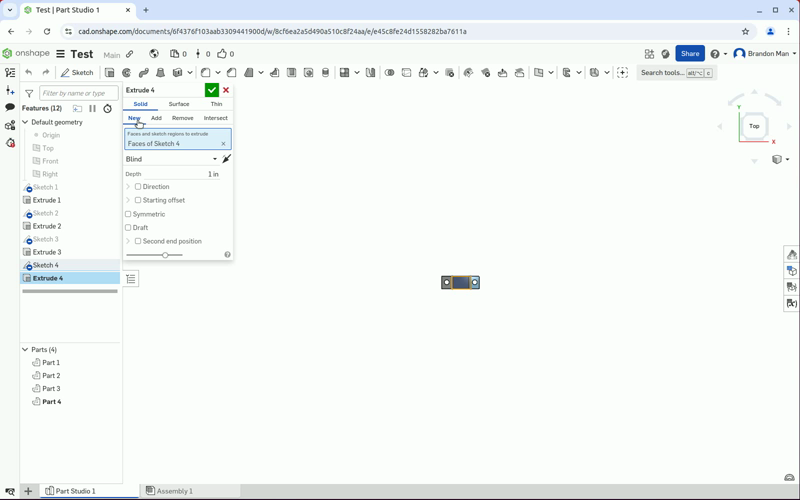
click(137, 120)
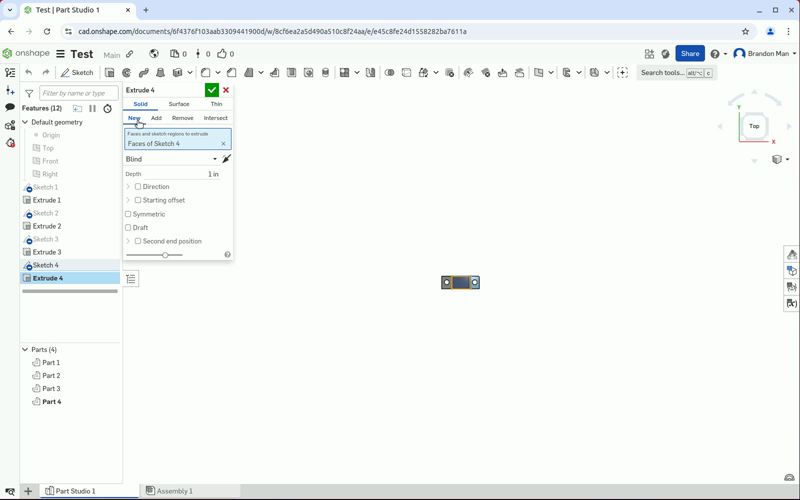
key(tab, 4)
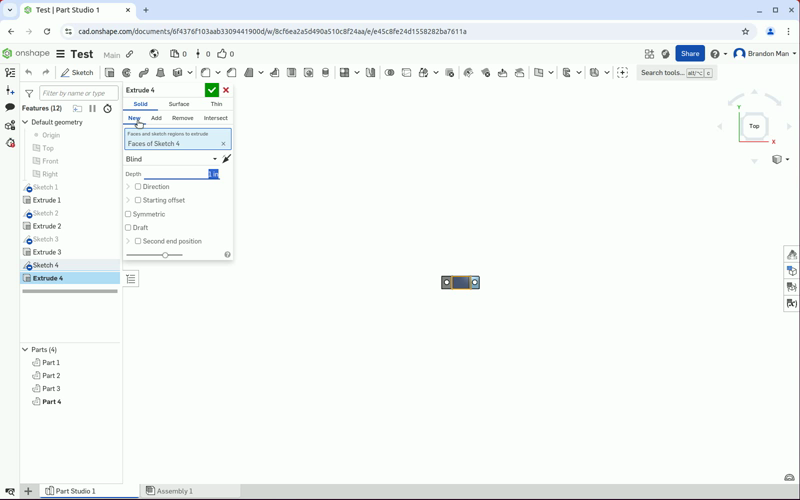
text(23.108)
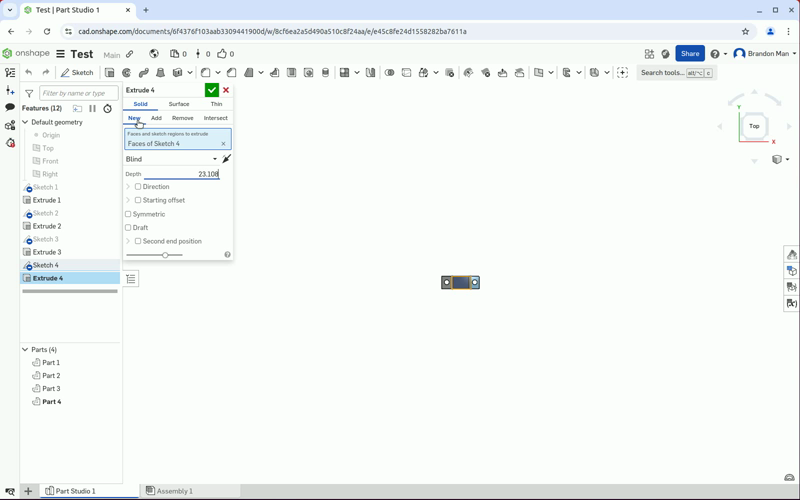
key(enter)
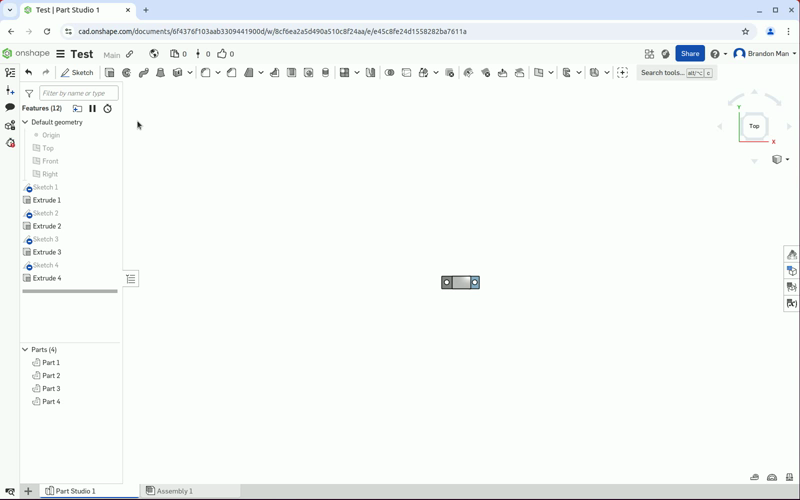
key(shift+h)
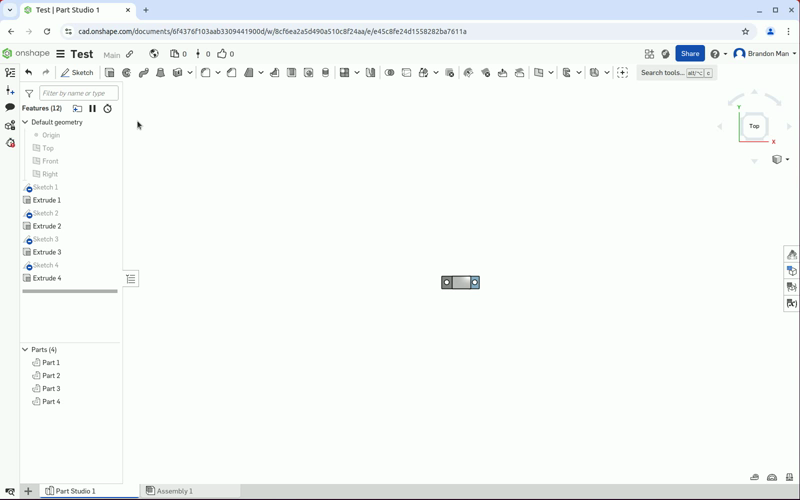
key(shift+h)
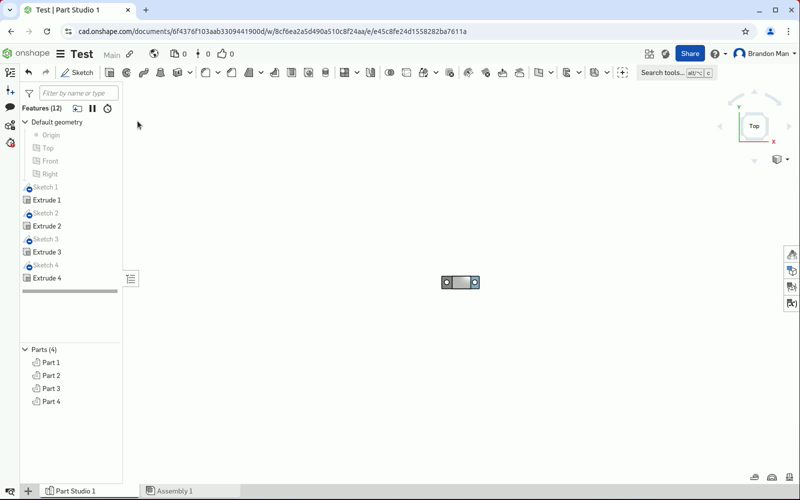
mouse_move(73, 189)
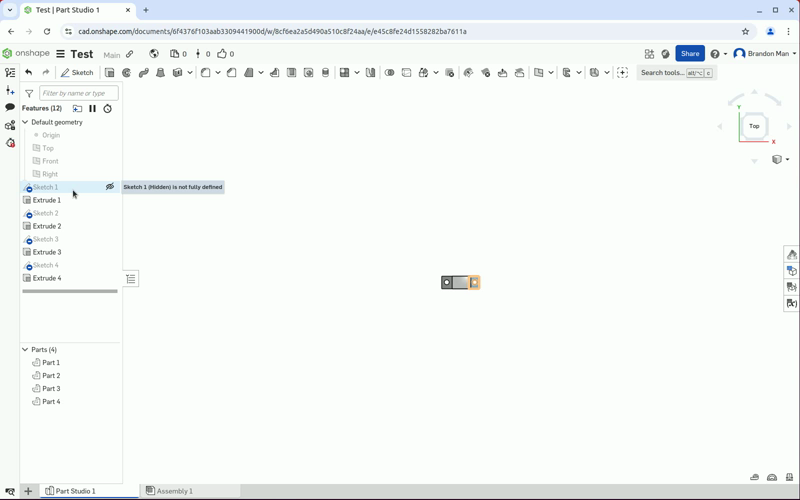
click(73, 189)
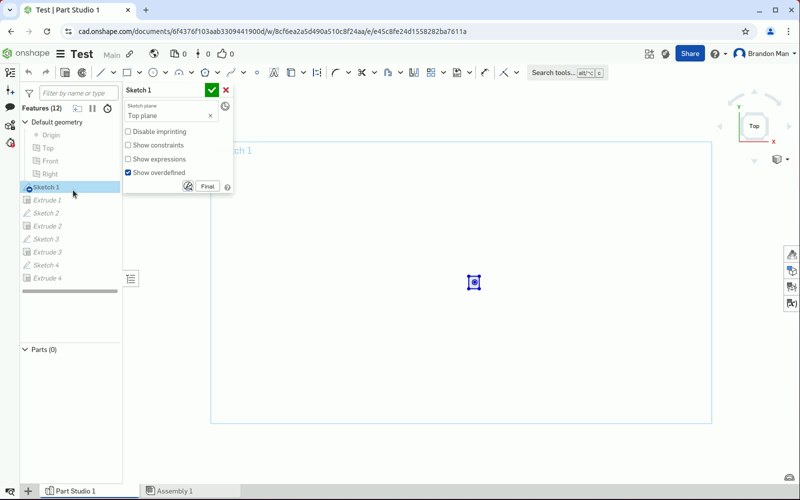
mouse_move(229, 92)
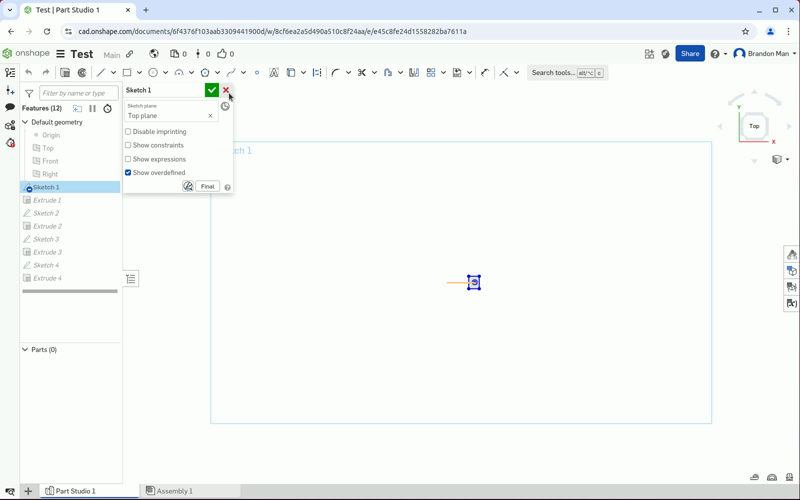
click(229, 92)
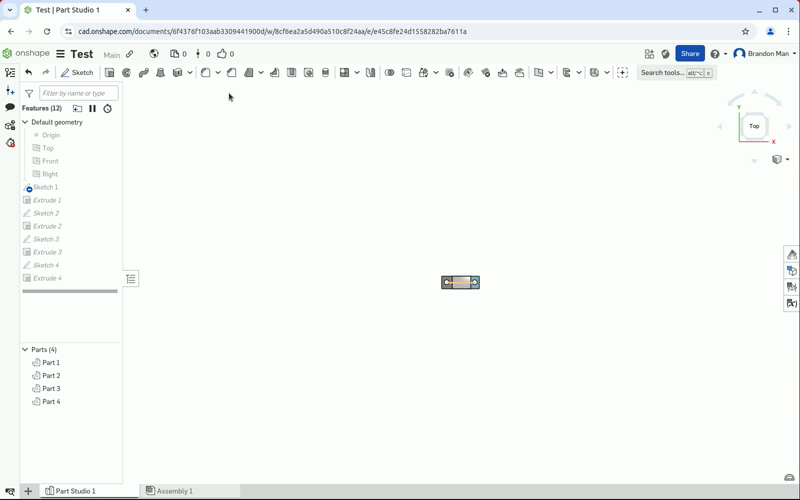
mouse_move(73, 352)
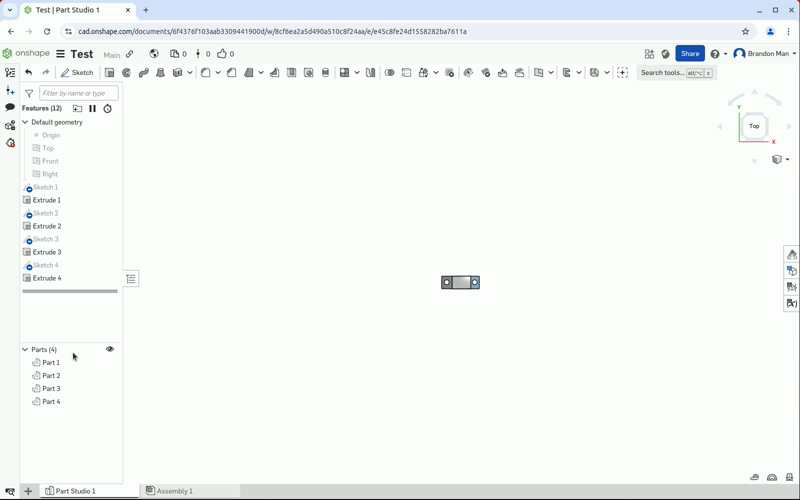
key(y)
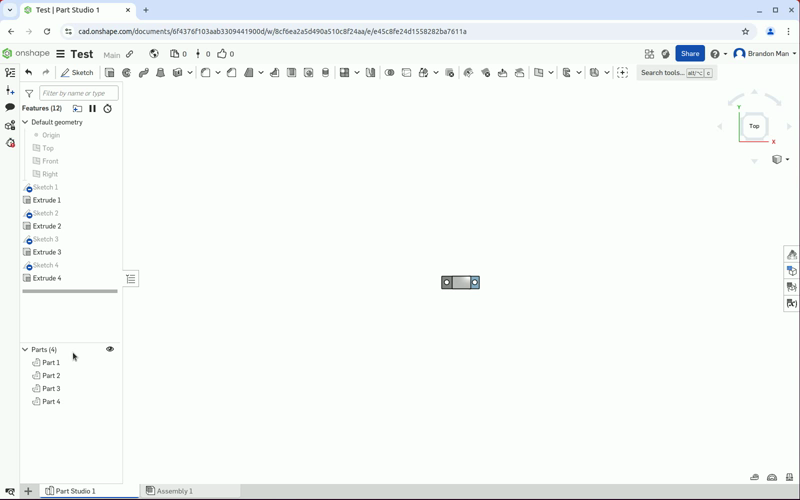
key(shift+p)
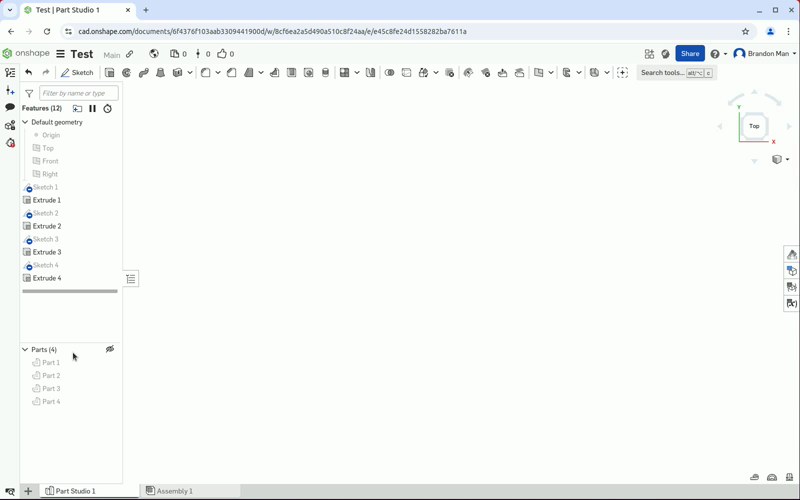
key(space)
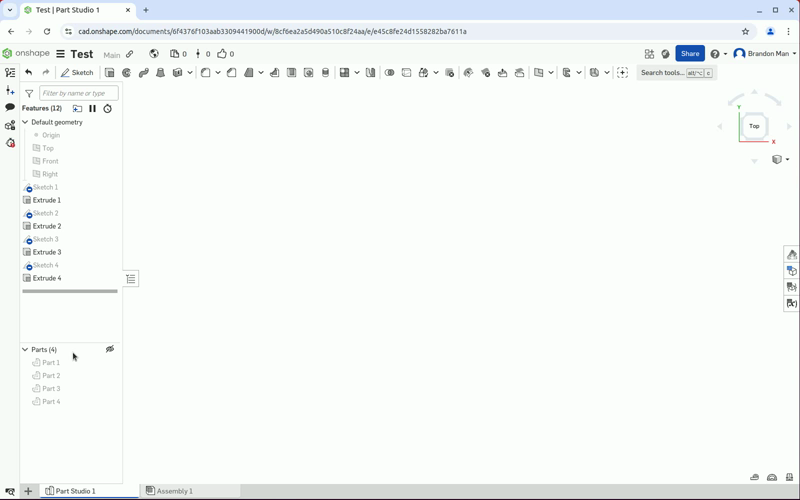
key_down(shift)
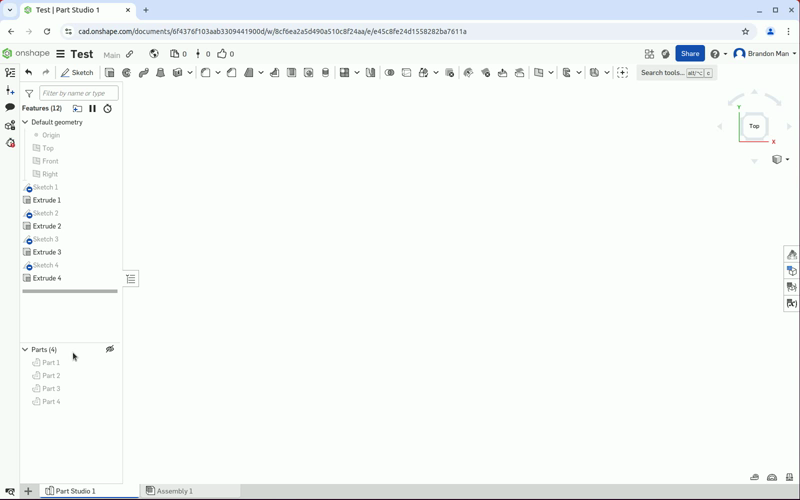
key(up)
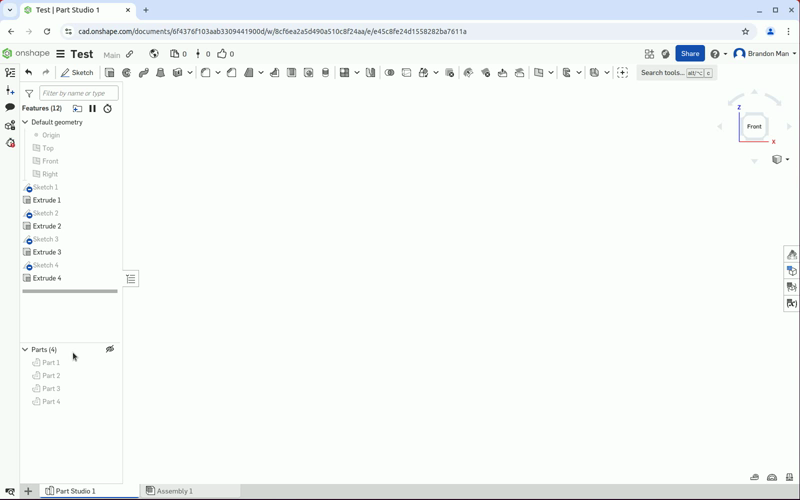
key_up(shift)
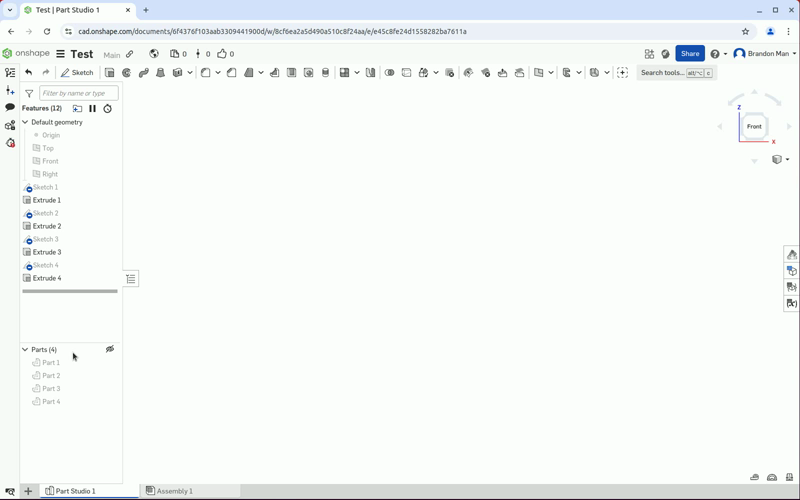
mouse_move(73, 352)
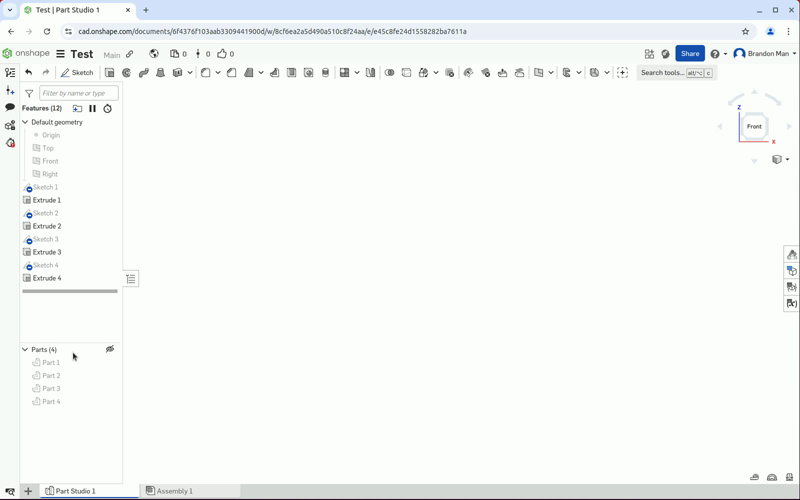
key(shift+y)
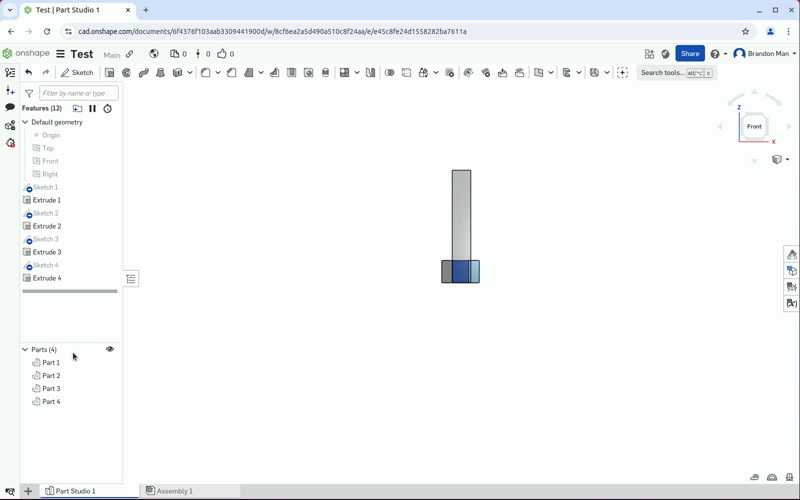
mouse_move(541, 75)
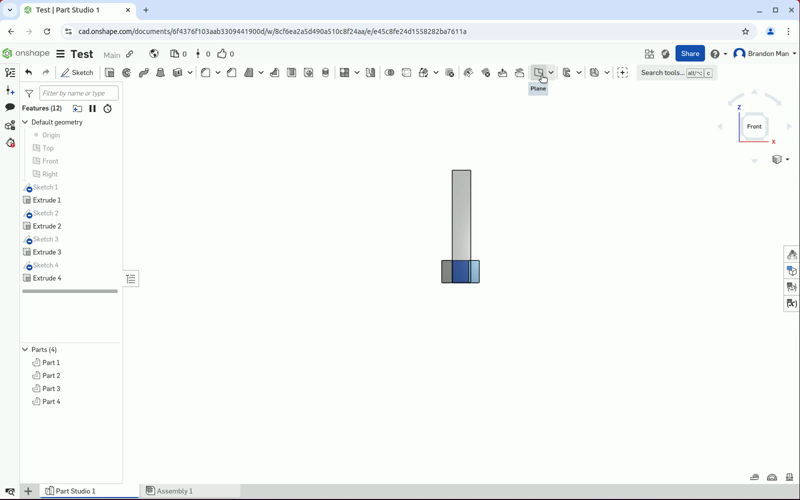
click(541, 75)
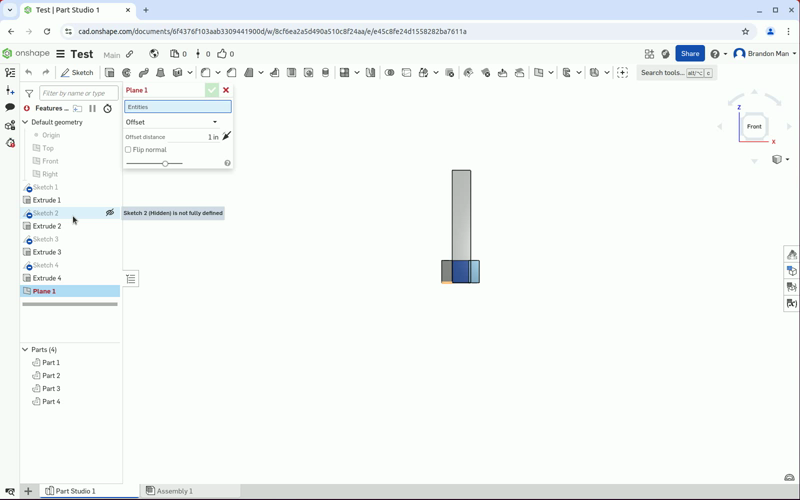
scroll(3)
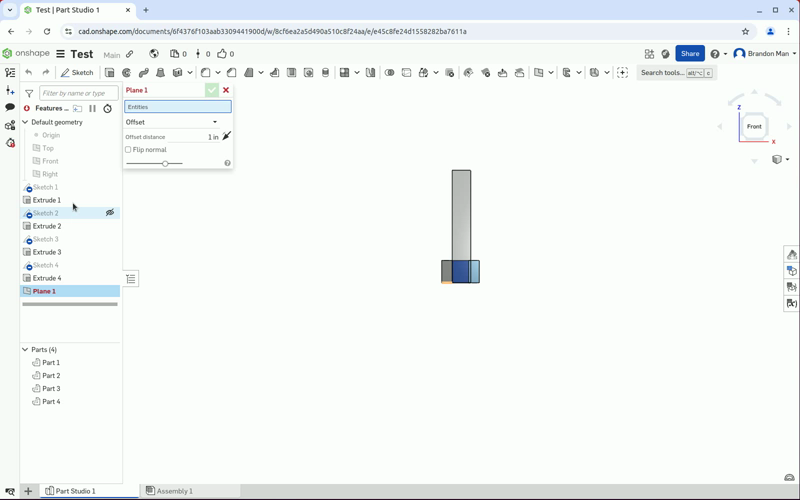
mouse_move(73, 163)
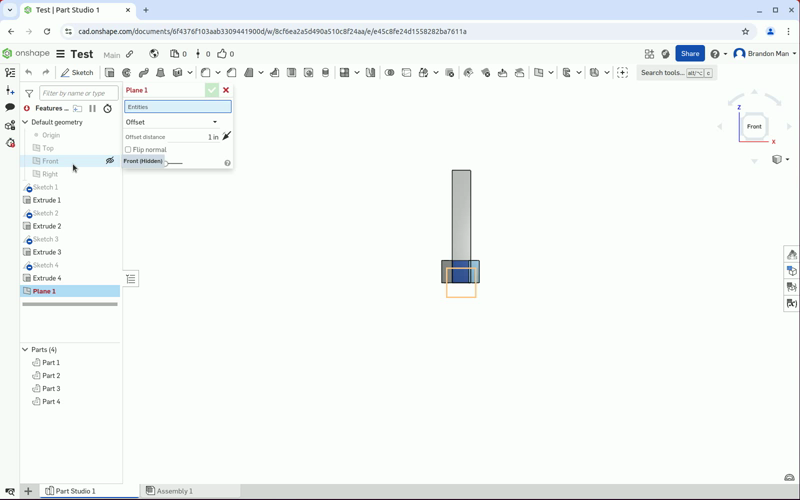
click(73, 163)
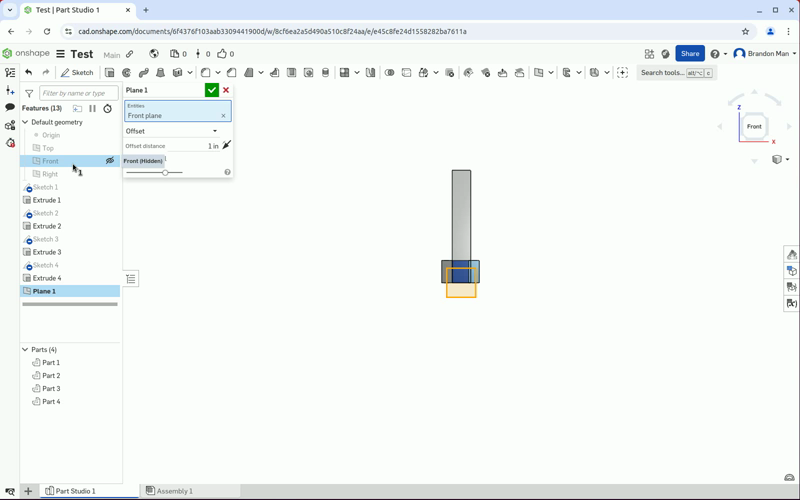
key(tab, 2)
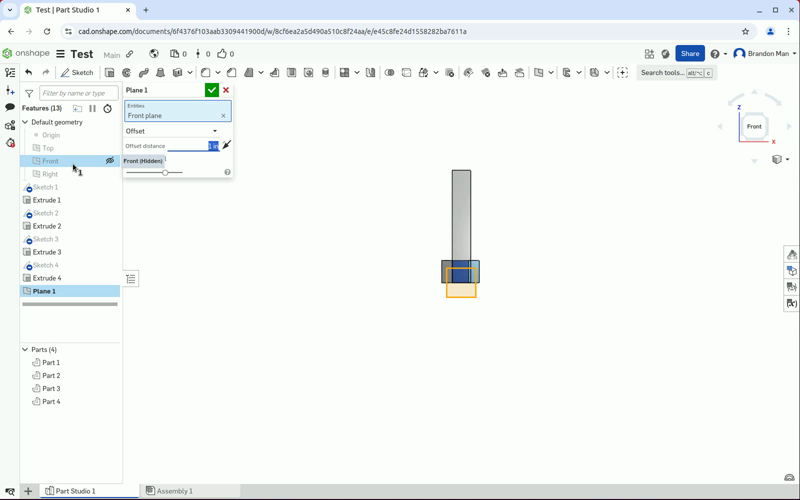
text(1.202)
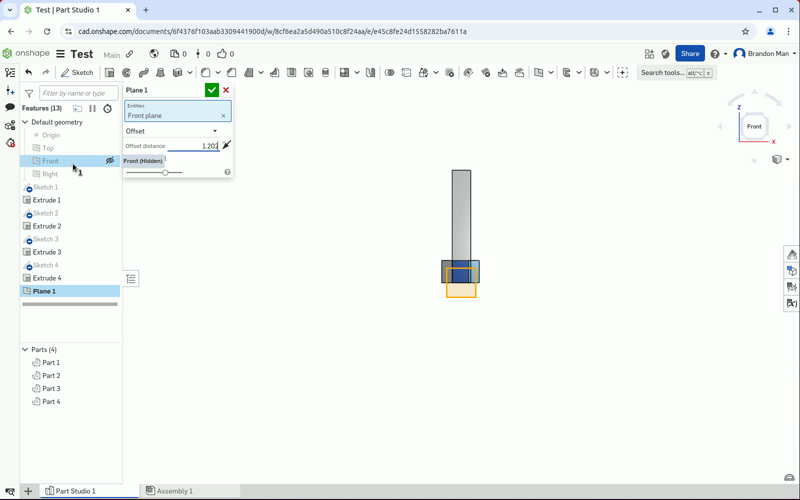
key(enter, 2)
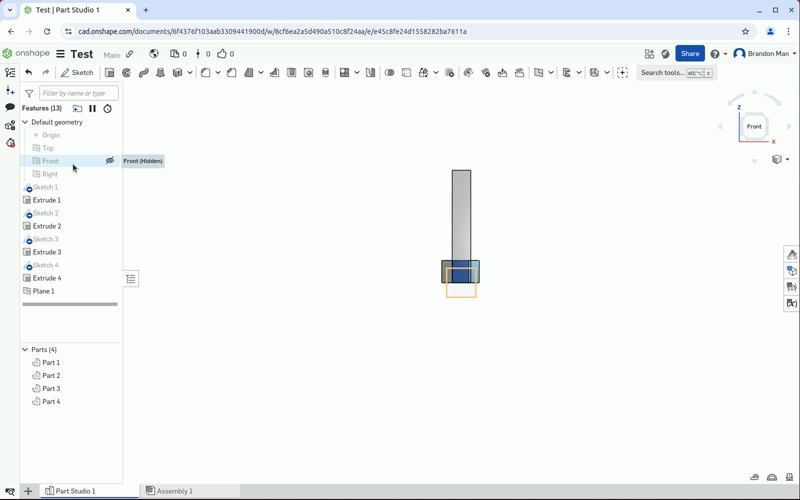
key(shift+s)
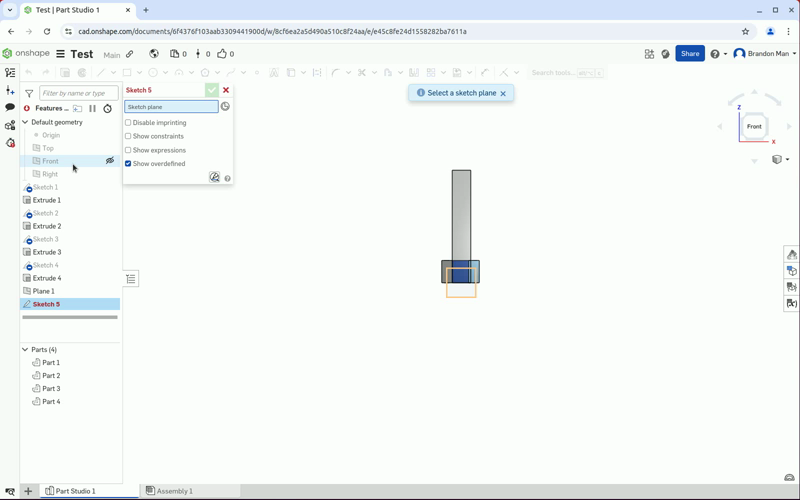
mouse_move(73, 293)
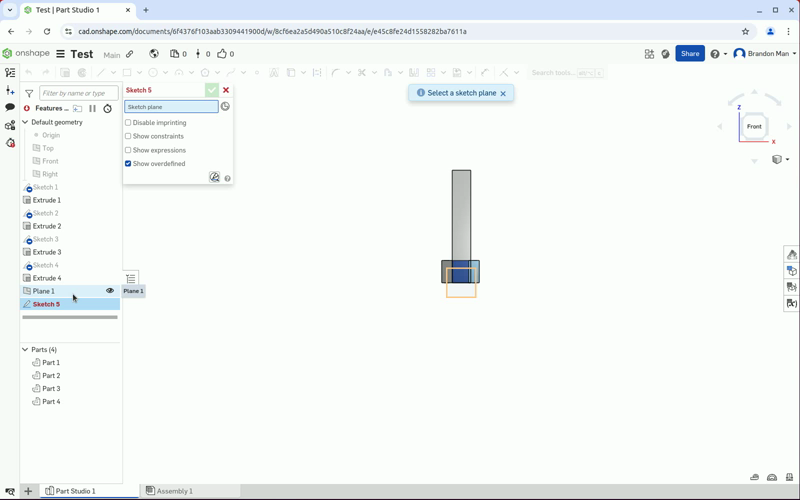
click(73, 293)
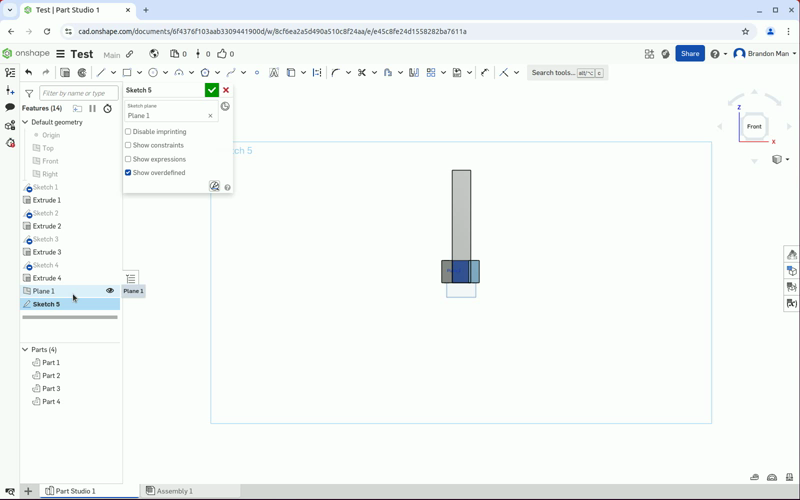
mouse_move(73, 352)
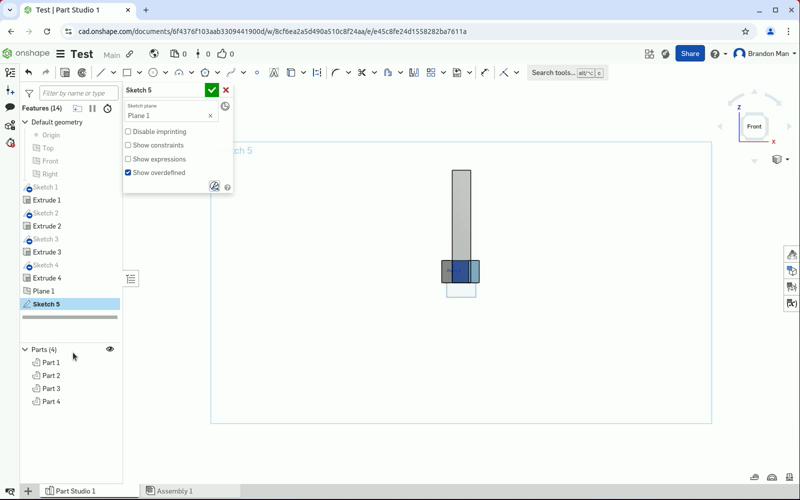
key(y)
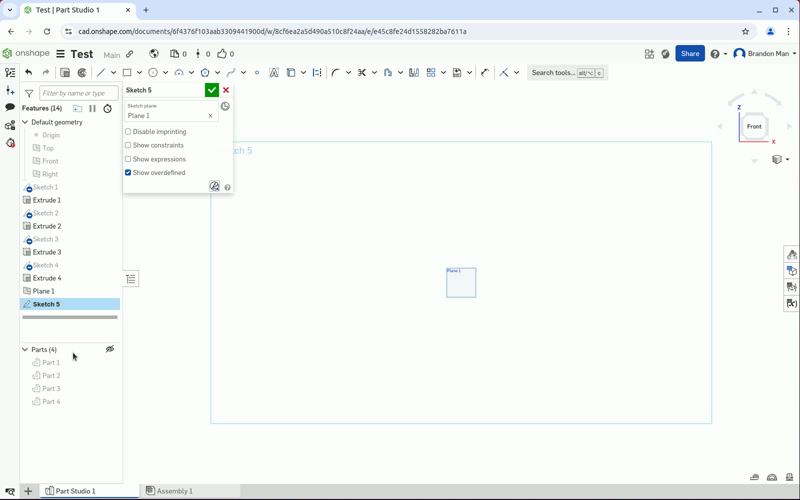
key(a)
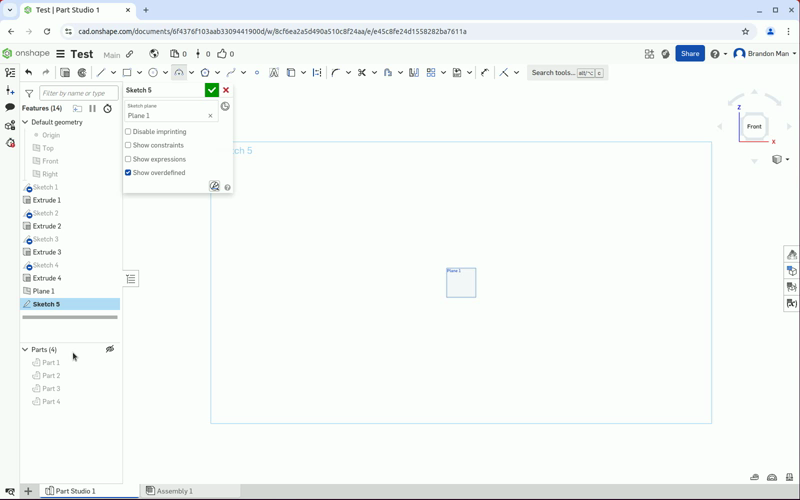
key_down(shift)
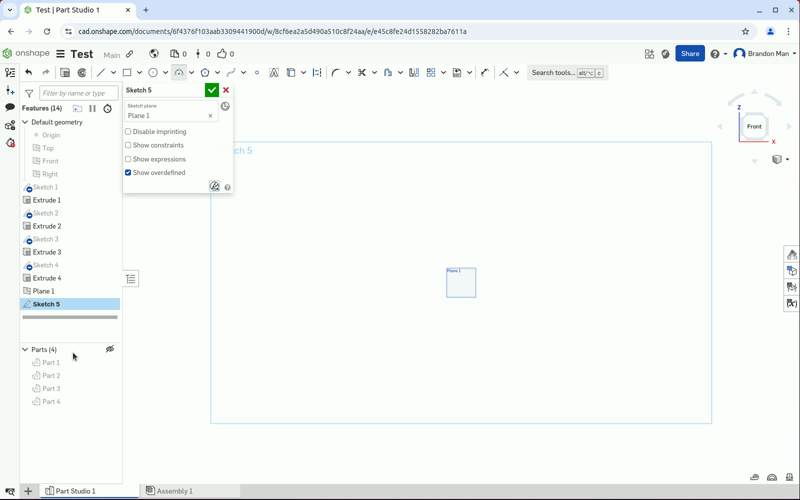
mouse_move(452, 216)
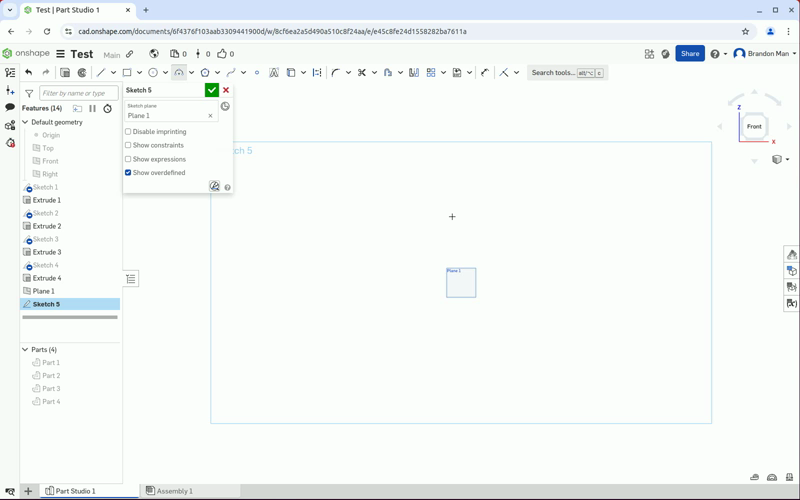
click(452, 216)
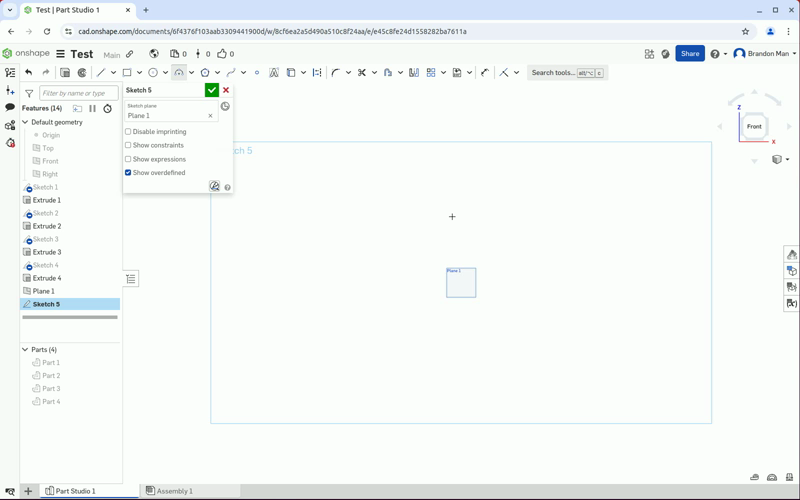
key_up(shift)
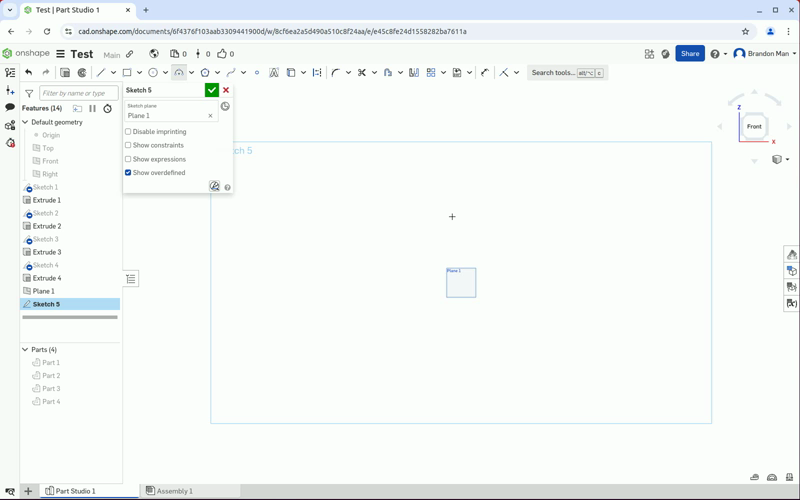
key_down(shift)
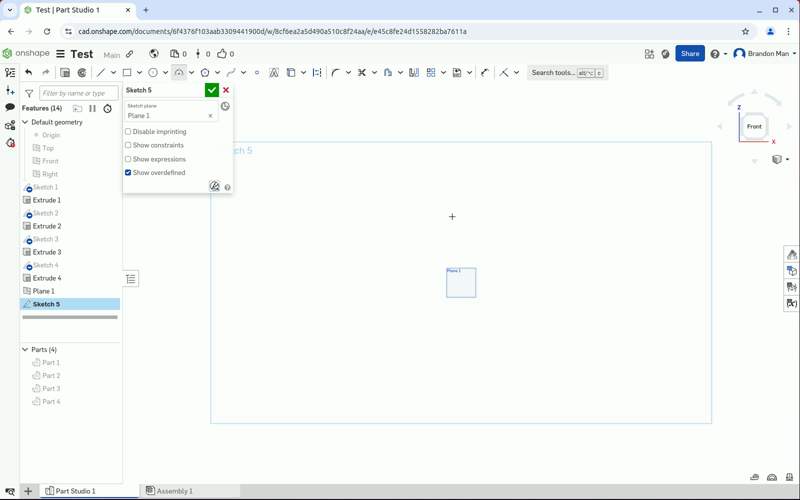
mouse_move(470, 216)
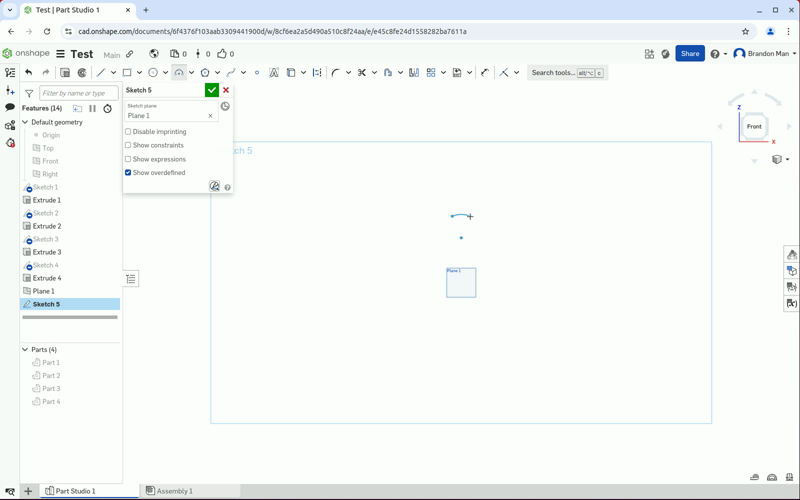
click(470, 216)
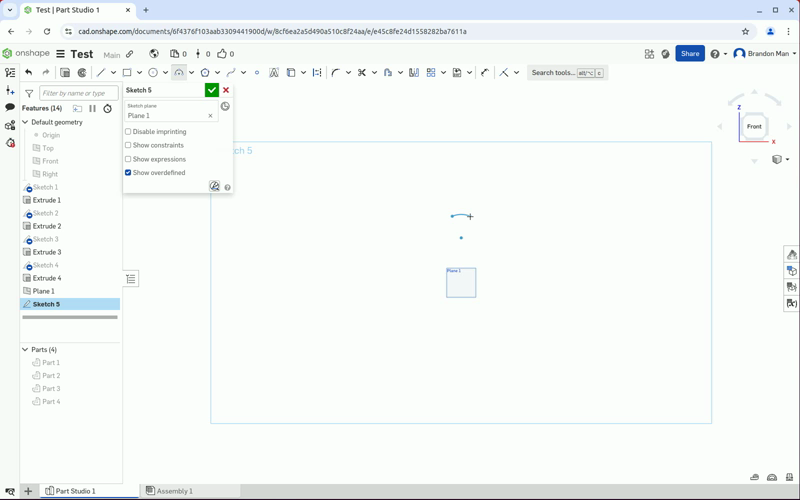
mouse_move(461, 219)
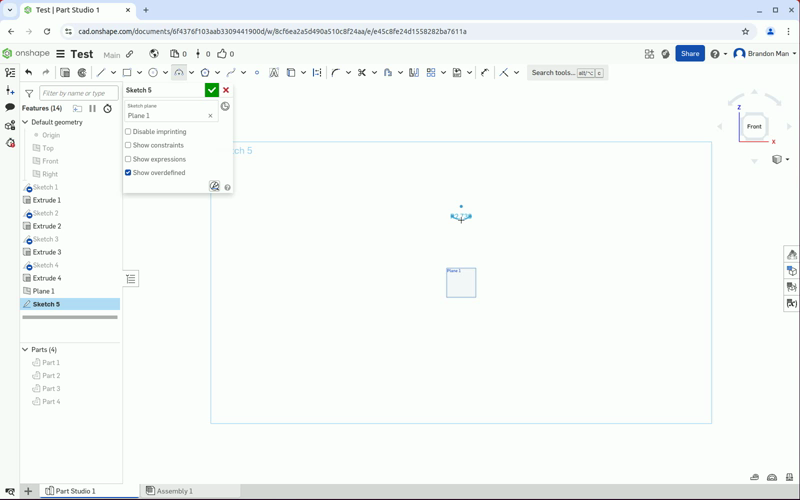
click(461, 219)
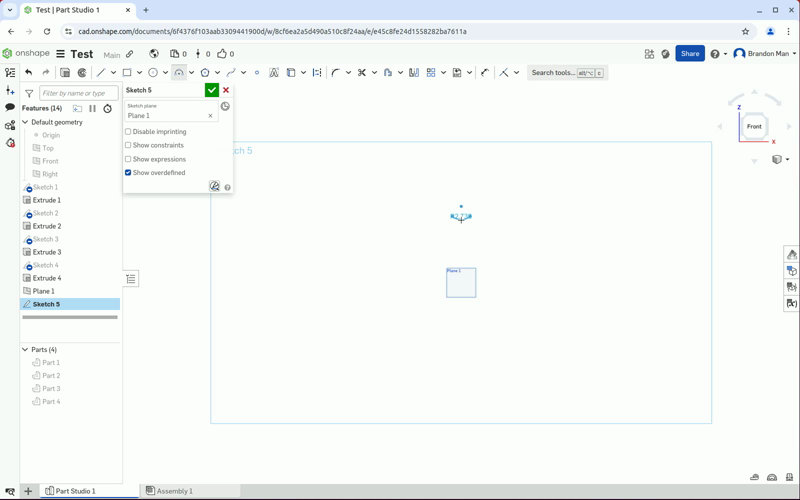
key_up(shift)
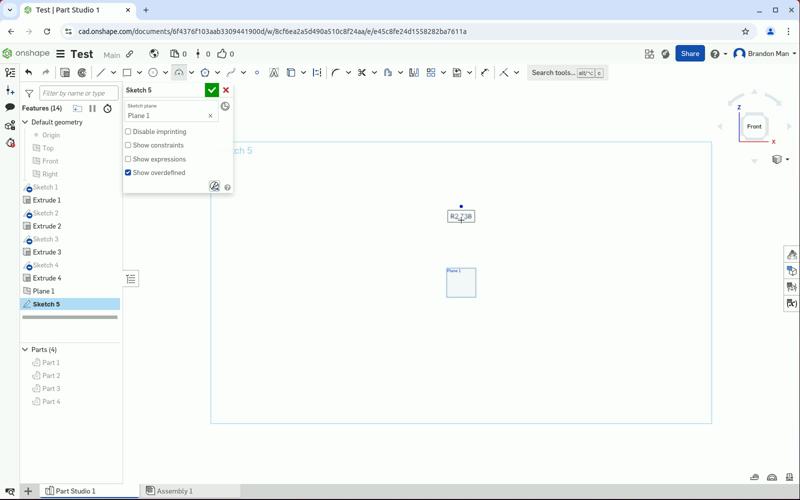
key(esc)
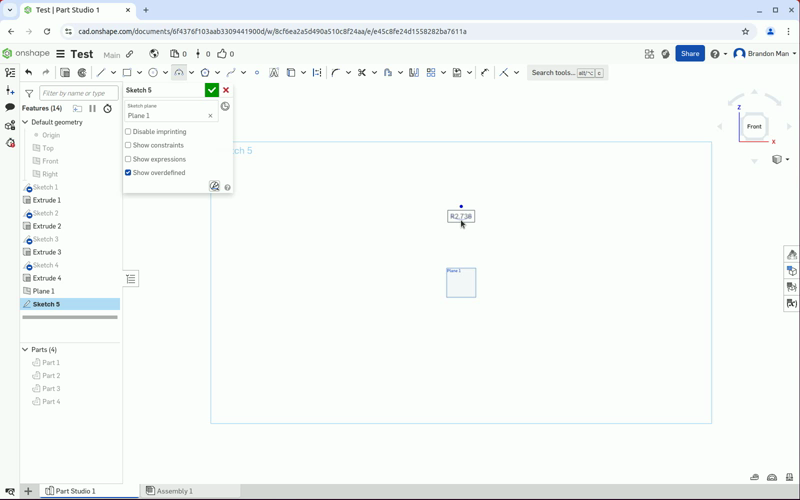
key(l)
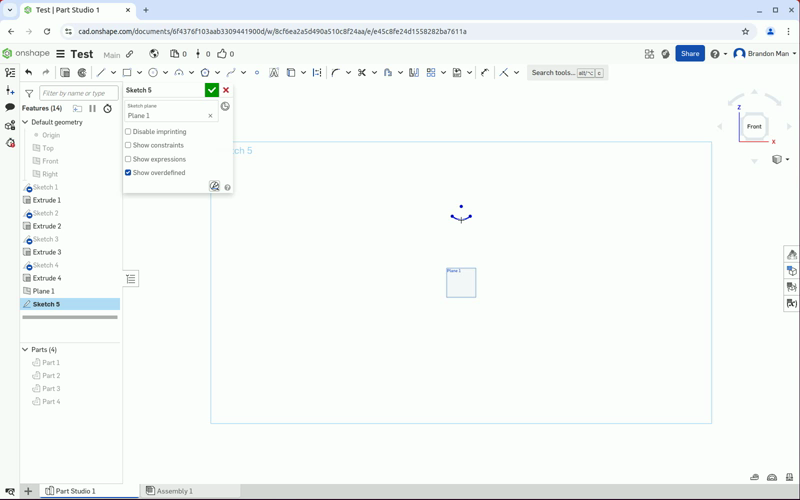
mouse_move(470, 216)
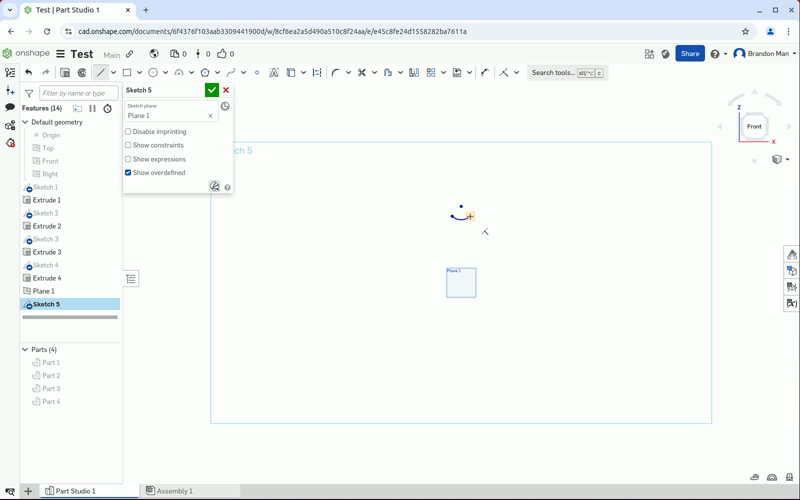
click(470, 216)
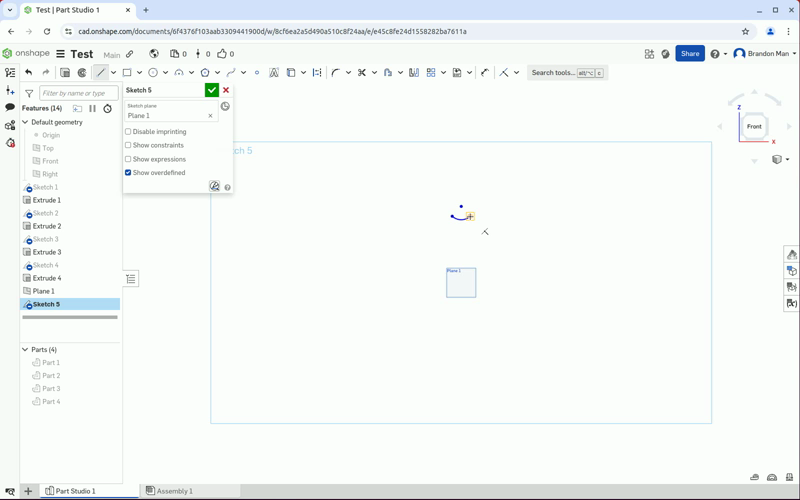
key_down(shift)
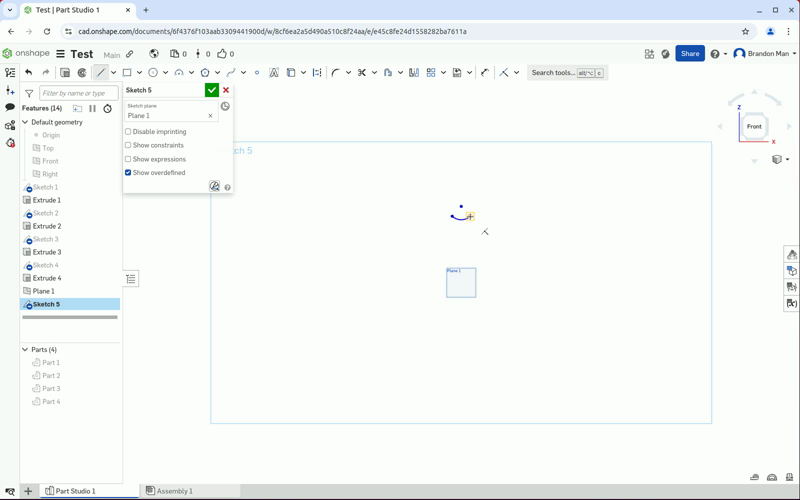
mouse_move(500, 216)
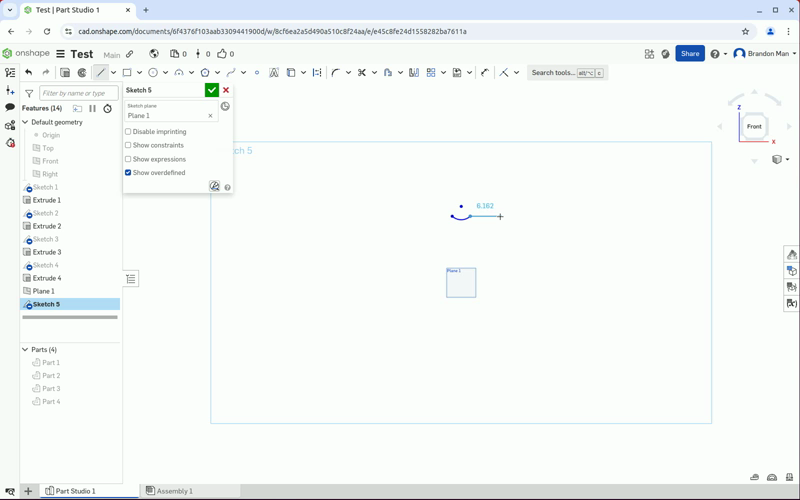
mouse_move(470, 197)
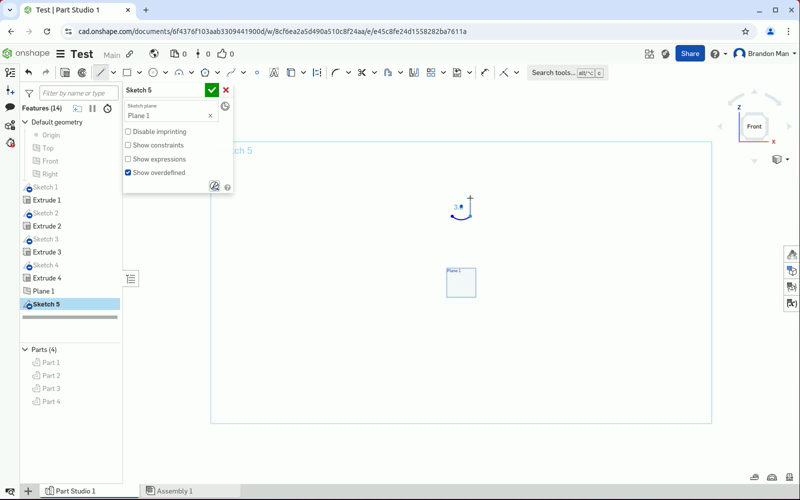
click(470, 197)
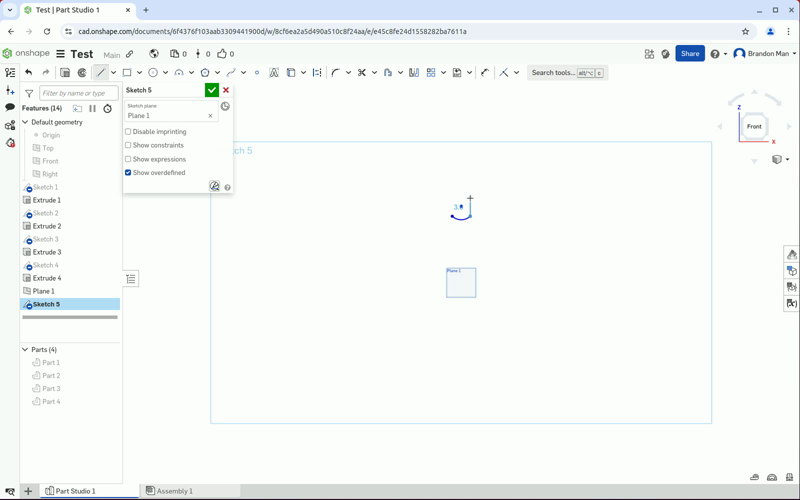
key_up(shift)
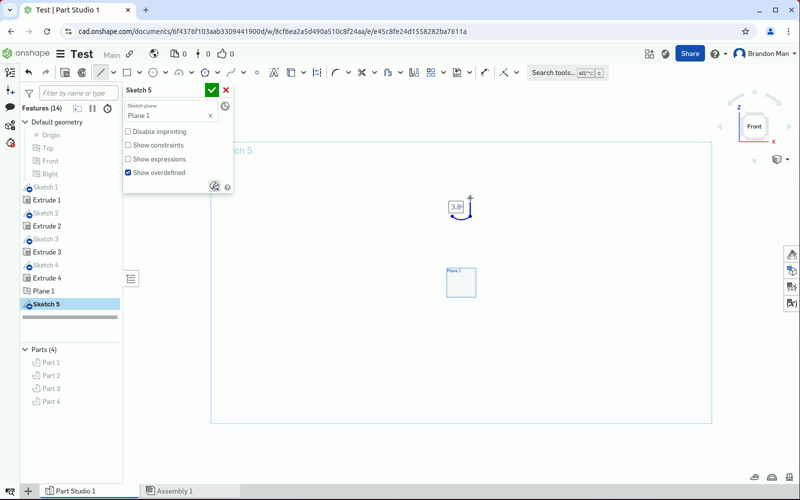
key(esc)
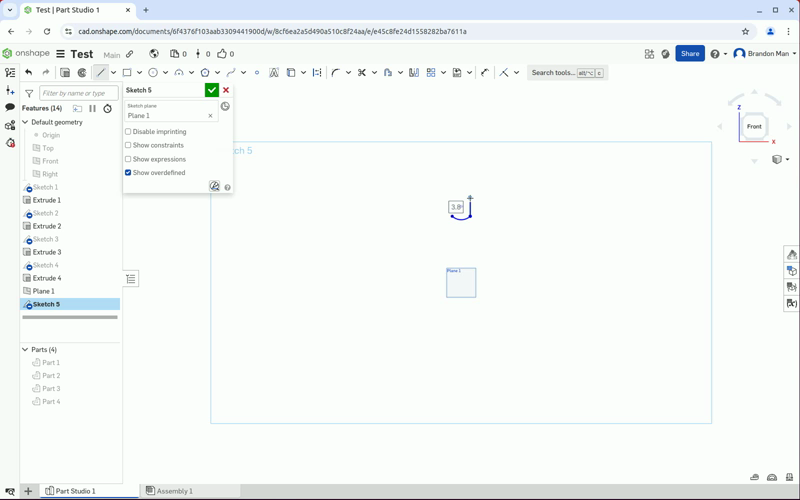
key(a)
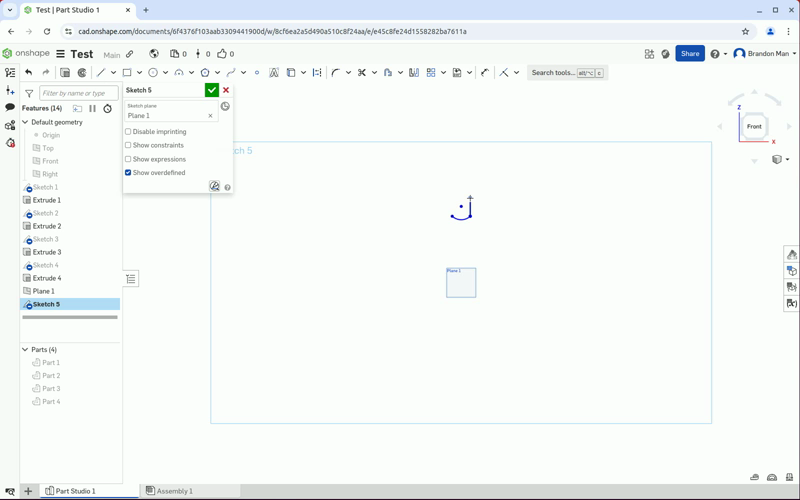
mouse_move(470, 197)
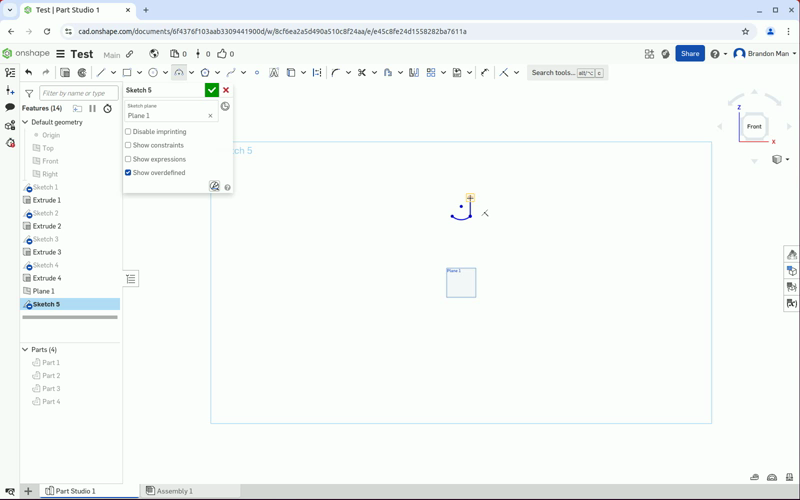
click(470, 197)
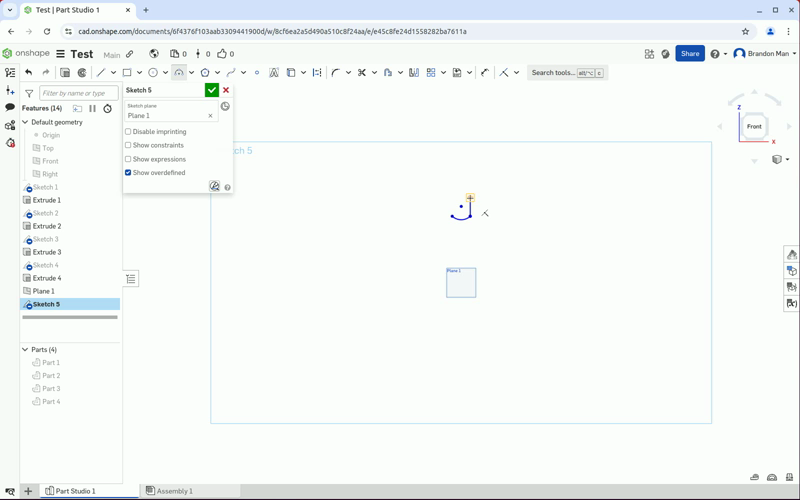
key_down(shift)
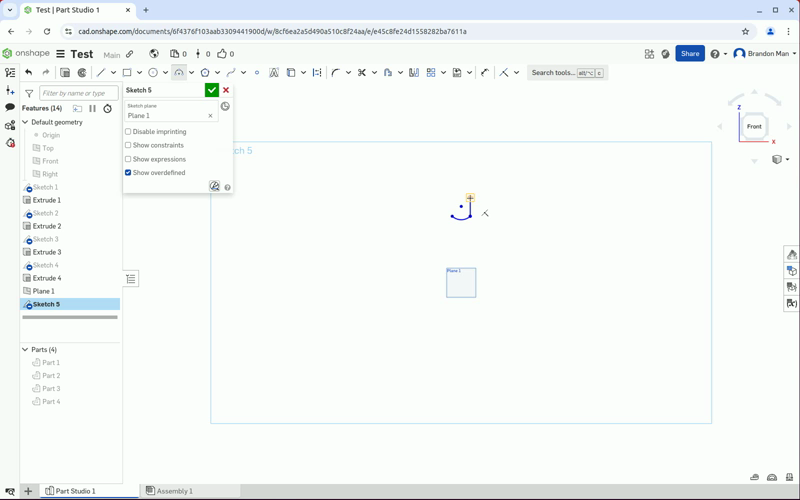
mouse_move(452, 197)
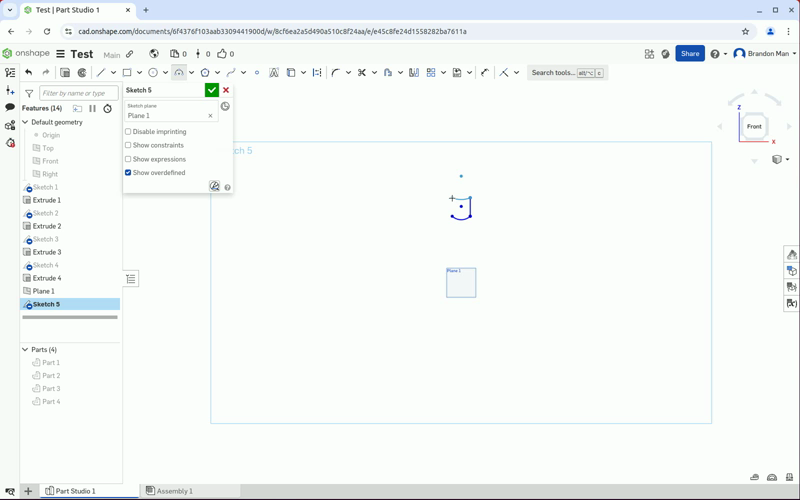
click(452, 197)
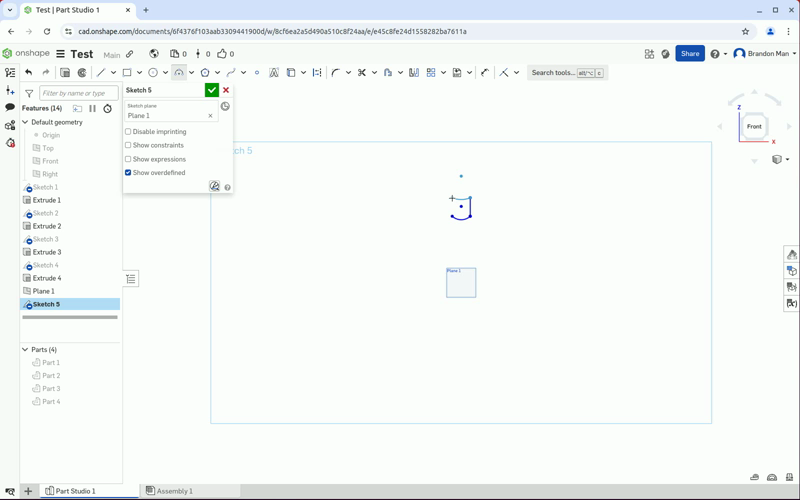
mouse_move(461, 194)
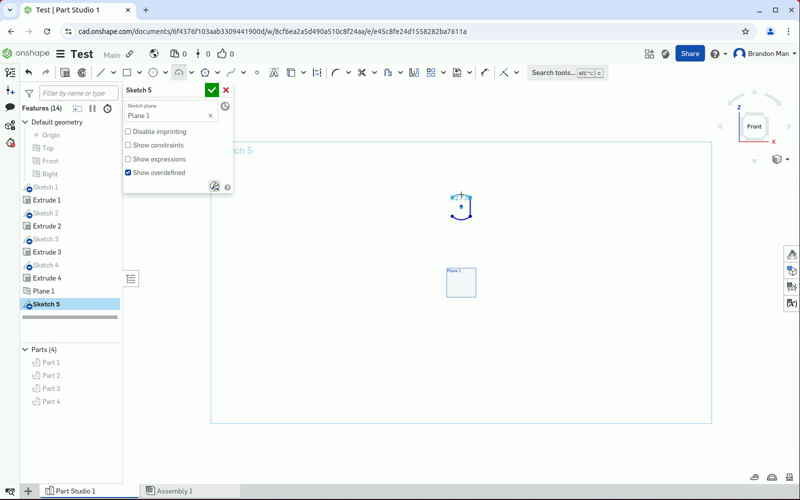
click(461, 194)
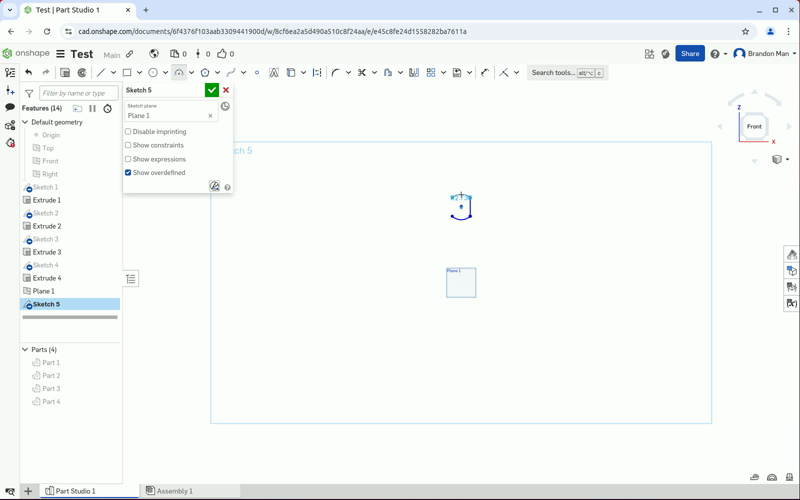
key_up(shift)
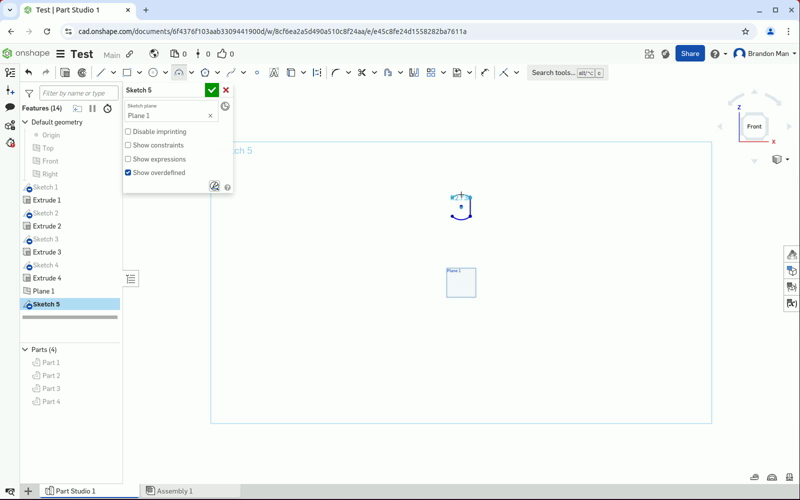
key(esc)
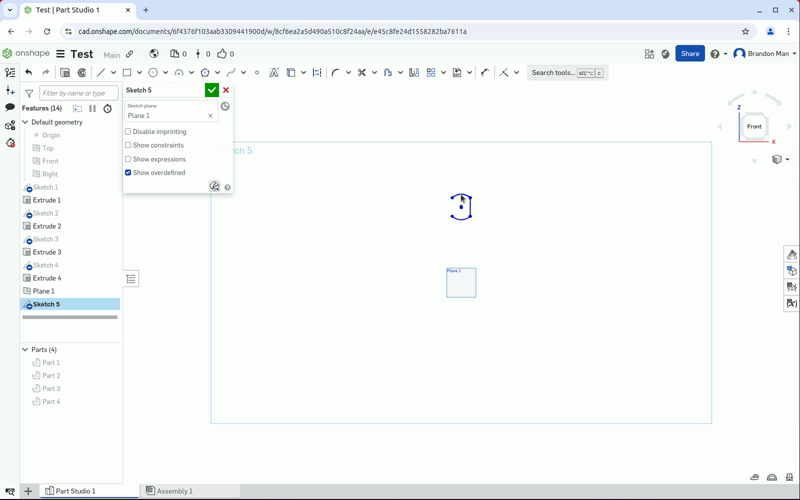
key(l)
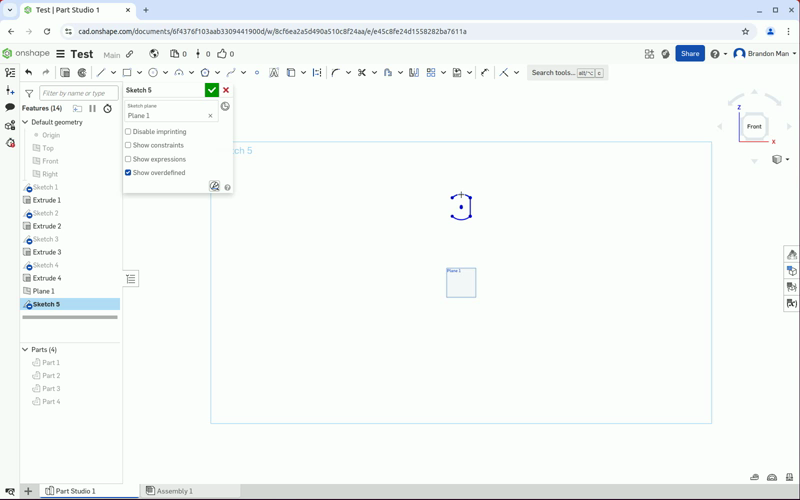
mouse_move(452, 197)
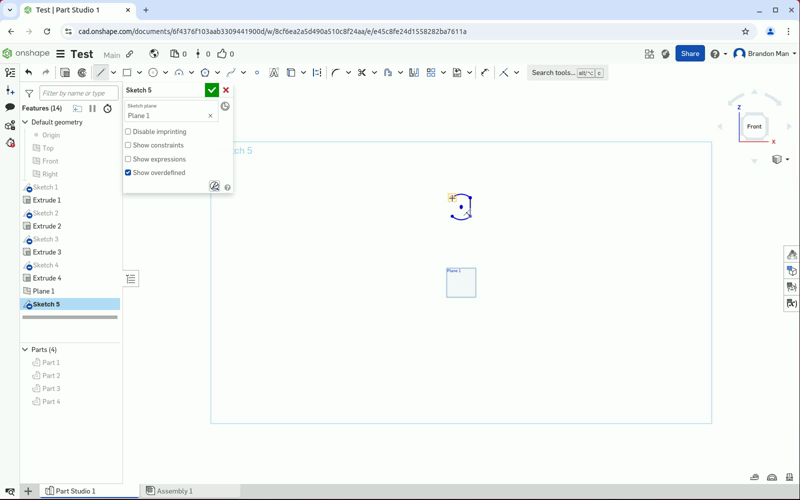
click(452, 197)
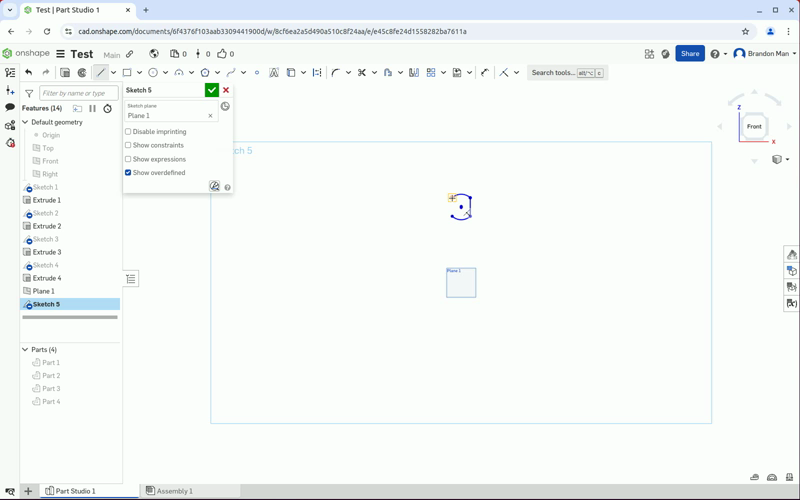
mouse_move(482, 197)
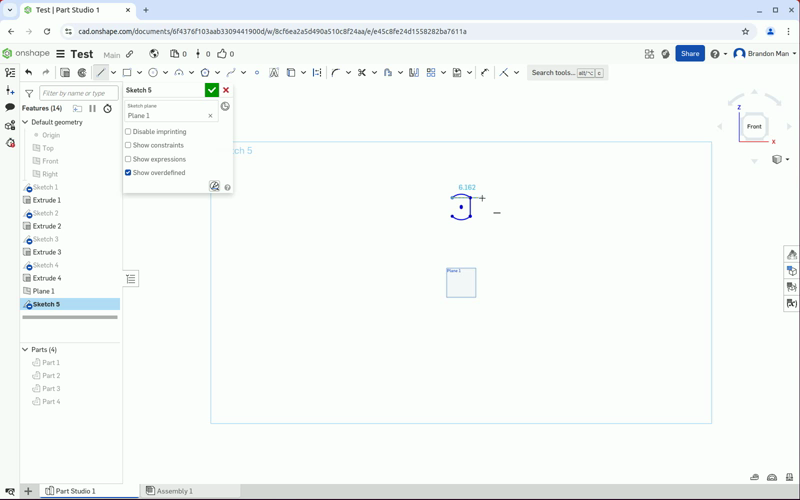
key_down(shift)
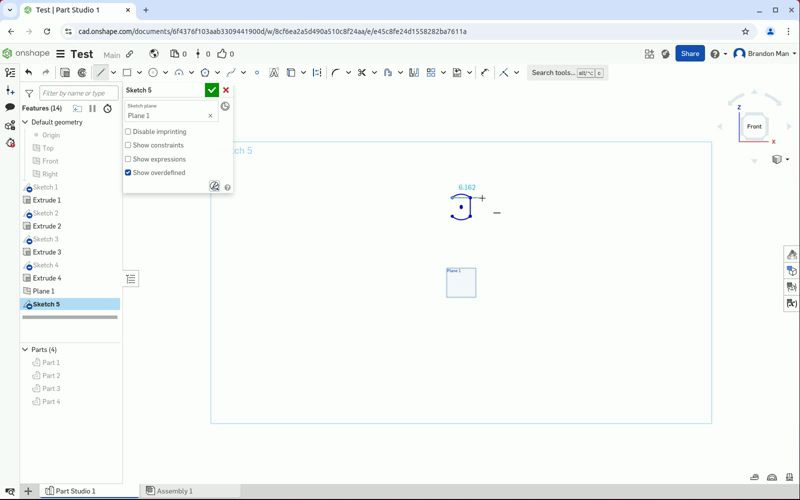
mouse_move(452, 216)
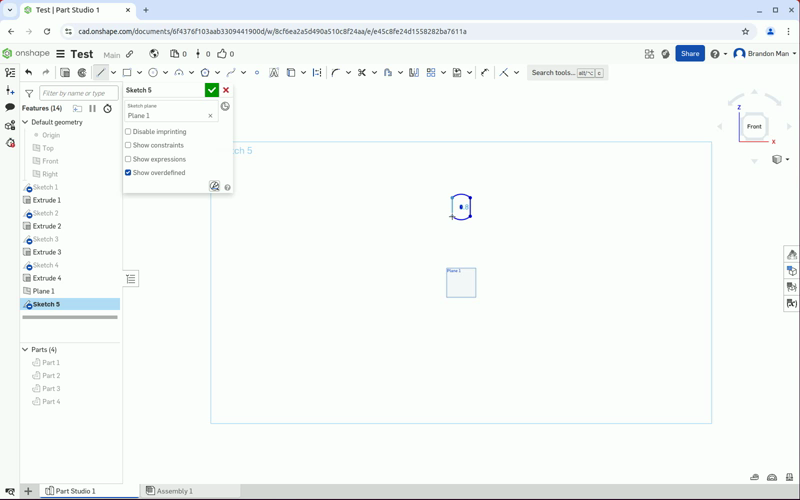
key_up(shift)
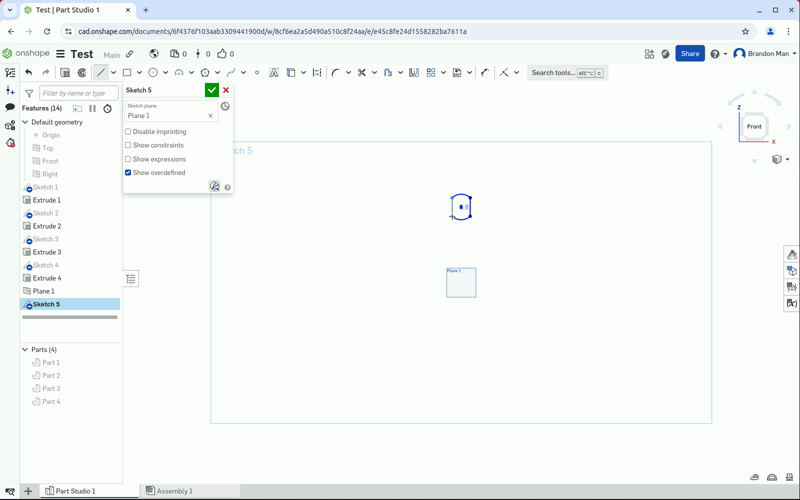
click(452, 216)
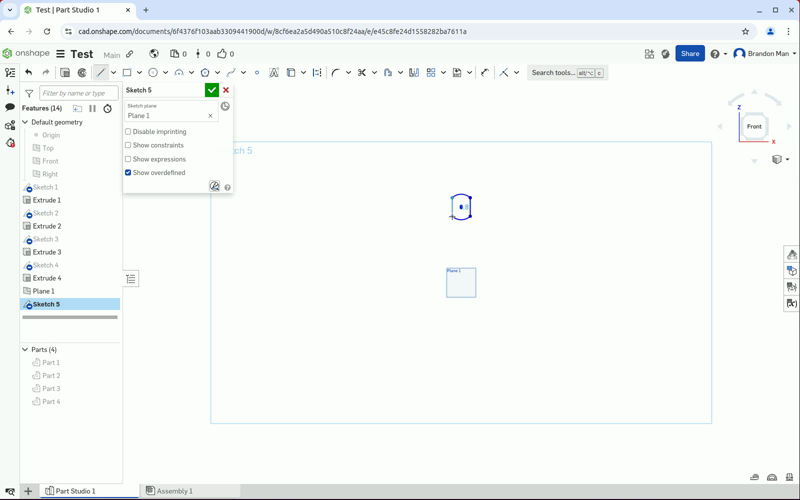
key(esc)
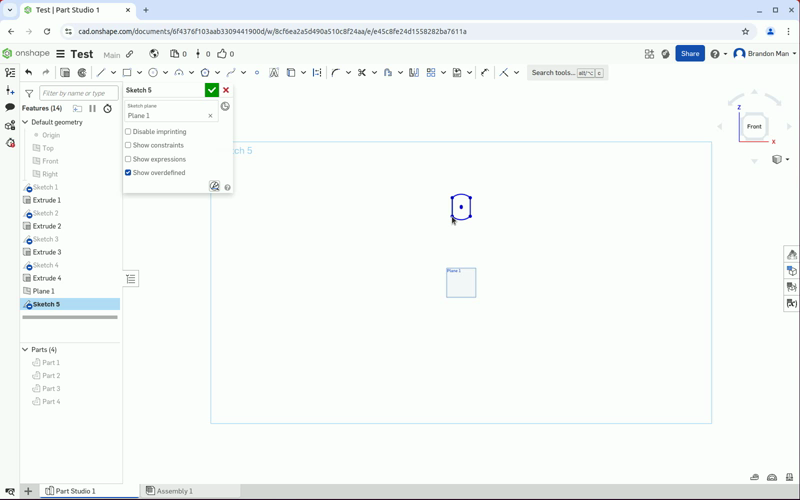
mouse_move(455, 205)
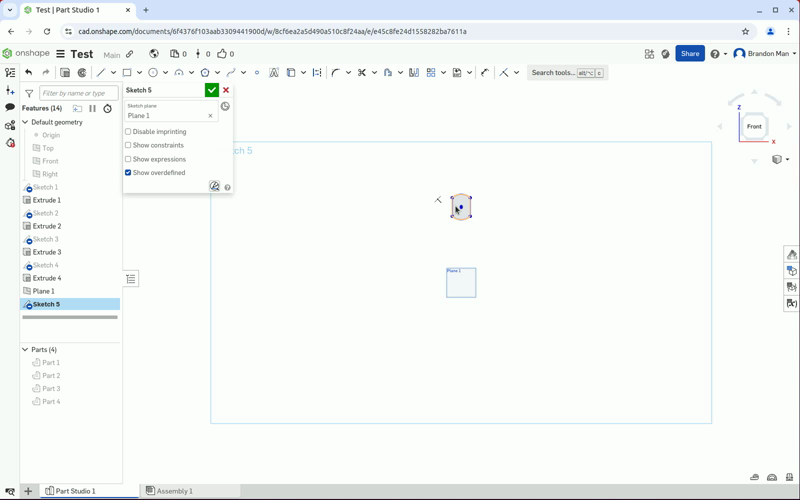
scroll(6)
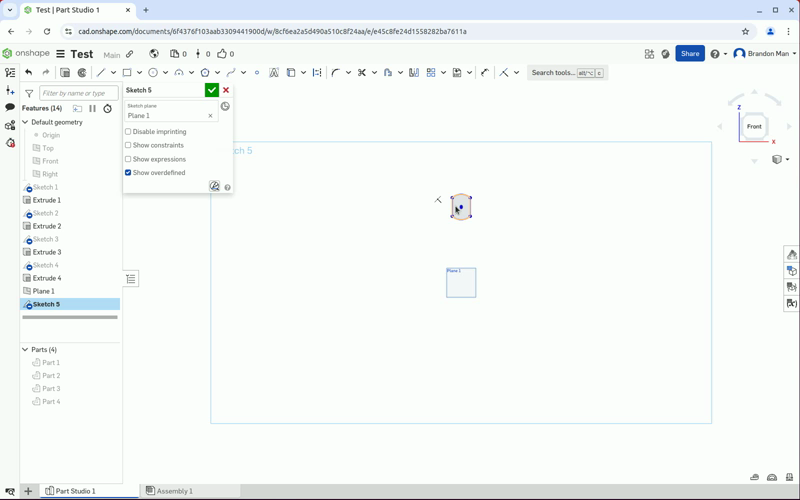
scroll(6)
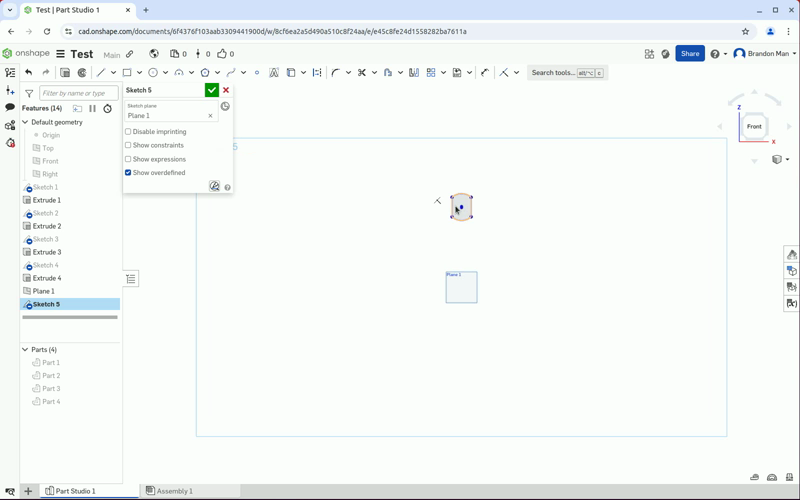
scroll(6)
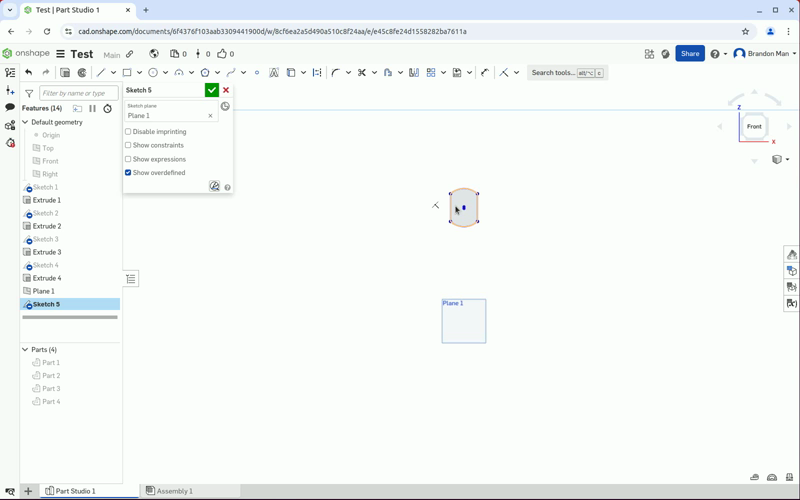
scroll(6)
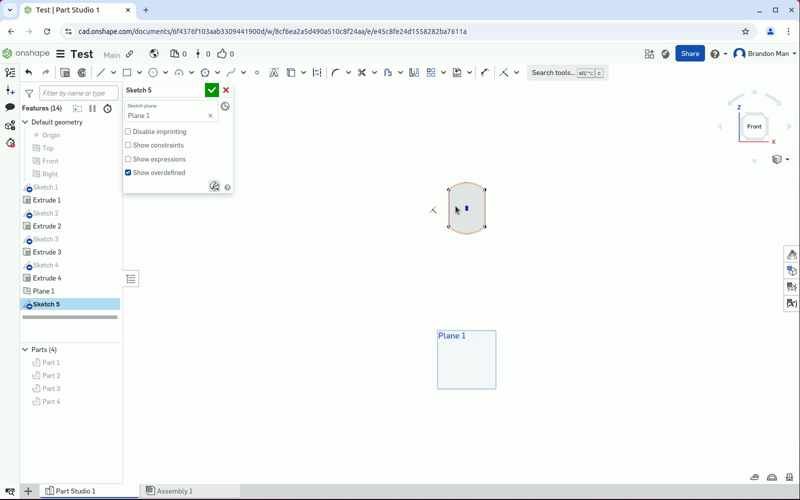
scroll(6)
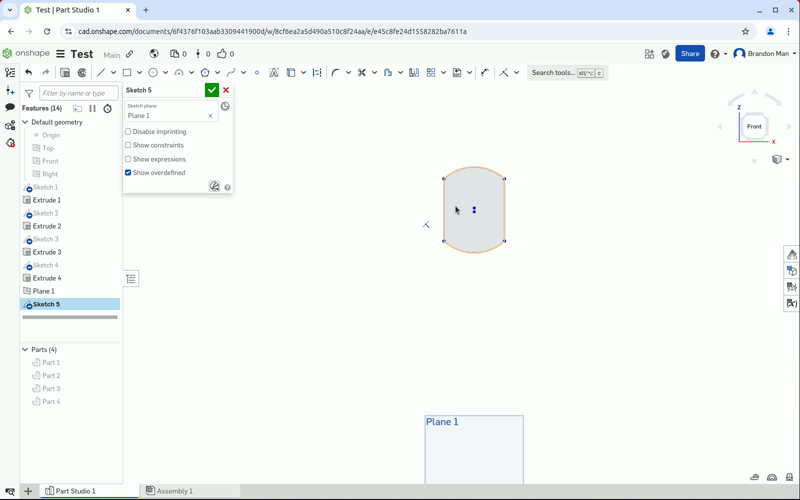
scroll(6)
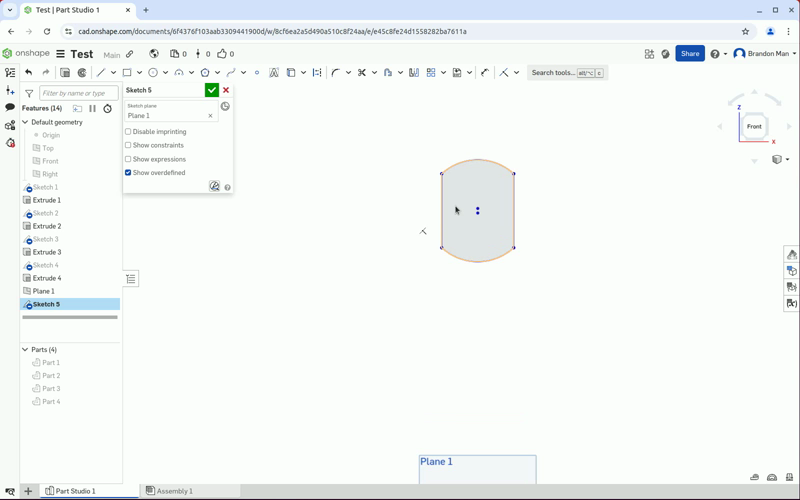
scroll(6)
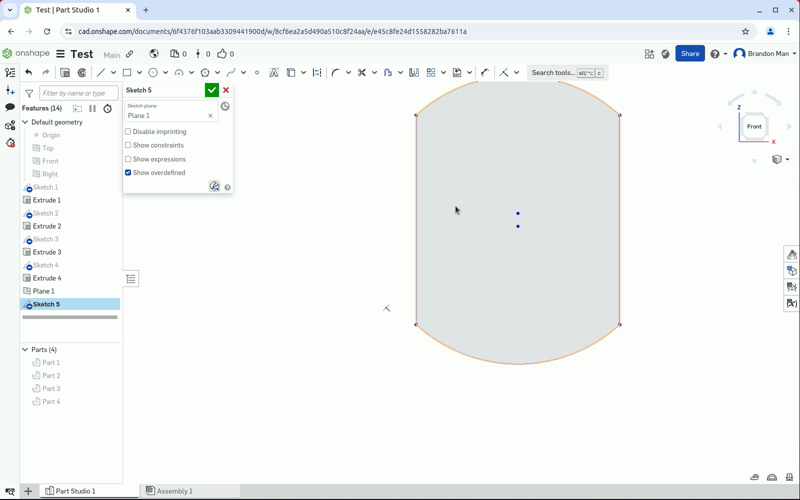
click(455, 205)
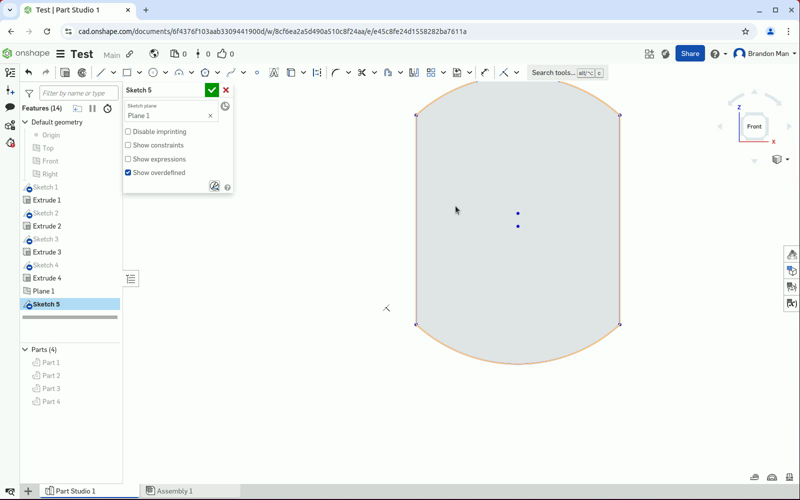
scroll(-6)
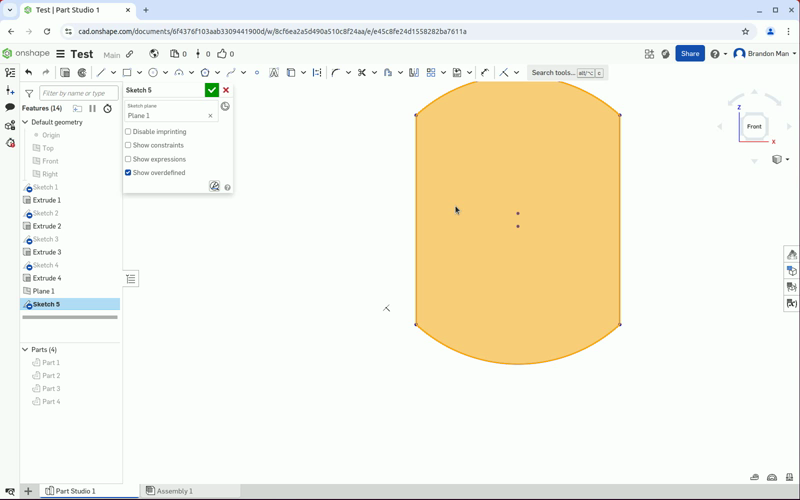
scroll(-6)
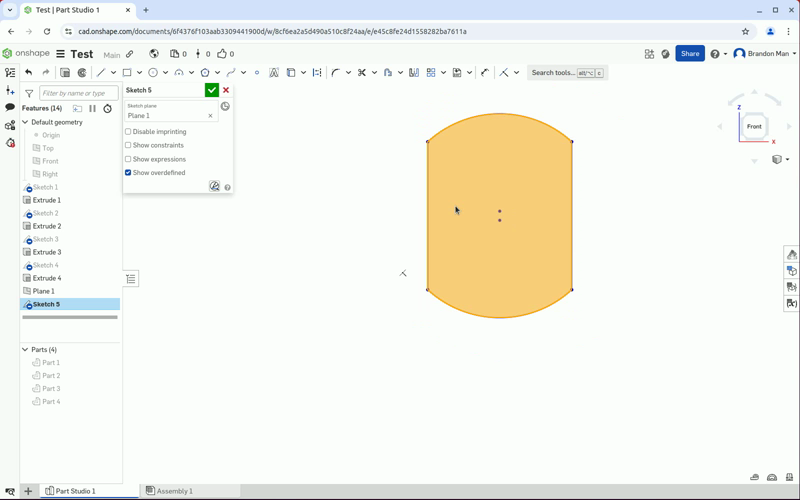
scroll(-6)
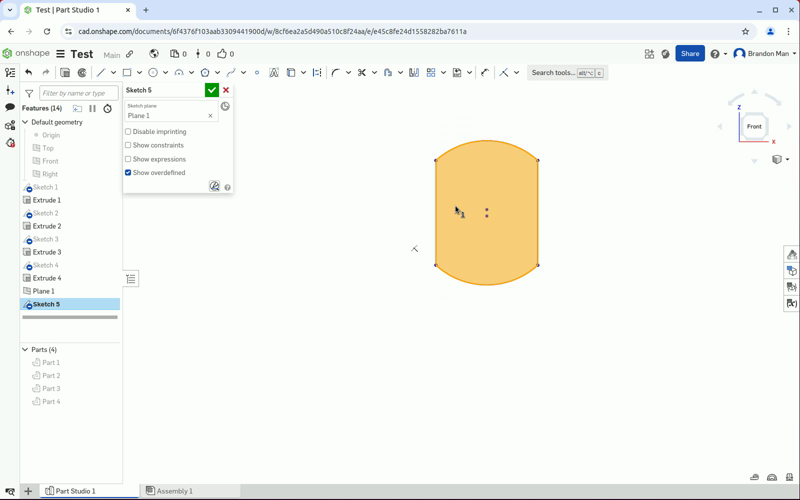
scroll(-6)
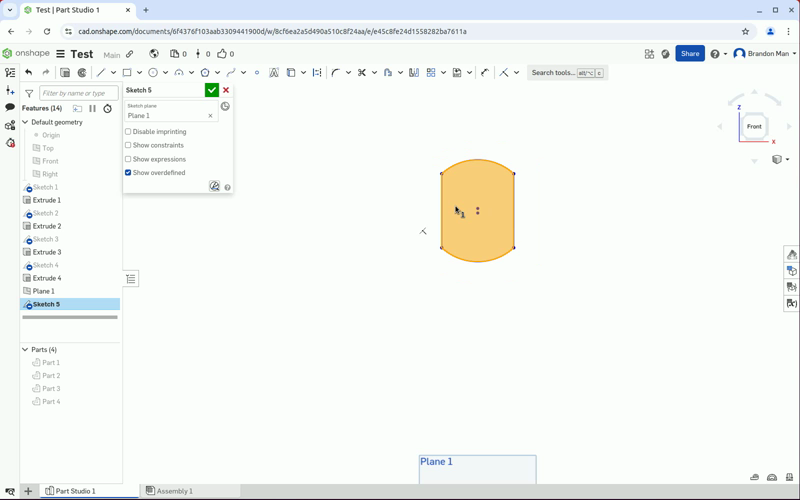
scroll(-6)
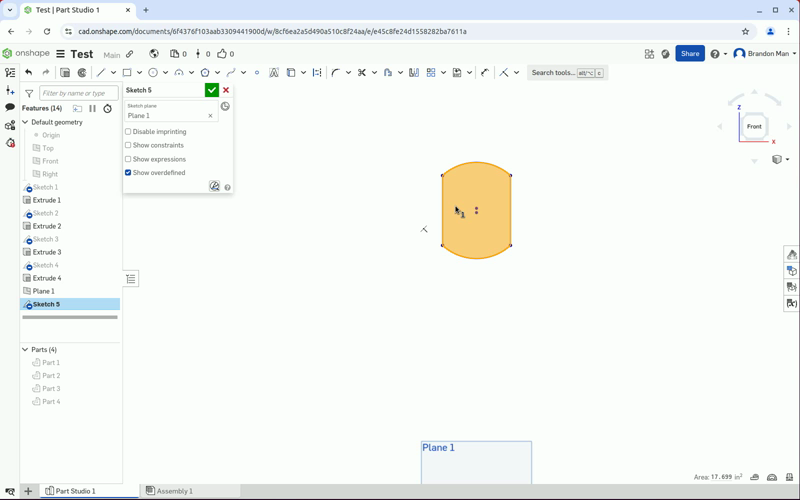
scroll(-6)
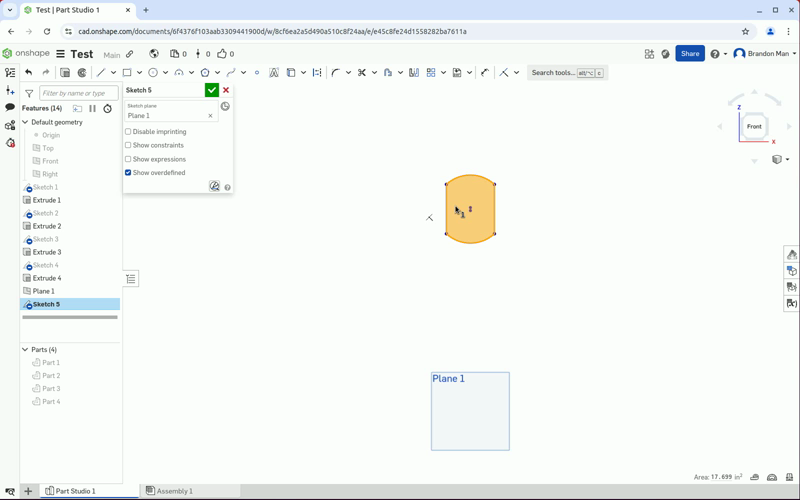
scroll(-6)
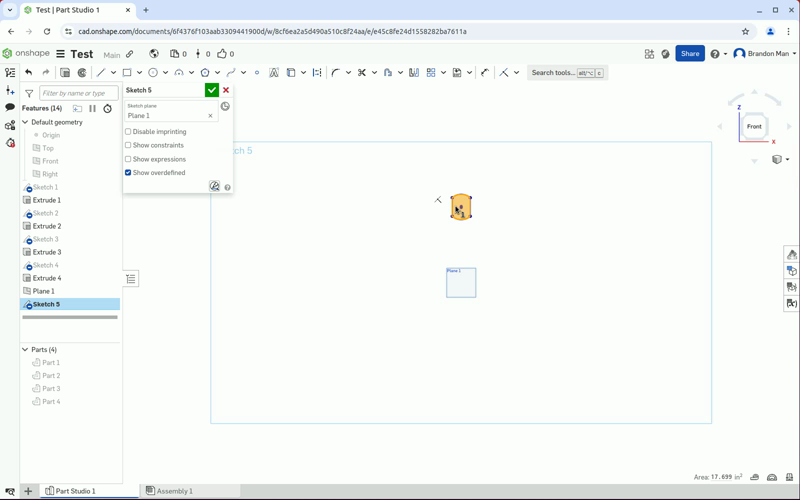
mouse_move(73, 352)
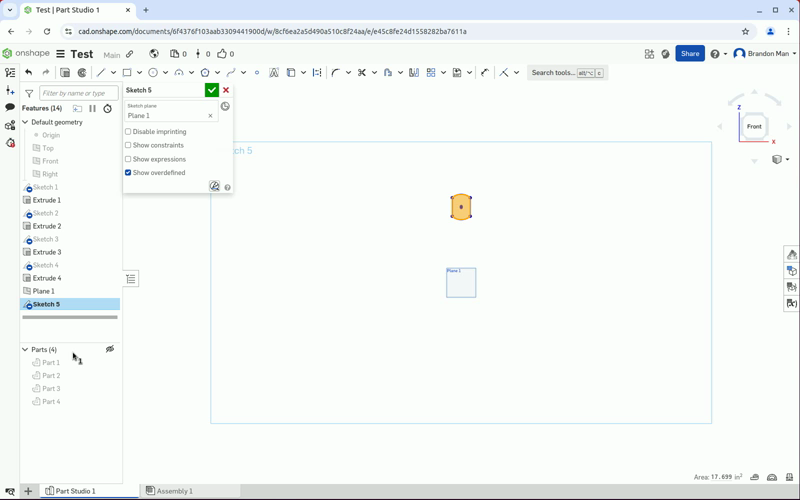
key(shift+y)
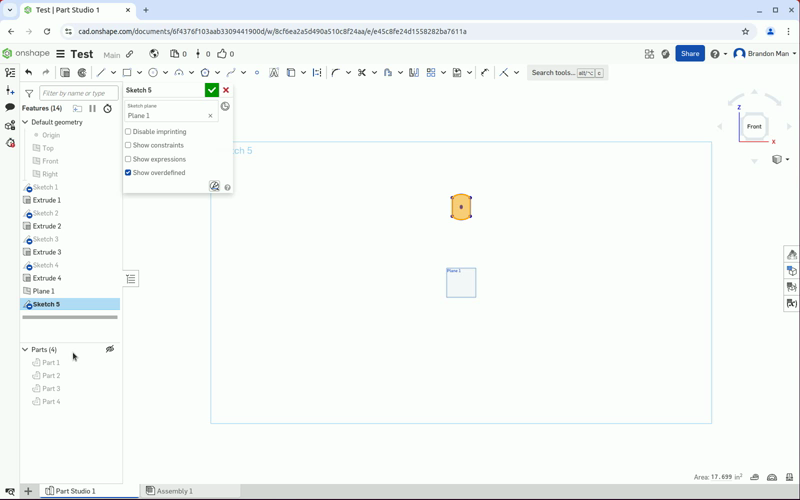
key(shift+e)
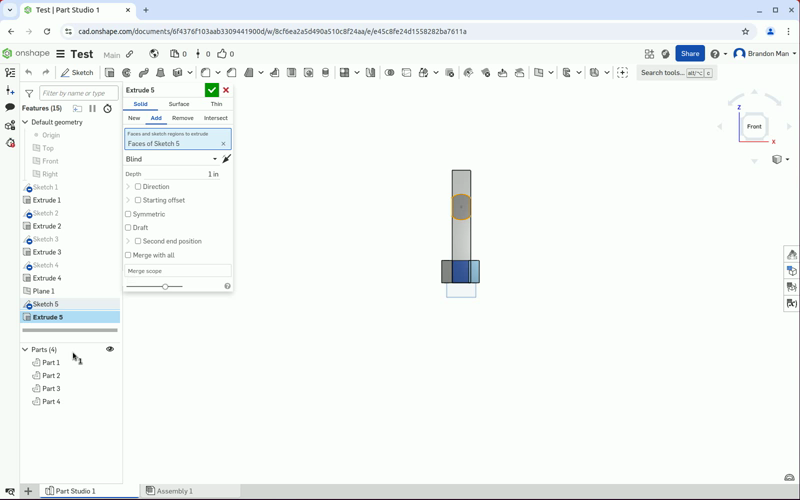
mouse_move(143, 106)
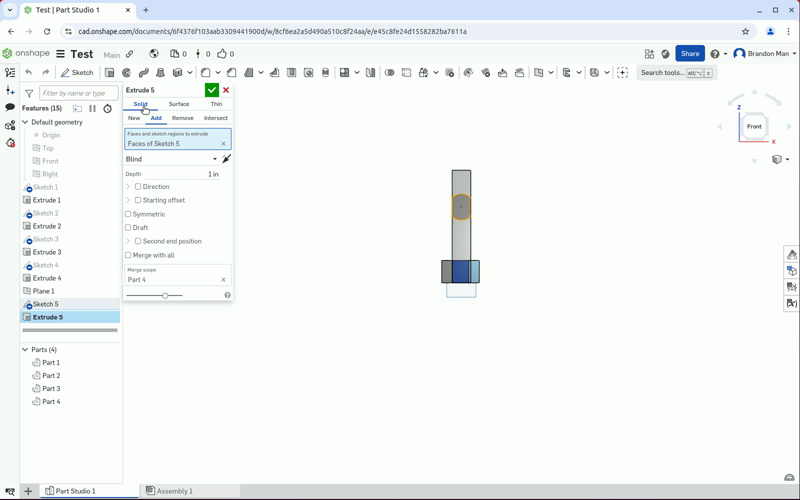
click(143, 106)
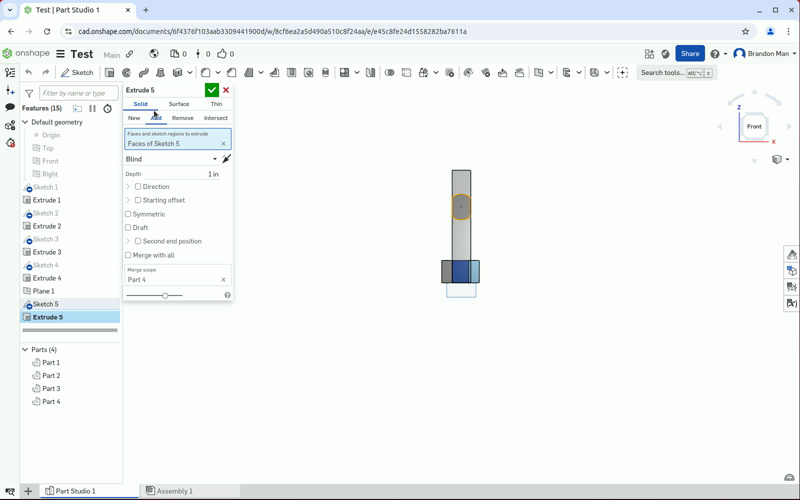
mouse_move(186, 120)
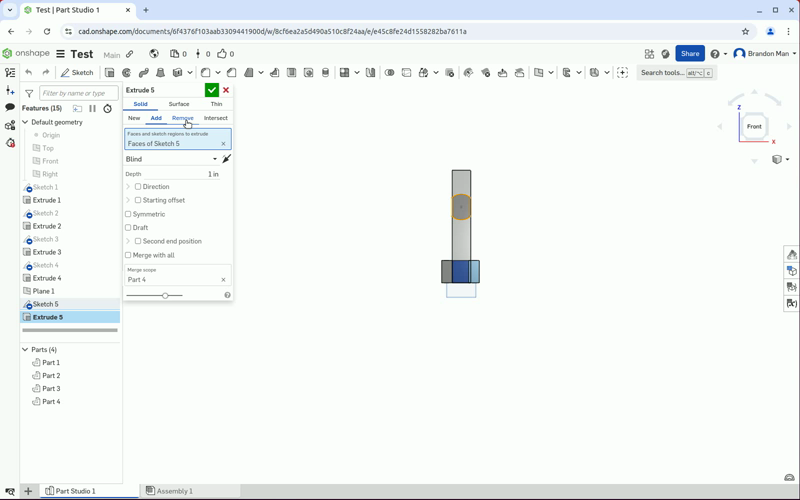
click(186, 120)
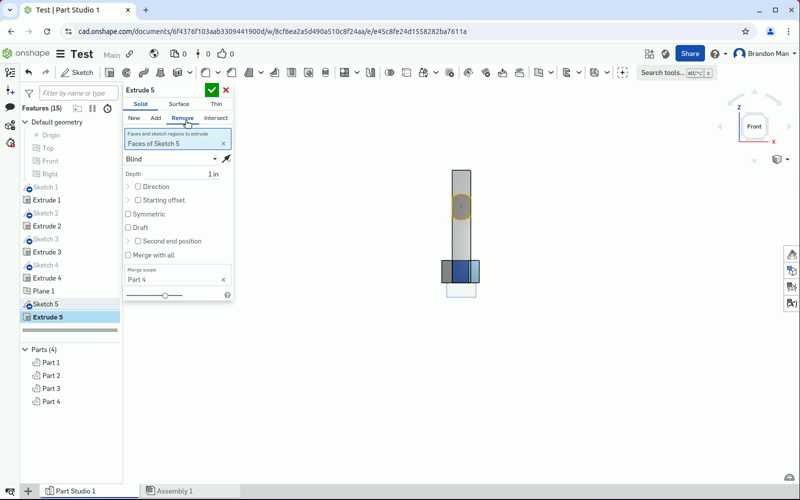
key(tab, 4)
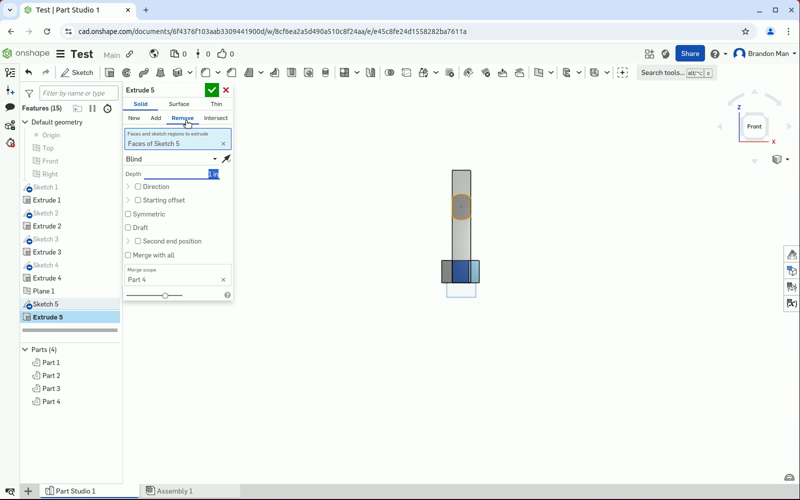
text(21.183)
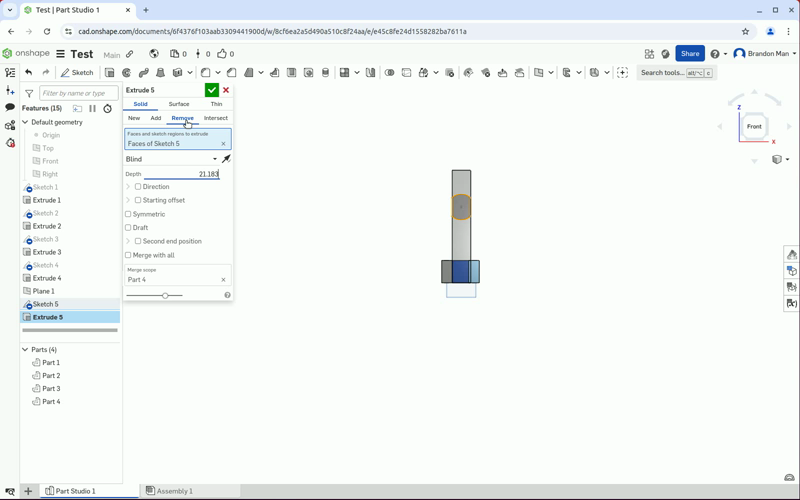
key(tab, 6)
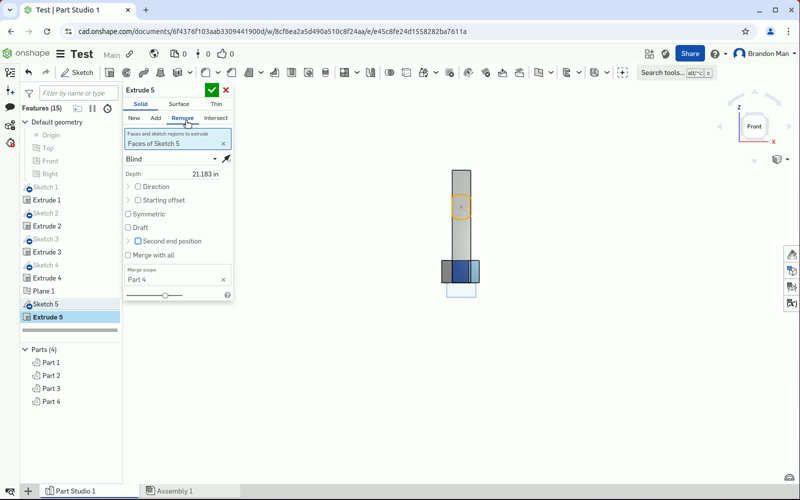
key(space)
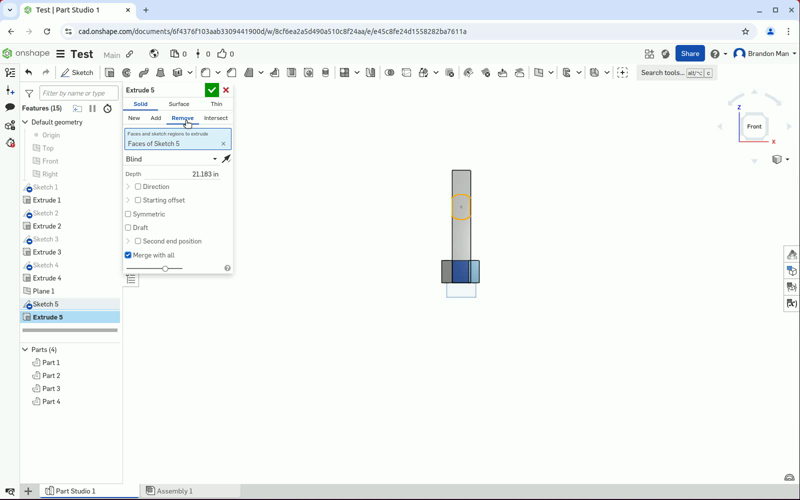
key(enter)
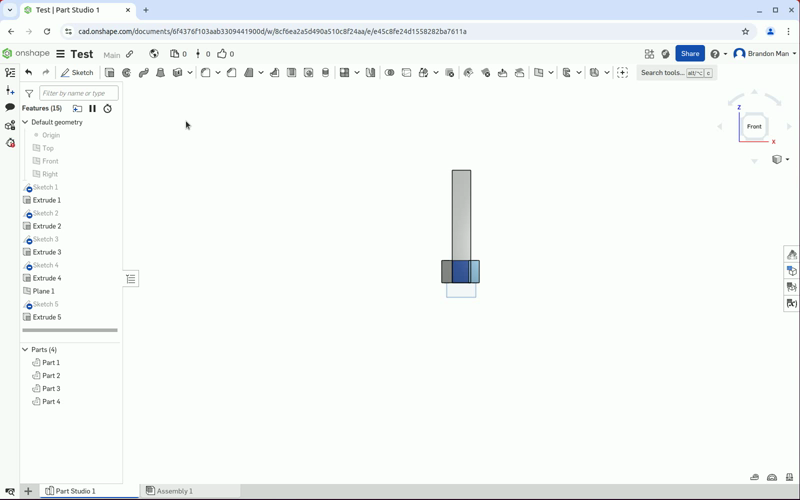
key(shift+h)
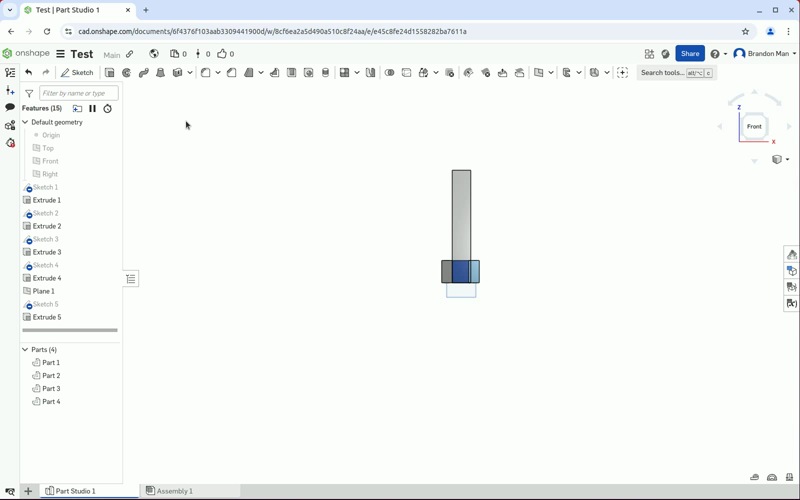
key(shift+h)
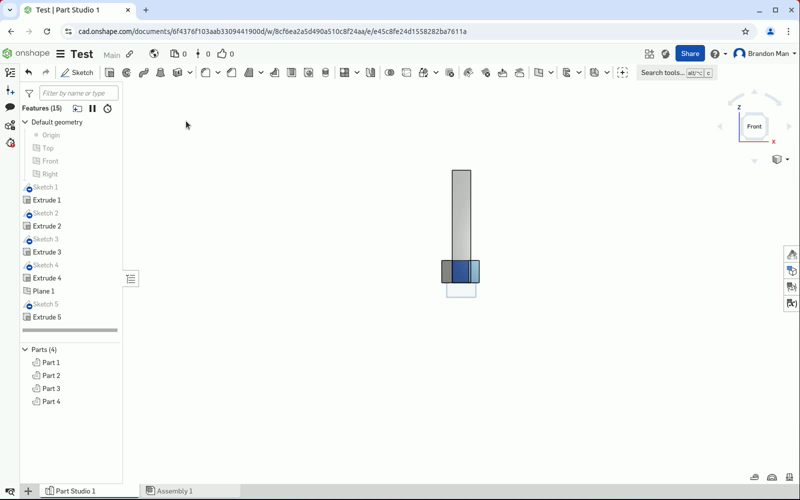
mouse_move(73, 189)
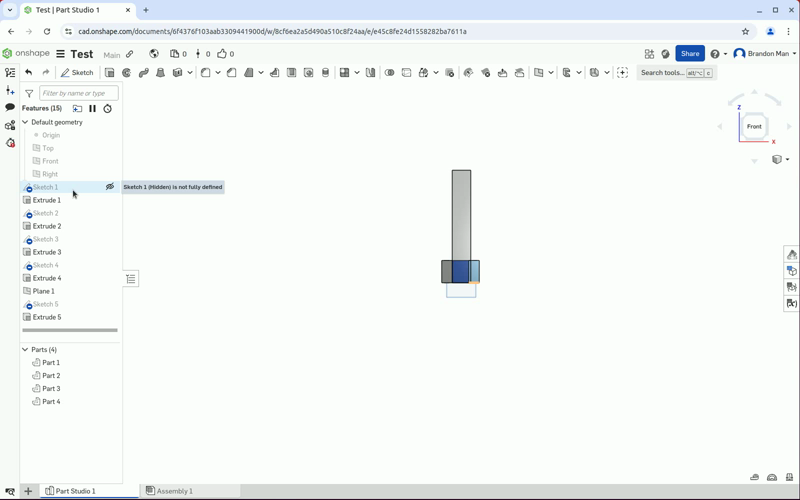
click(73, 189)
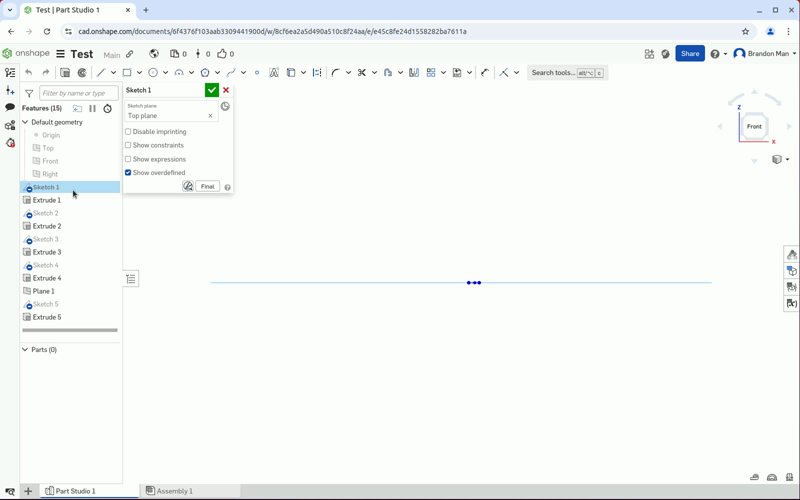
mouse_move(229, 92)
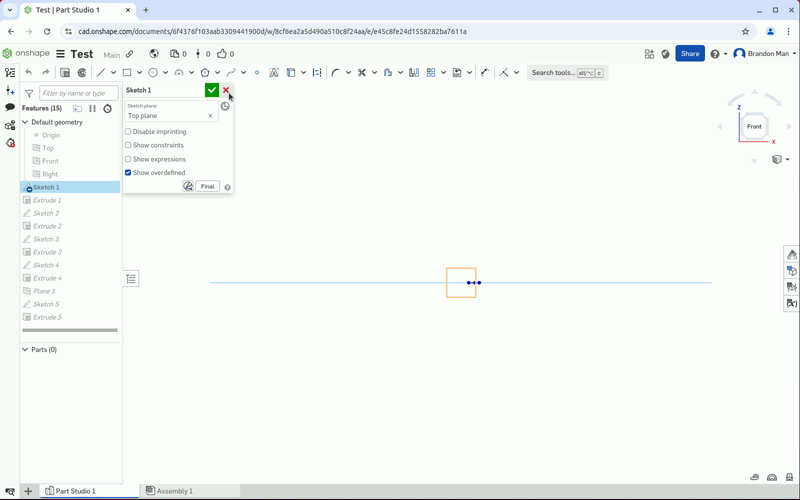
click(229, 92)
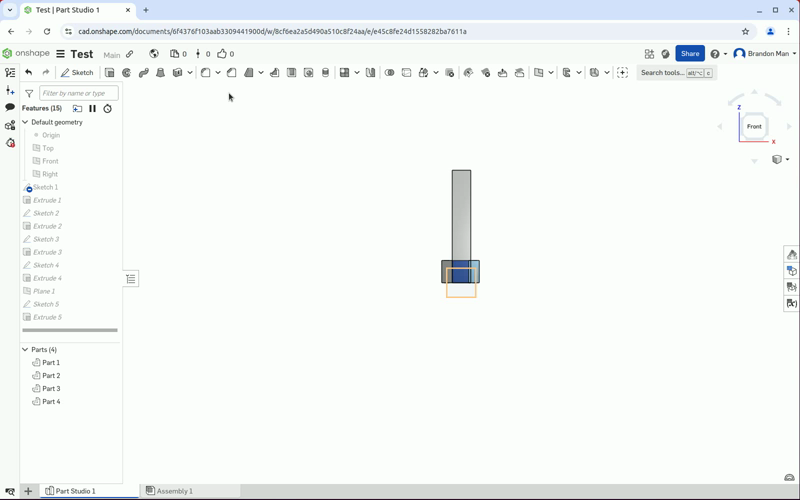
mouse_move(73, 352)
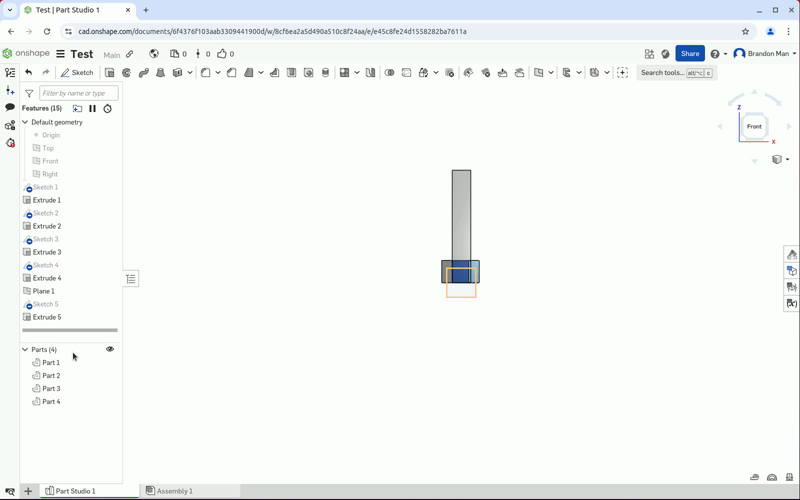
key(y)
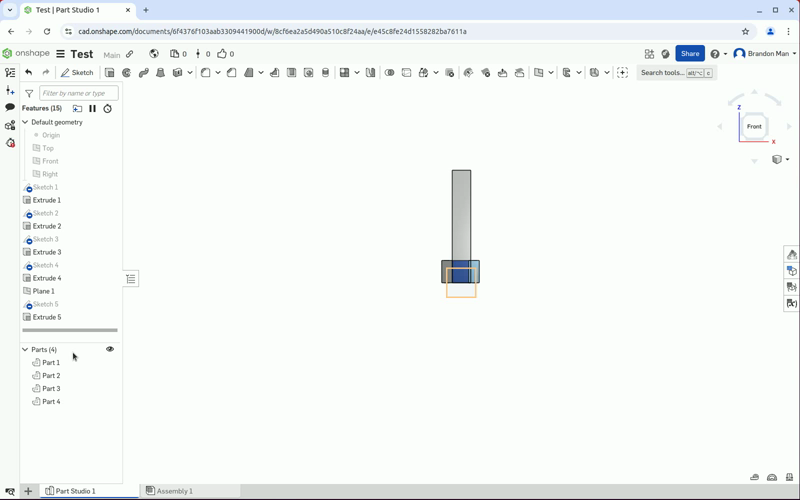
key(shift+p)
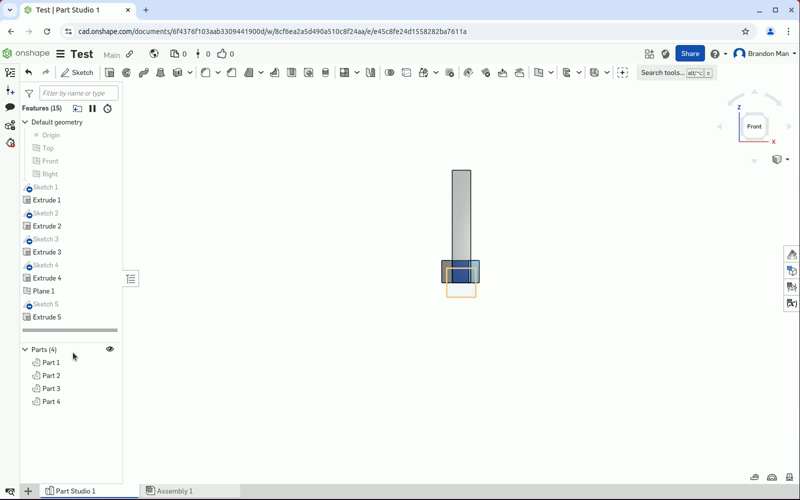
key(space)
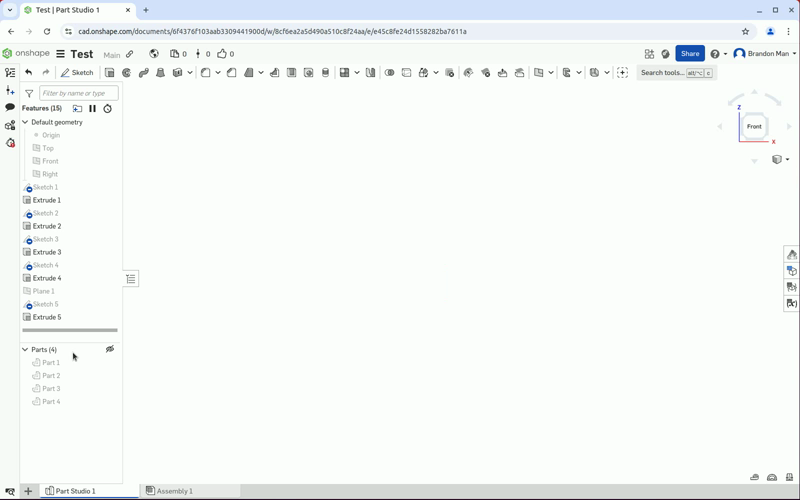
key_down(shift)
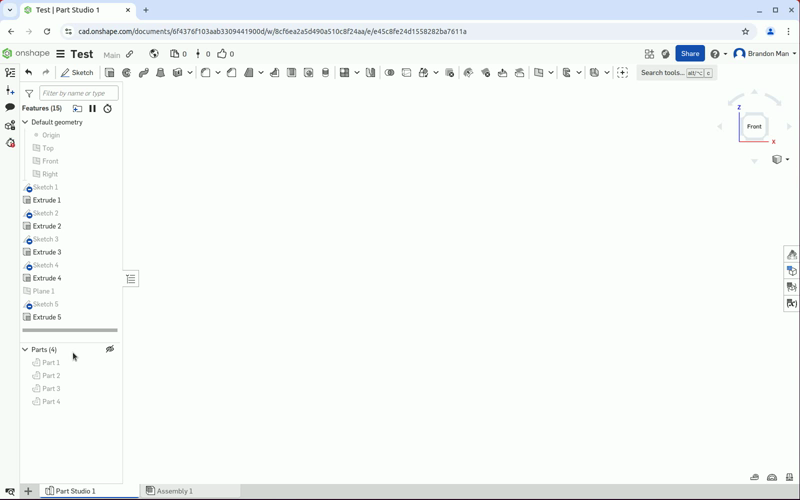
key(left)
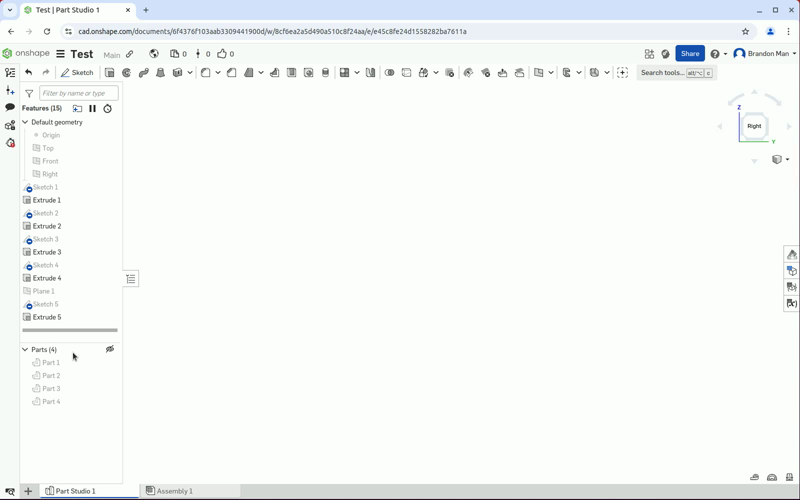
key_up(shift)
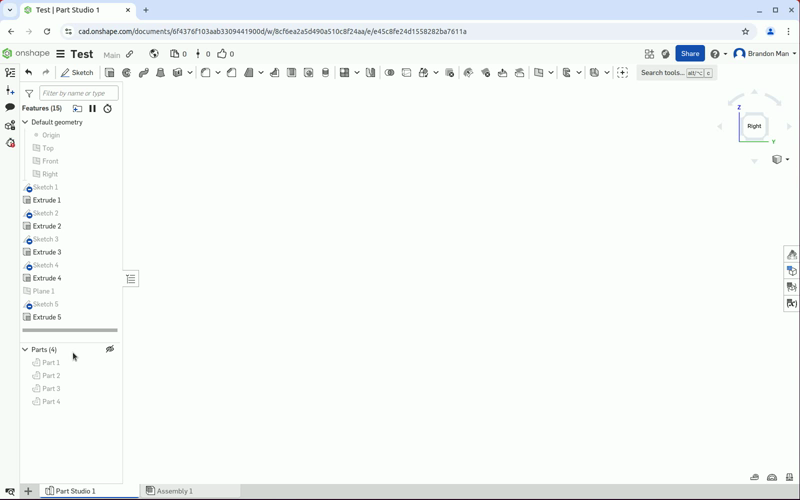
mouse_move(73, 352)
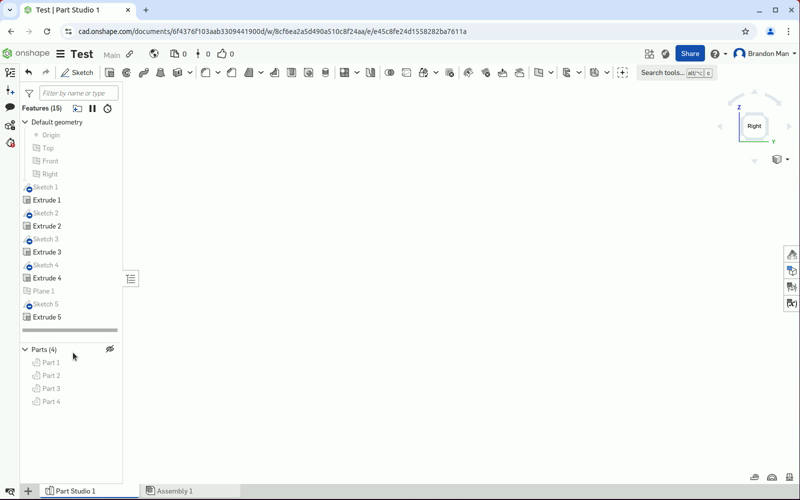
key(shift+y)
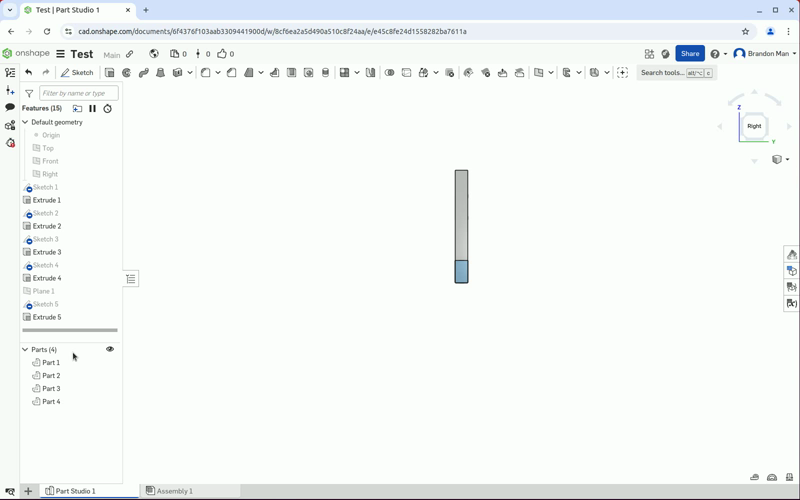
mouse_move(541, 75)
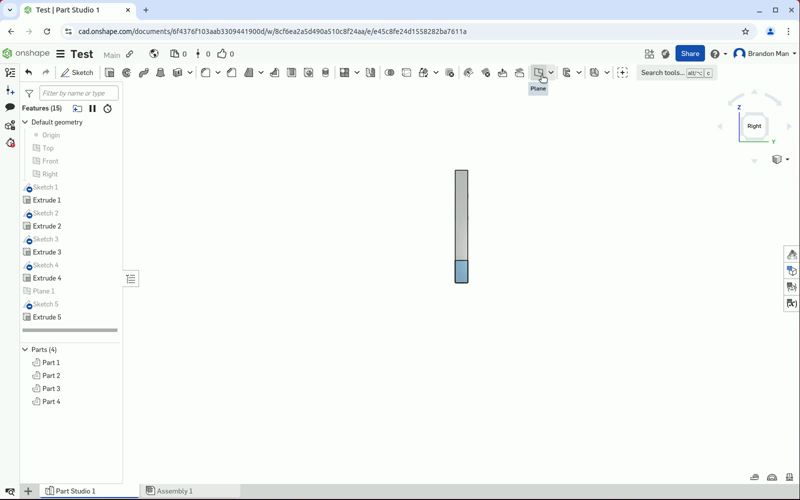
click(541, 75)
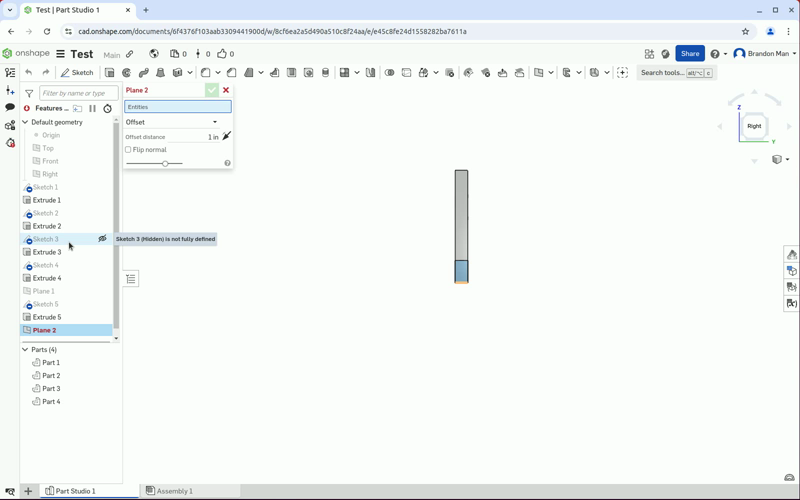
scroll(3)
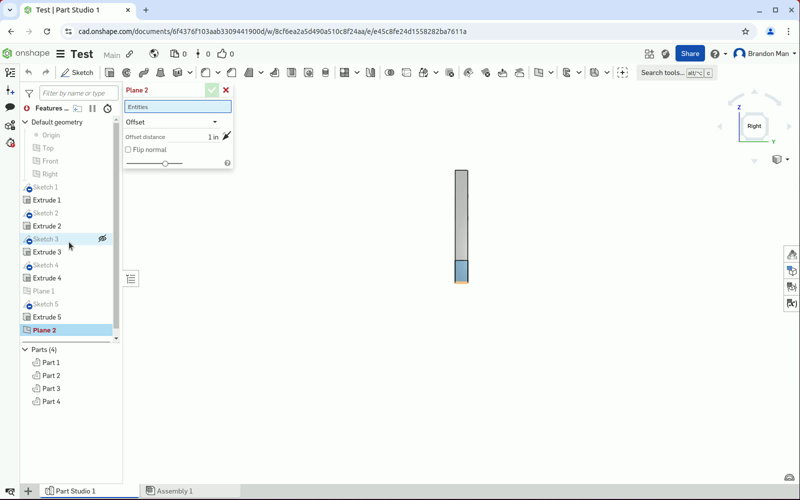
mouse_move(69, 176)
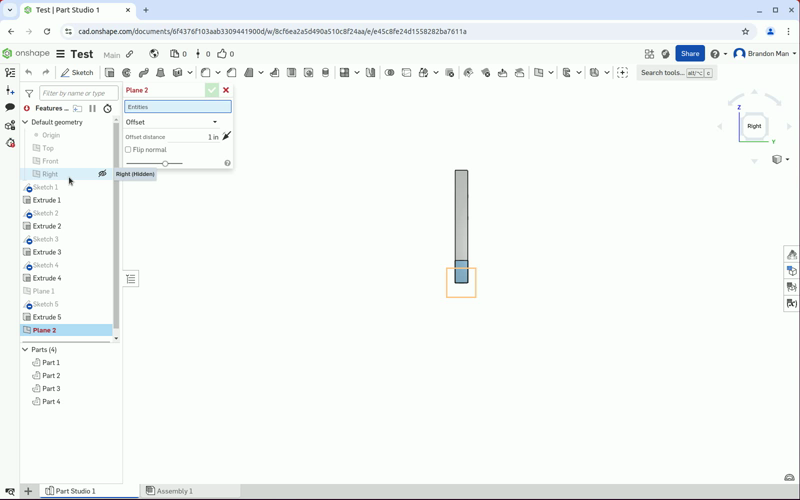
click(69, 176)
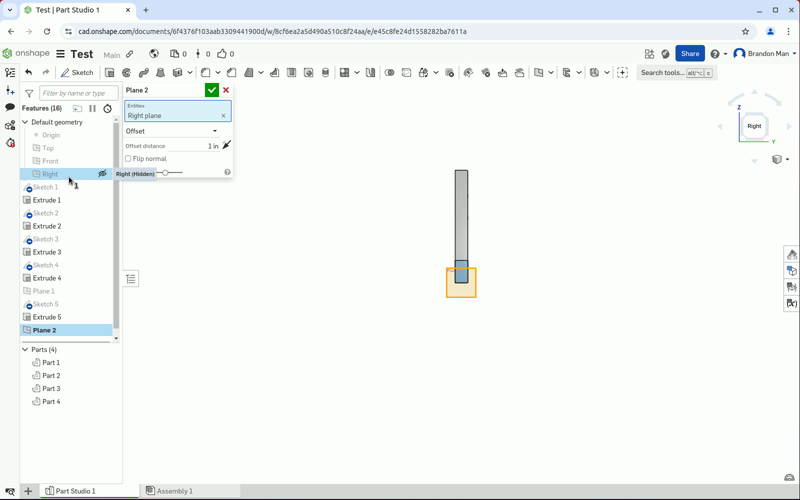
key(tab, 2)
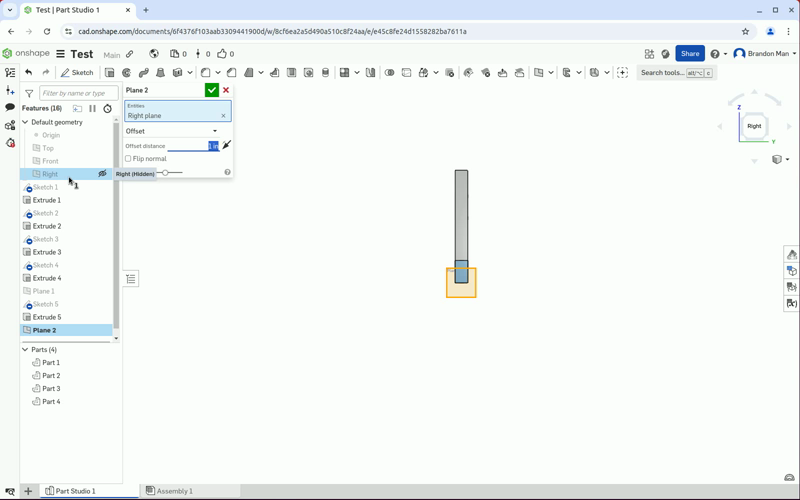
text(1.695)
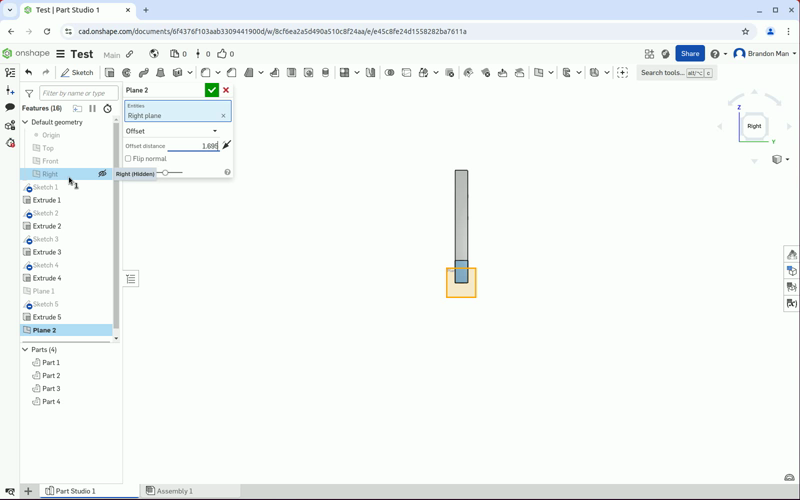
key(enter, 2)
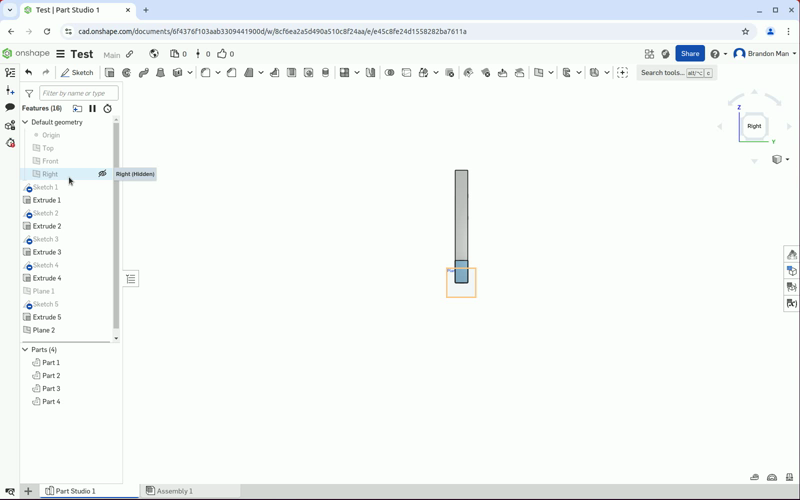
key(shift+s)
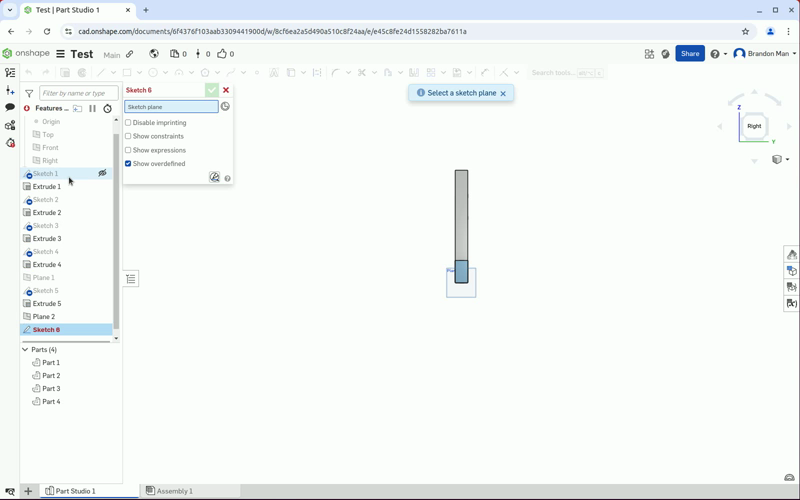
mouse_move(69, 319)
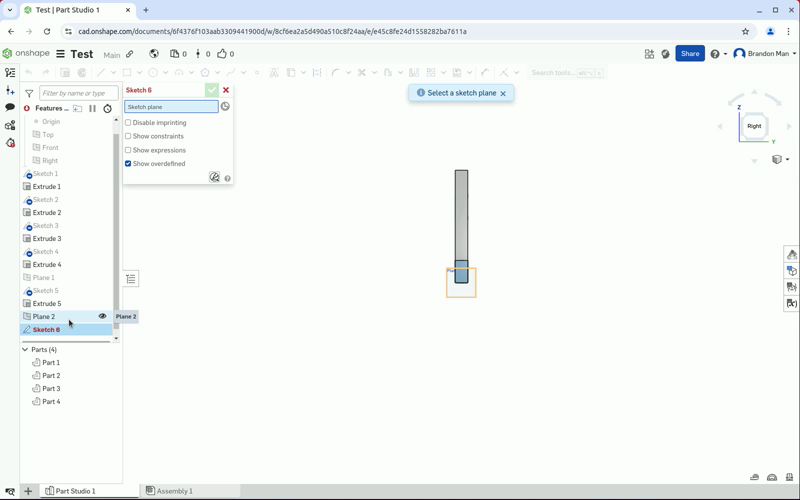
click(69, 319)
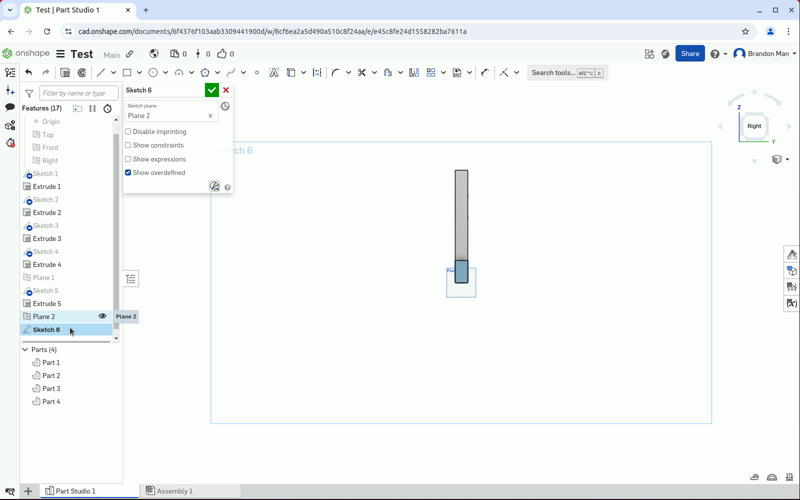
mouse_move(73, 352)
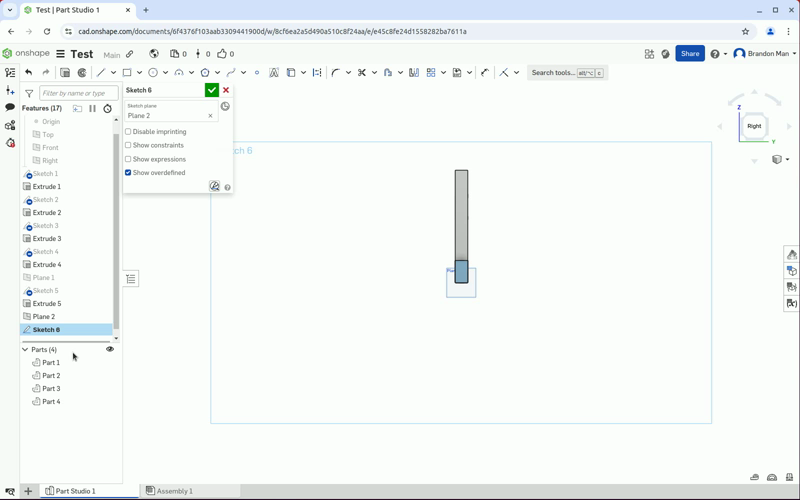
key(y)
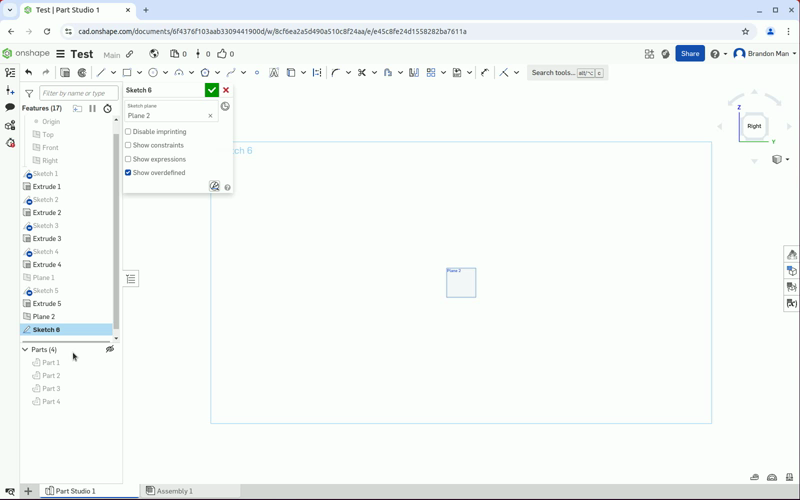
key(a)
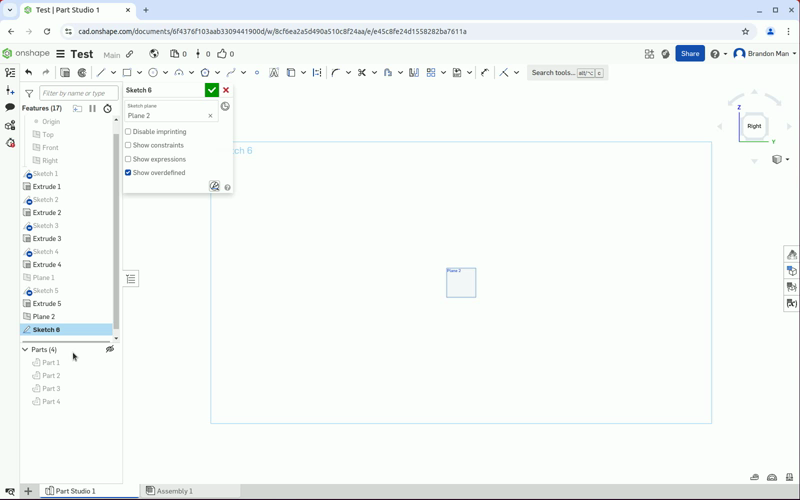
key_down(shift)
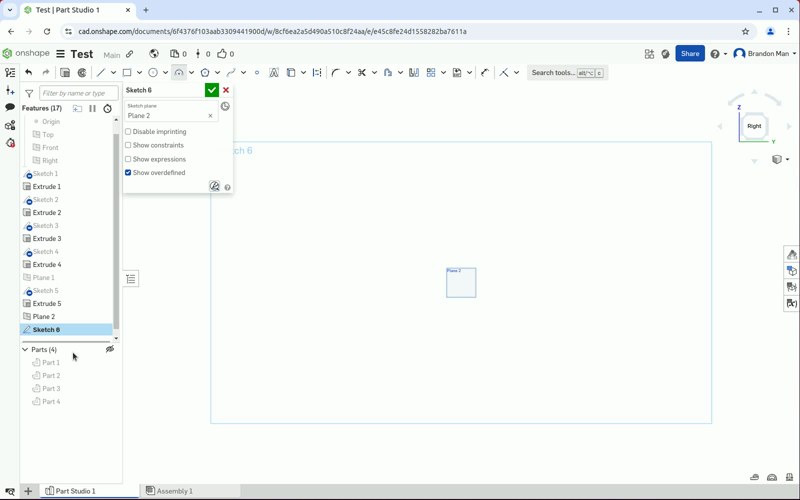
mouse_move(454, 182)
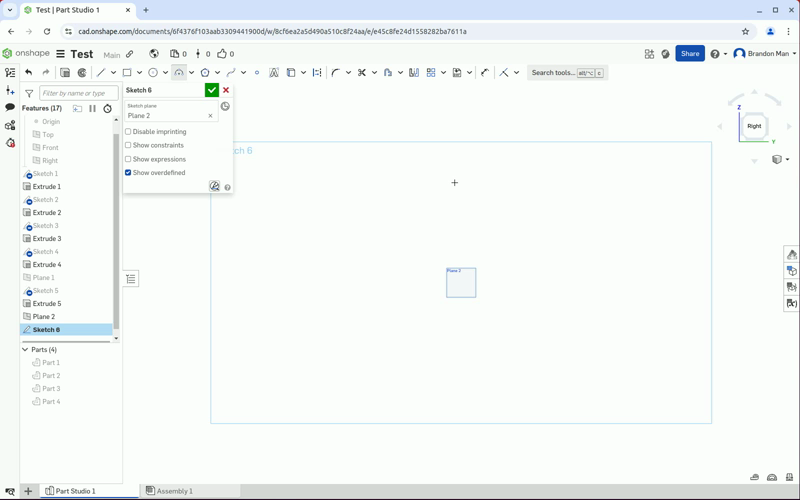
click(454, 182)
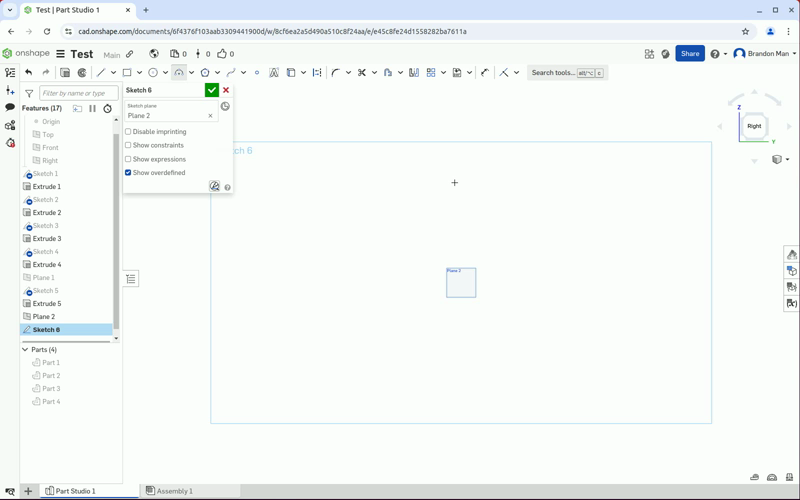
key_up(shift)
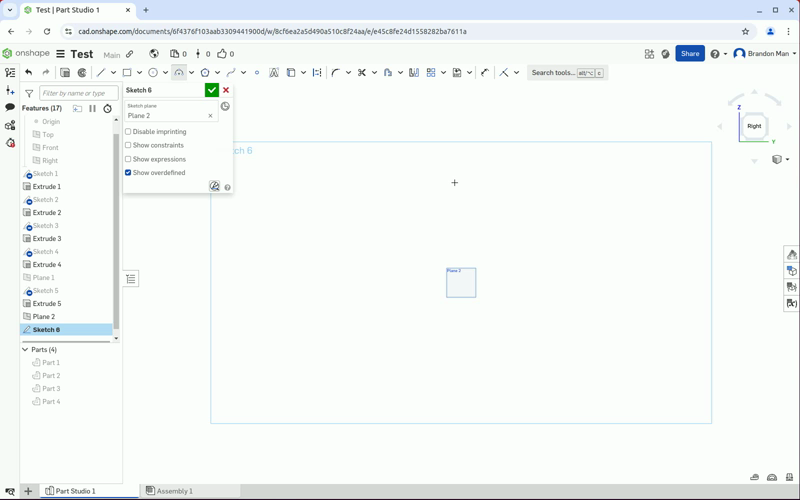
key_down(shift)
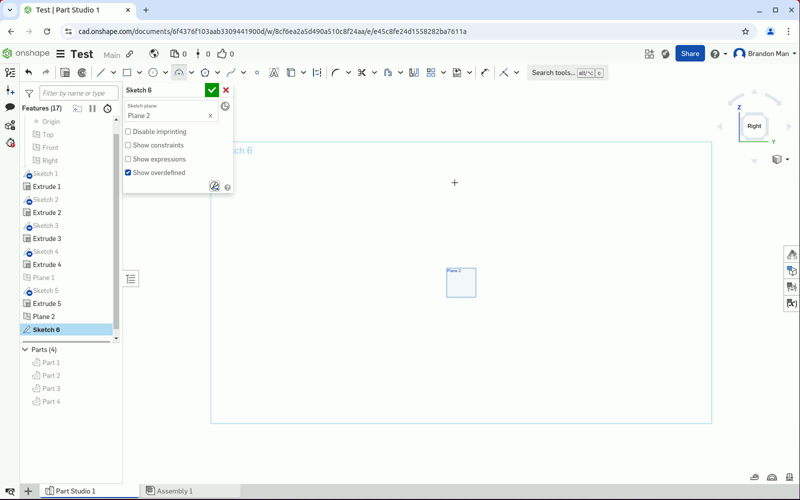
mouse_move(467, 182)
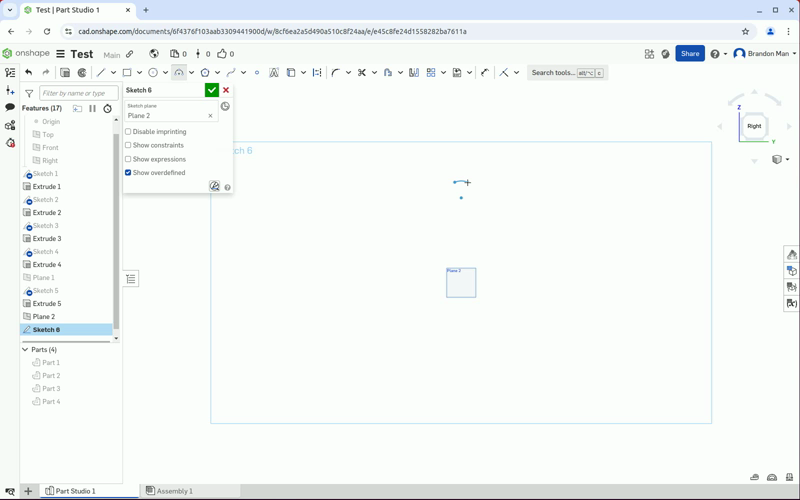
click(467, 182)
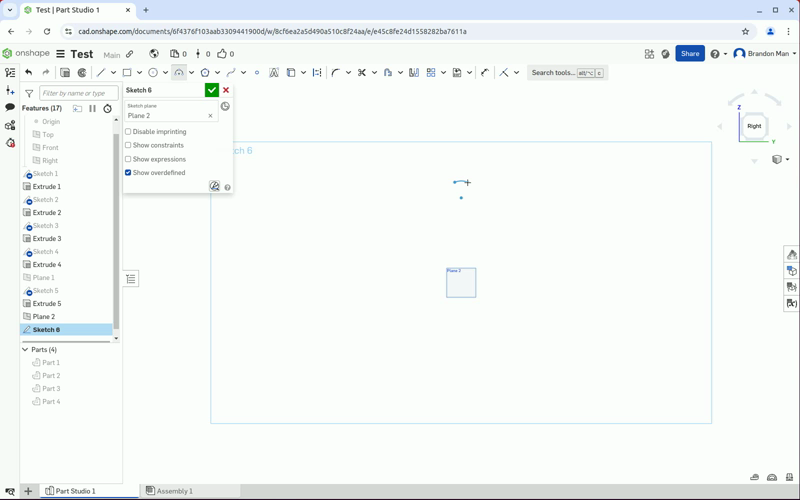
mouse_move(461, 186)
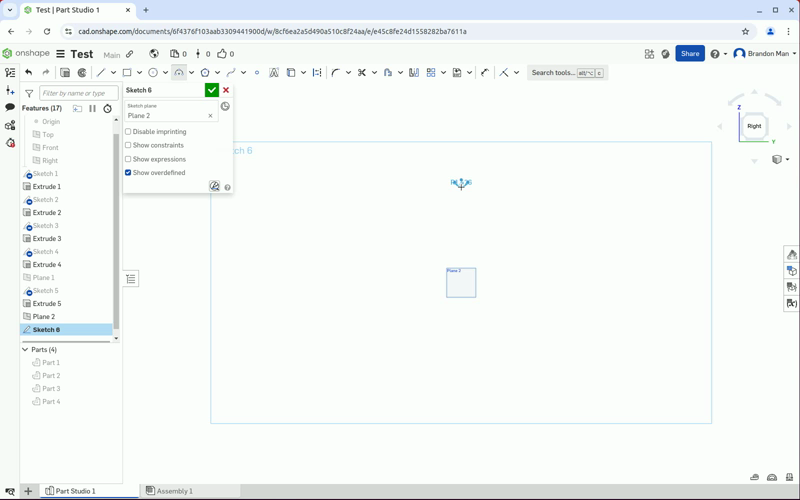
click(461, 186)
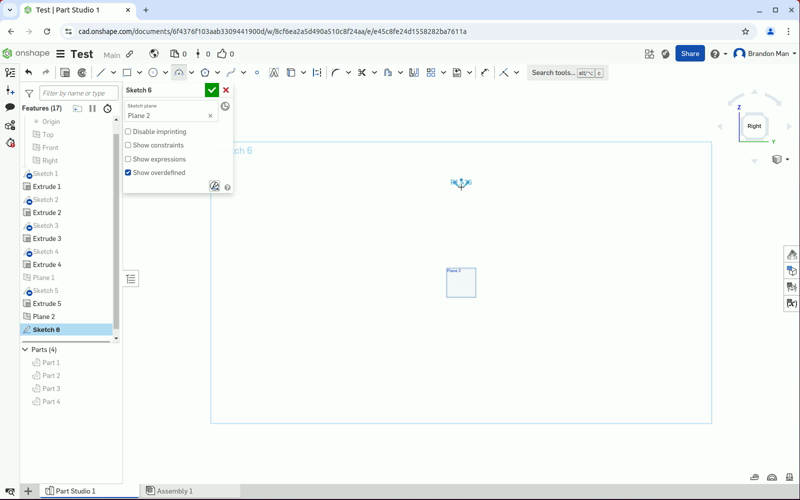
key_up(shift)
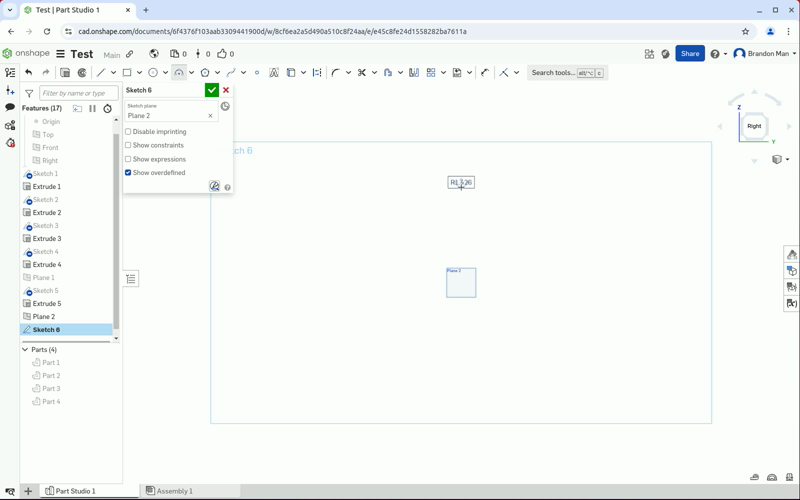
key(esc)
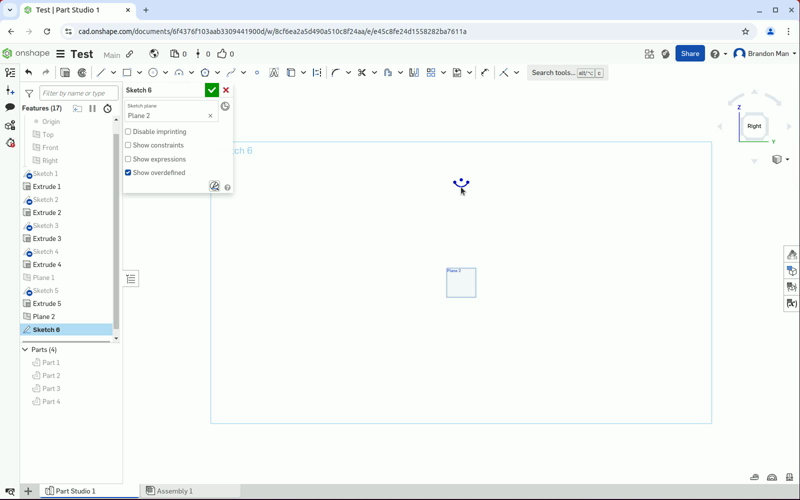
key(l)
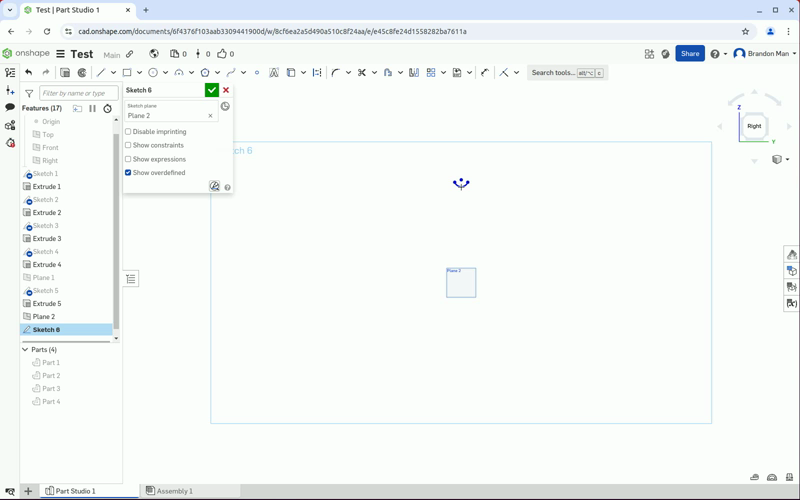
mouse_move(467, 182)
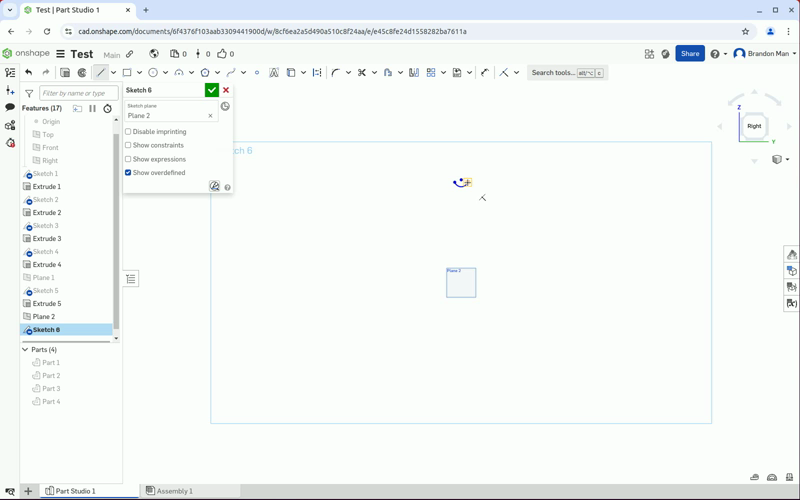
click(467, 182)
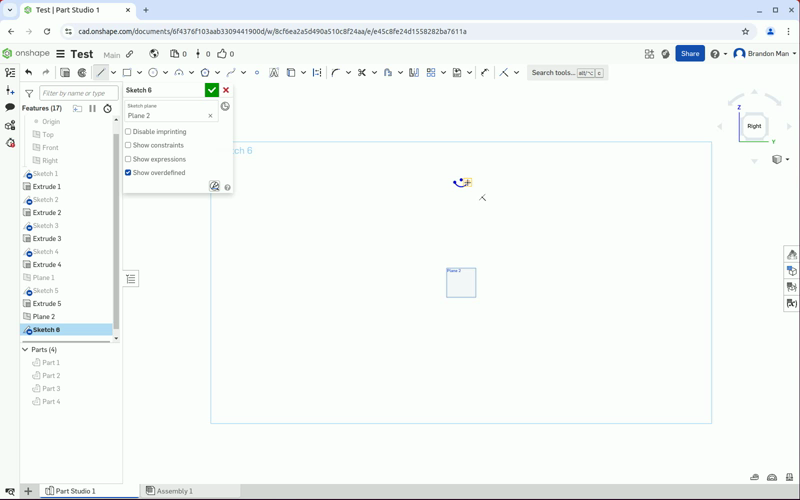
key_down(shift)
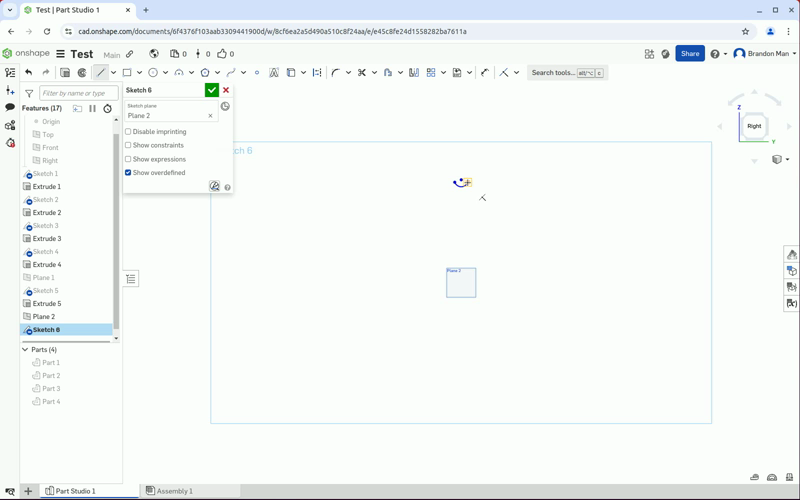
mouse_move(497, 182)
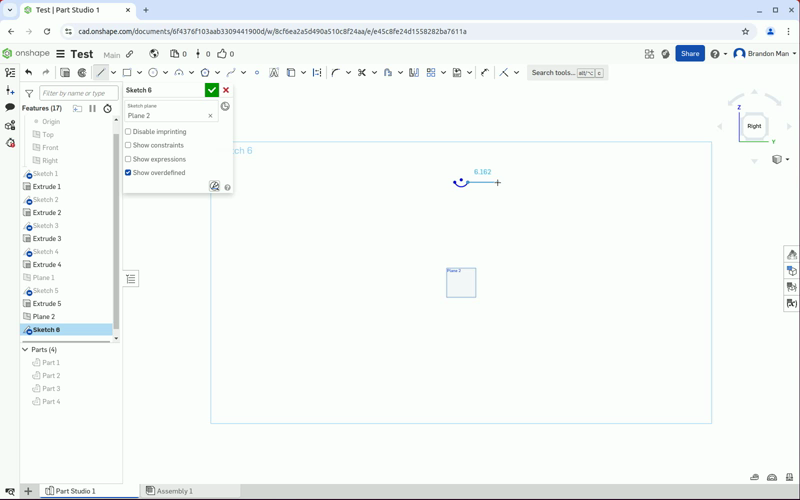
mouse_move(467, 178)
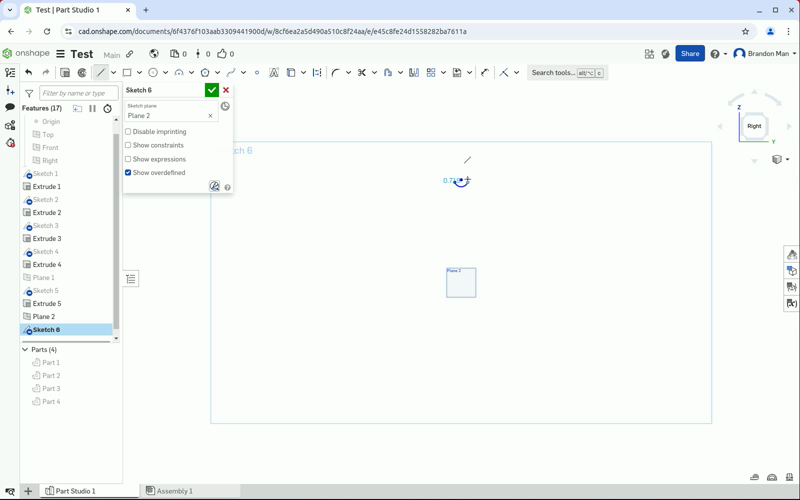
scroll(6)
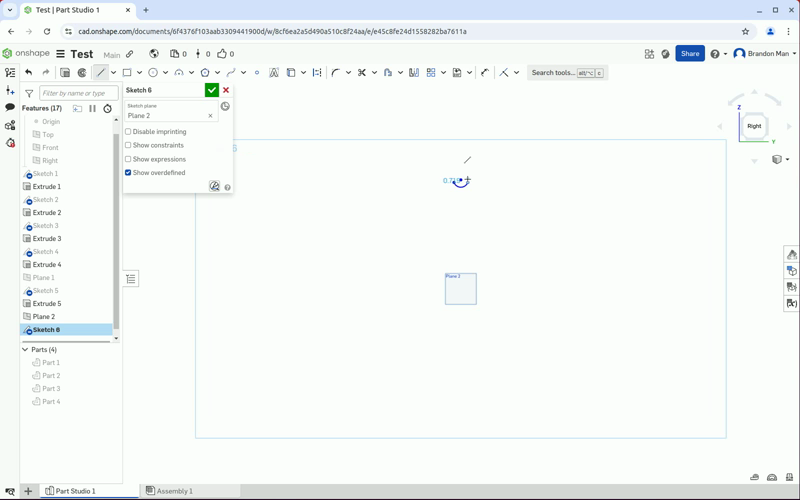
scroll(6)
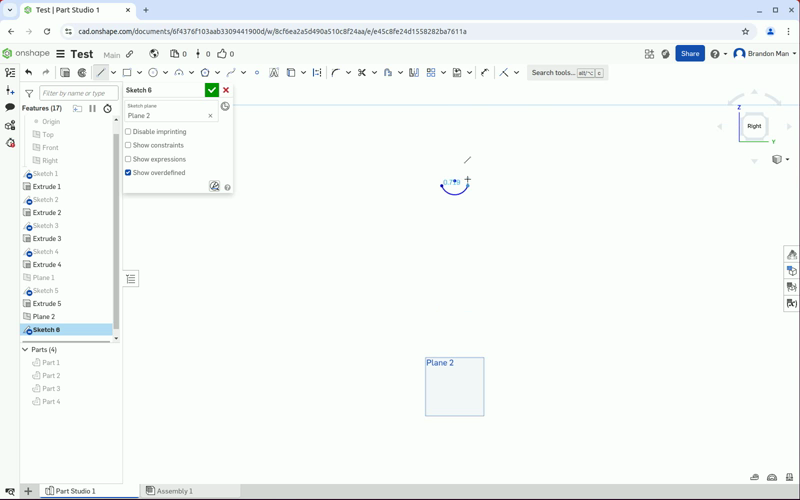
scroll(6)
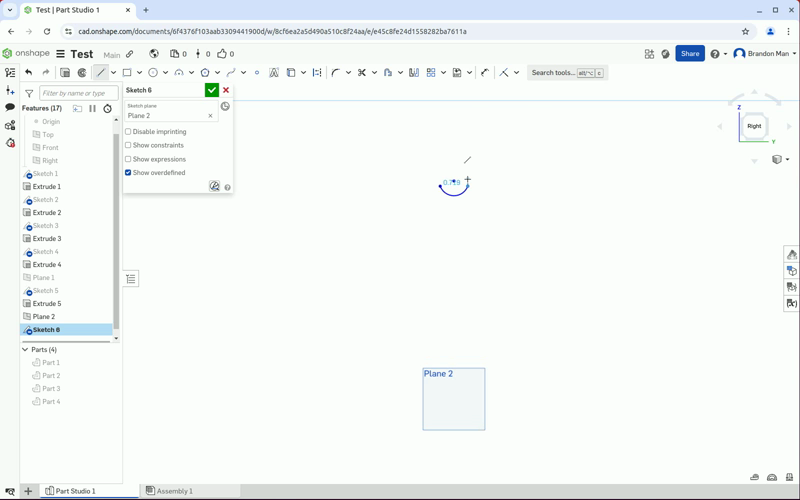
scroll(6)
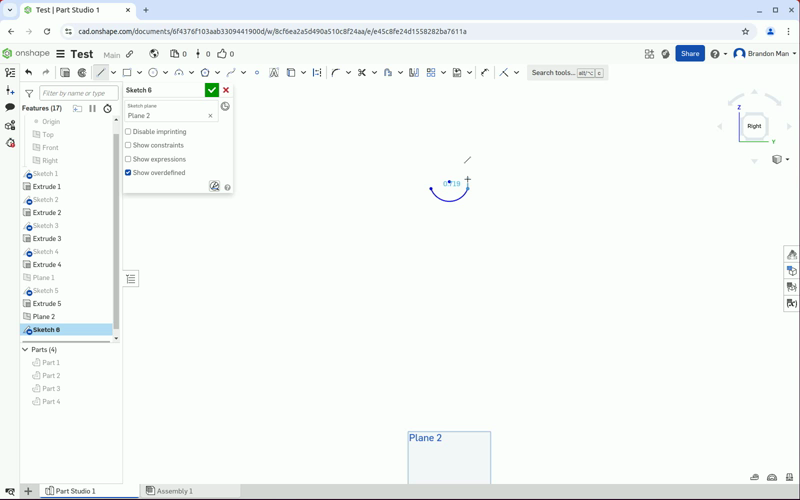
scroll(6)
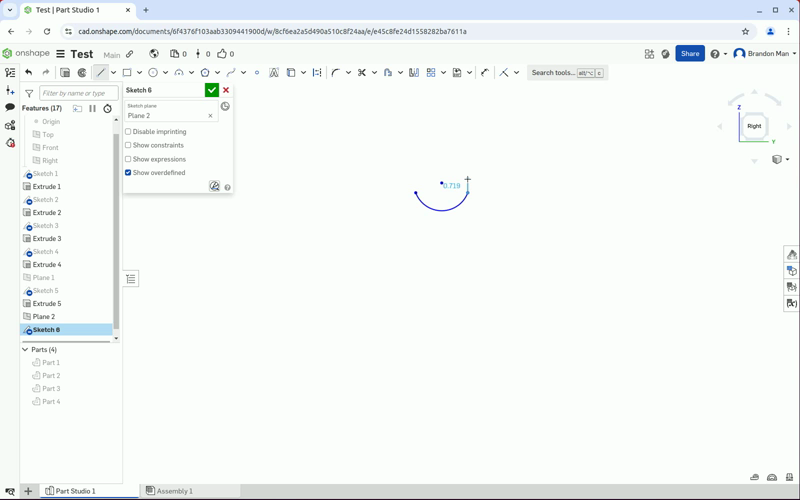
scroll(6)
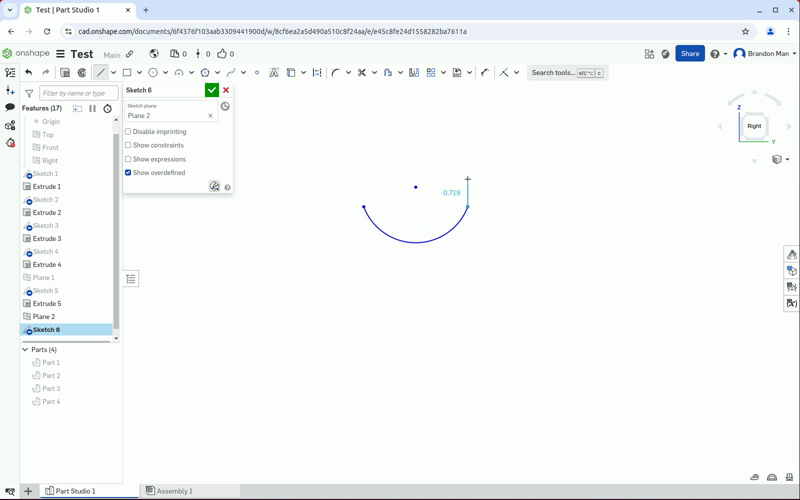
scroll(6)
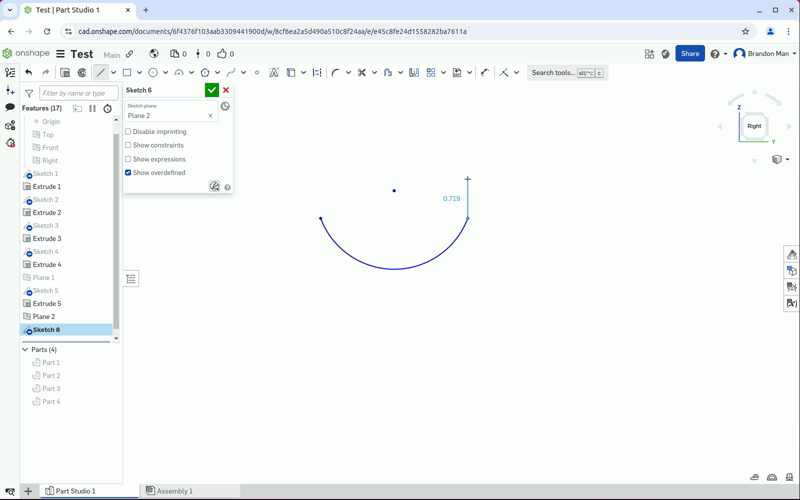
click(467, 178)
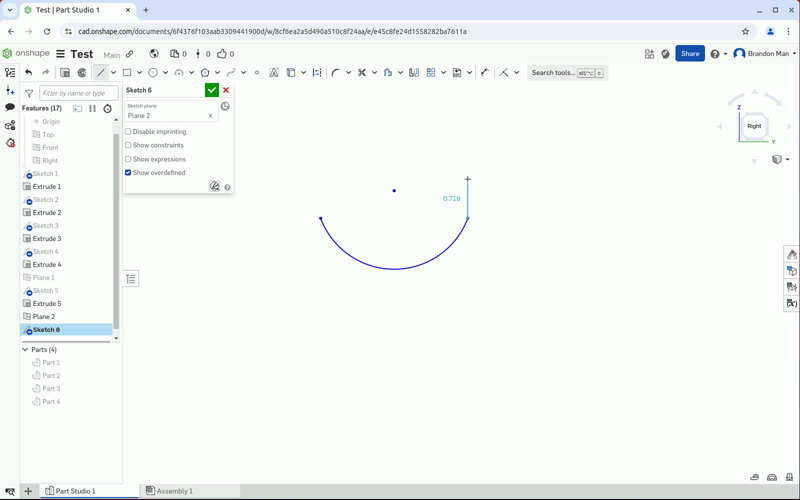
scroll(-6)
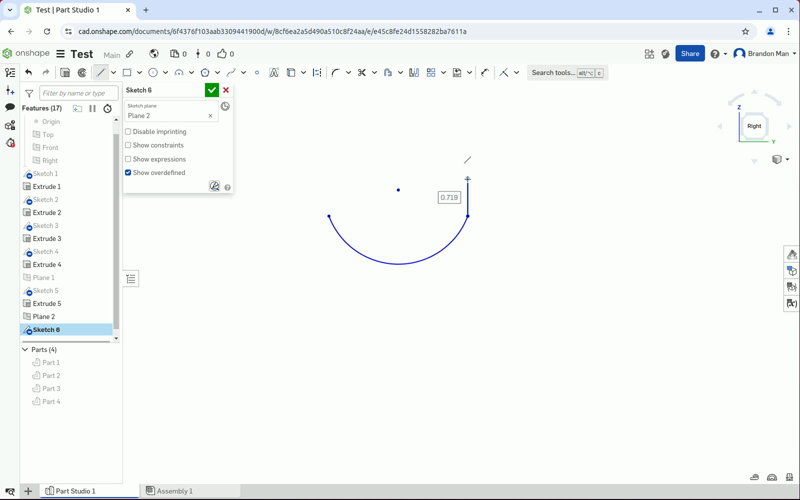
scroll(-6)
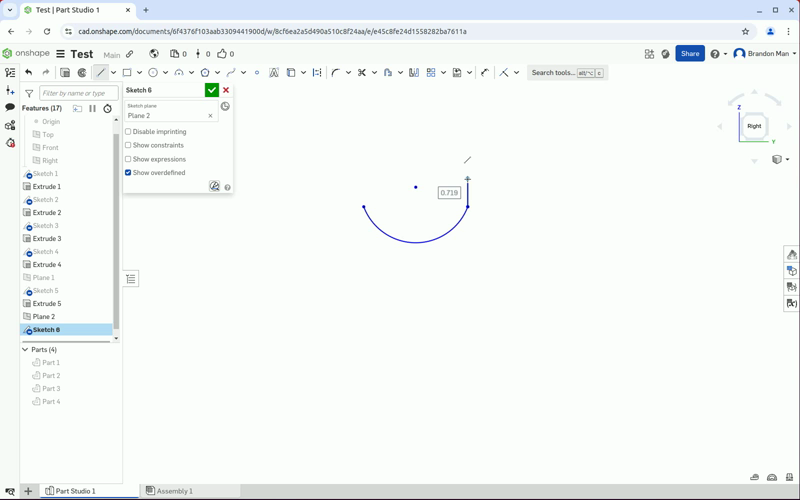
scroll(-6)
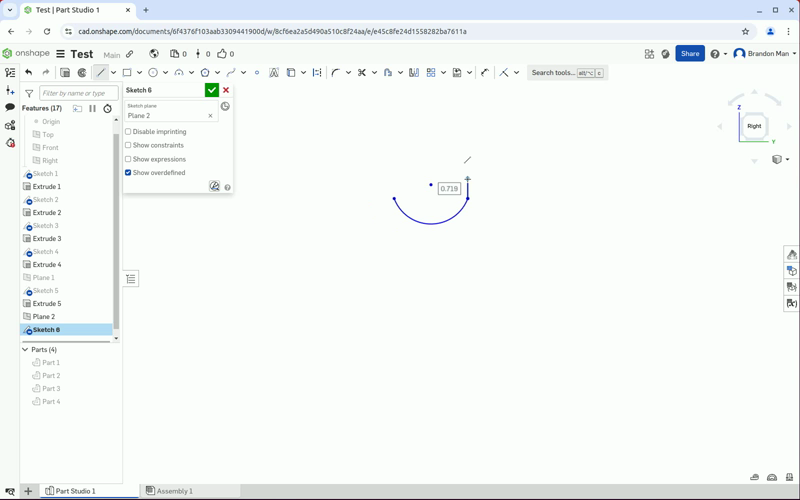
scroll(-6)
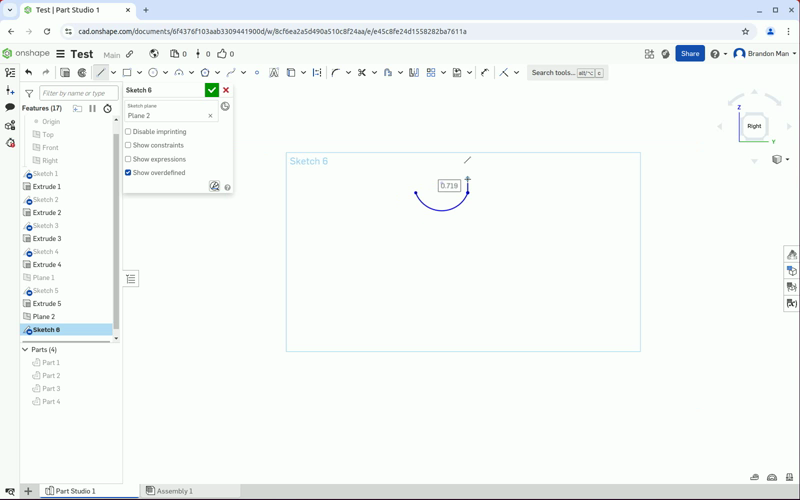
scroll(-6)
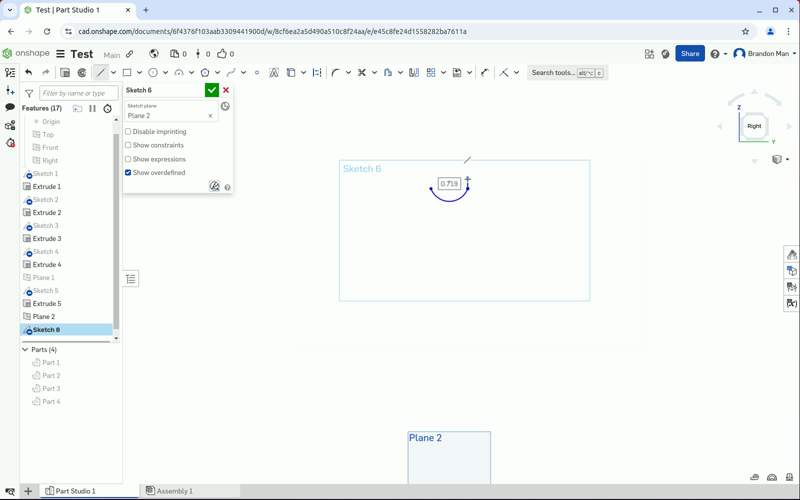
scroll(-6)
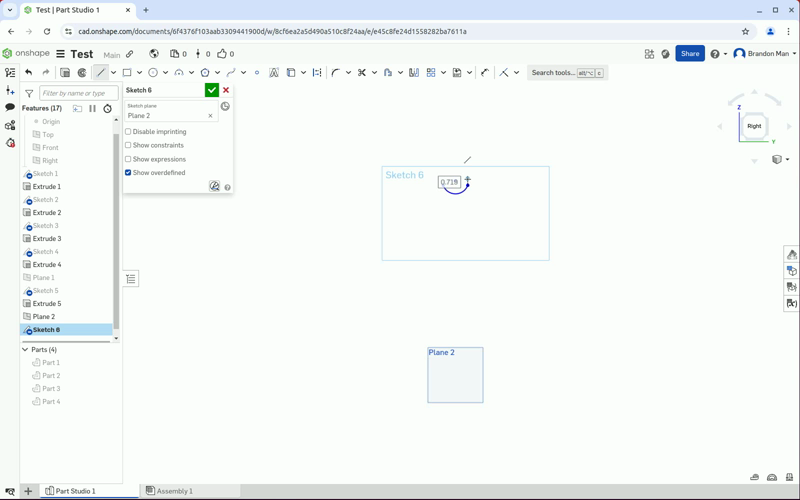
scroll(-6)
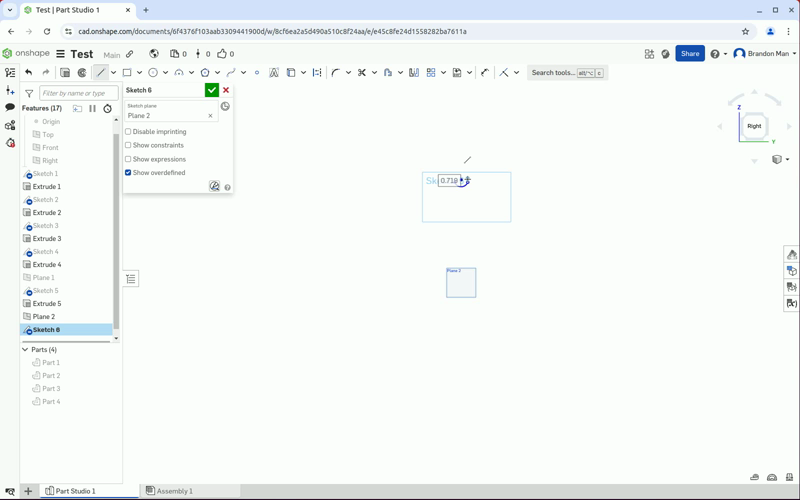
key_up(shift)
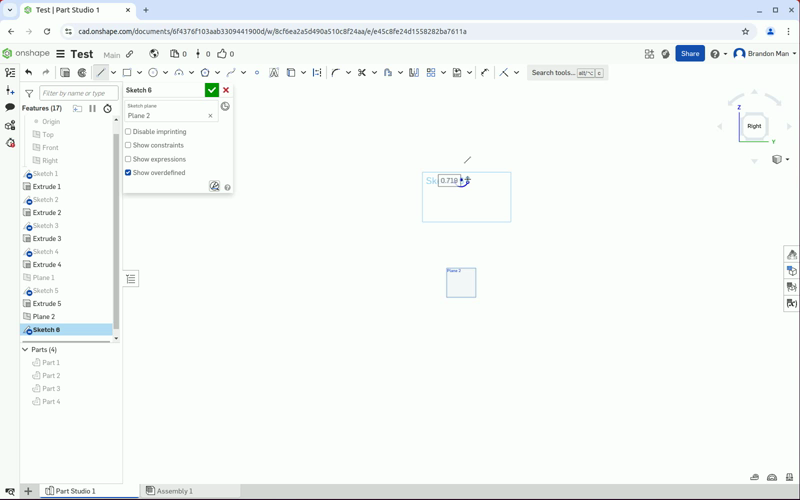
key(esc)
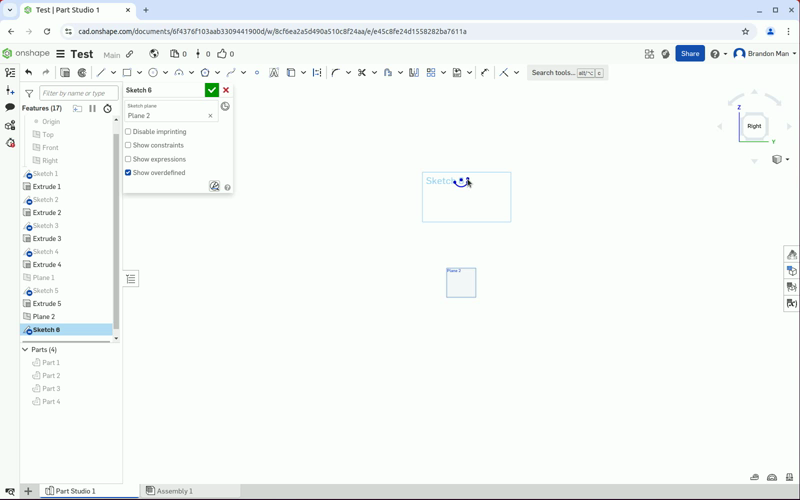
key(a)
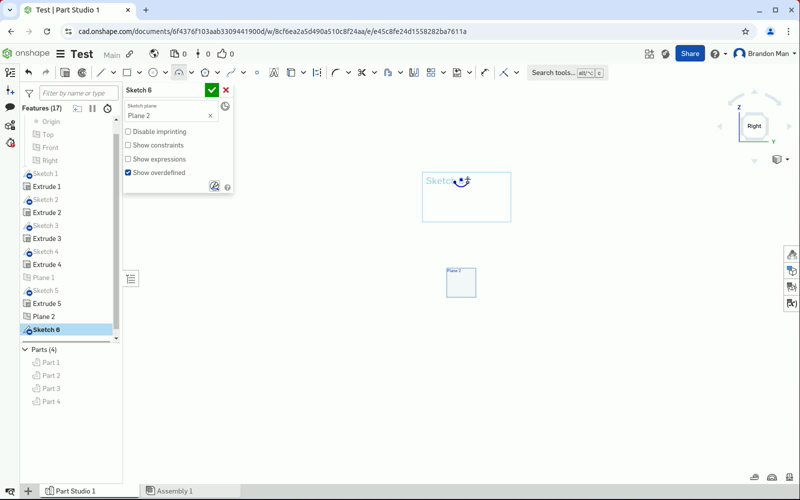
mouse_move(467, 178)
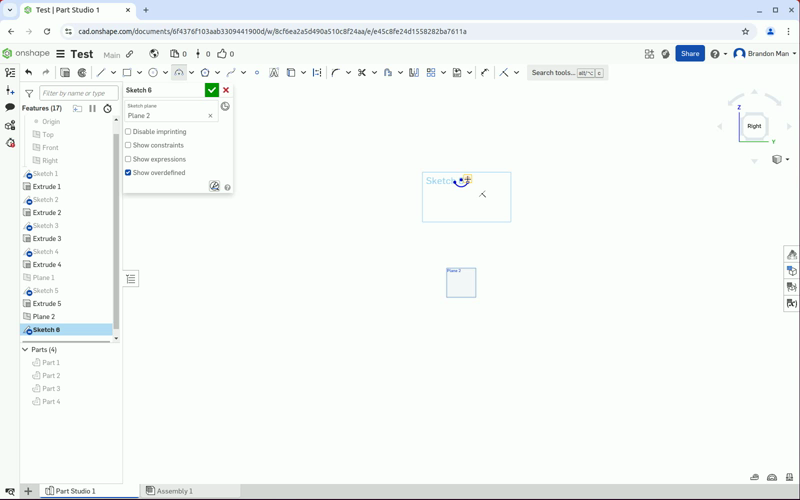
scroll(6)
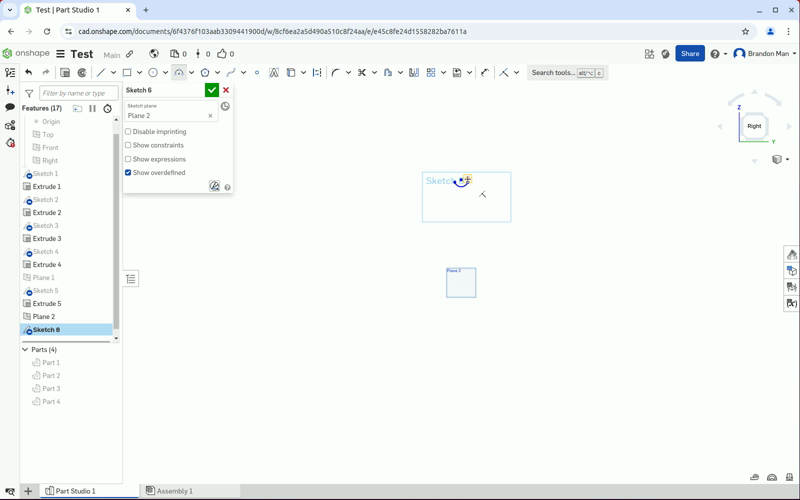
scroll(6)
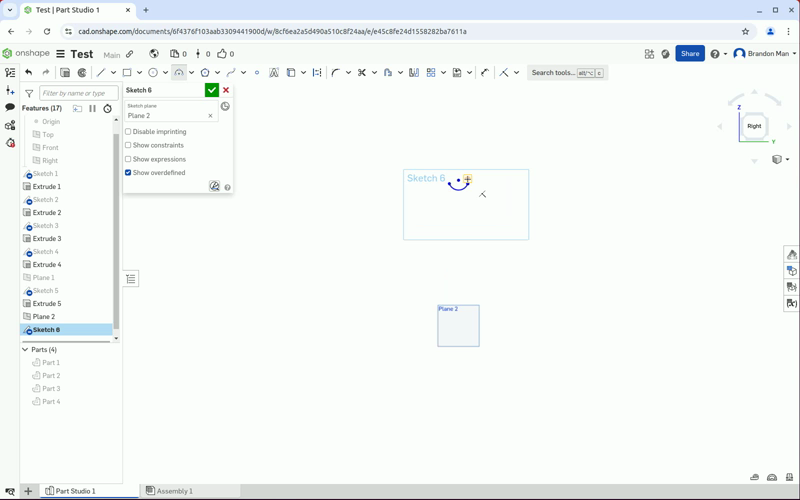
scroll(6)
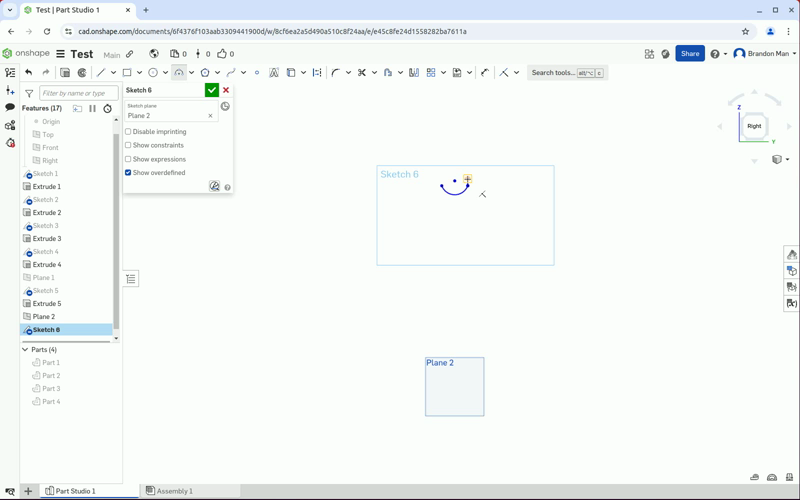
scroll(6)
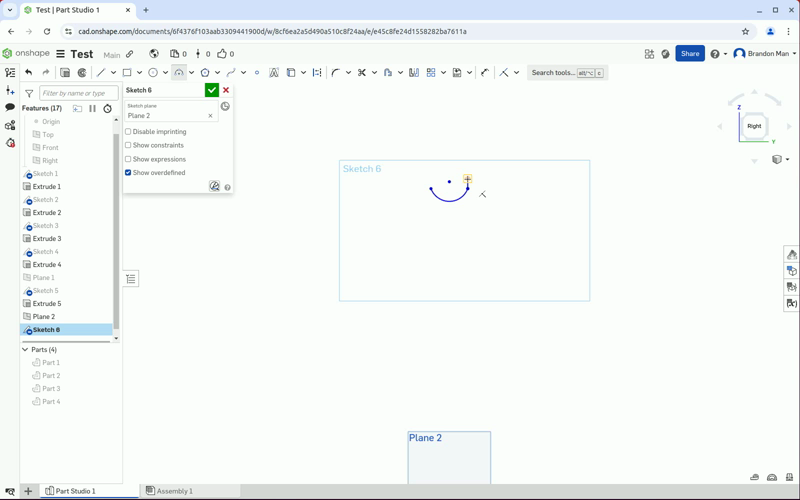
scroll(6)
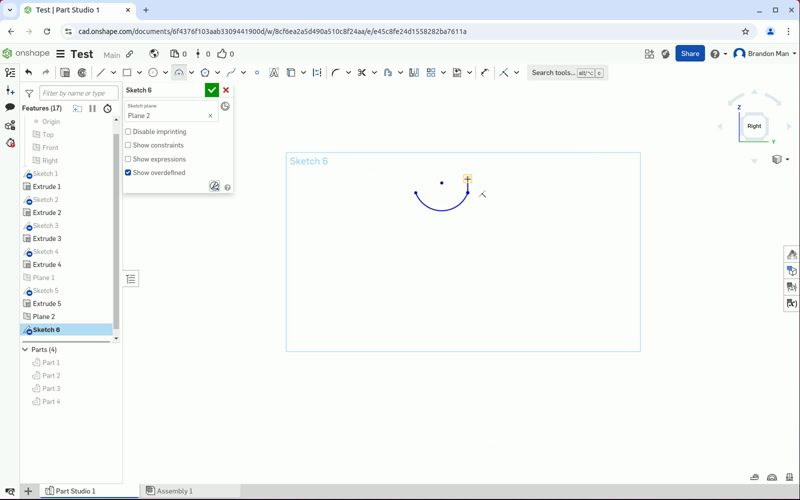
scroll(6)
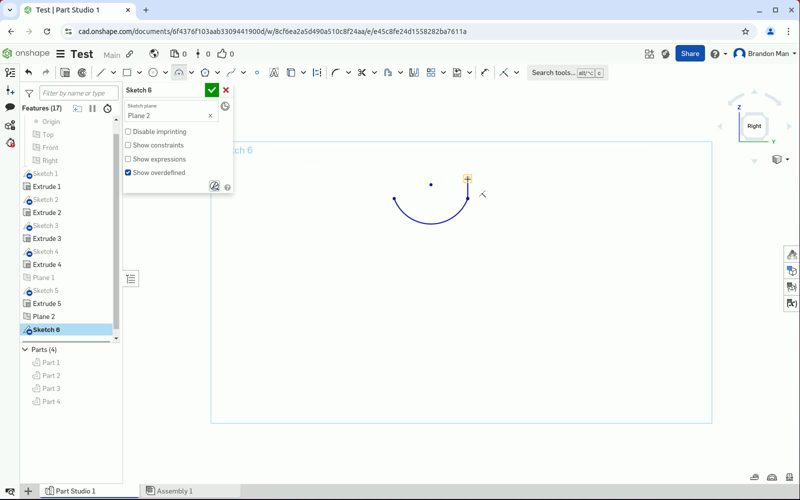
scroll(6)
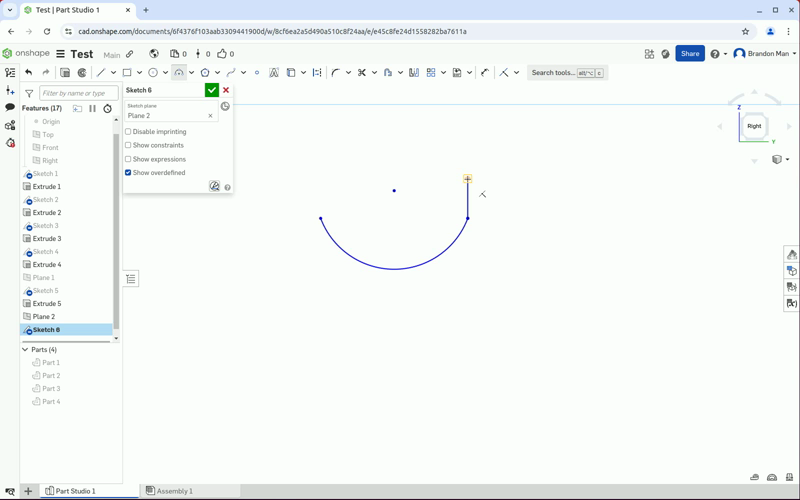
click(467, 178)
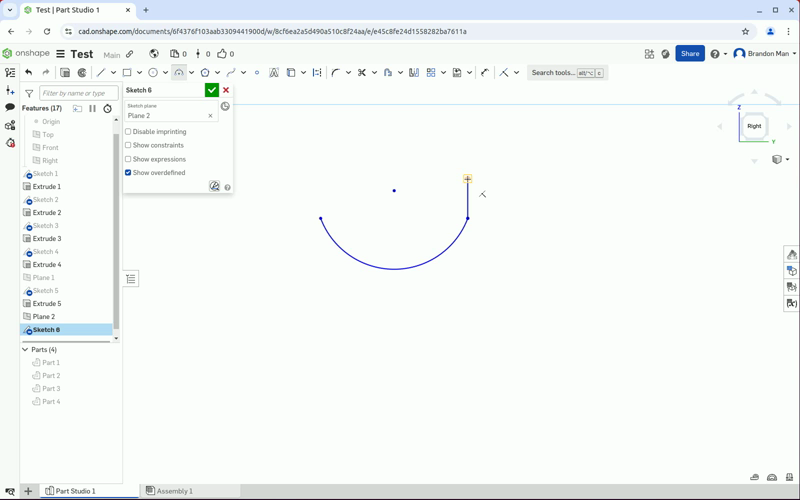
scroll(-6)
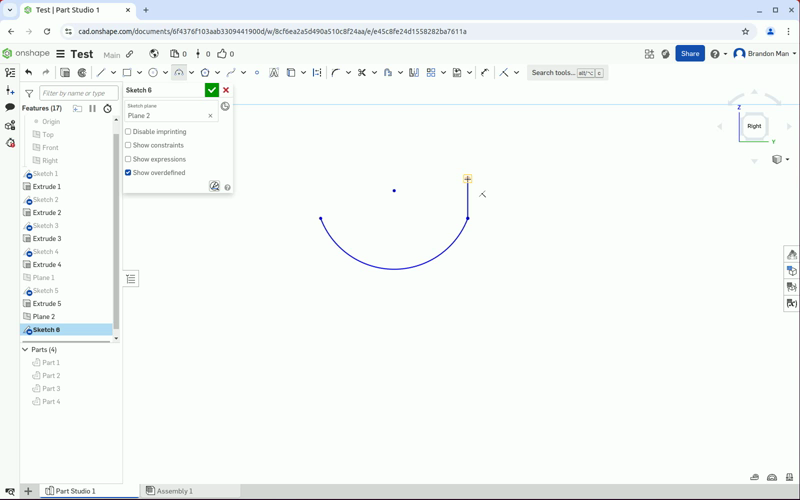
scroll(-6)
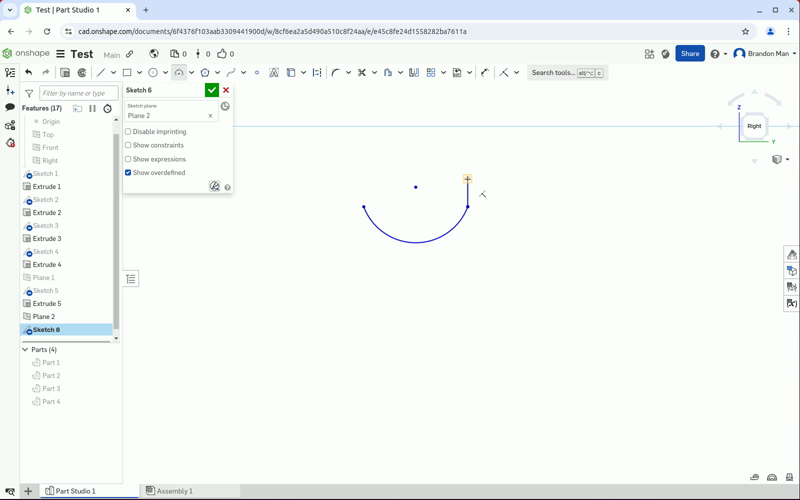
scroll(-6)
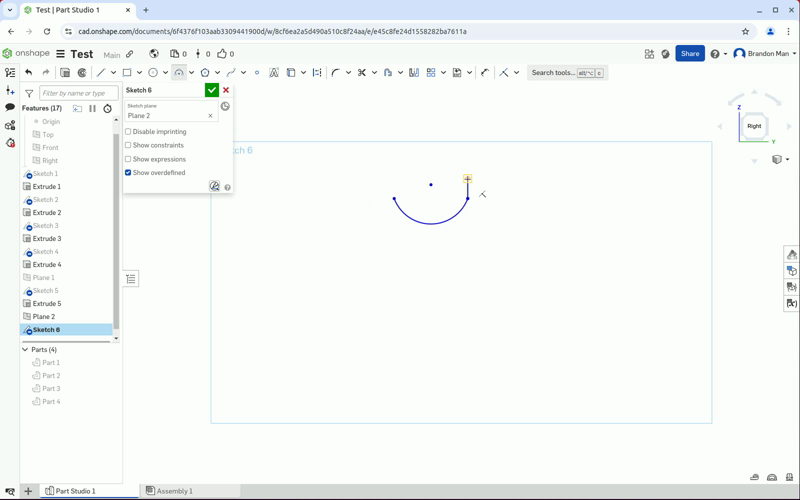
scroll(-6)
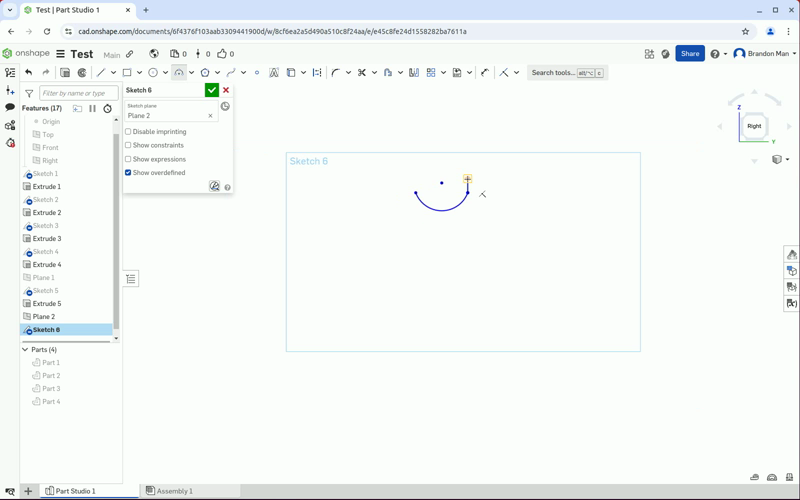
scroll(-6)
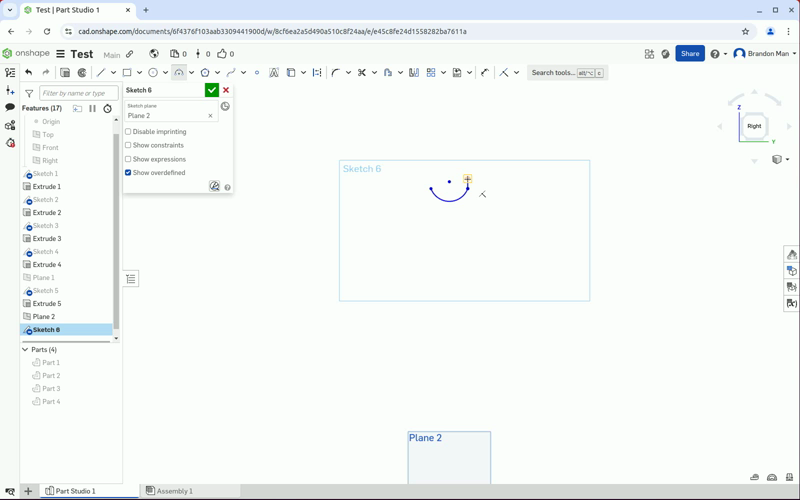
scroll(-6)
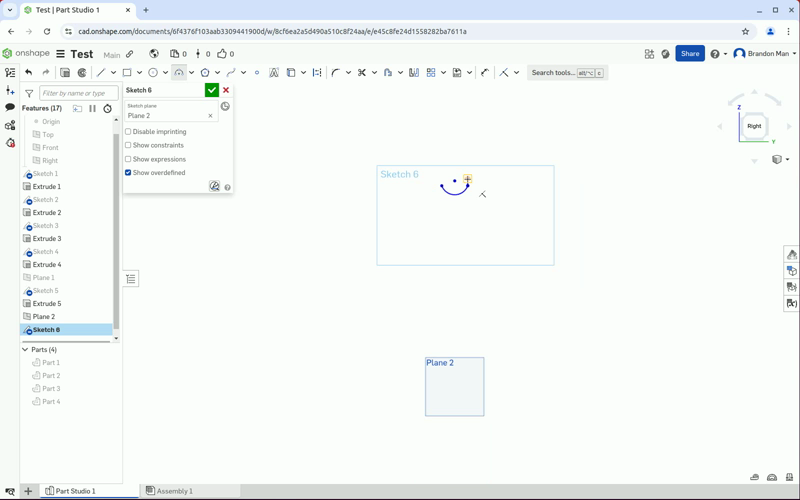
scroll(-6)
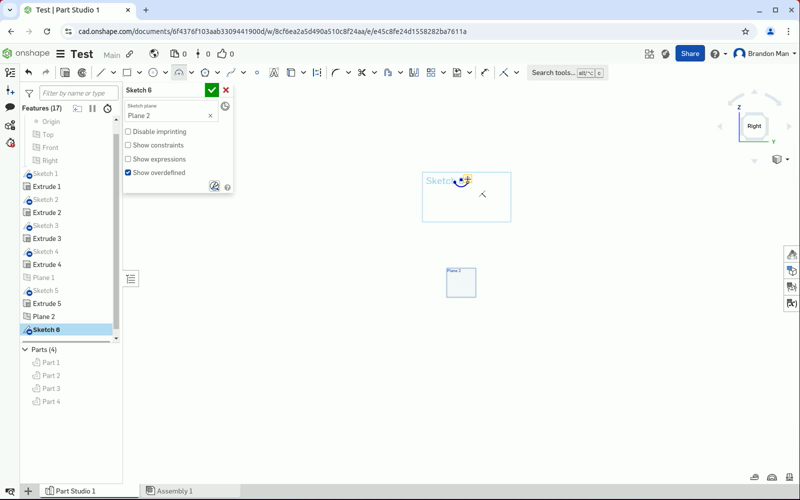
key_down(shift)
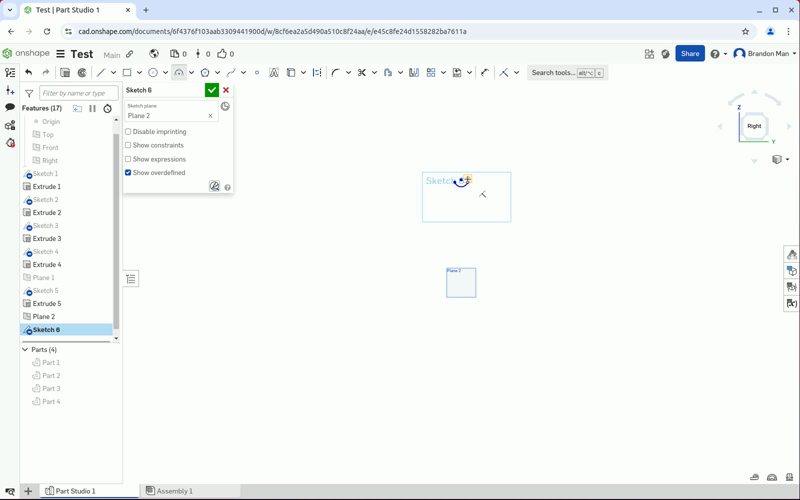
mouse_move(454, 178)
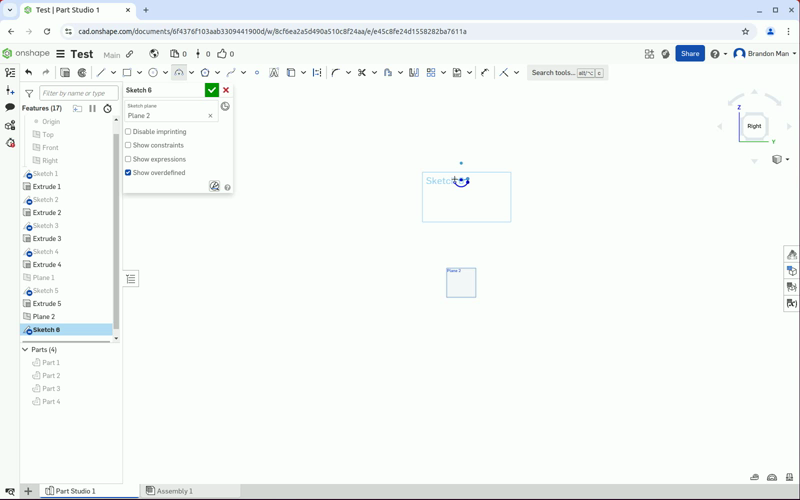
scroll(6)
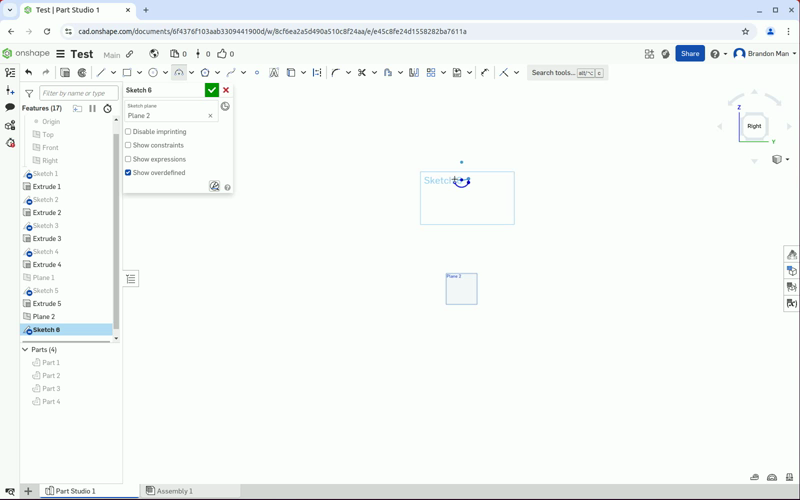
scroll(6)
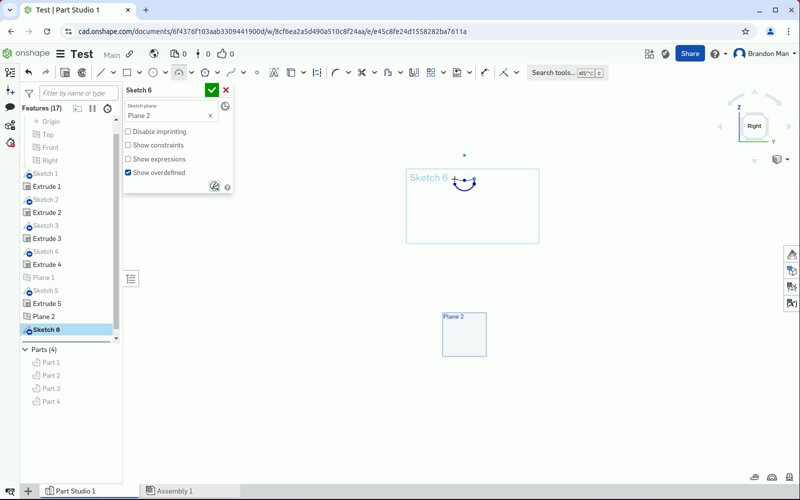
scroll(6)
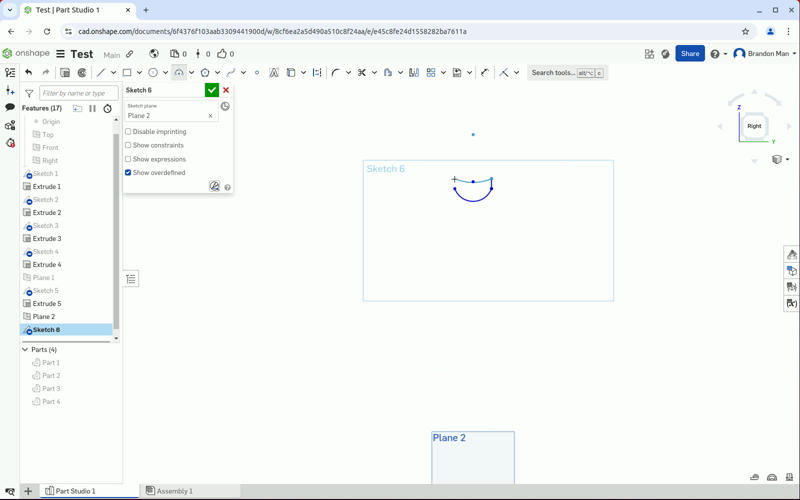
scroll(6)
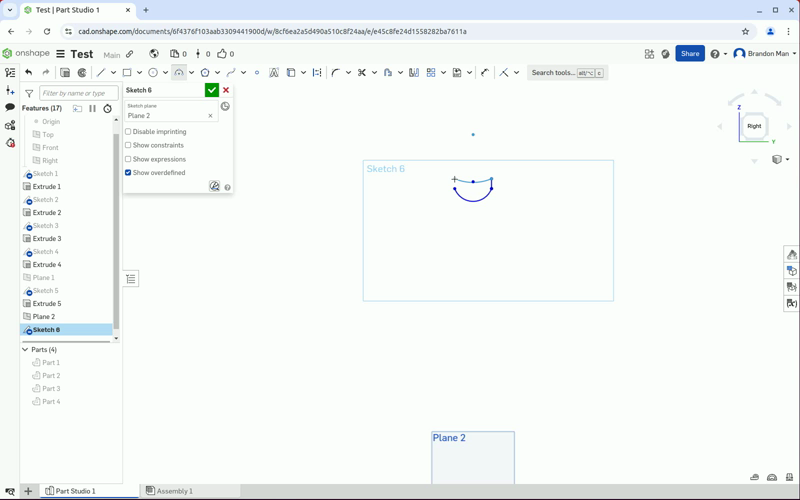
scroll(6)
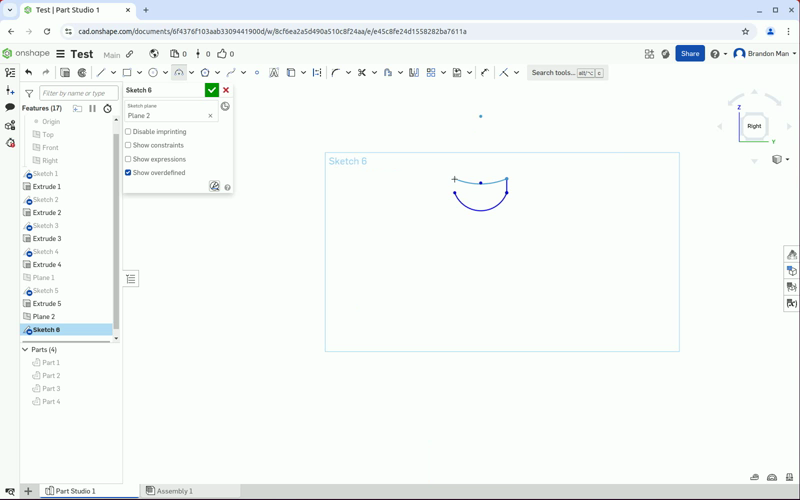
scroll(6)
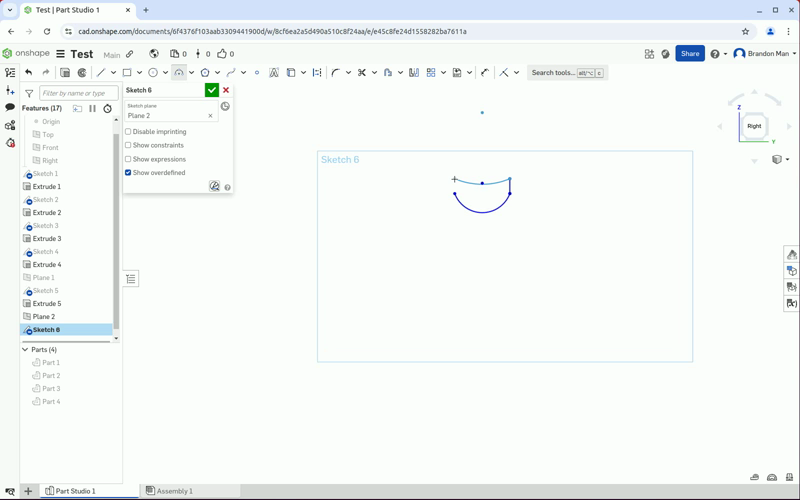
scroll(6)
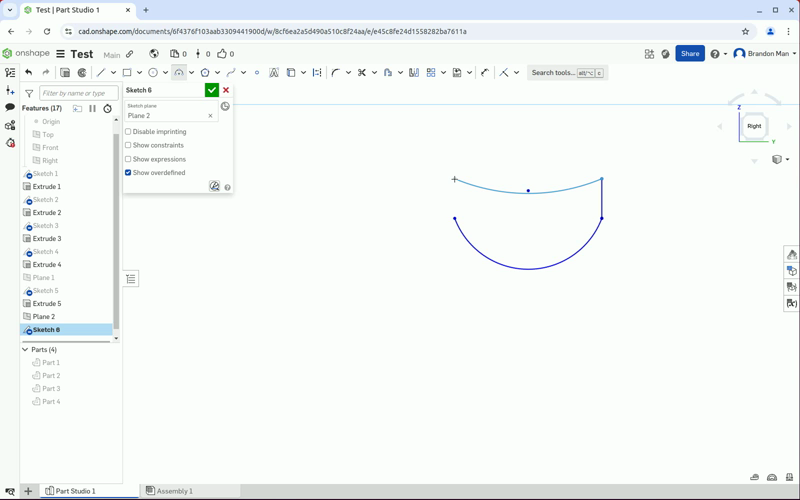
click(454, 178)
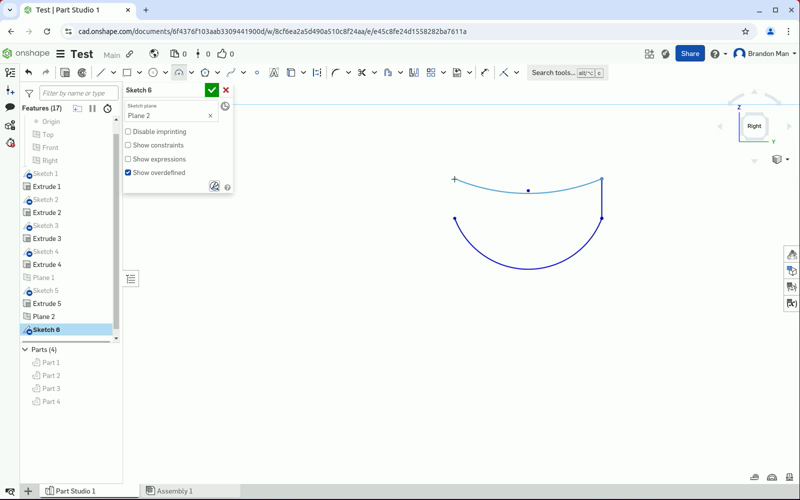
scroll(-6)
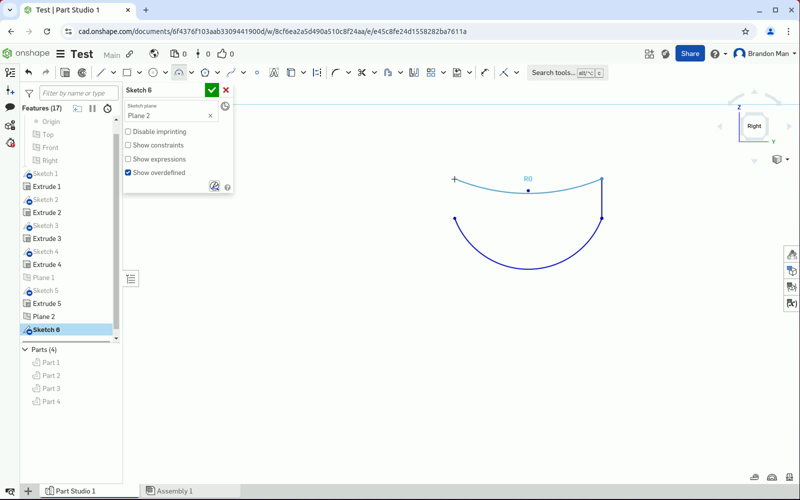
scroll(-6)
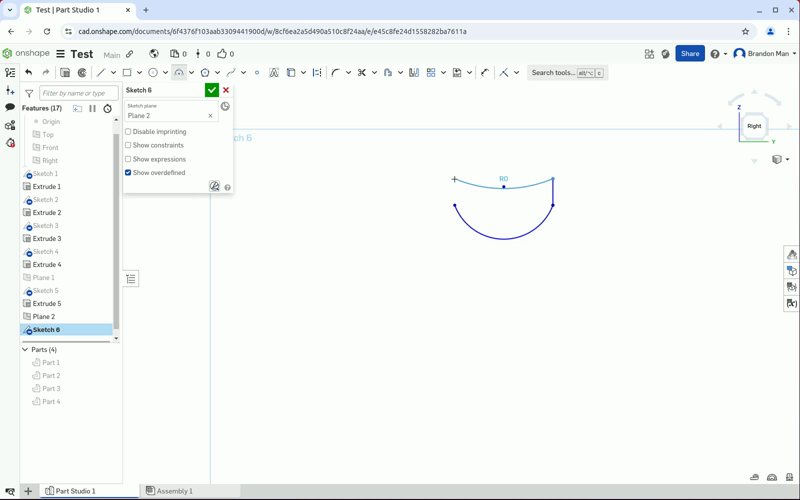
scroll(-6)
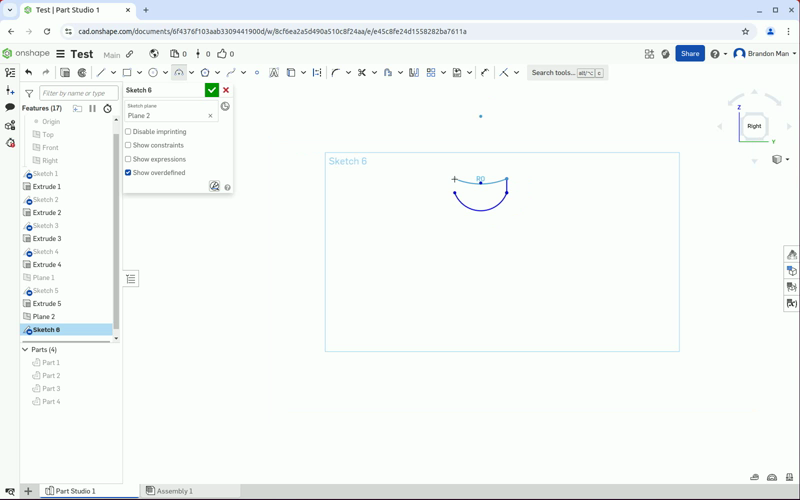
scroll(-6)
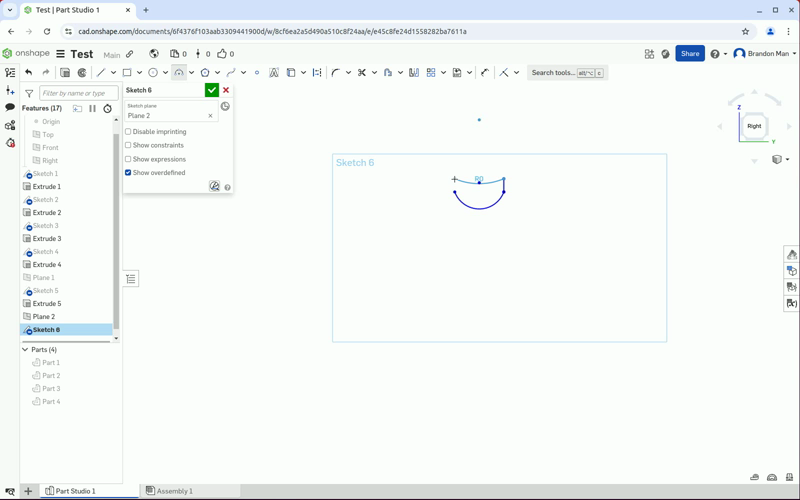
scroll(-6)
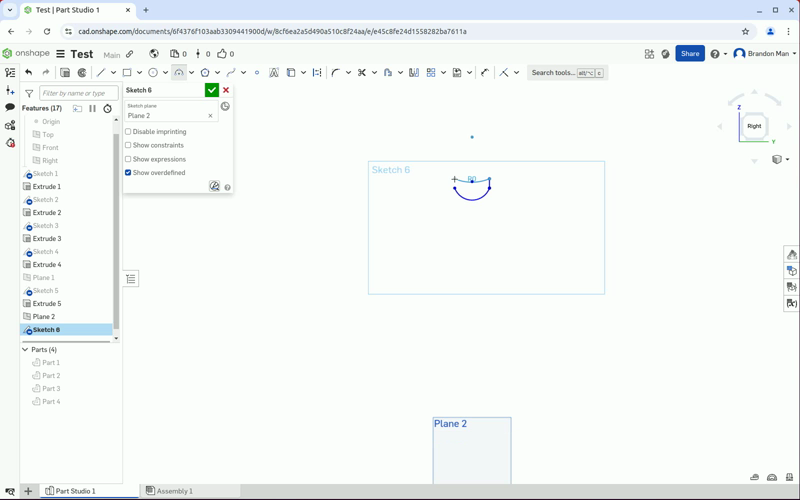
scroll(-6)
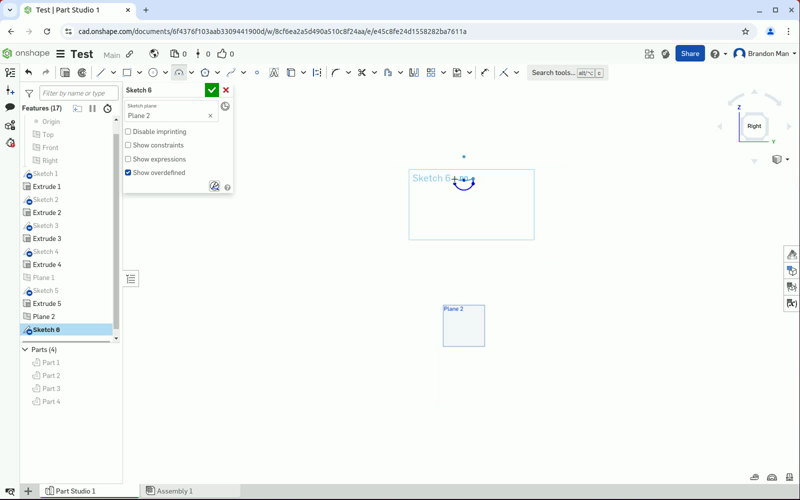
scroll(-6)
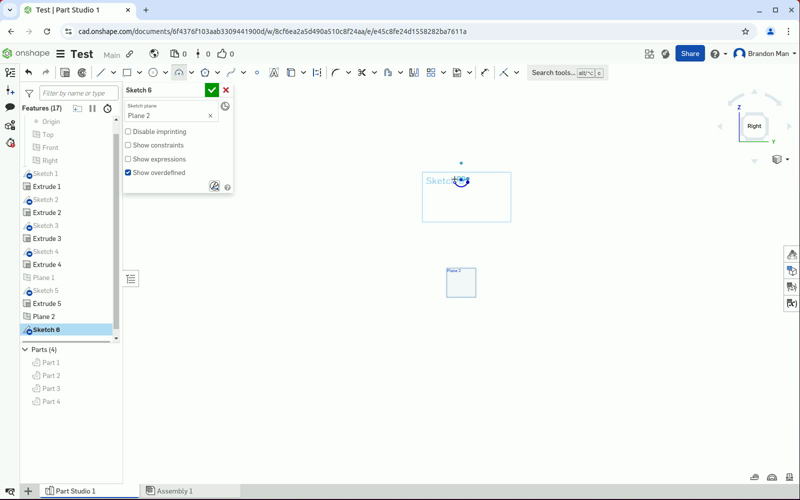
mouse_move(461, 173)
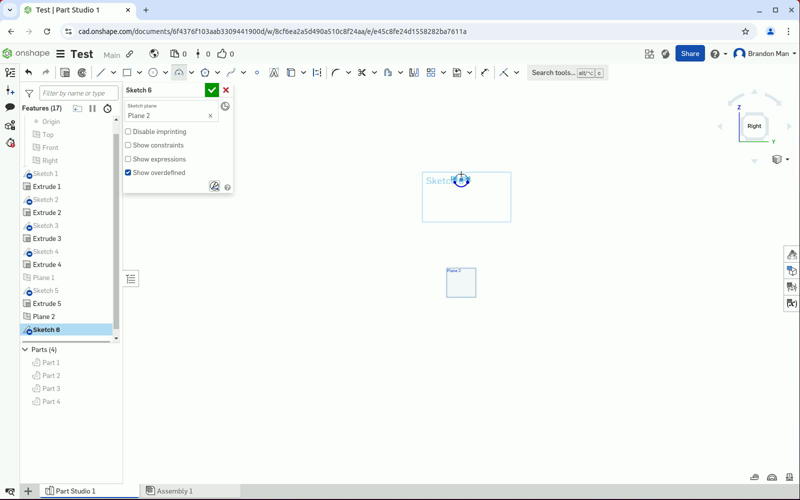
click(461, 173)
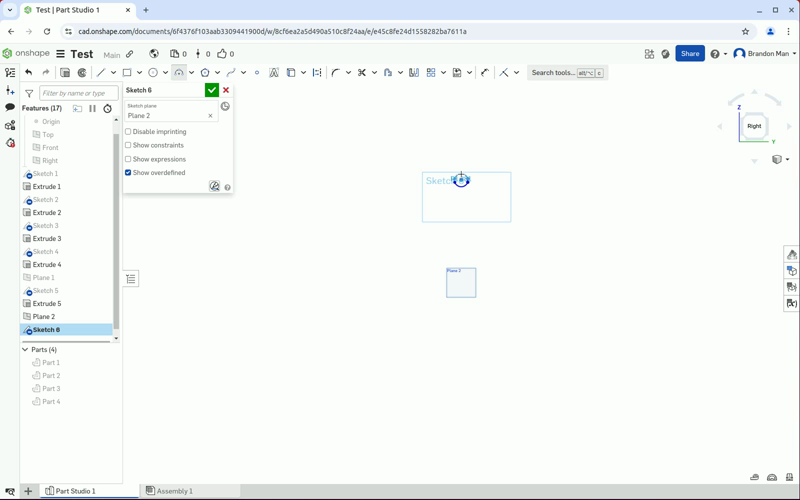
key_up(shift)
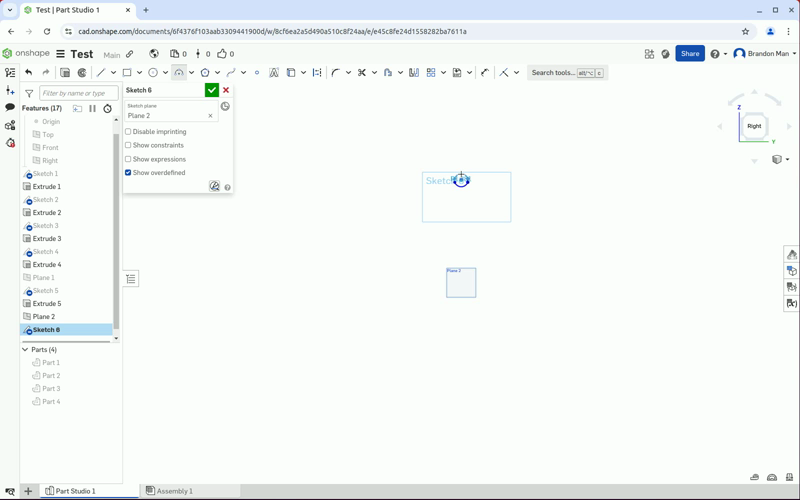
key(esc)
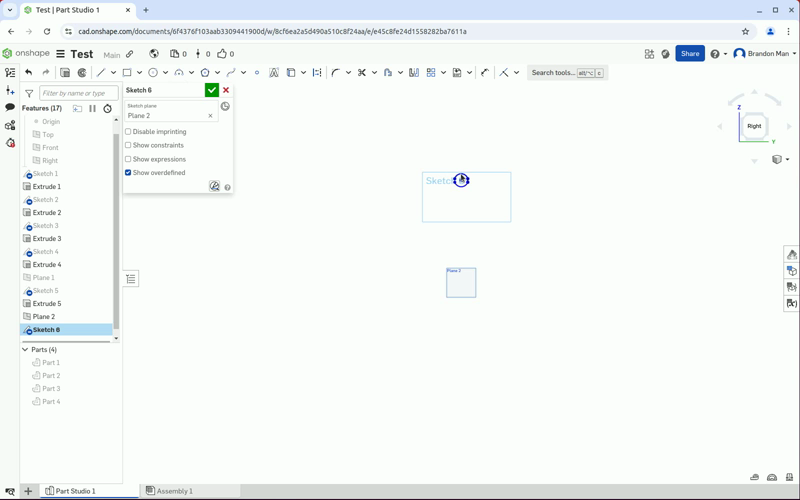
key(l)
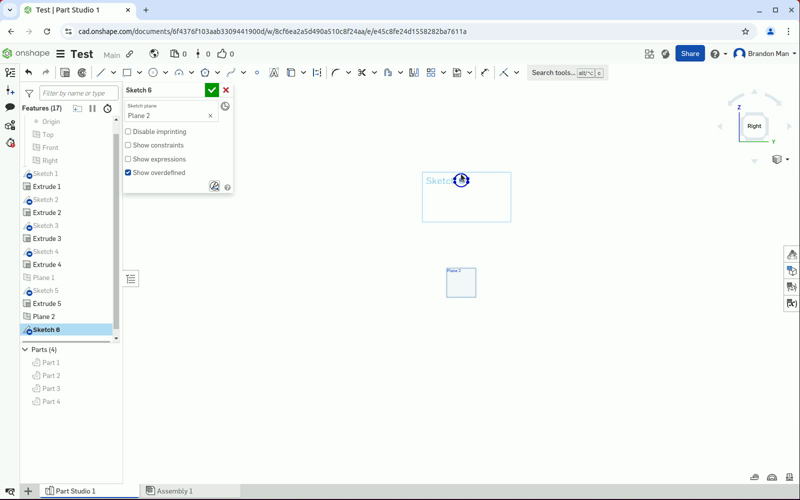
mouse_move(454, 178)
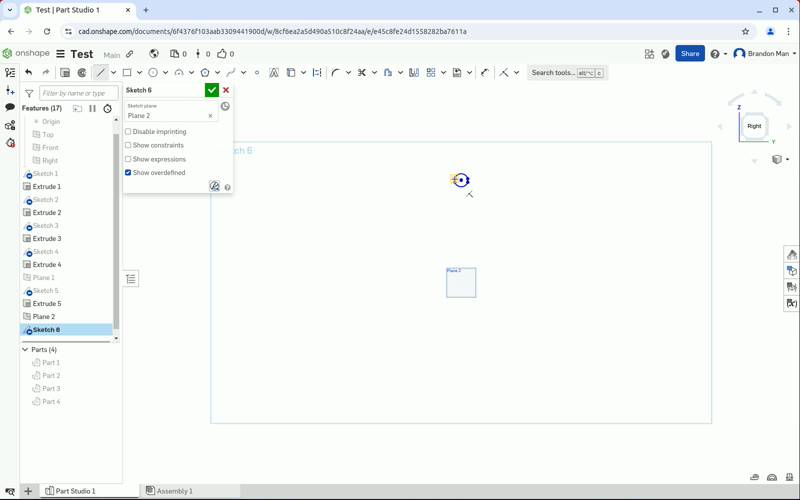
scroll(6)
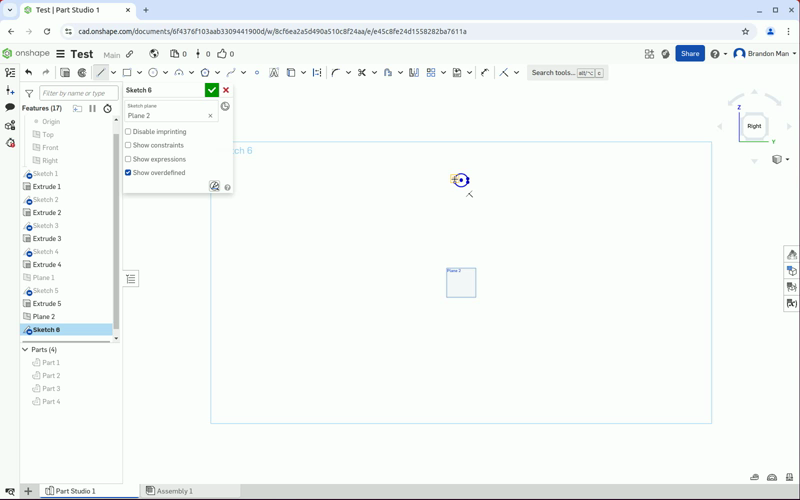
scroll(6)
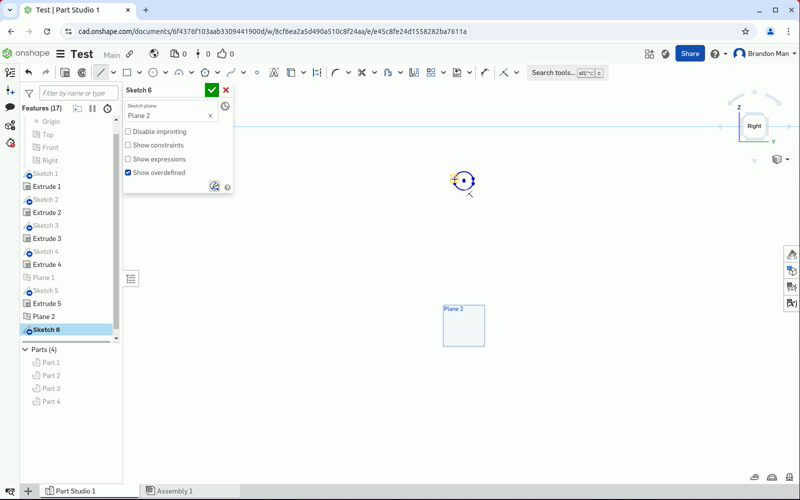
scroll(6)
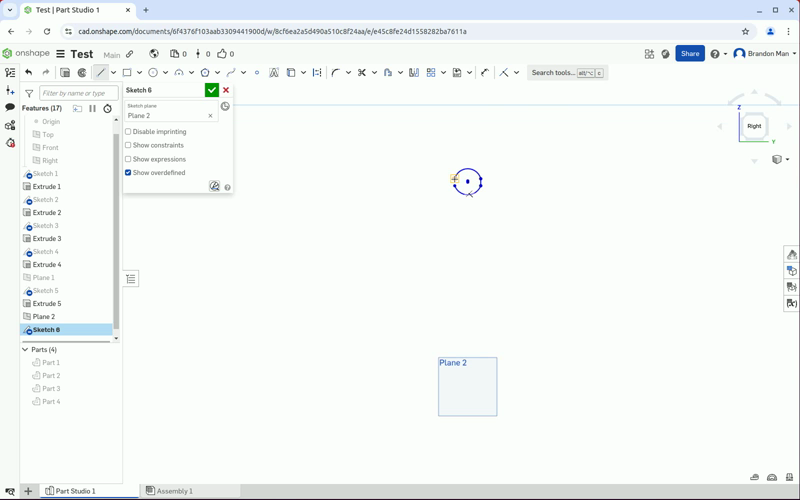
scroll(6)
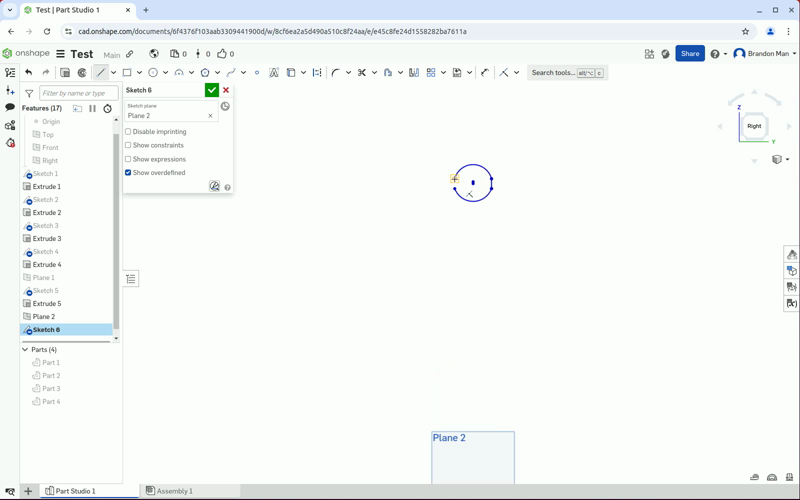
scroll(6)
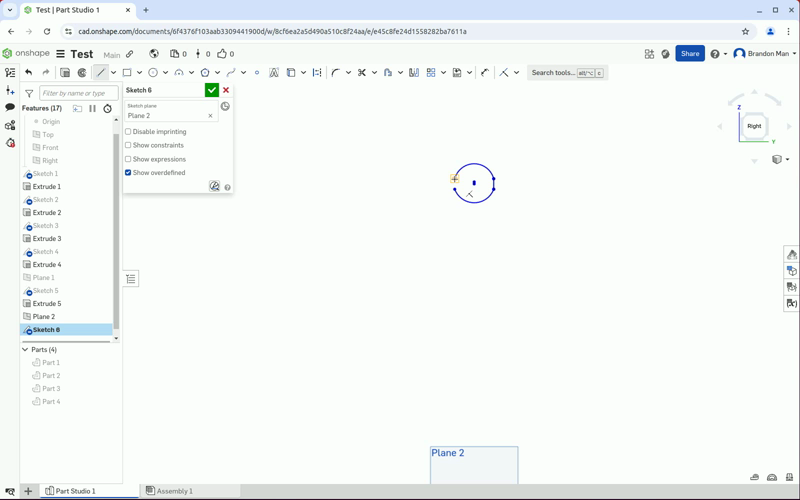
scroll(6)
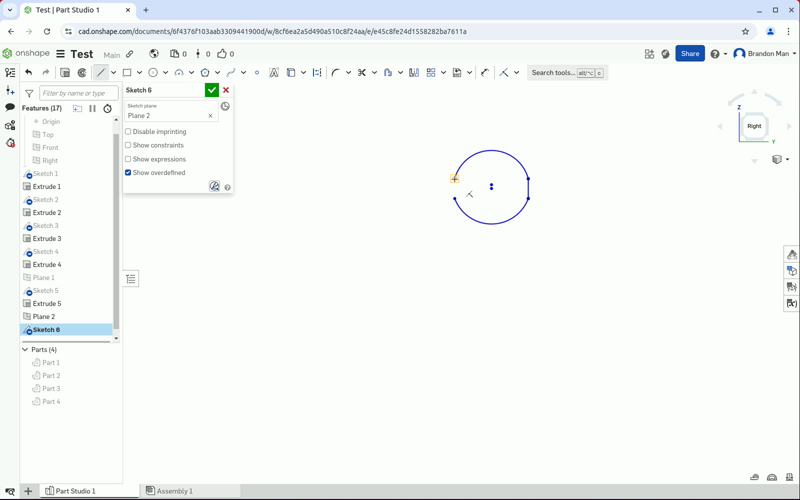
scroll(6)
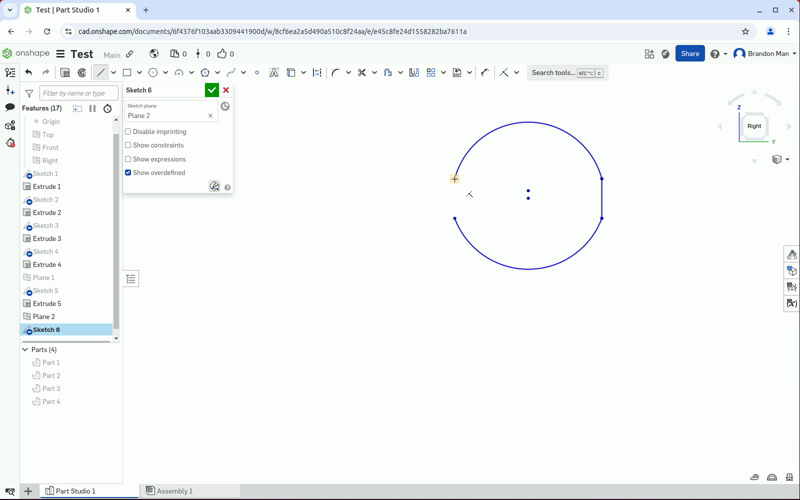
click(454, 178)
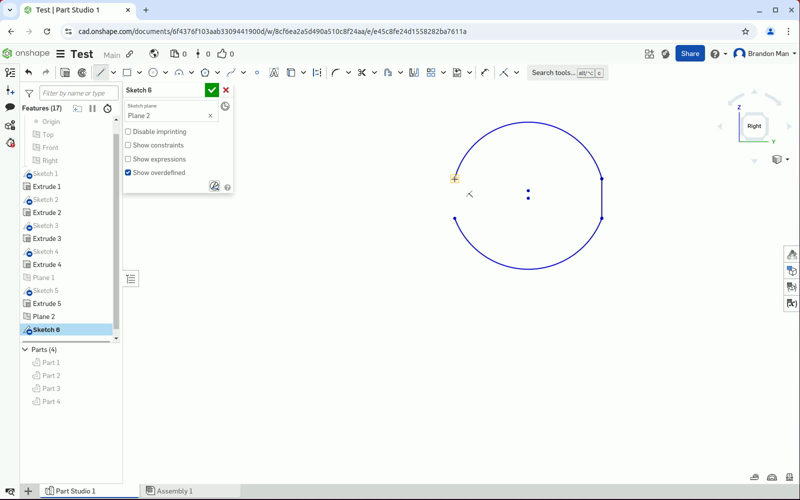
scroll(-6)
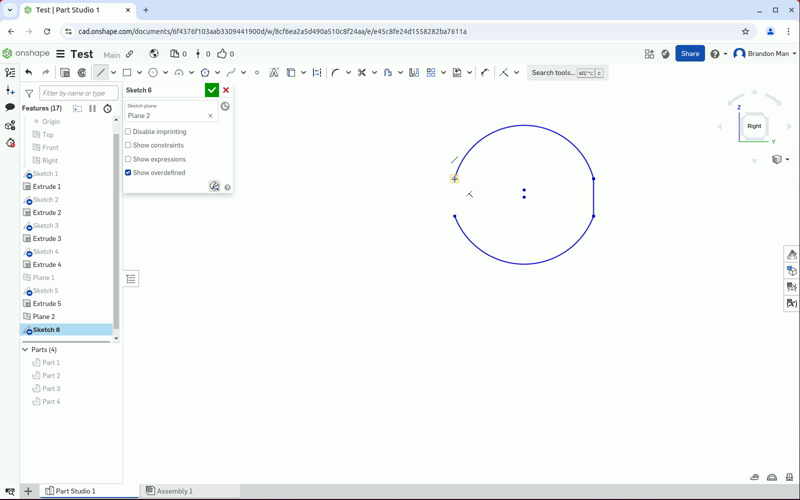
scroll(-6)
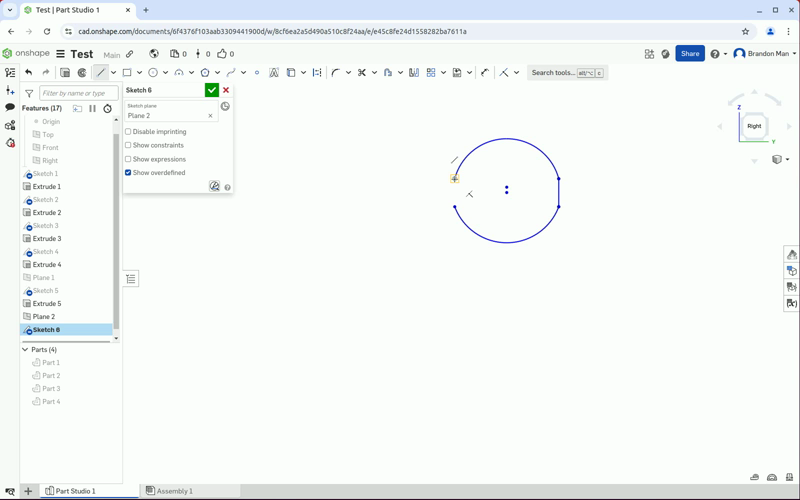
scroll(-6)
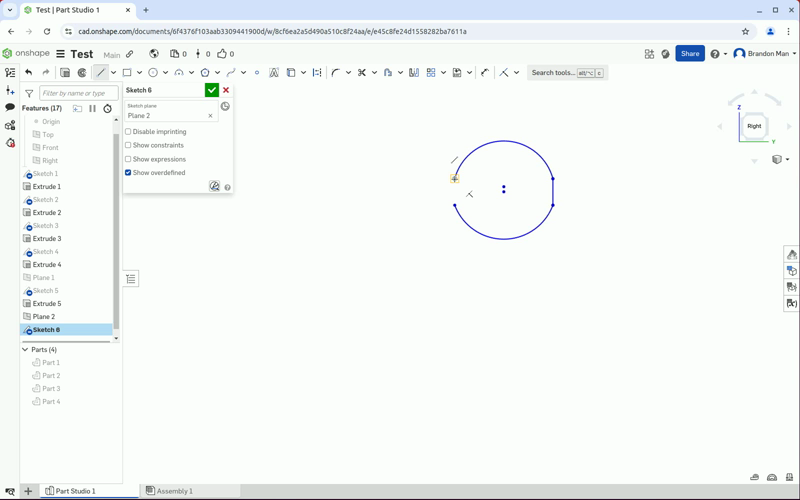
scroll(-6)
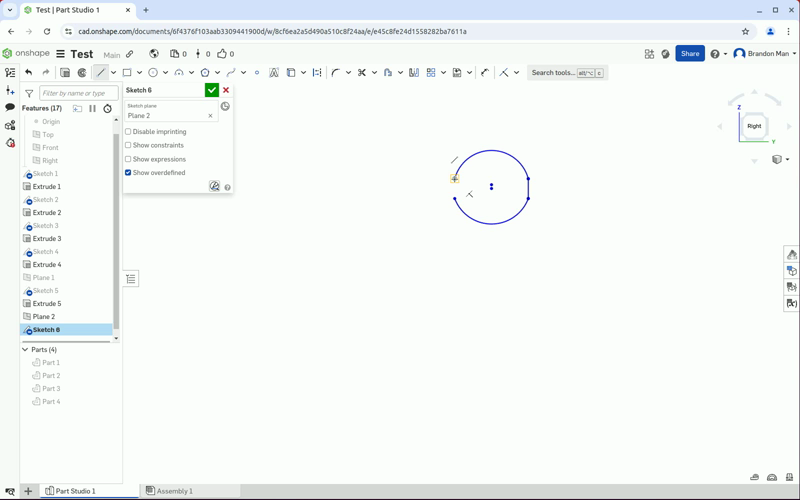
scroll(-6)
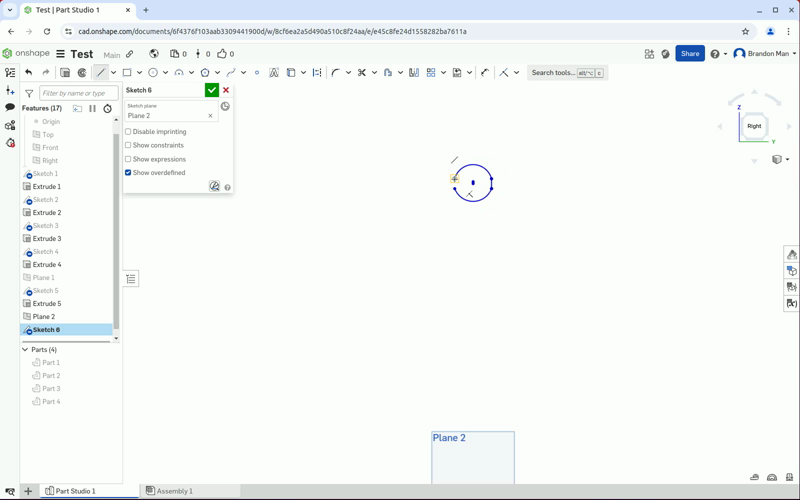
scroll(-6)
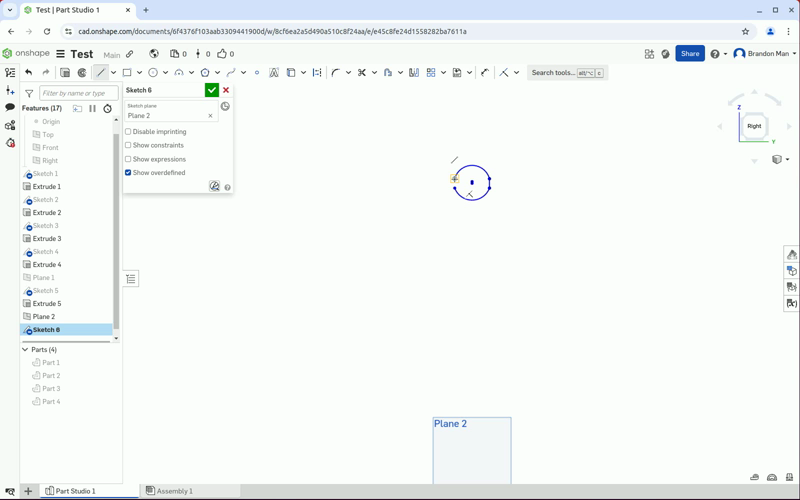
scroll(-6)
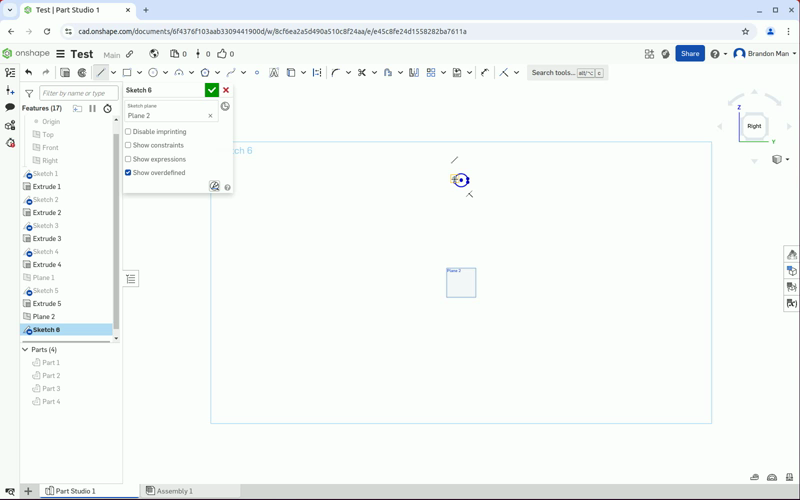
mouse_move(484, 178)
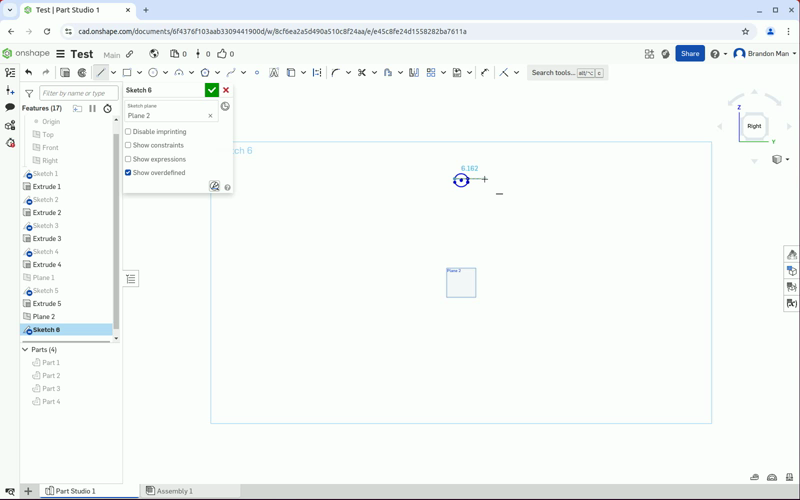
key_down(shift)
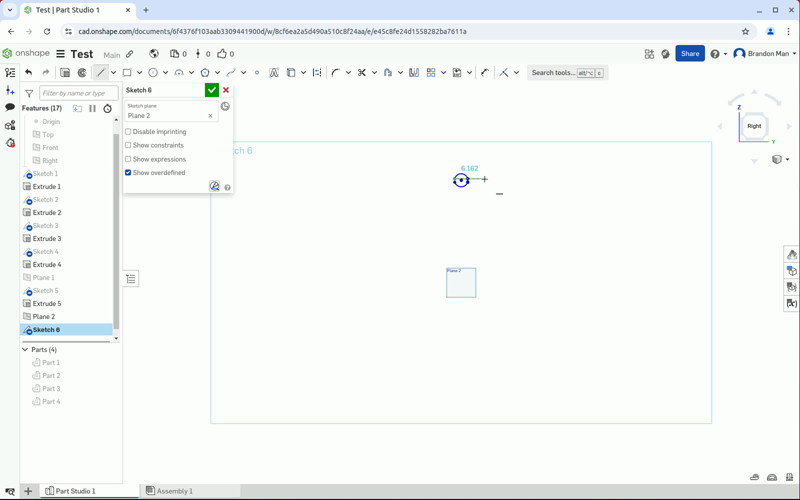
mouse_move(454, 182)
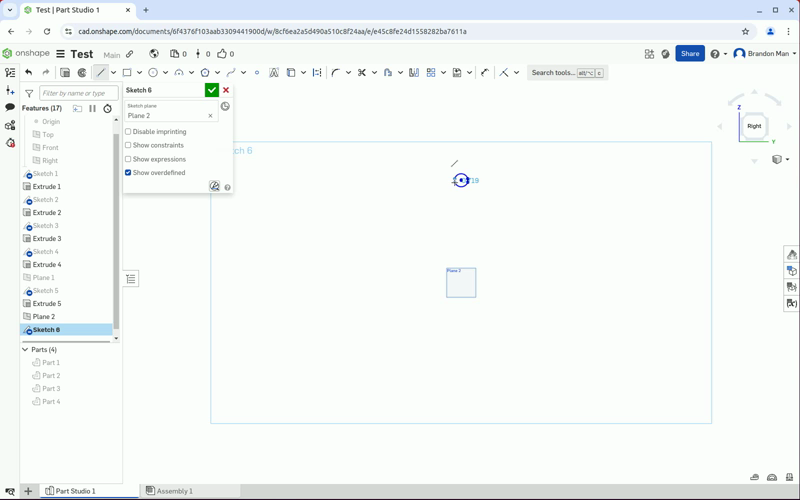
scroll(6)
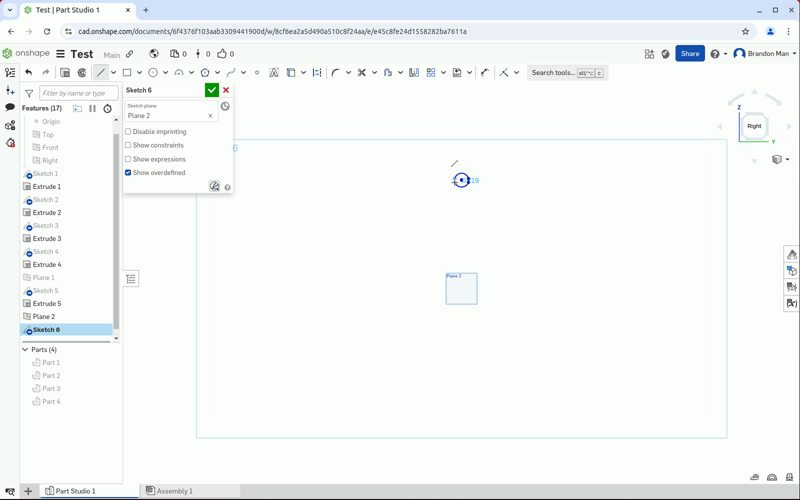
scroll(6)
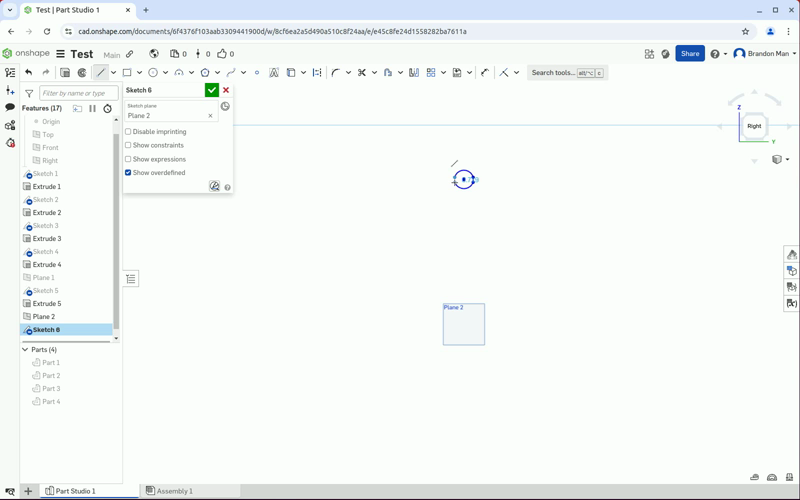
scroll(6)
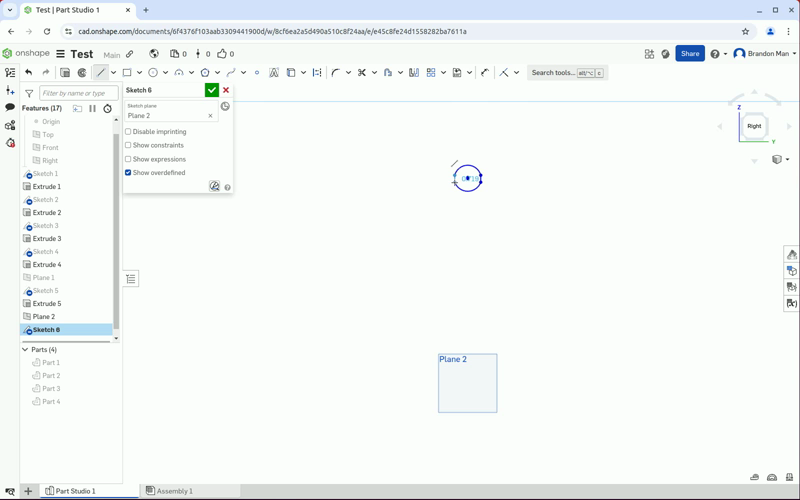
scroll(6)
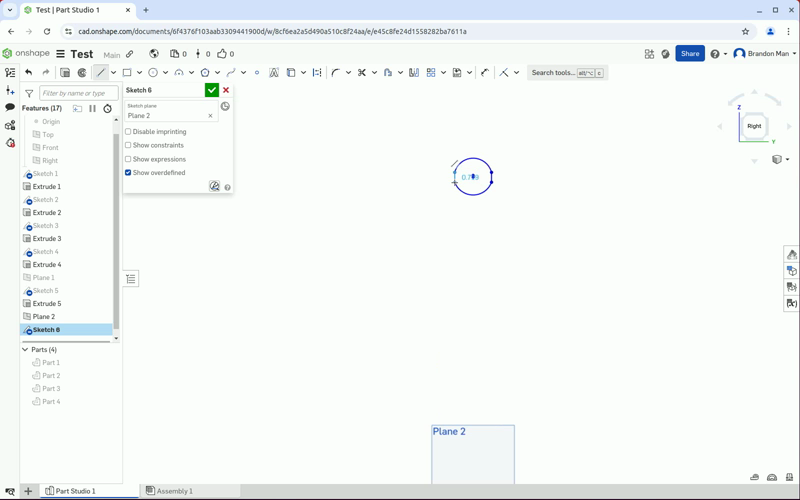
scroll(6)
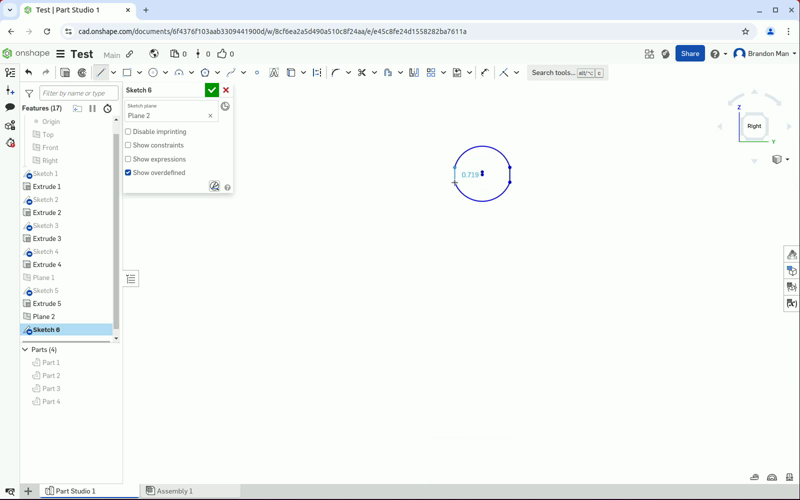
scroll(6)
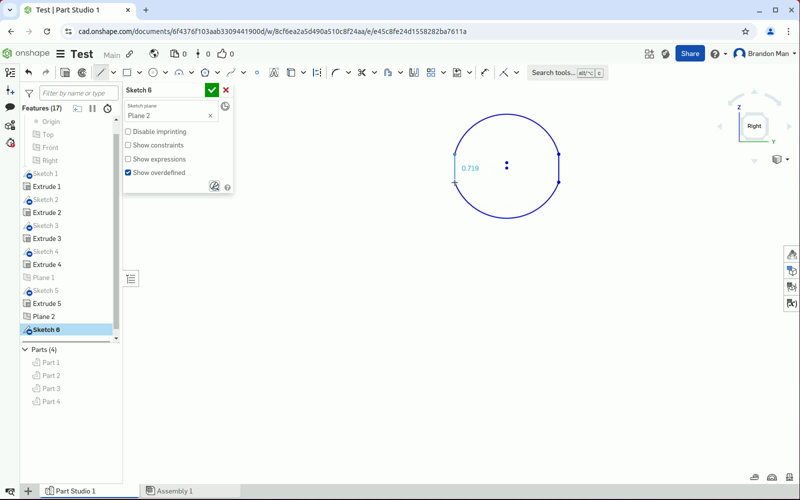
scroll(6)
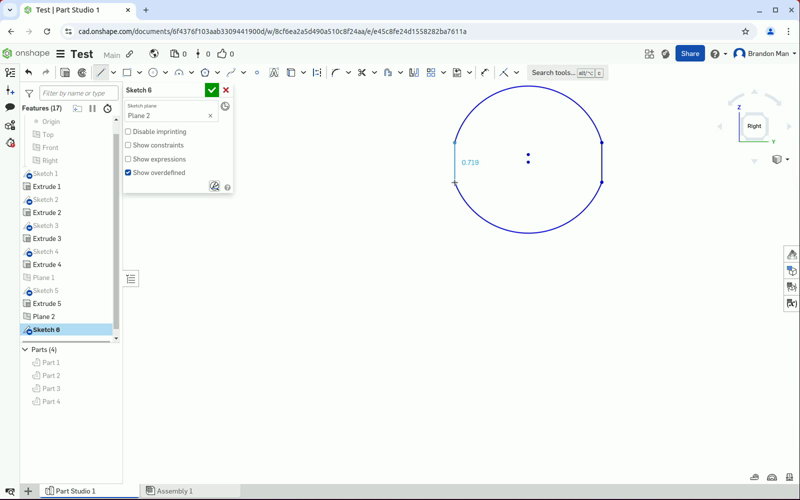
key_up(shift)
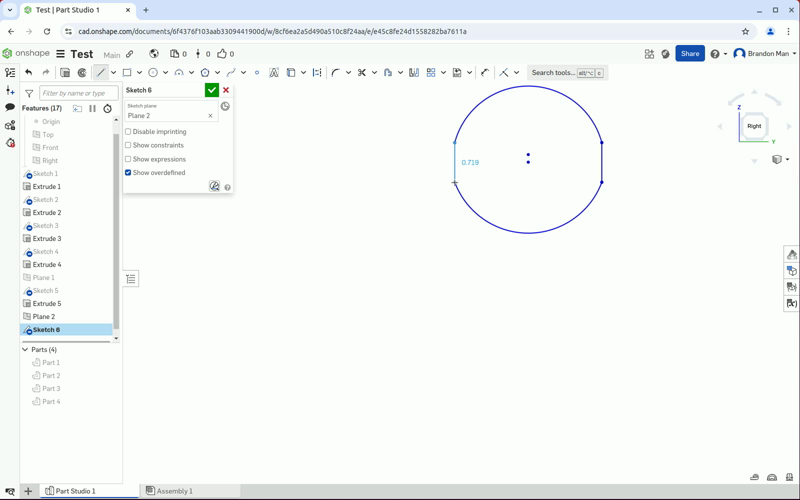
click(454, 182)
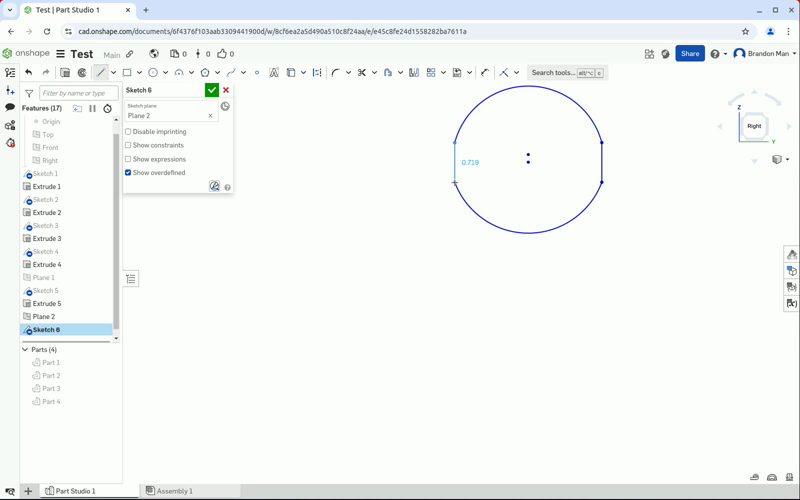
scroll(-6)
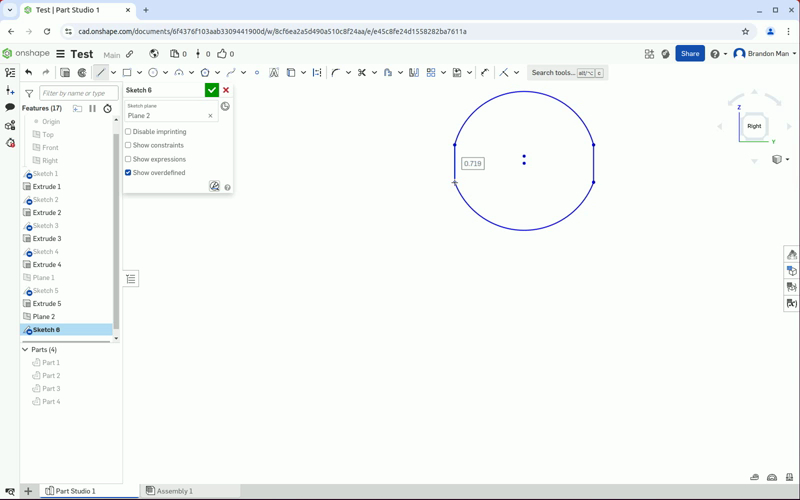
scroll(-6)
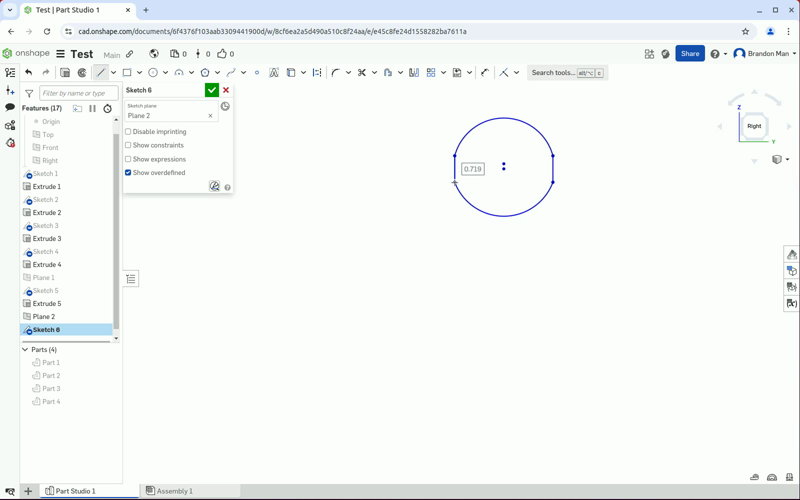
scroll(-6)
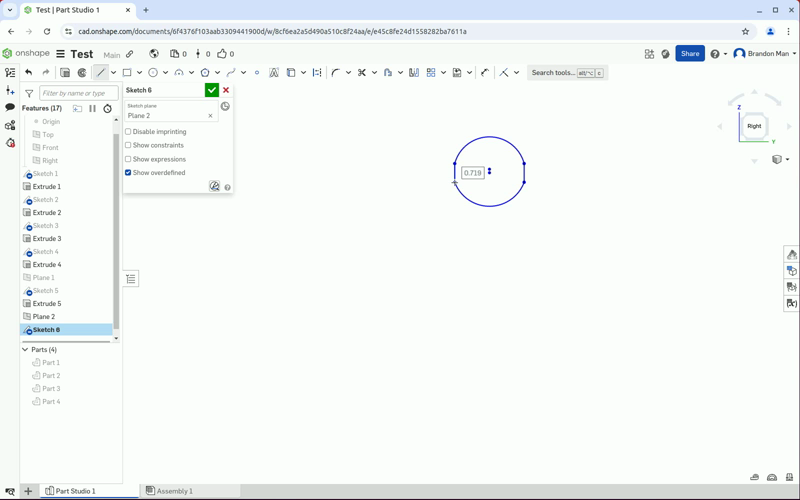
scroll(-6)
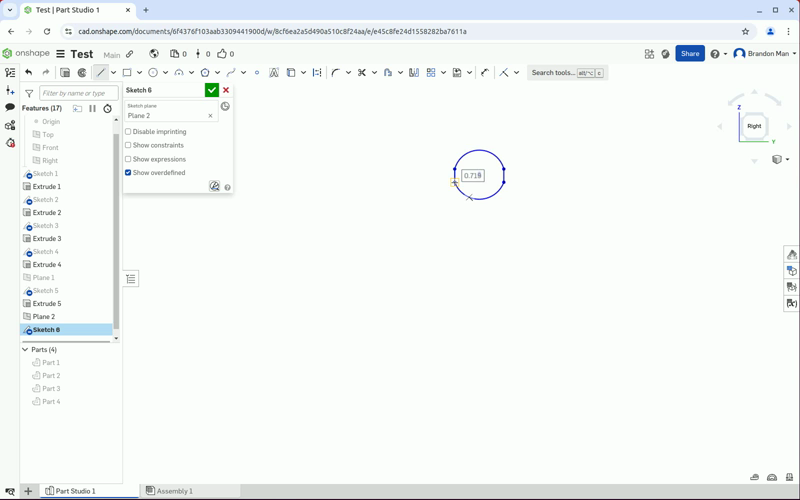
scroll(-6)
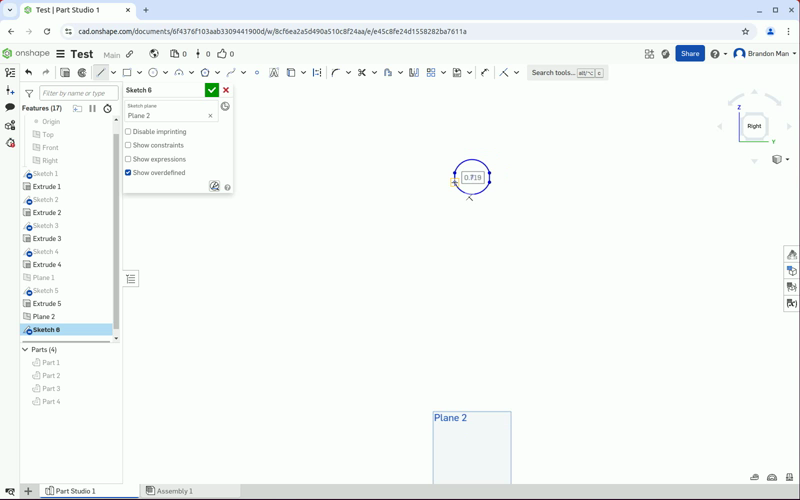
scroll(-6)
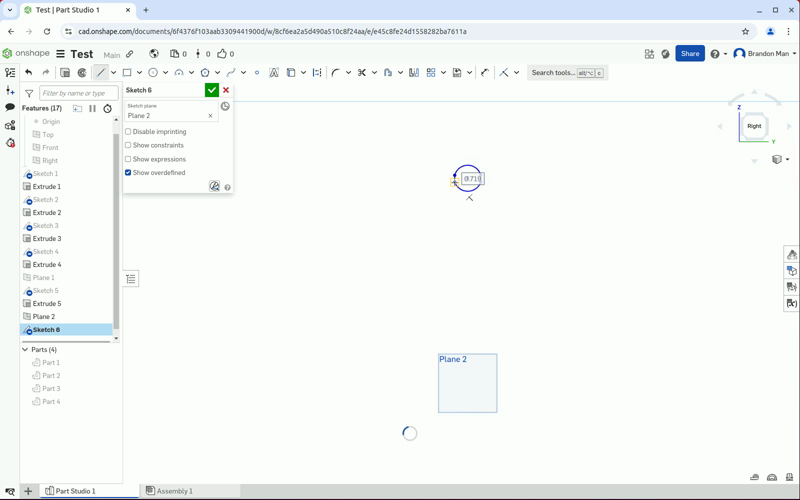
scroll(-6)
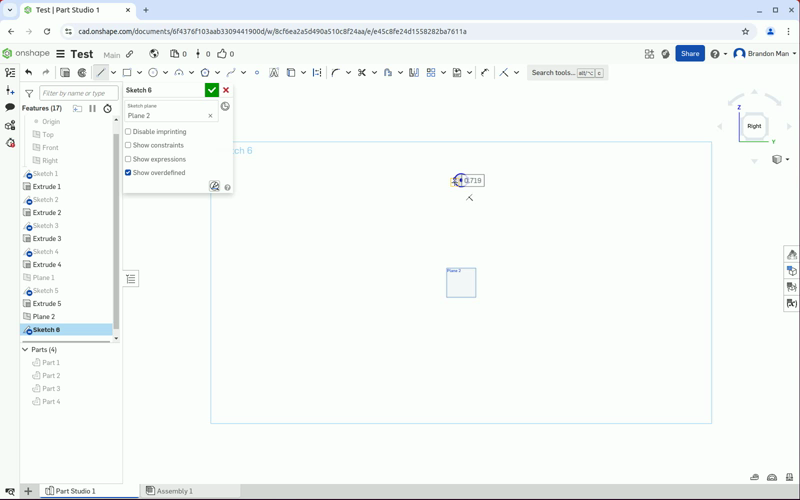
key(esc)
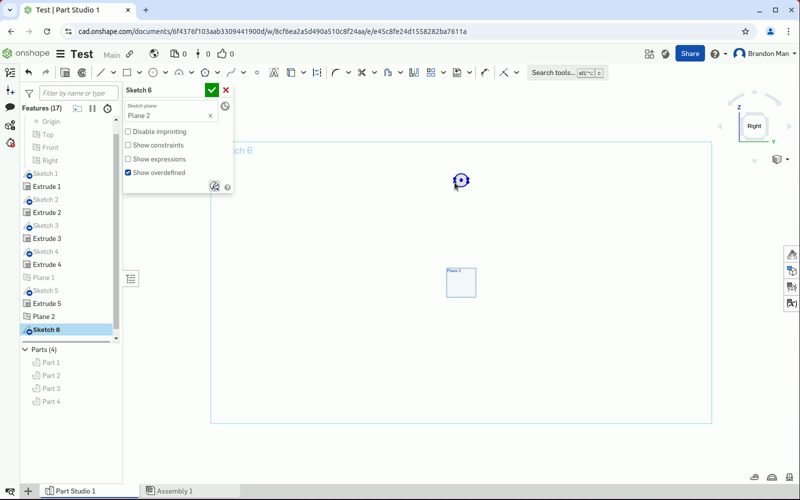
mouse_move(465, 181)
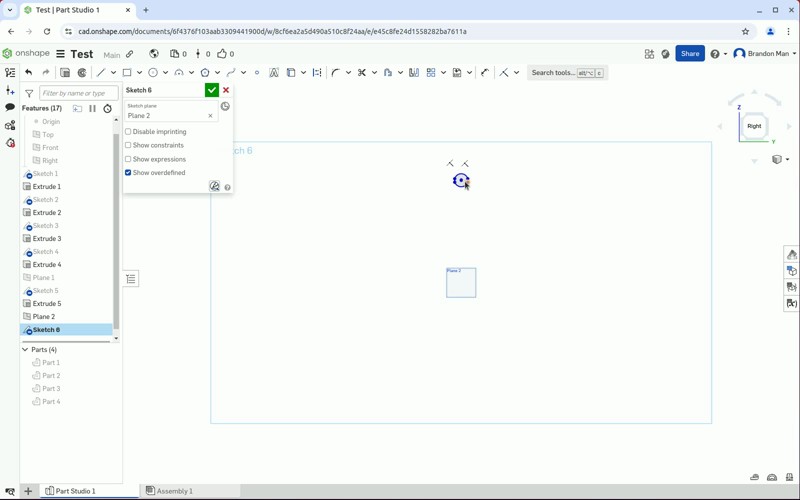
scroll(6)
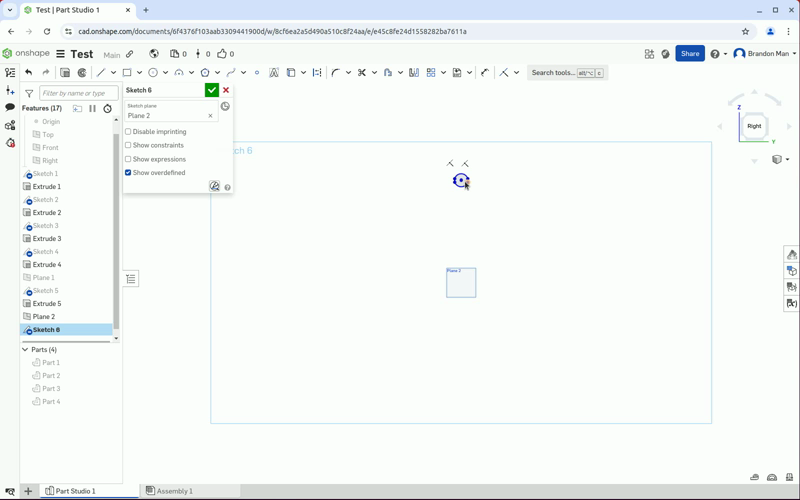
scroll(6)
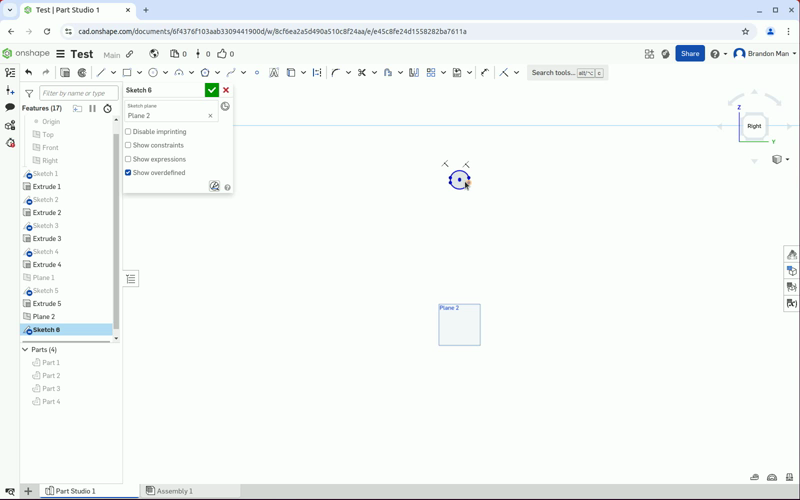
scroll(6)
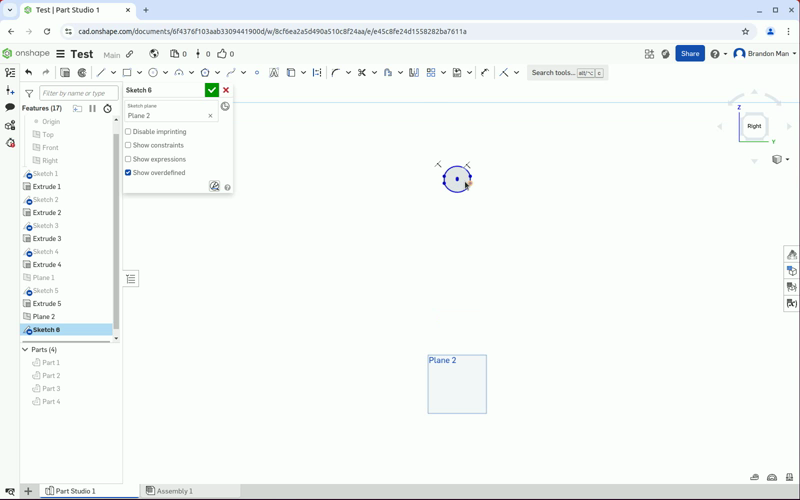
scroll(6)
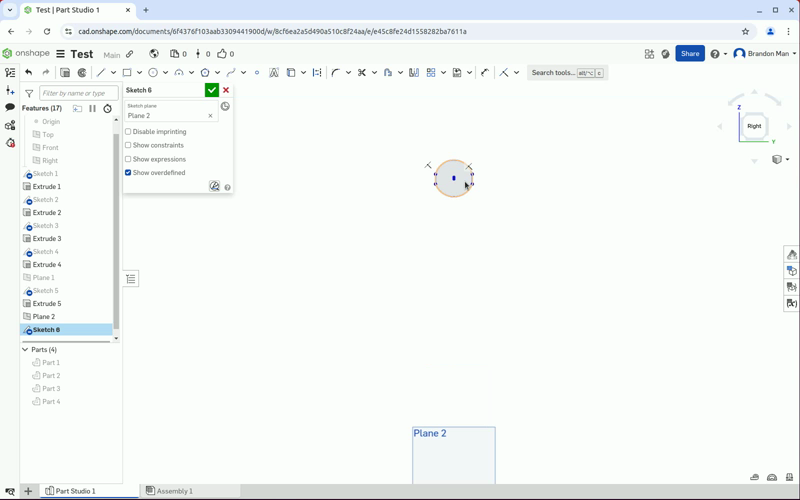
scroll(6)
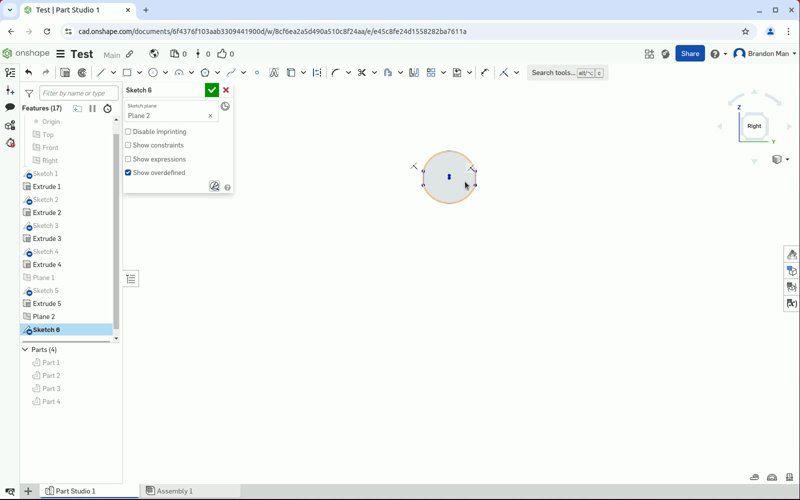
scroll(6)
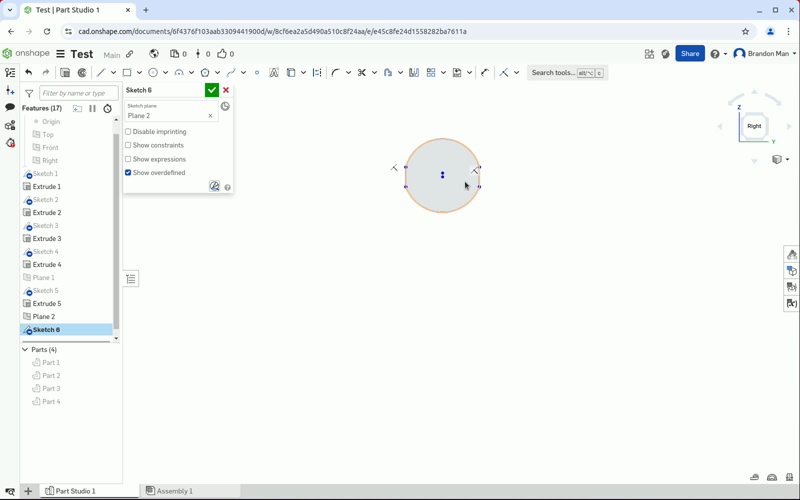
scroll(6)
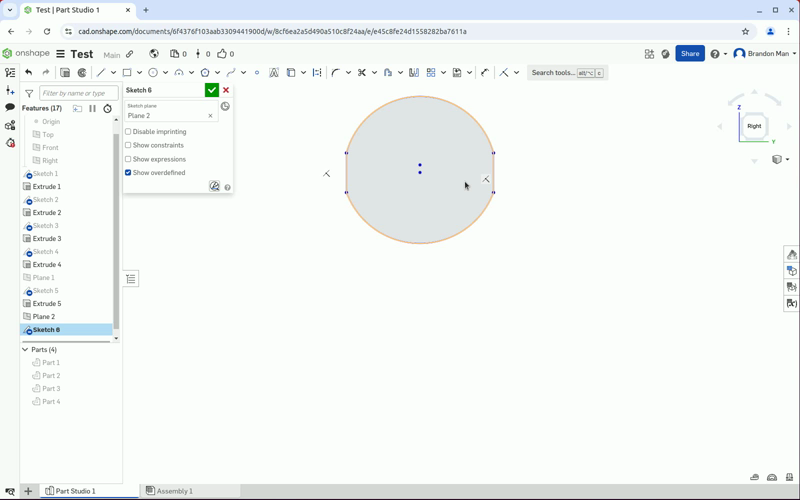
click(465, 181)
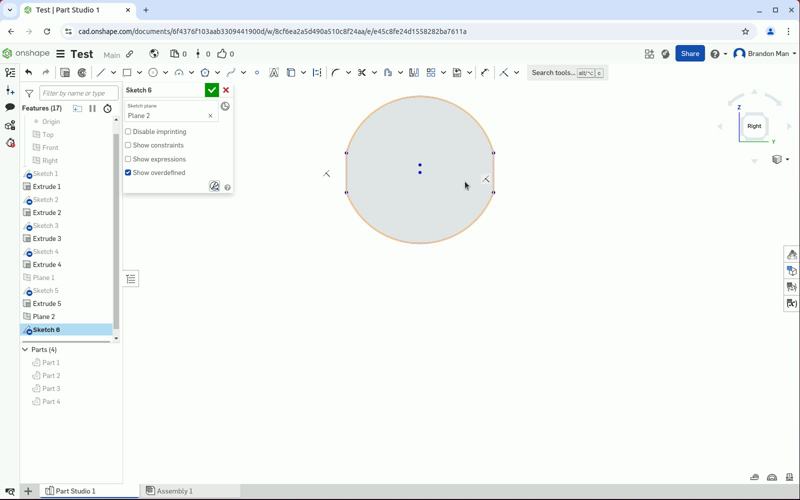
scroll(-6)
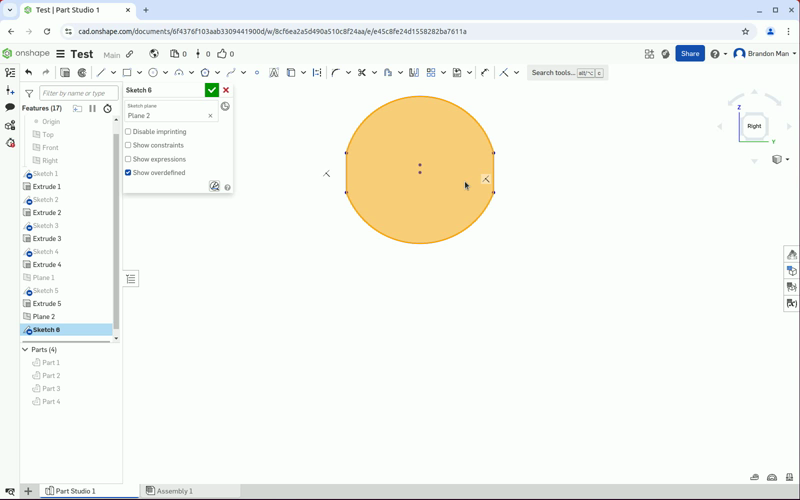
scroll(-6)
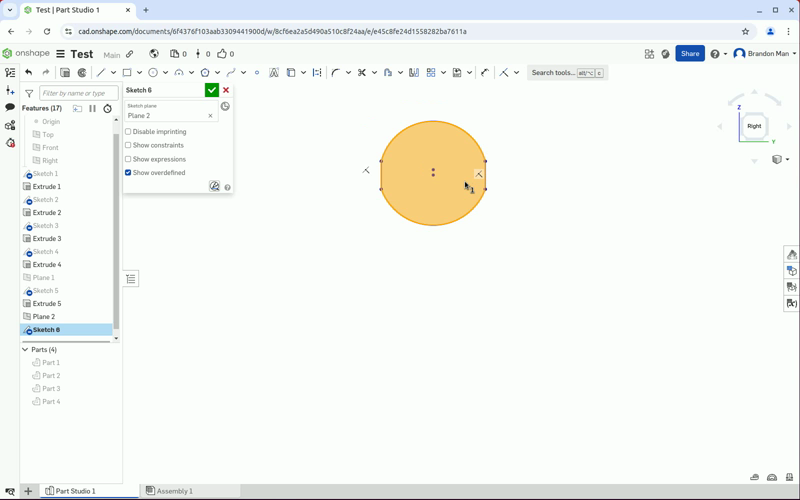
scroll(-6)
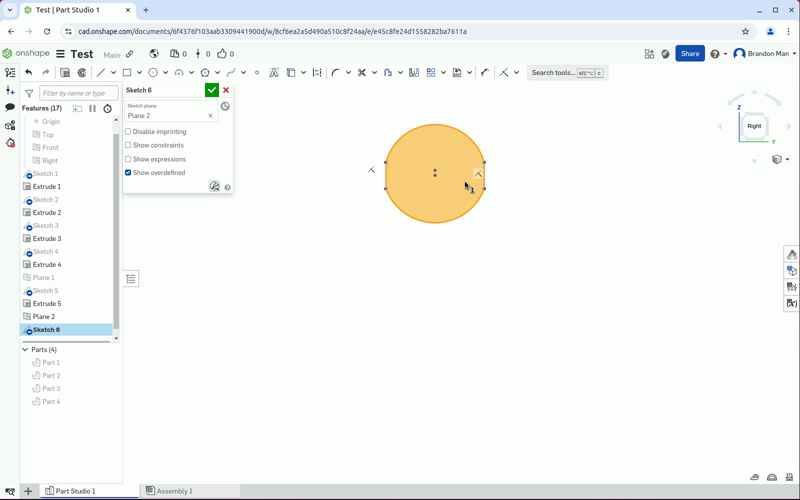
scroll(-6)
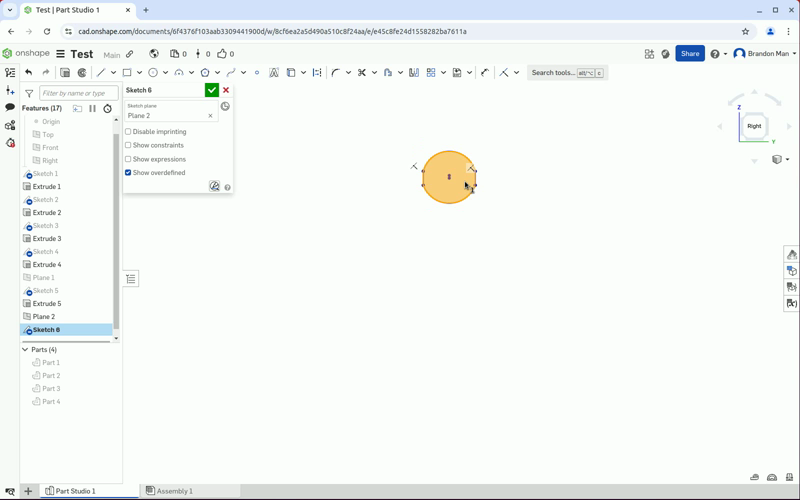
scroll(-6)
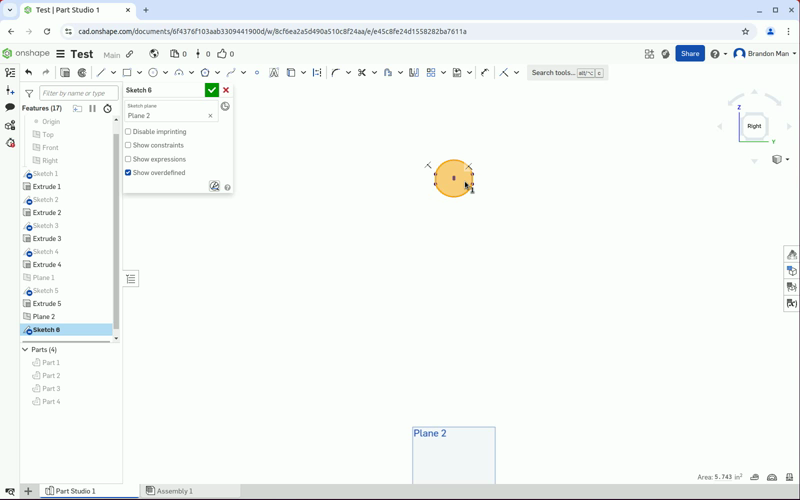
scroll(-6)
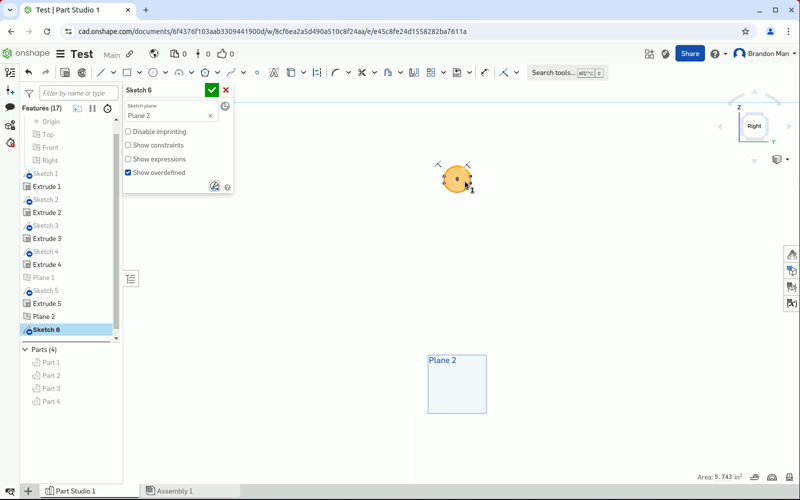
scroll(-6)
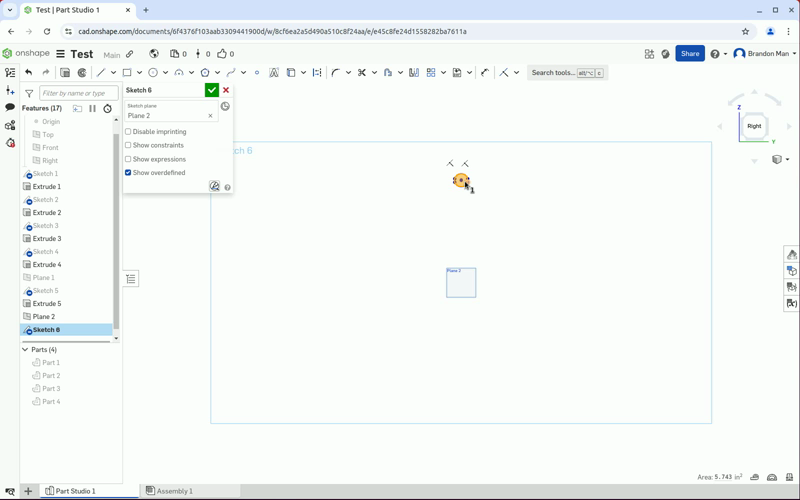
mouse_move(73, 352)
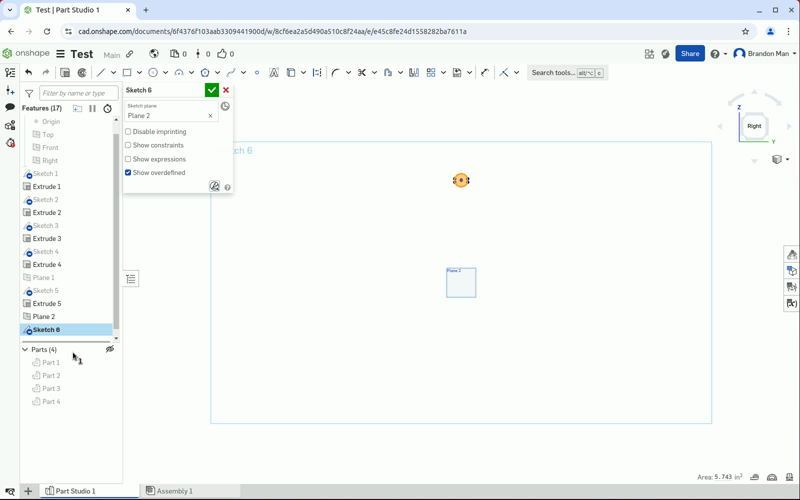
key(shift+y)
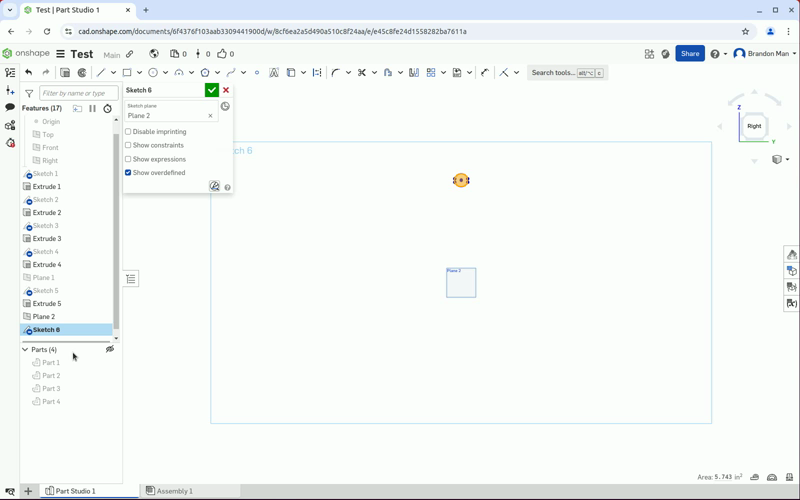
key(shift+e)
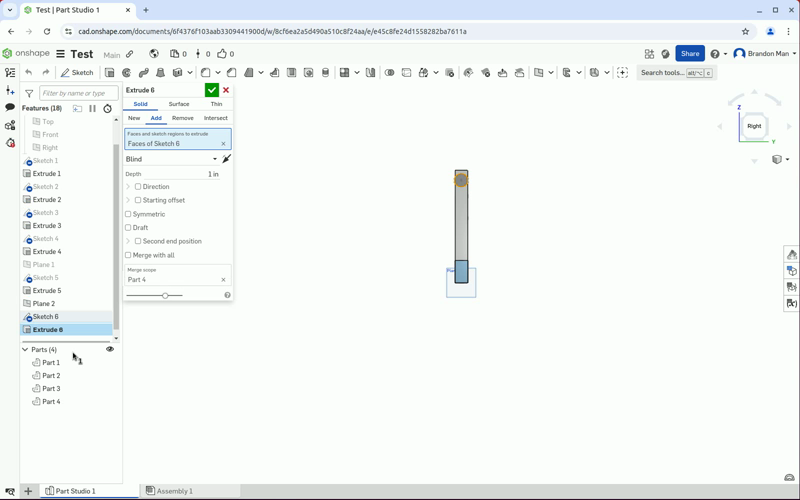
mouse_move(143, 106)
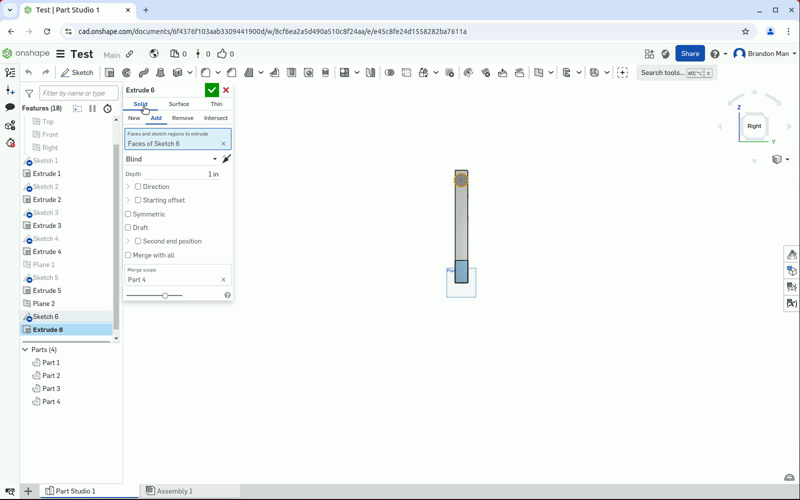
click(143, 106)
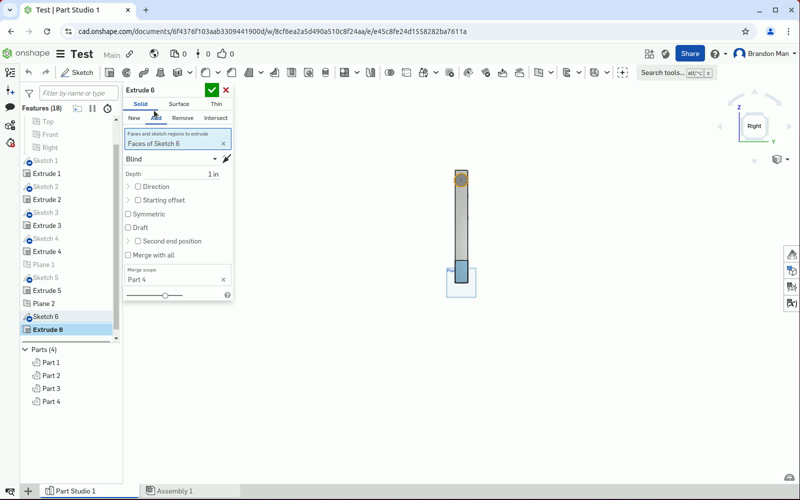
mouse_move(186, 120)
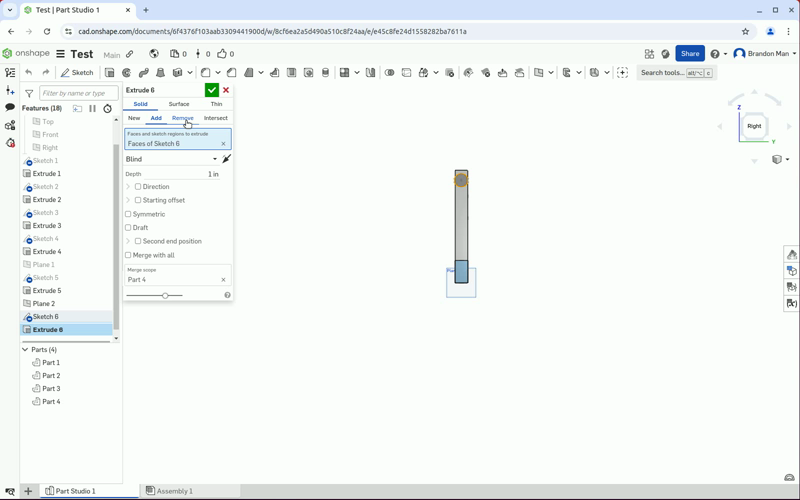
click(186, 120)
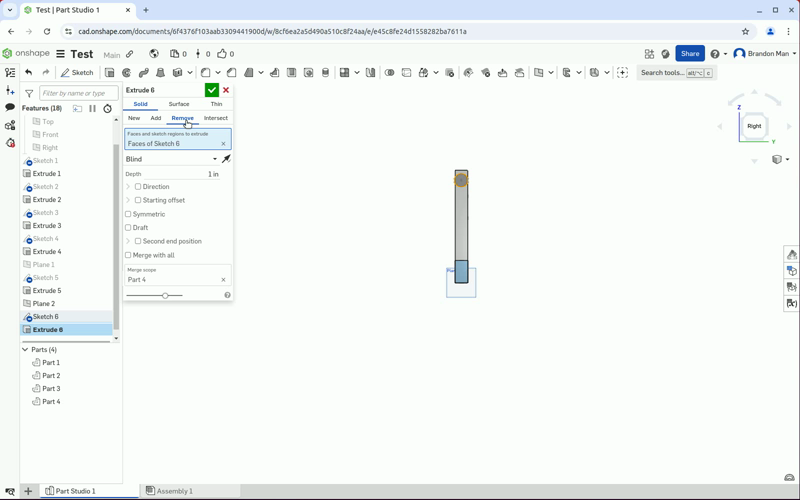
key(tab, 4)
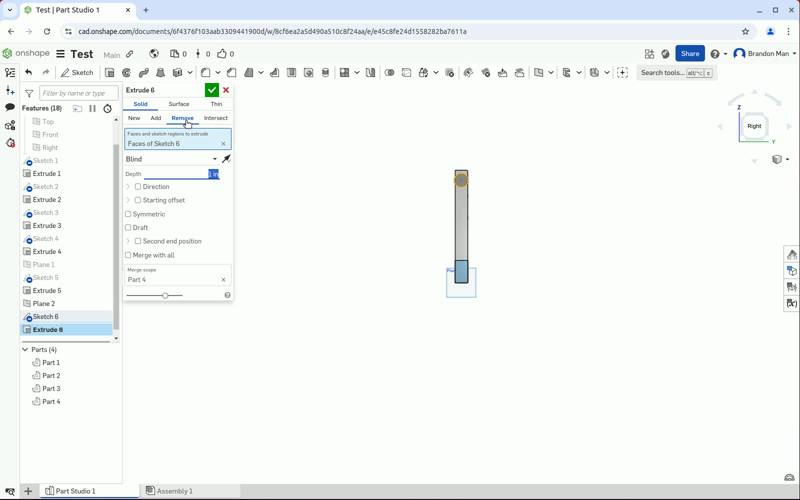
text(22.627)
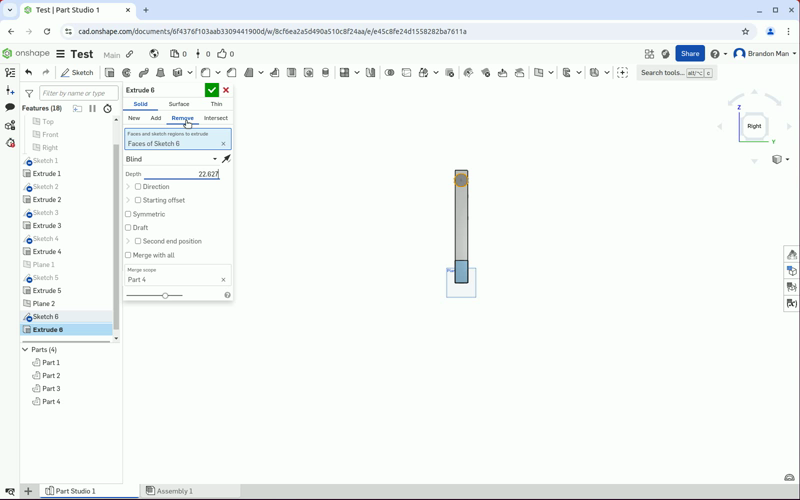
key(tab, 6)
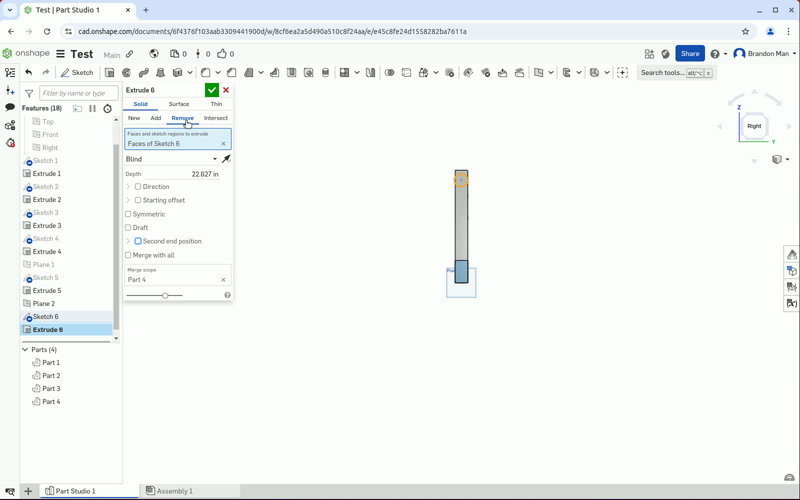
key(space)
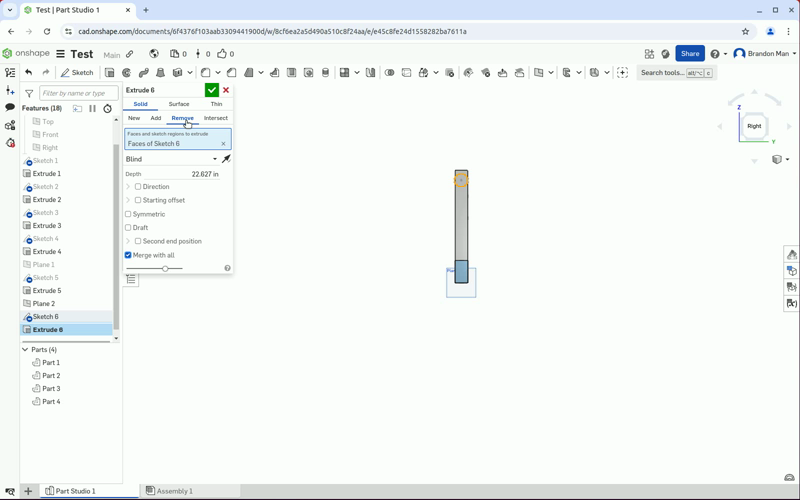
key(enter)
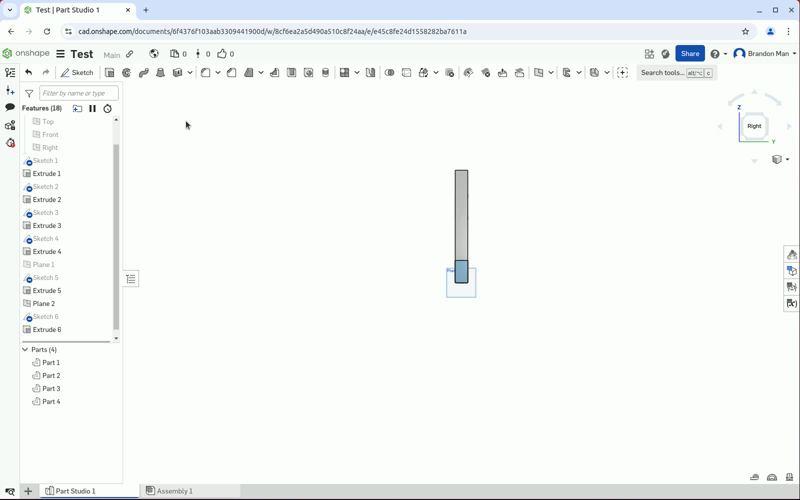
key(shift+h)
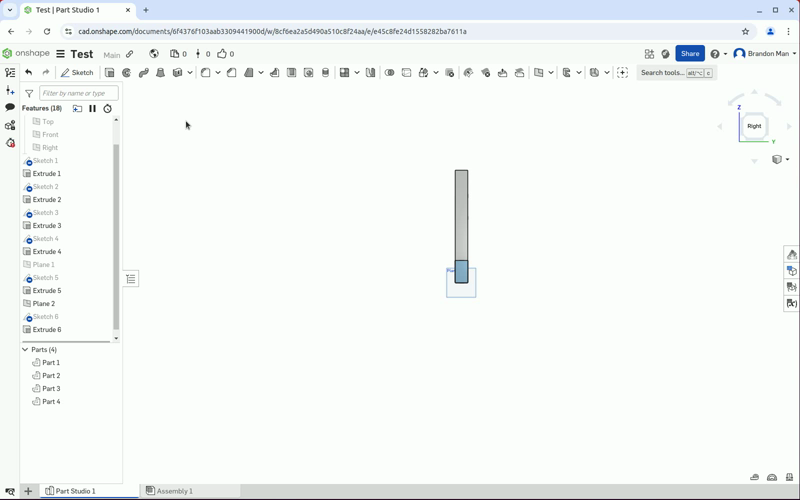
key(shift+h)
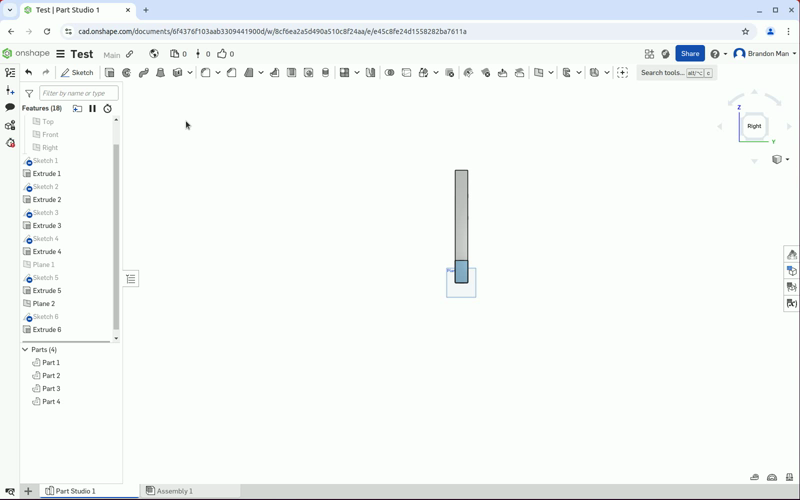
mouse_move(69, 163)
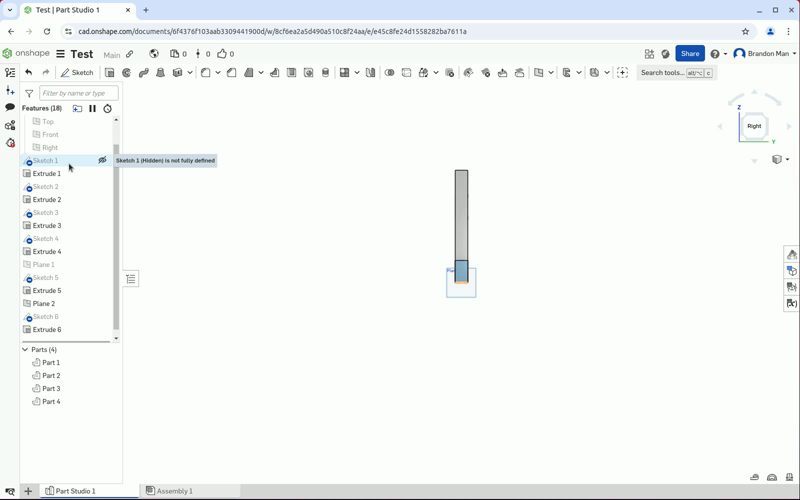
click(69, 163)
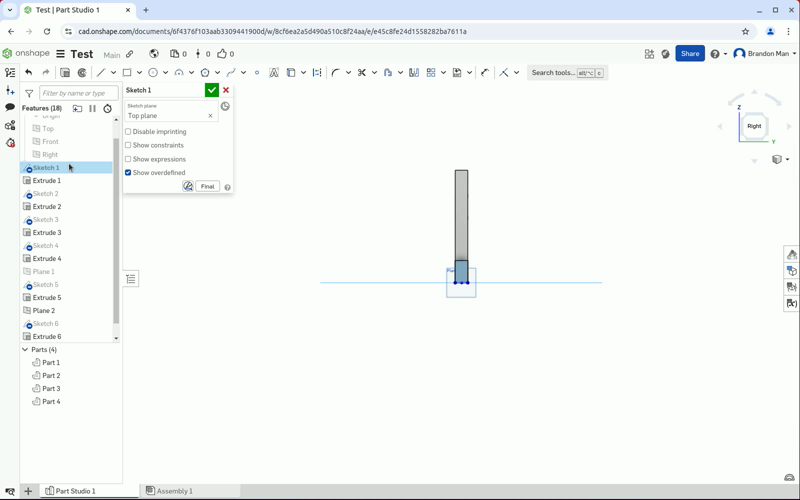
mouse_move(229, 92)
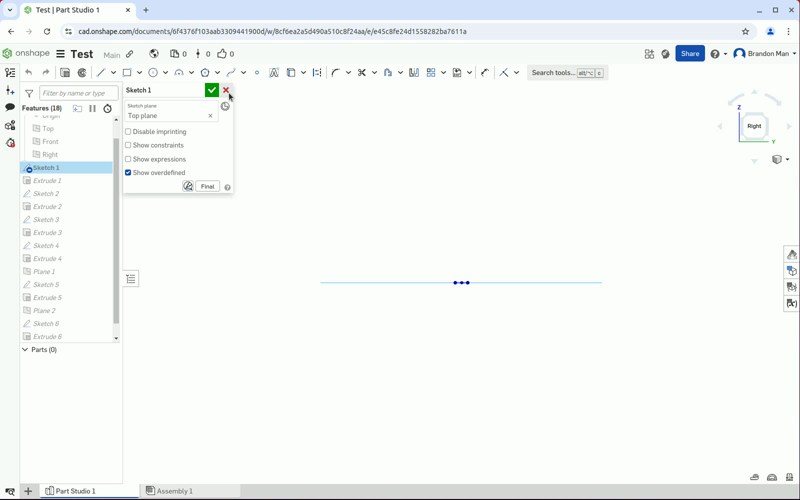
click(229, 92)
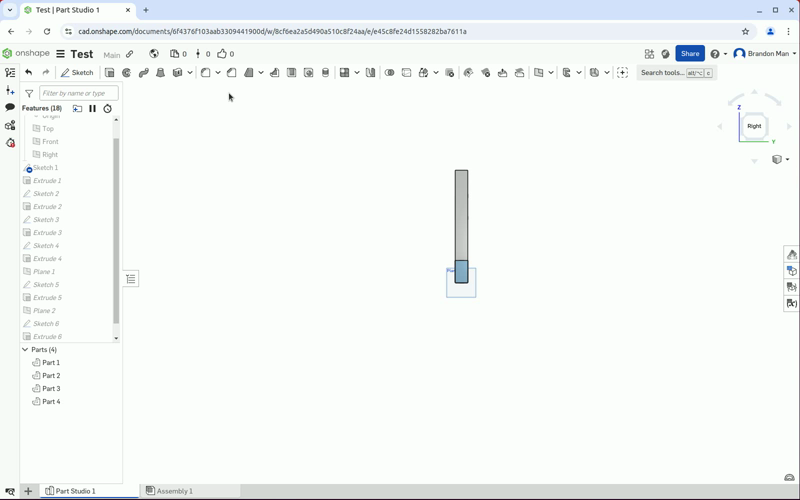
mouse_move(73, 352)
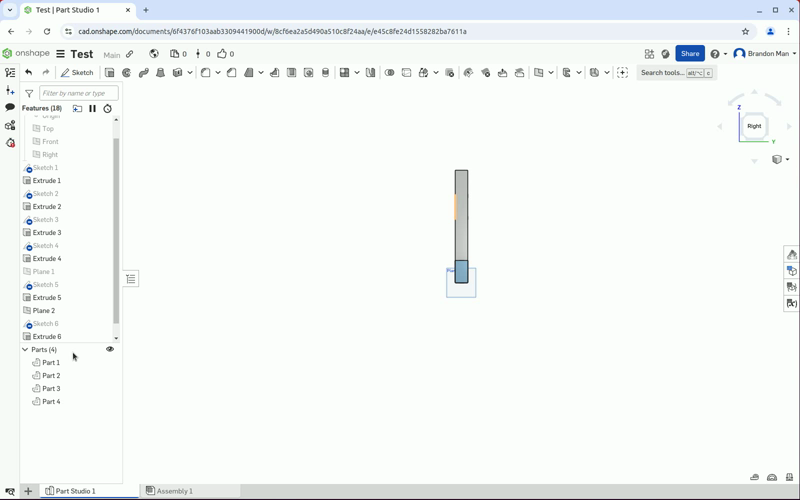
key(y)
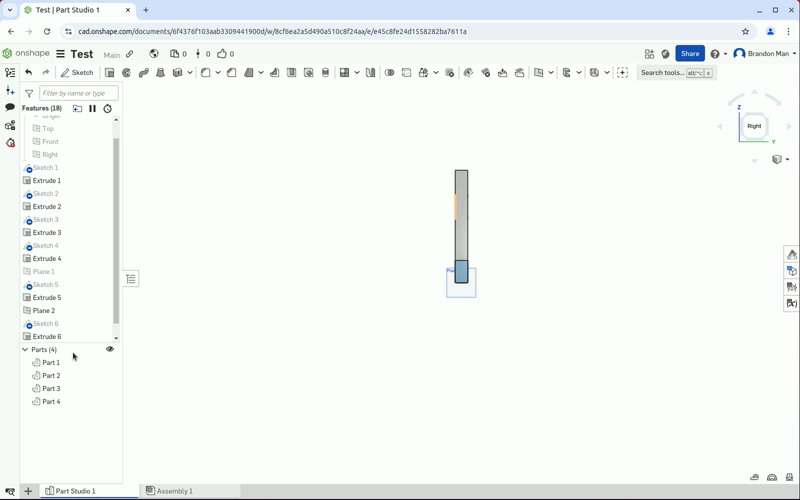
key(shift+p)
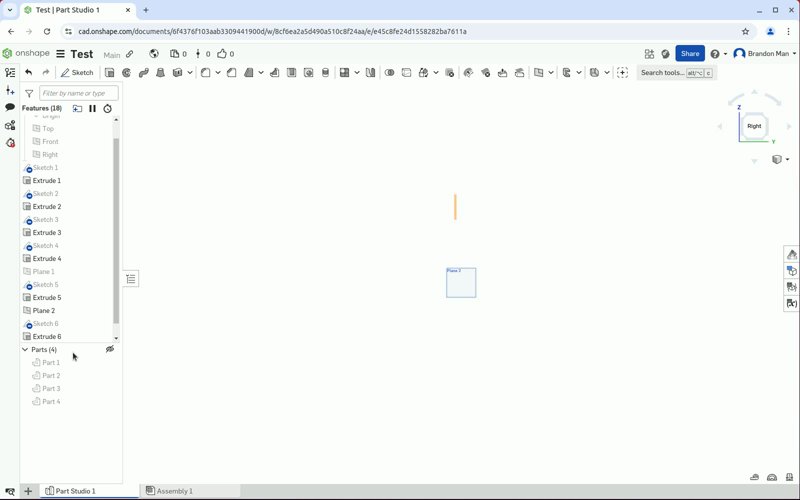
key(space)
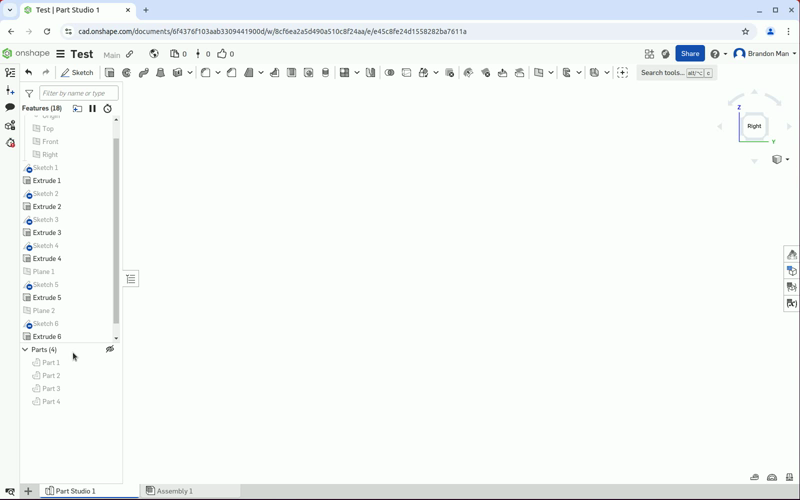
key_down(shift)
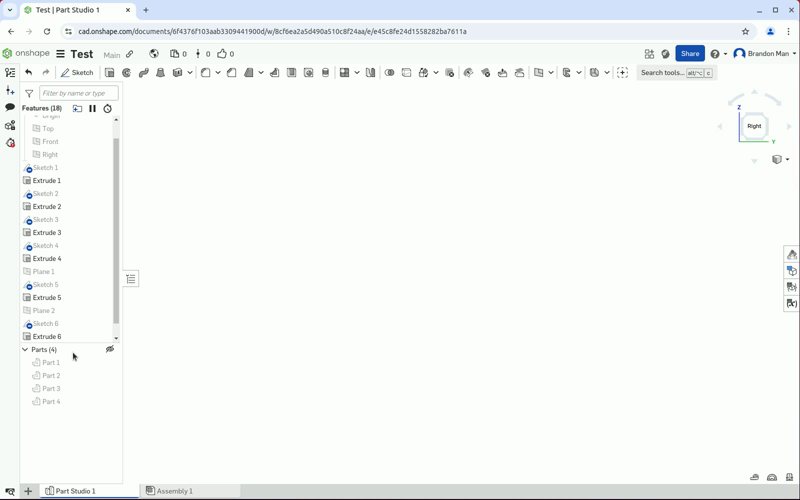
key(right)
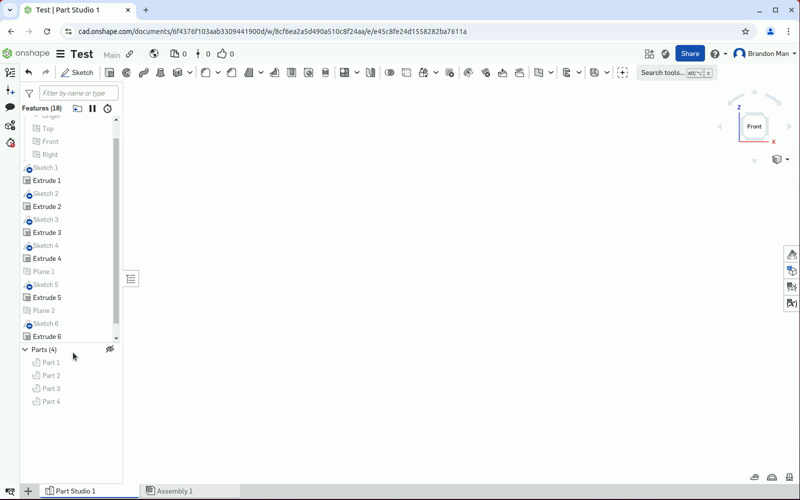
key_up(shift)
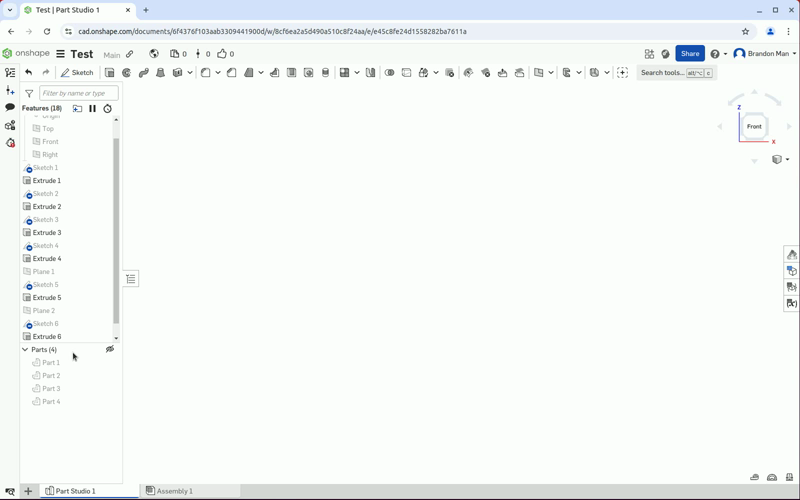
key(space)
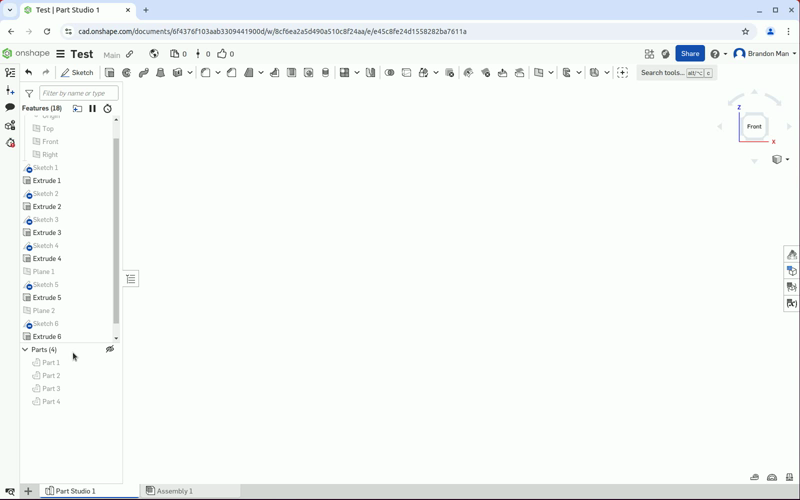
key_down(shift)
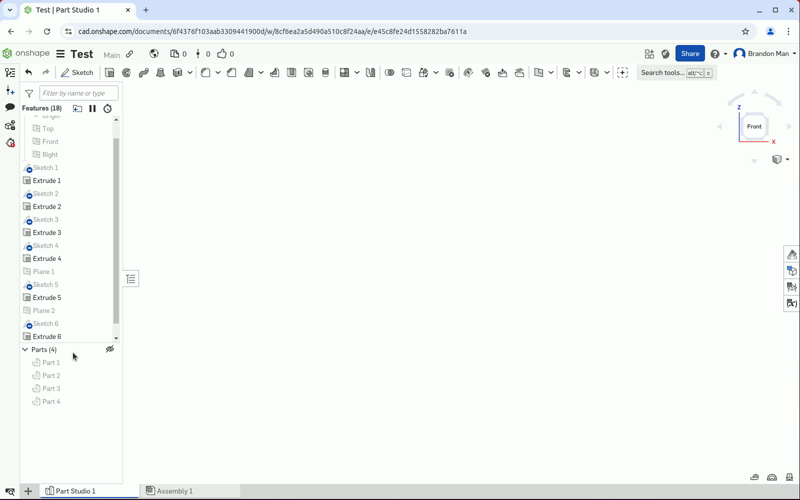
key(down)
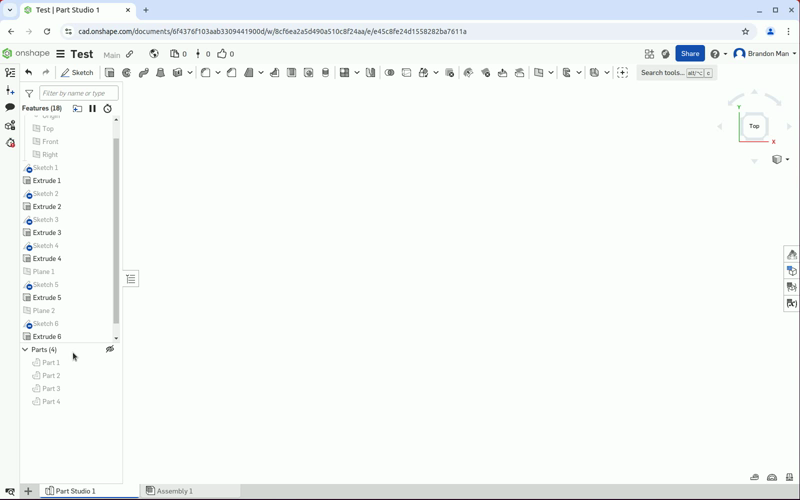
key_up(shift)
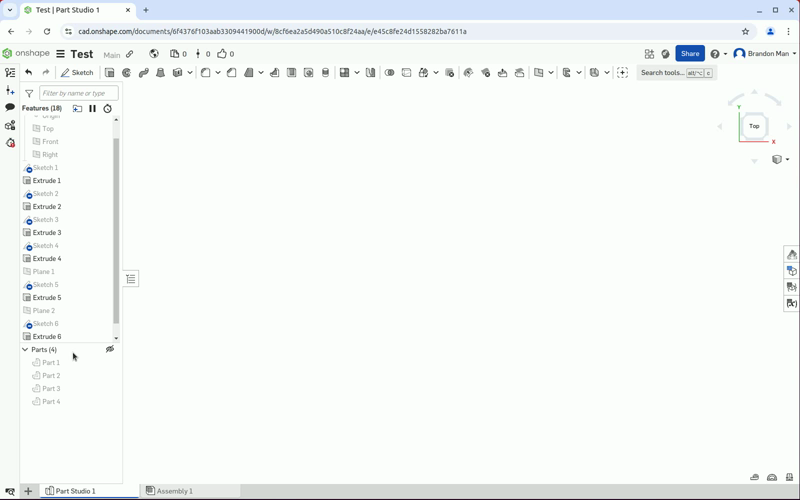
mouse_move(73, 352)
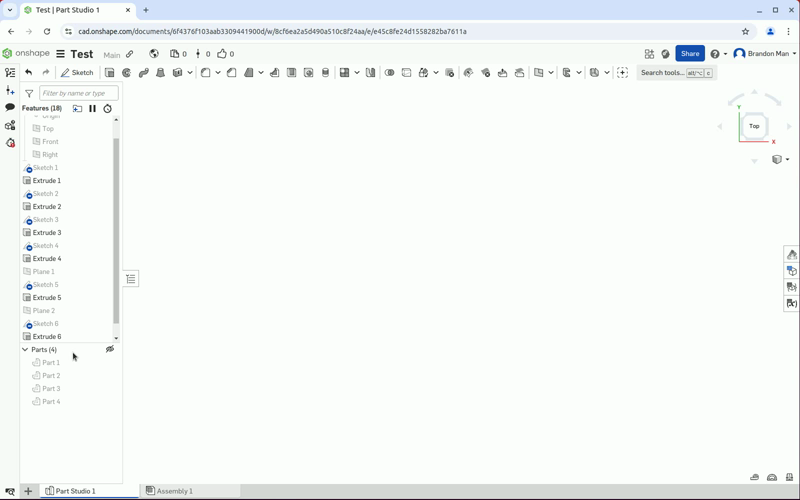
key(shift+y)
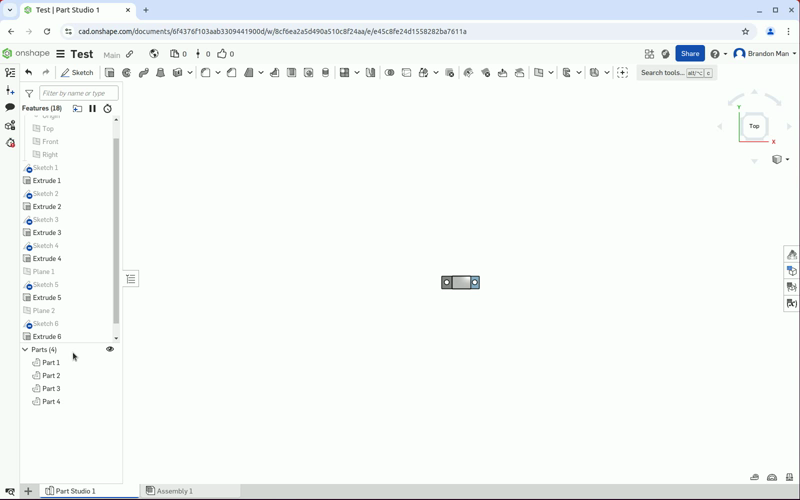
mouse_move(541, 75)
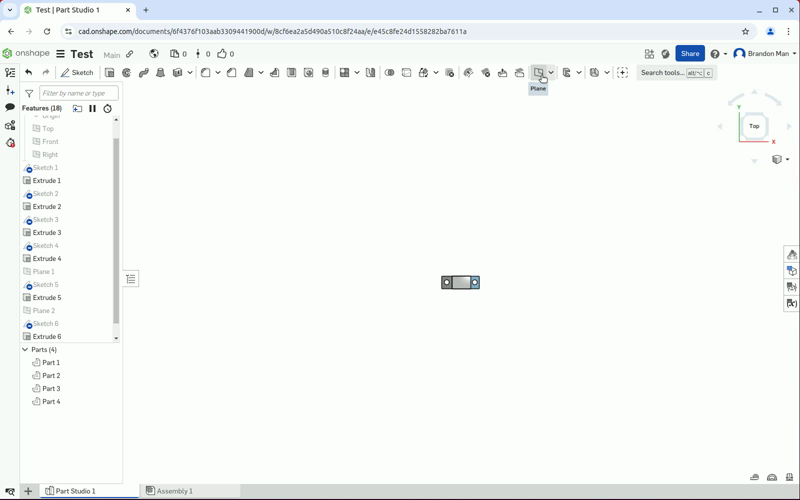
click(541, 75)
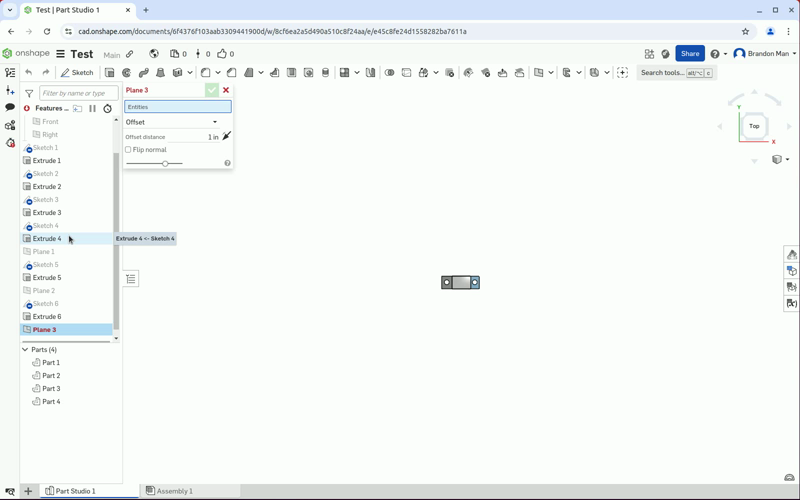
scroll(3)
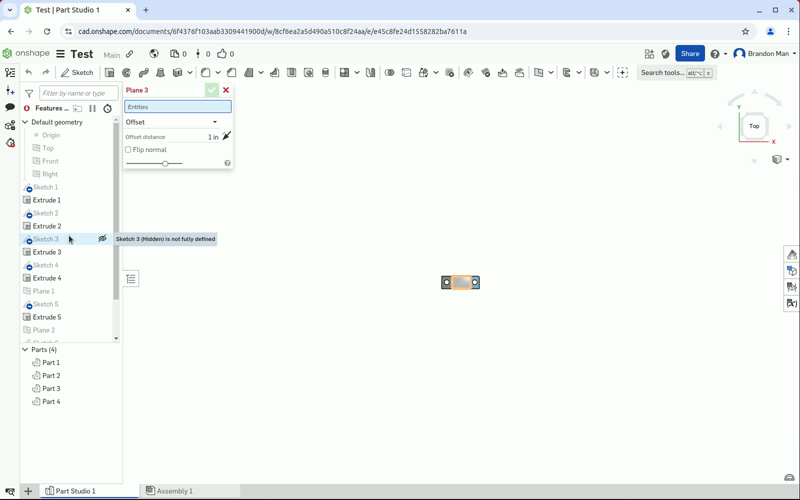
mouse_move(69, 150)
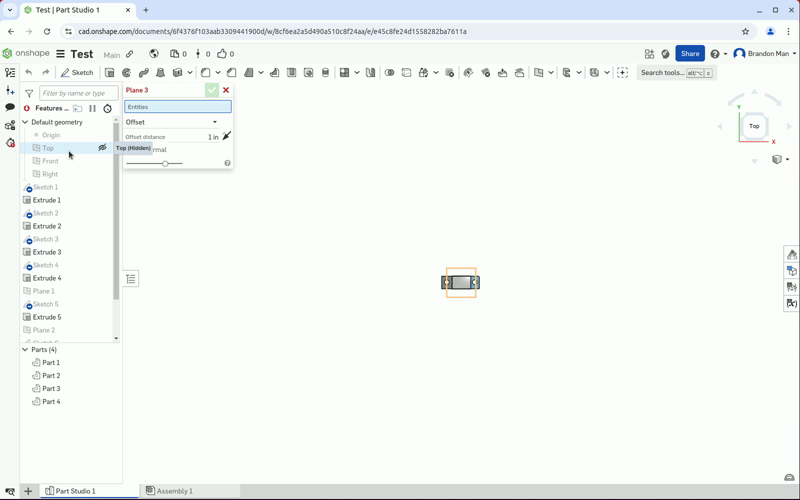
click(69, 150)
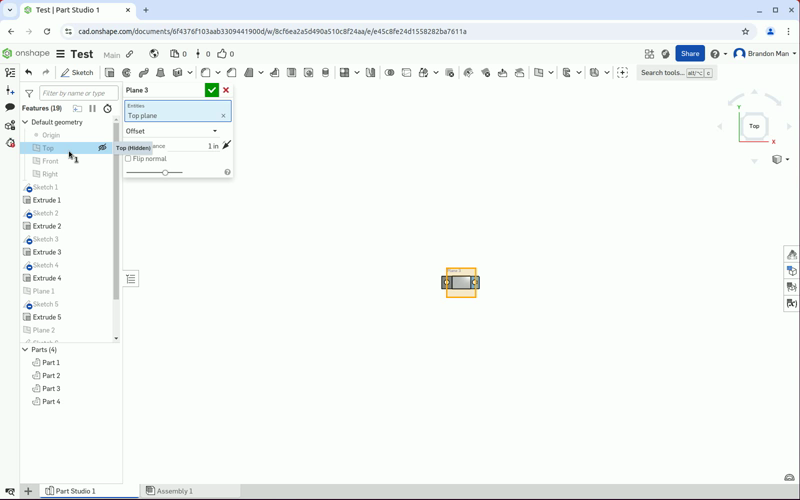
key(tab, 2)
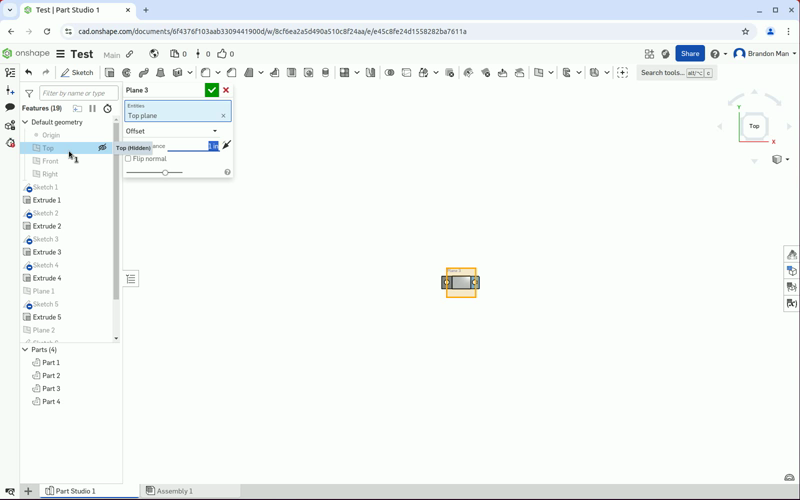
text(23.108)
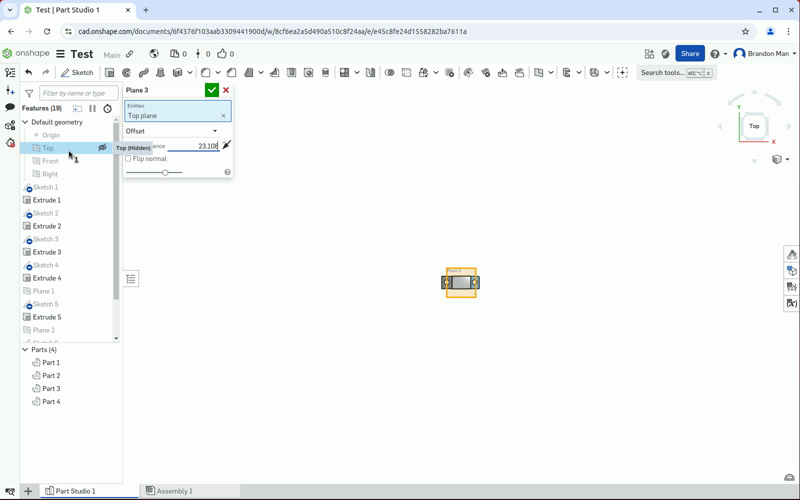
key(enter, 2)
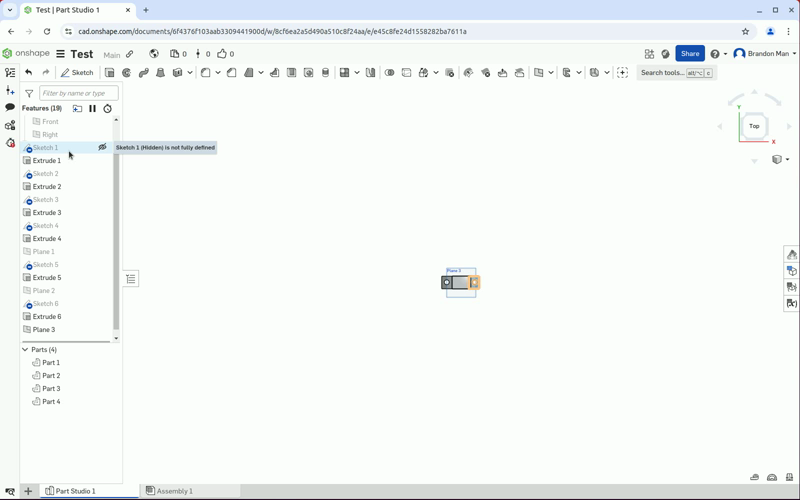
key(shift+s)
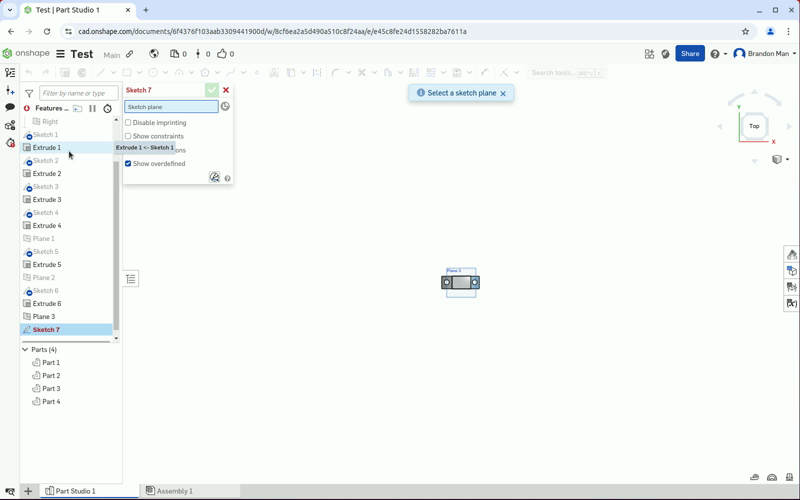
mouse_move(69, 319)
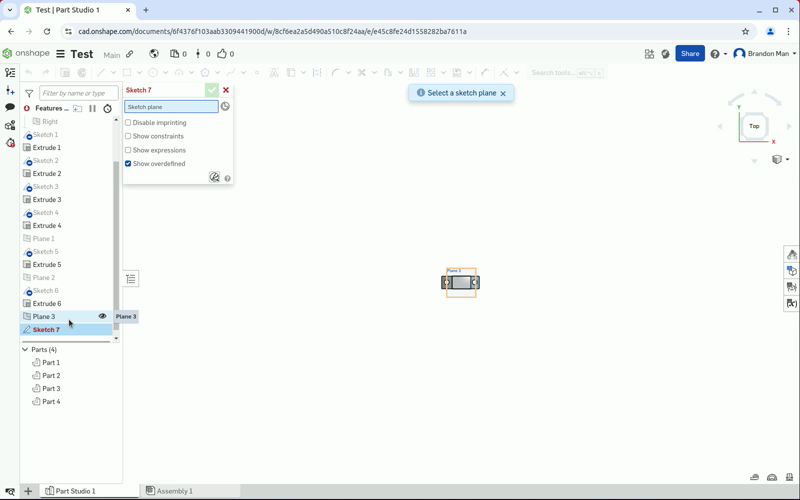
click(69, 319)
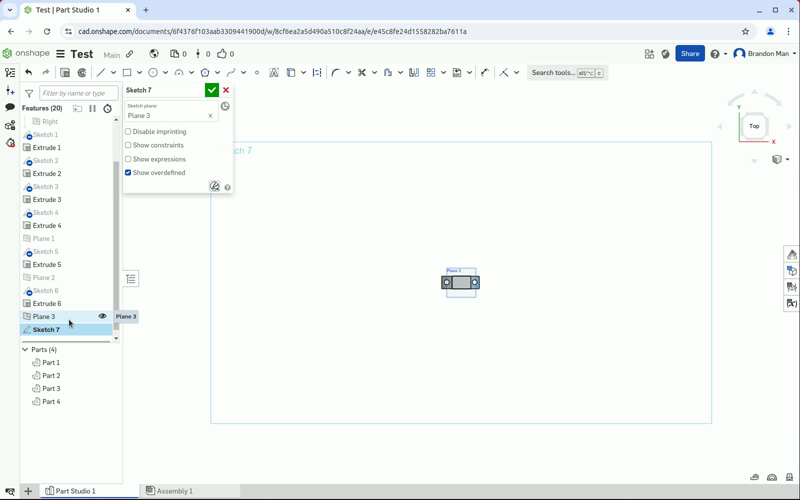
mouse_move(73, 352)
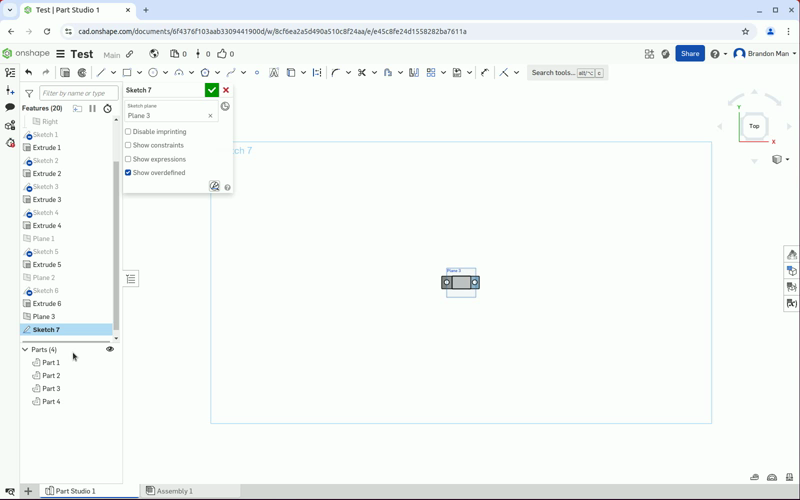
key(y)
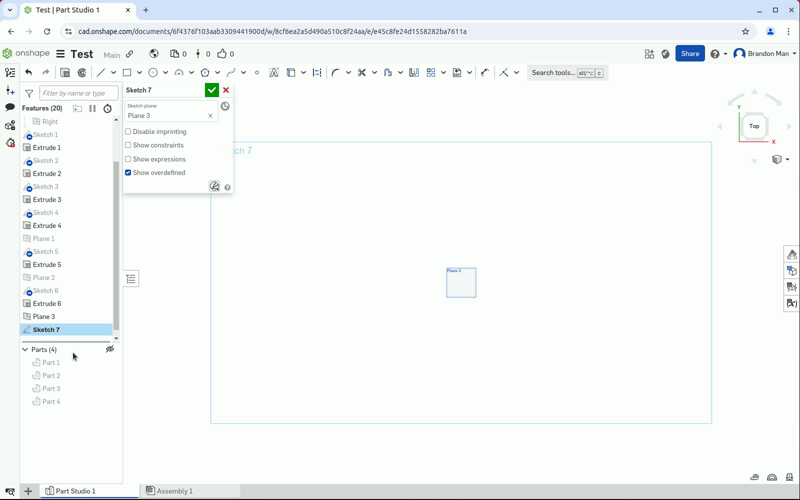
key(l)
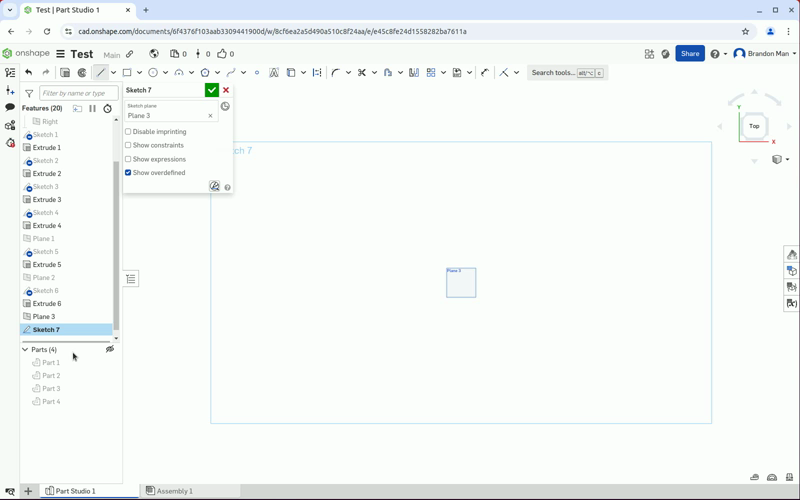
key_down(shift)
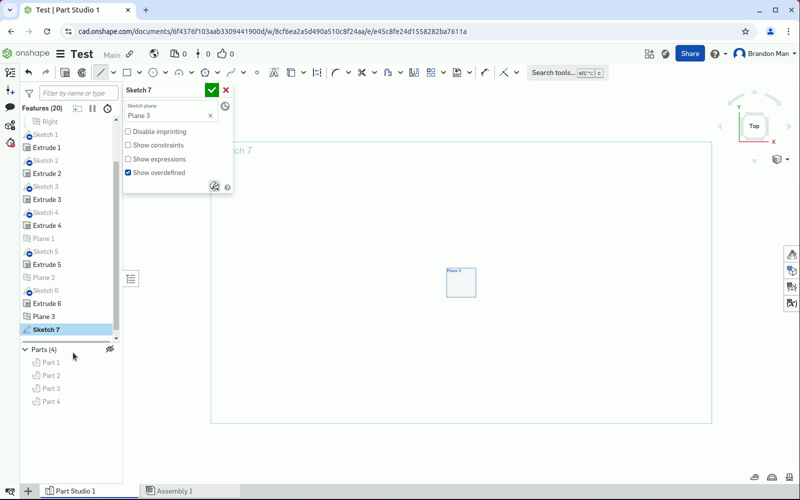
mouse_move(458, 288)
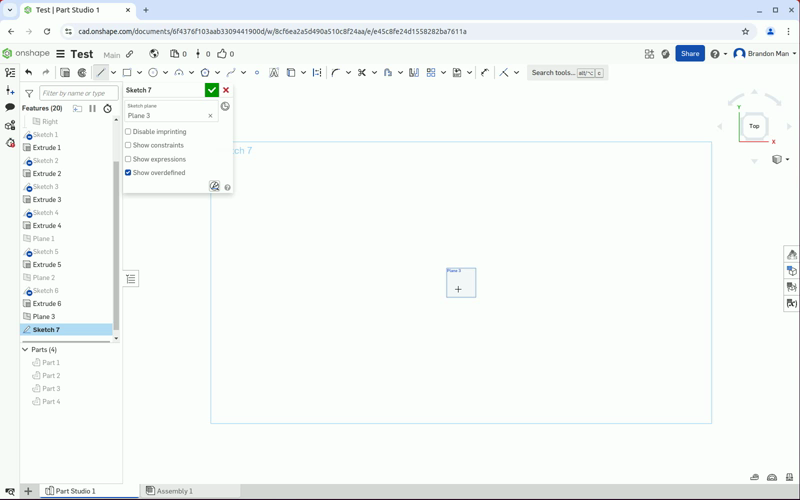
click(458, 288)
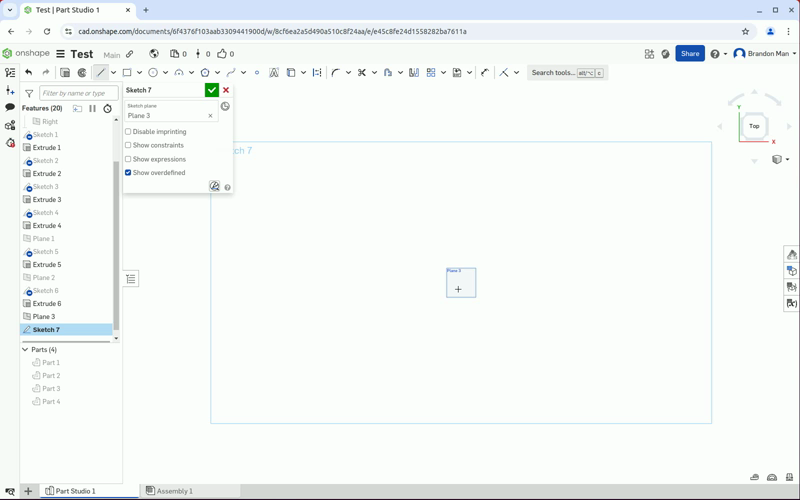
key_up(shift)
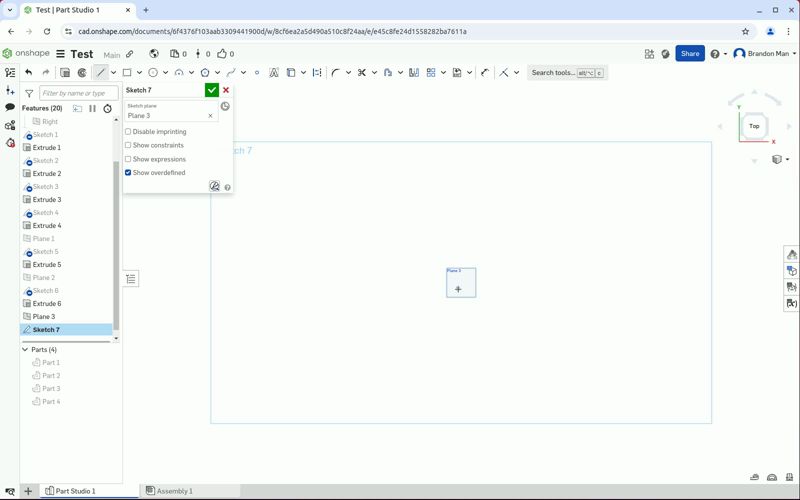
key_down(shift)
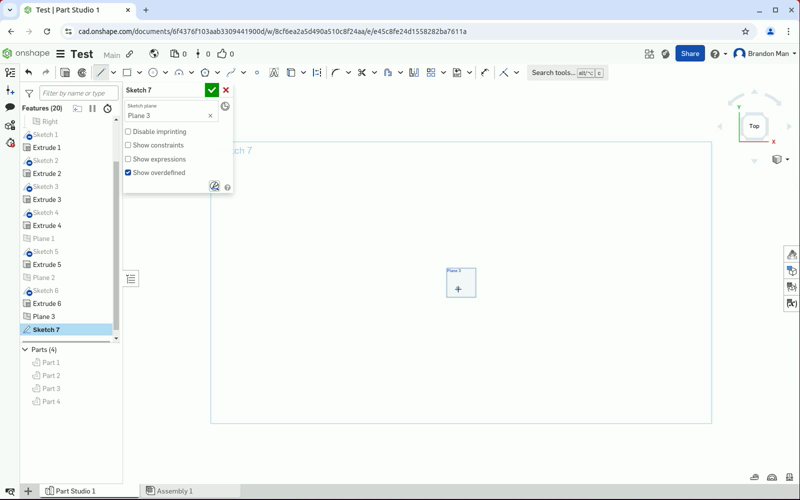
mouse_move(488, 288)
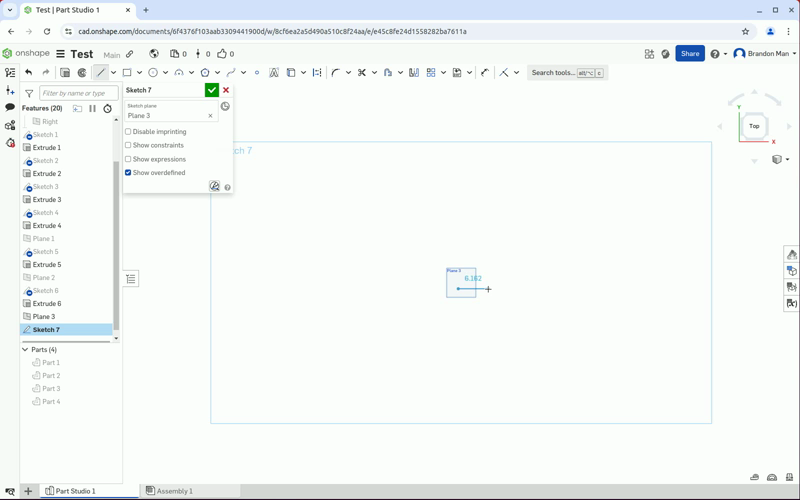
mouse_move(463, 288)
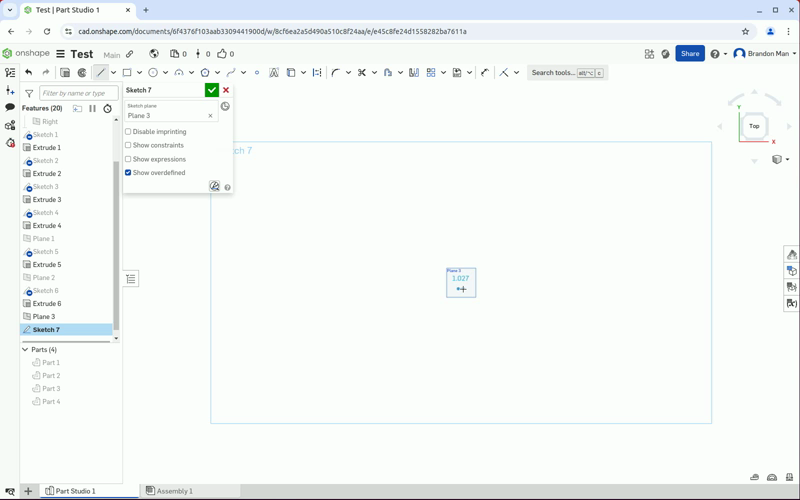
scroll(6)
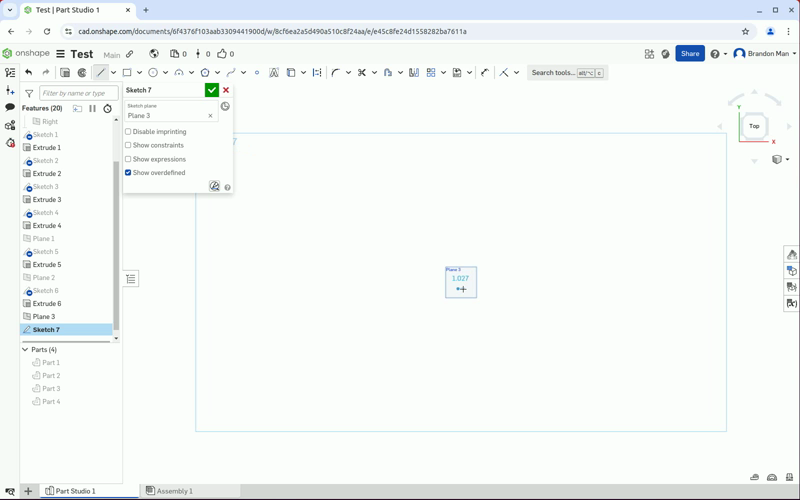
scroll(6)
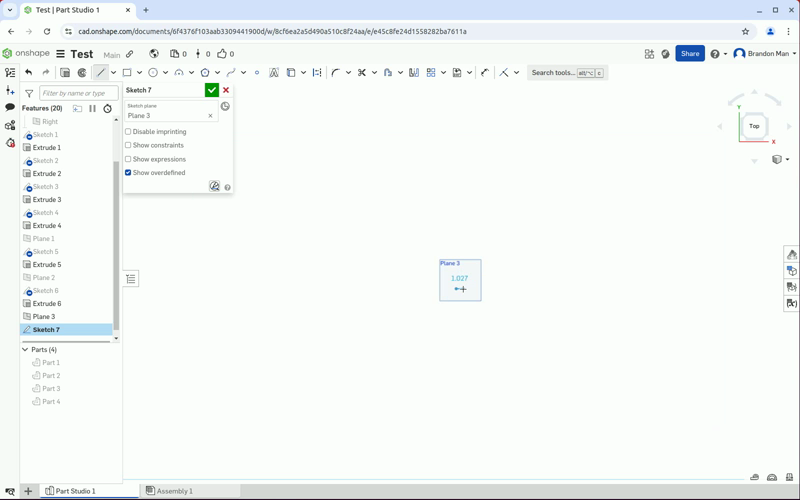
scroll(6)
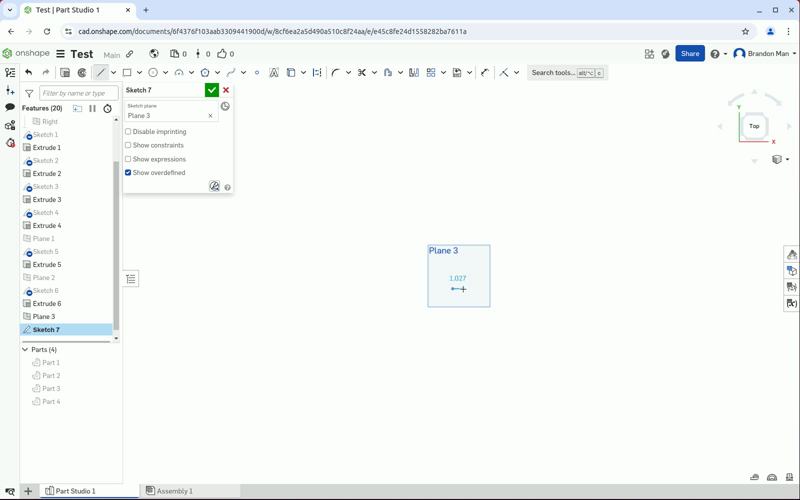
scroll(6)
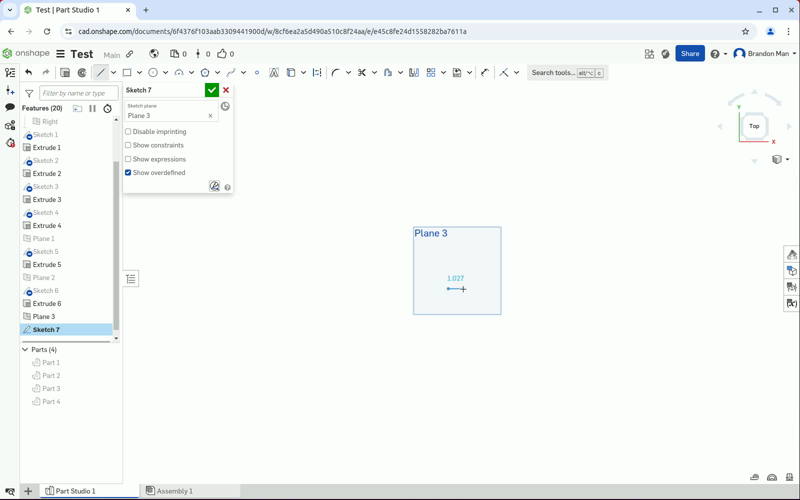
scroll(6)
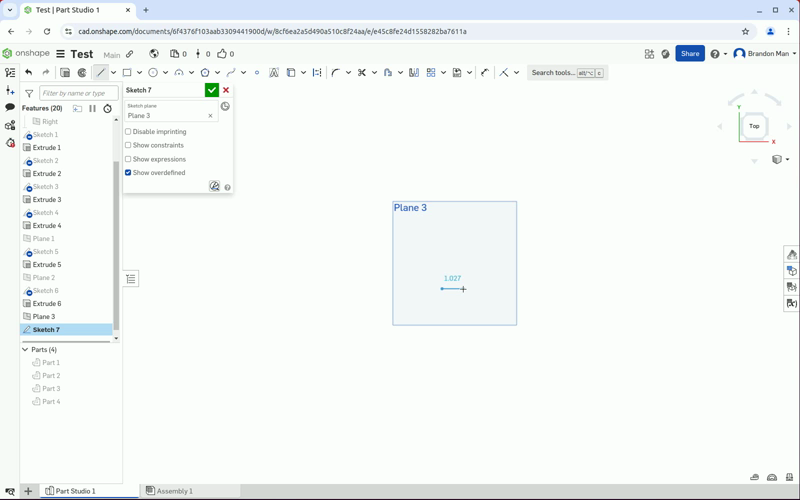
scroll(6)
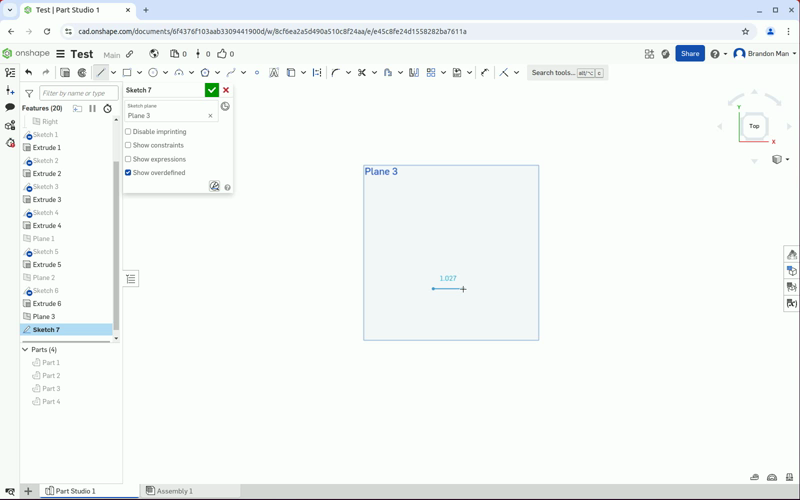
scroll(6)
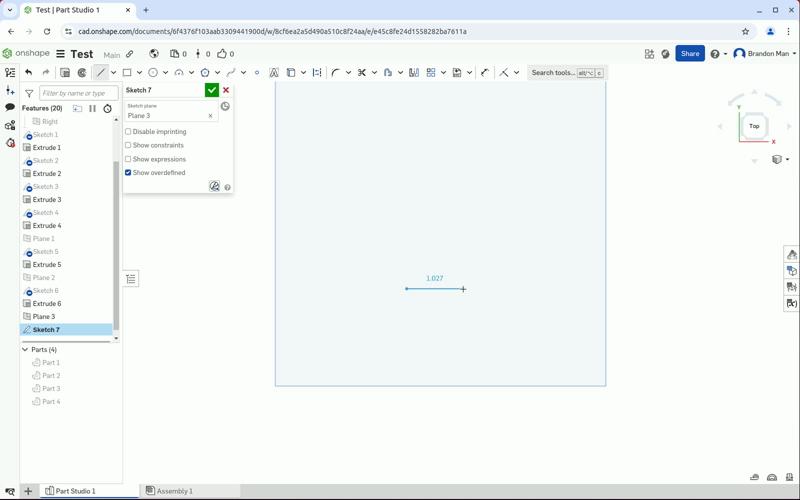
click(463, 288)
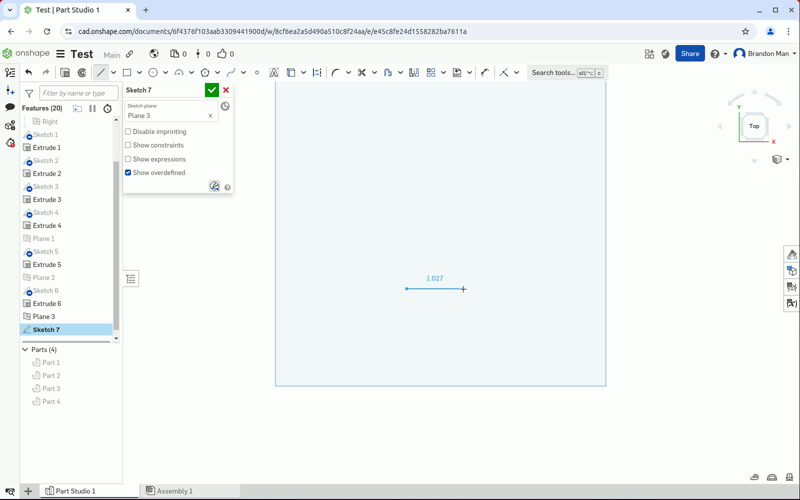
scroll(-6)
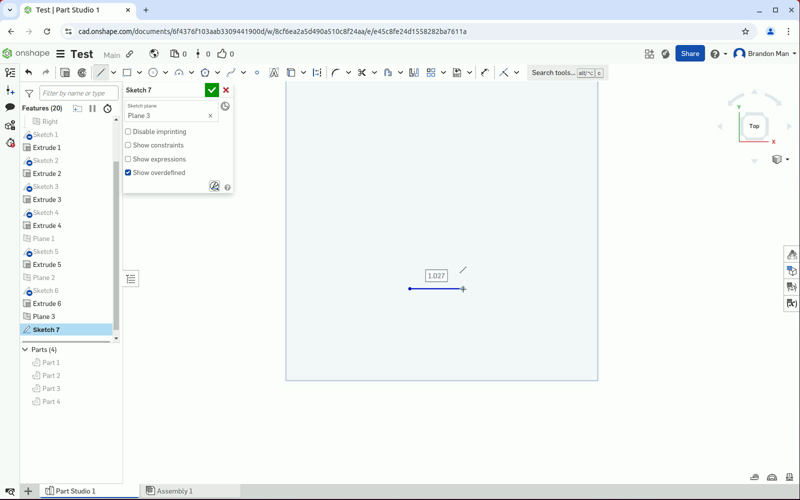
scroll(-6)
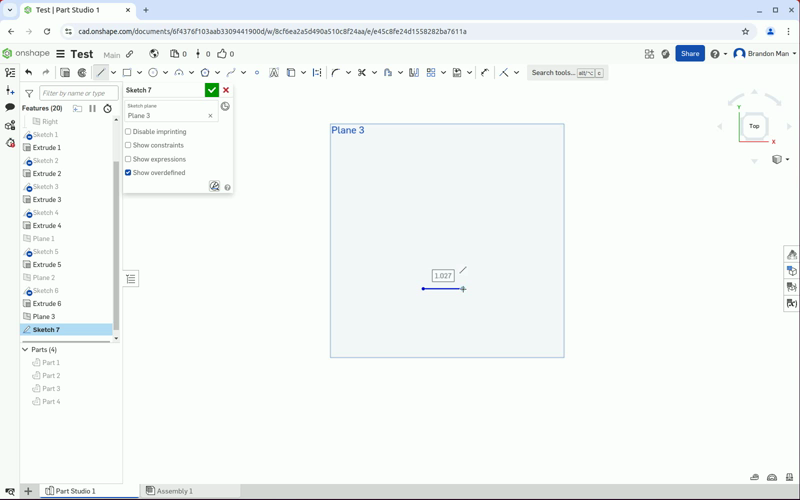
scroll(-6)
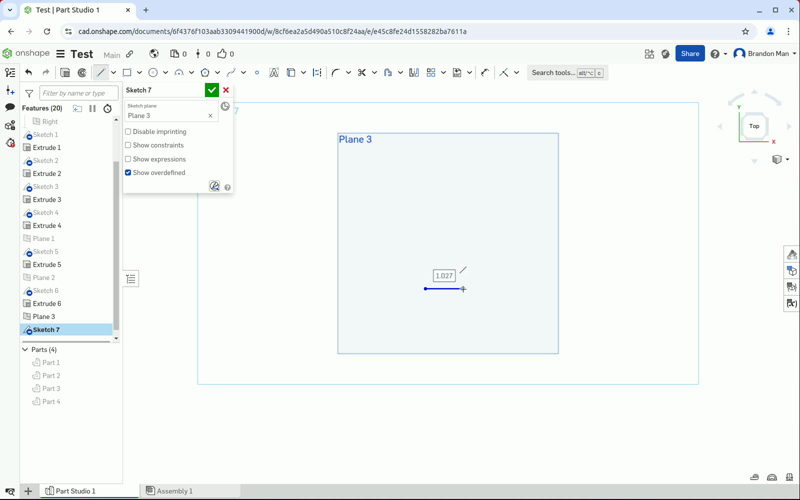
scroll(-6)
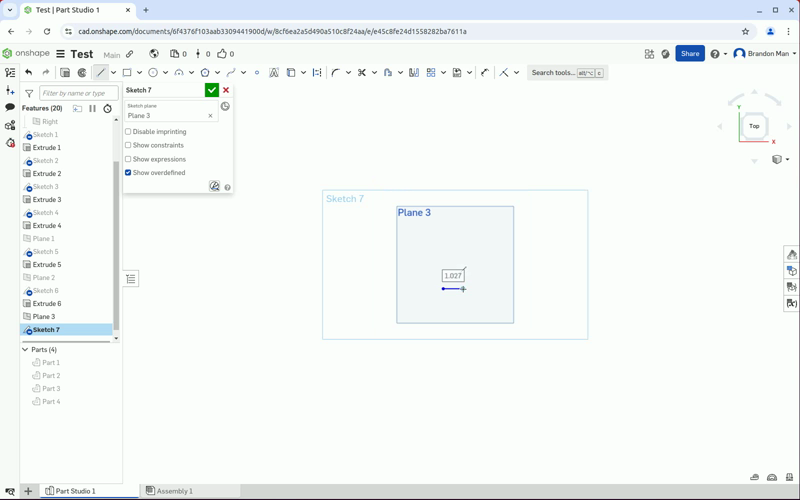
scroll(-6)
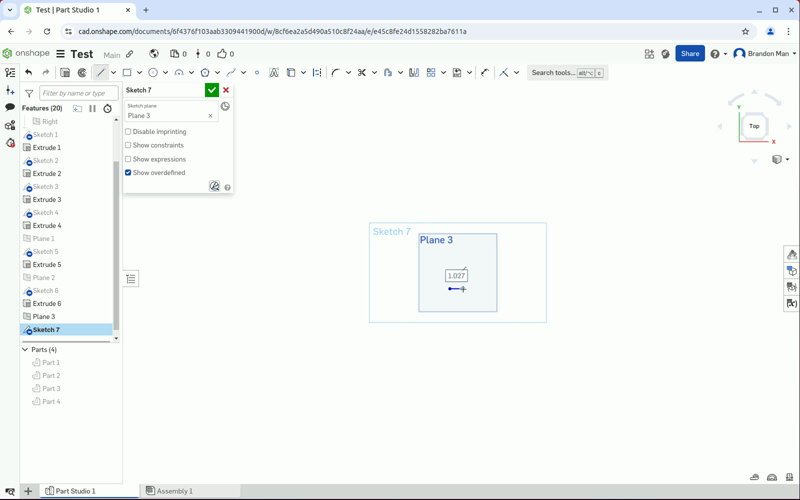
scroll(-6)
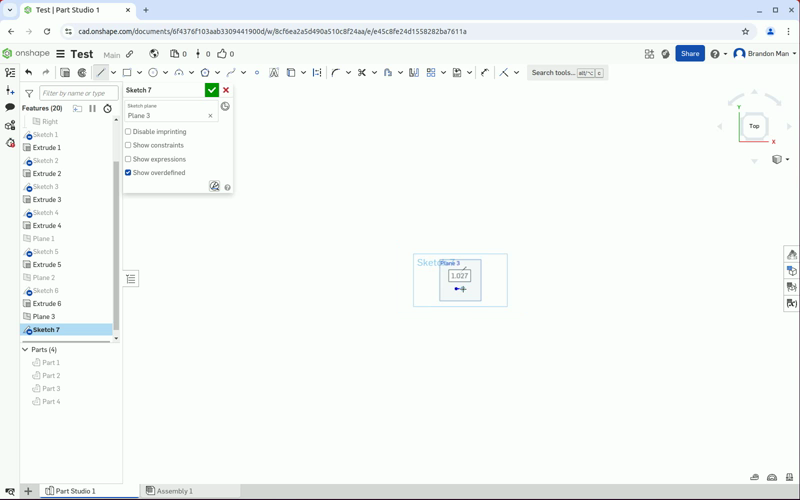
scroll(-6)
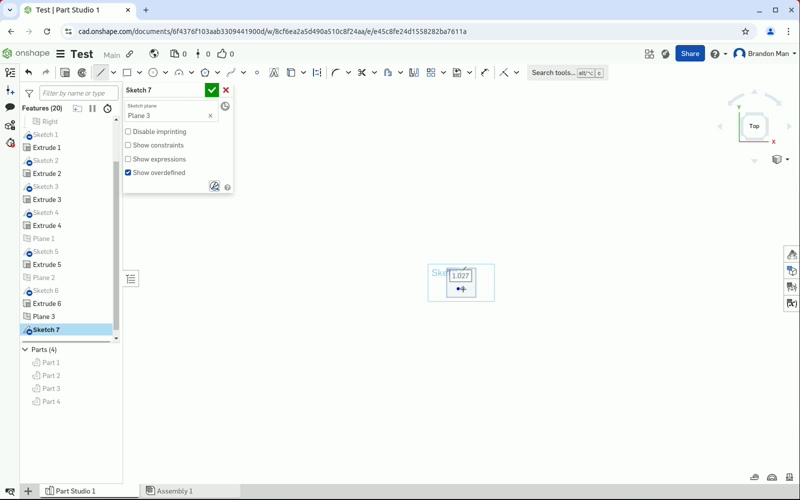
key_up(shift)
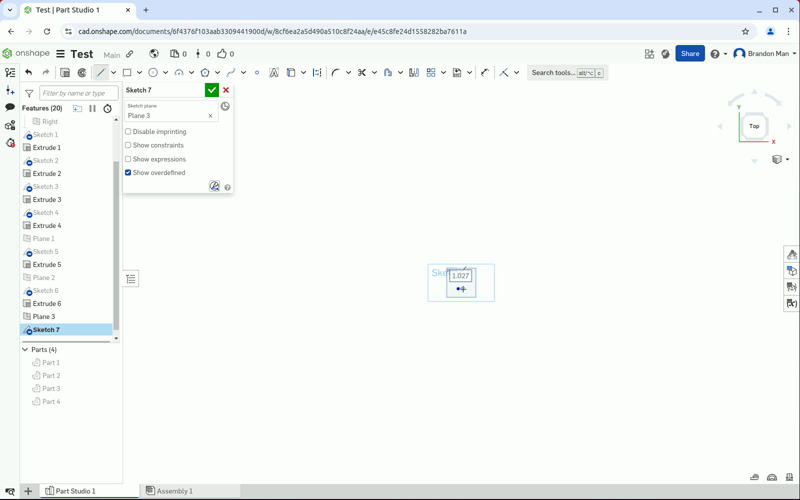
key_down(shift)
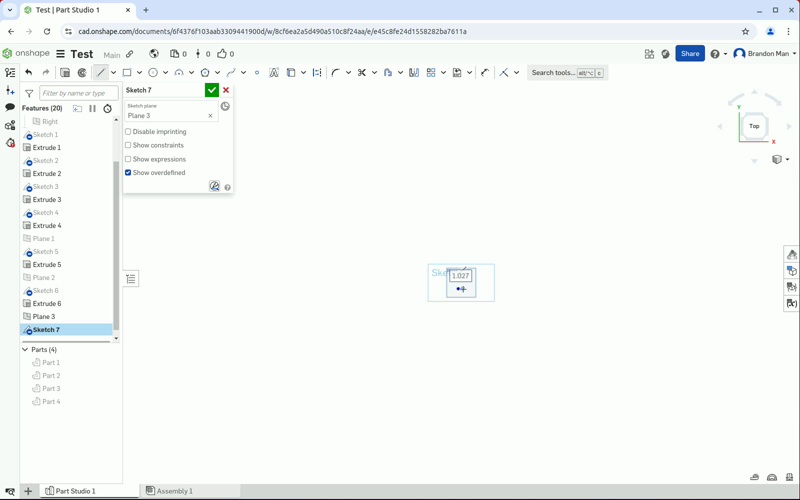
mouse_move(493, 288)
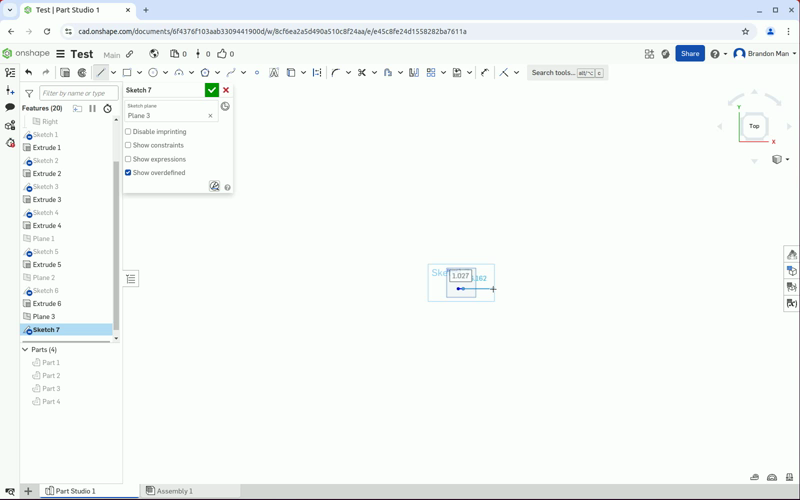
mouse_move(463, 276)
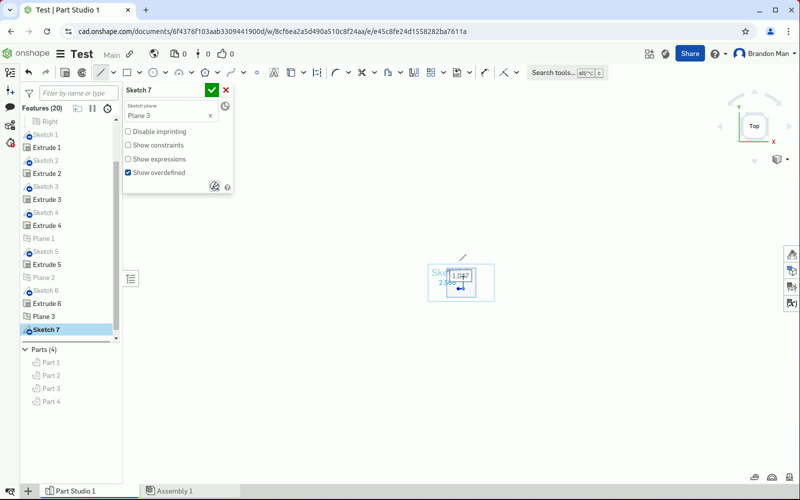
click(463, 276)
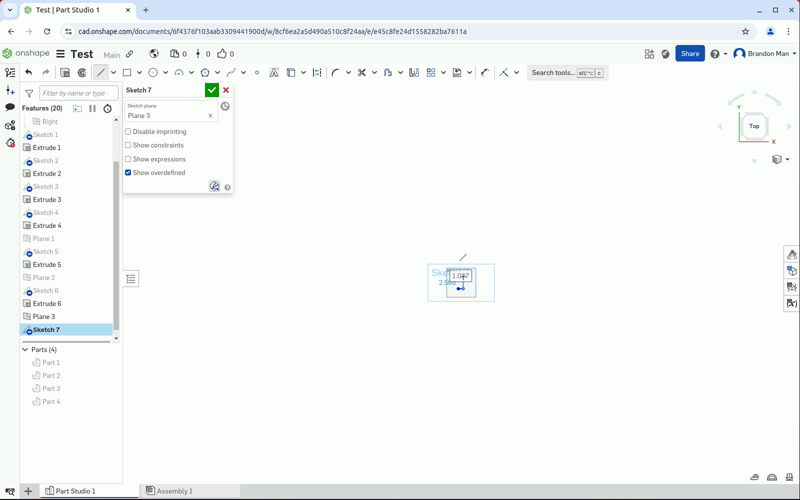
key_up(shift)
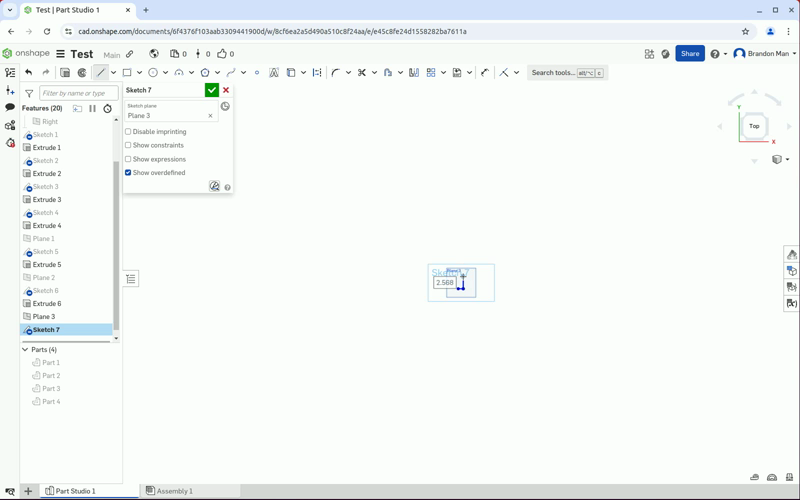
key_down(shift)
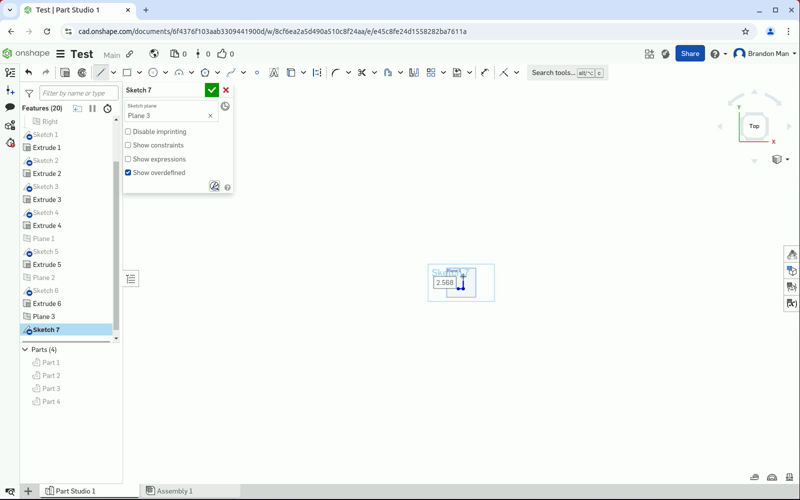
mouse_move(493, 276)
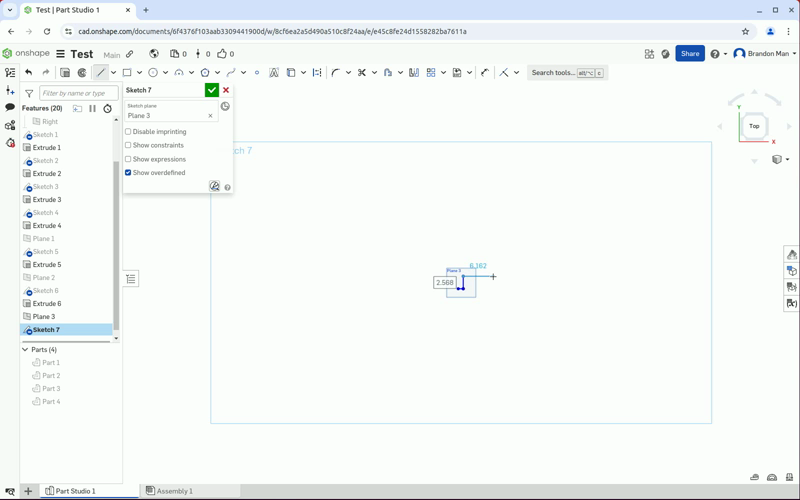
mouse_move(458, 276)
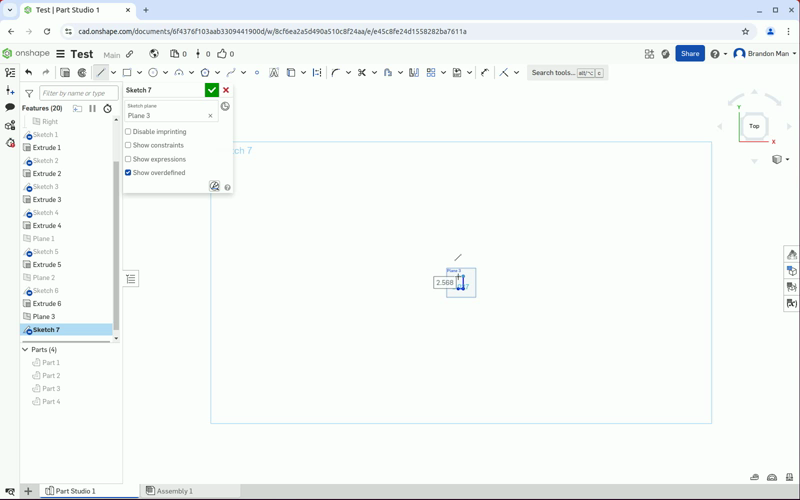
scroll(6)
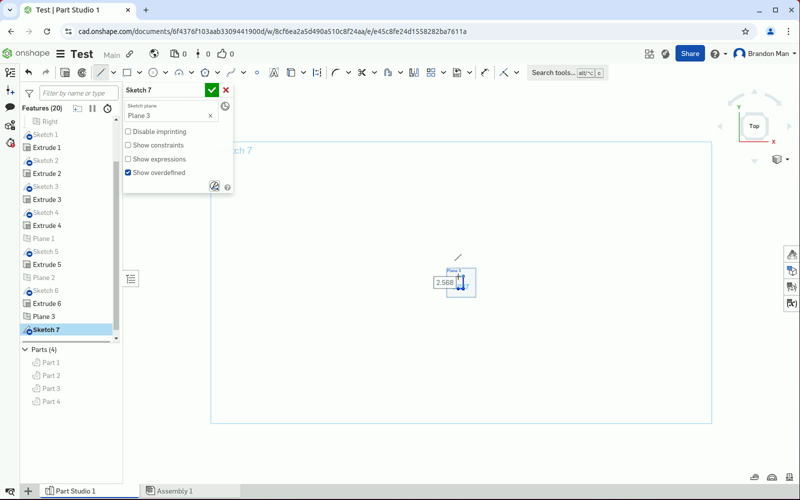
scroll(6)
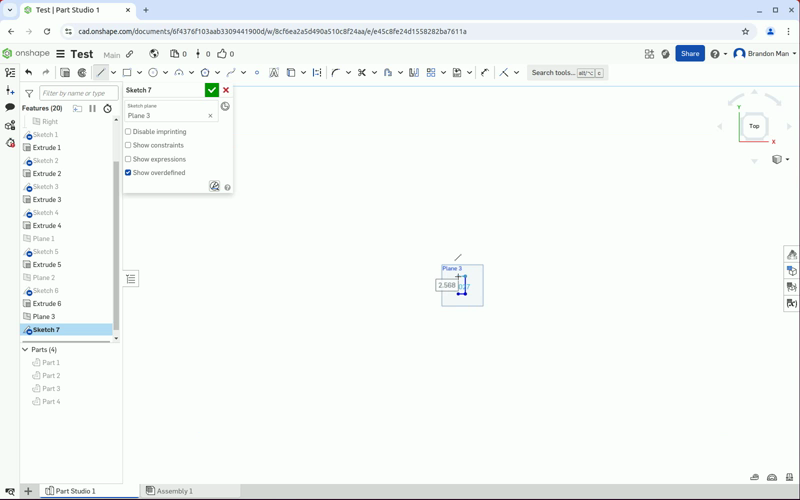
scroll(6)
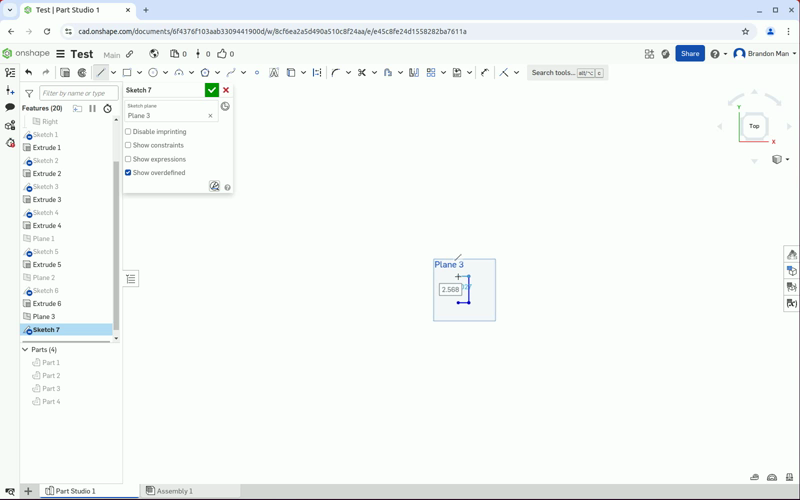
scroll(6)
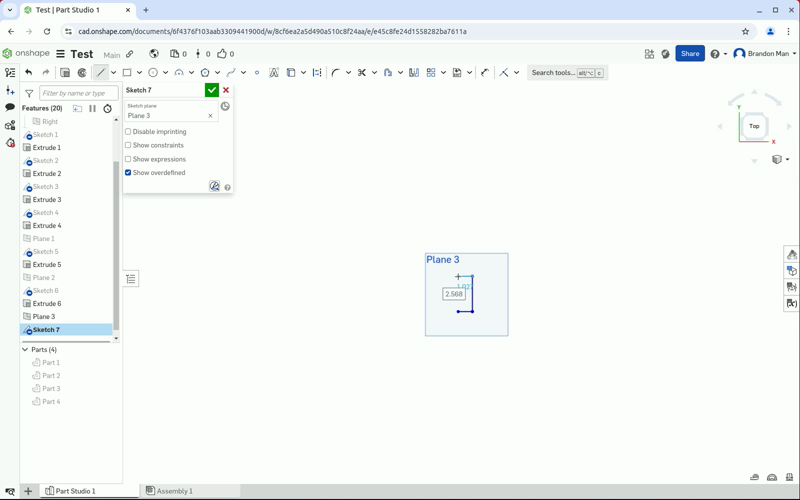
scroll(6)
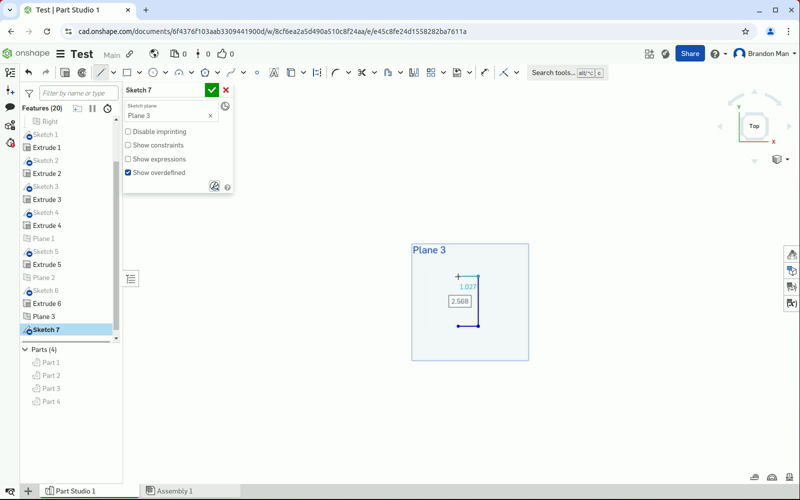
scroll(6)
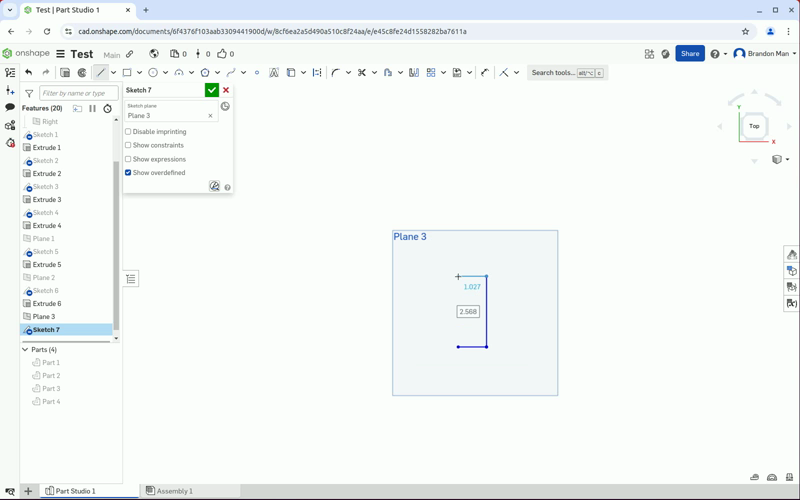
scroll(6)
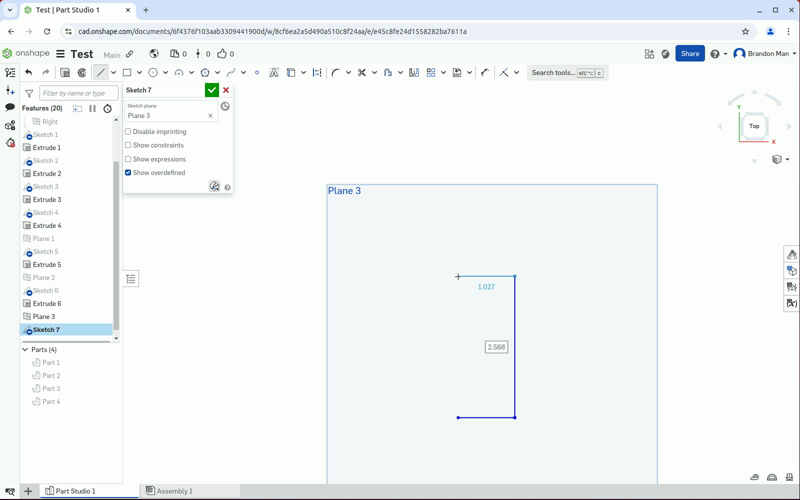
click(458, 276)
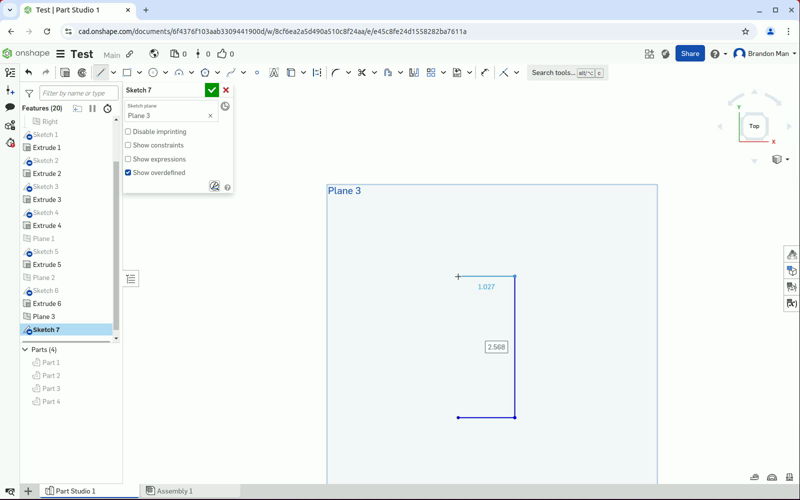
scroll(-6)
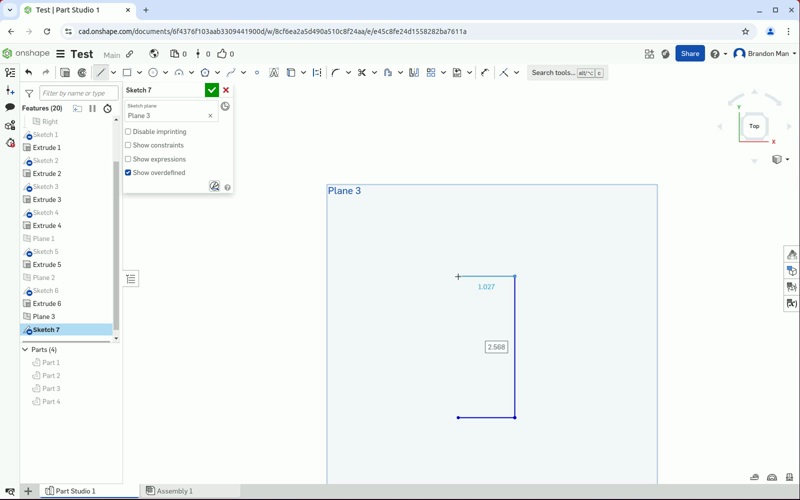
scroll(-6)
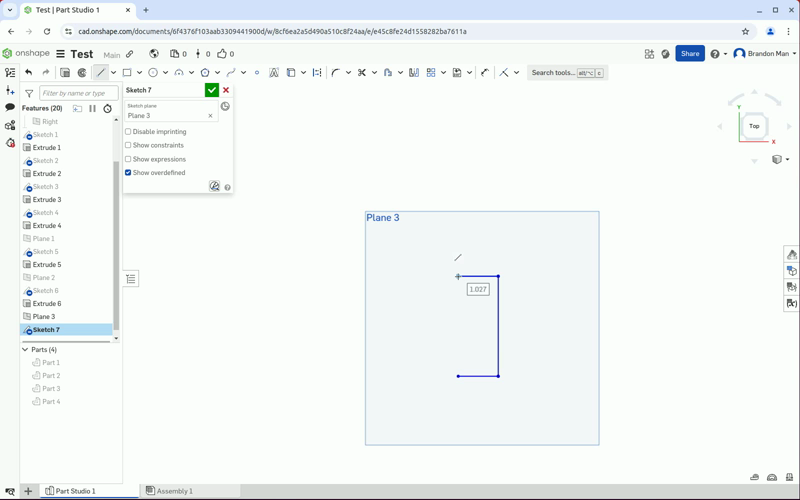
scroll(-6)
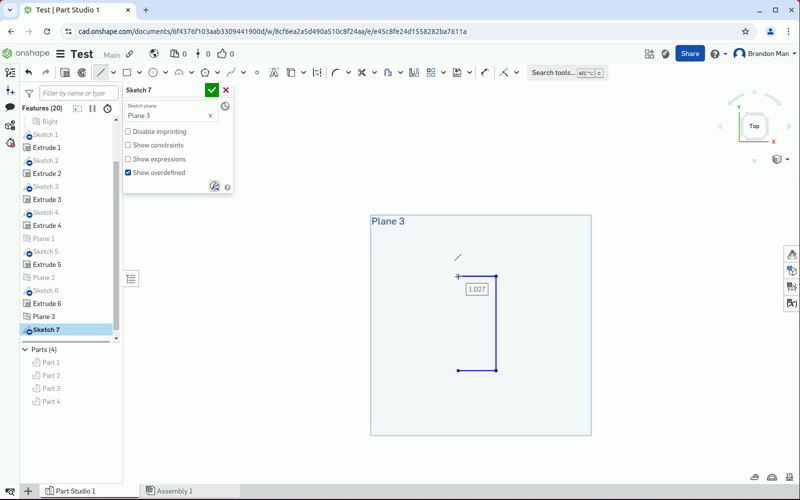
scroll(-6)
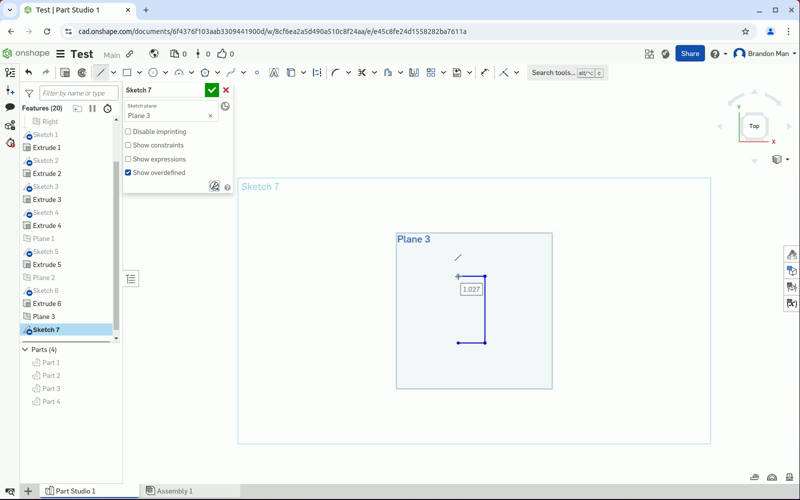
scroll(-6)
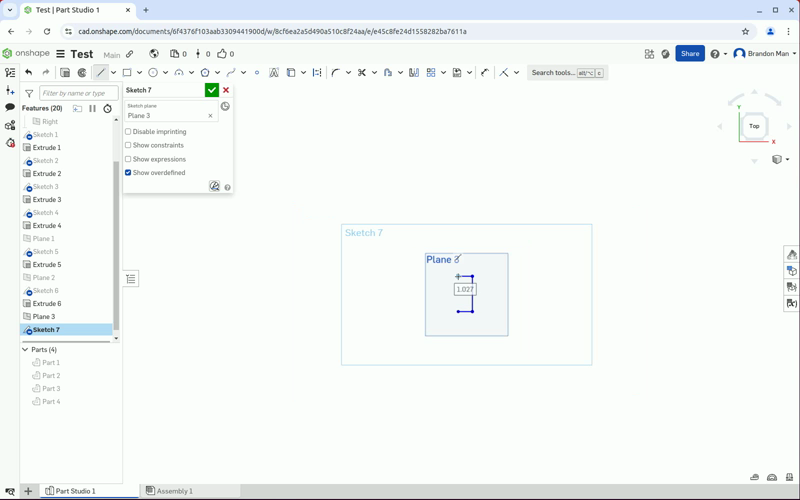
scroll(-6)
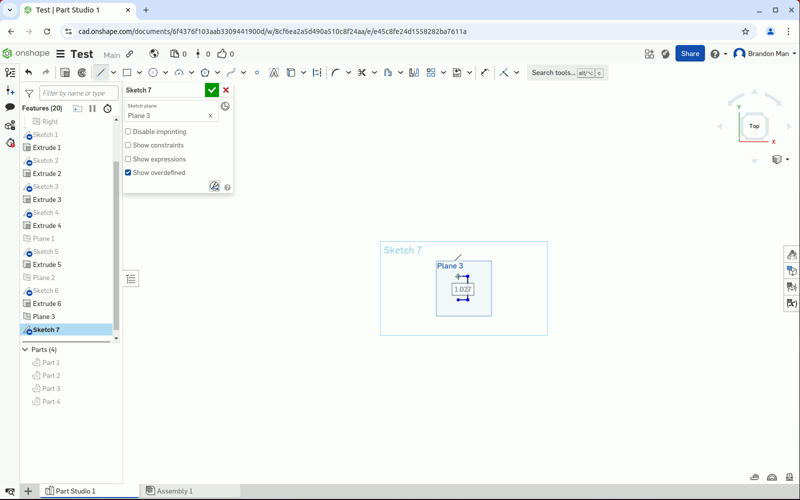
scroll(-6)
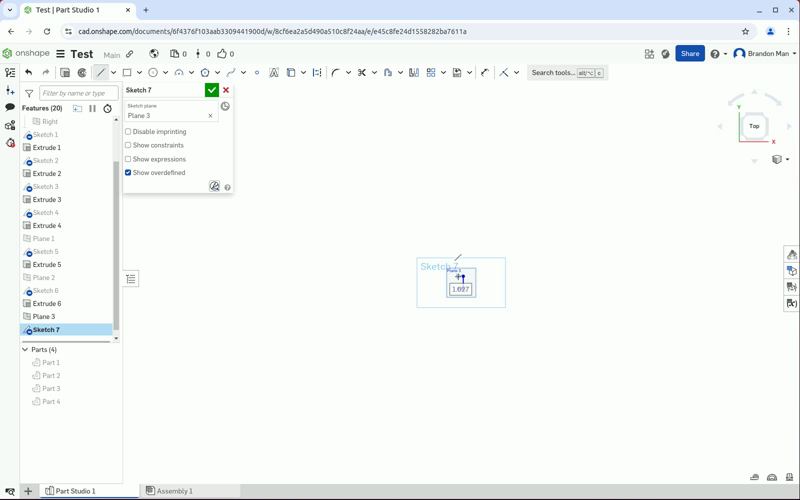
key_up(shift)
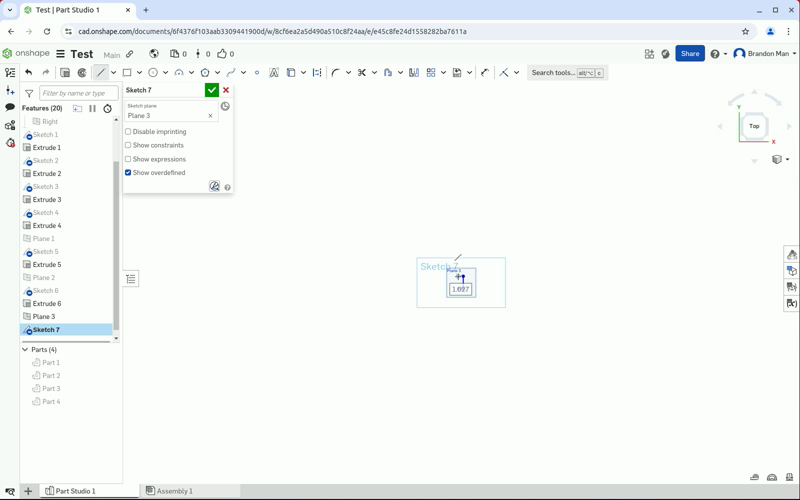
mouse_move(488, 276)
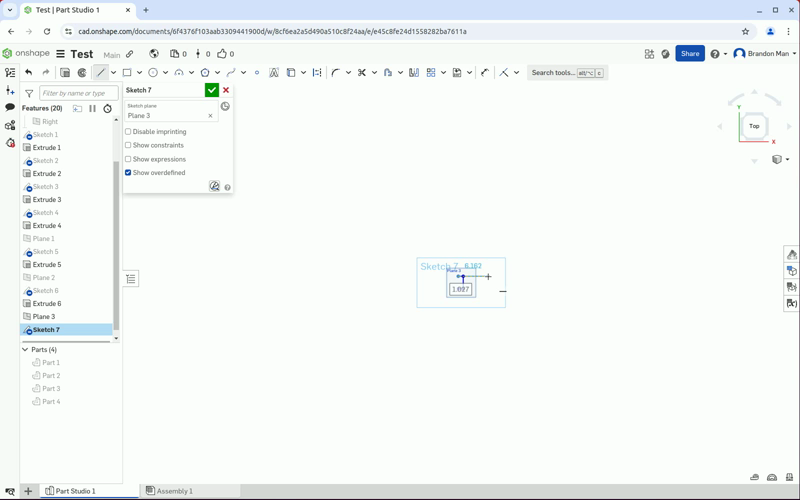
key_down(shift)
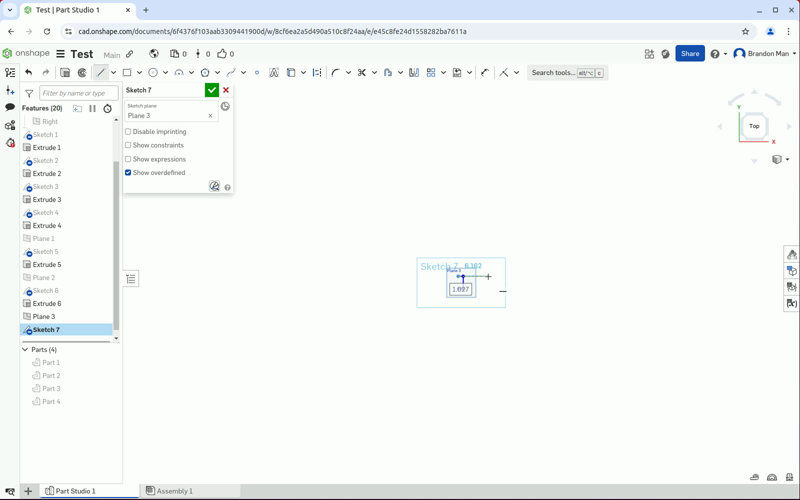
mouse_move(458, 288)
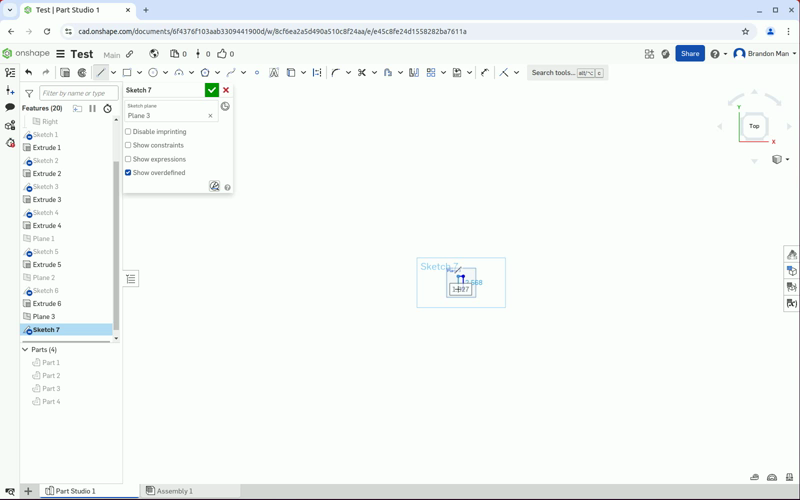
key_up(shift)
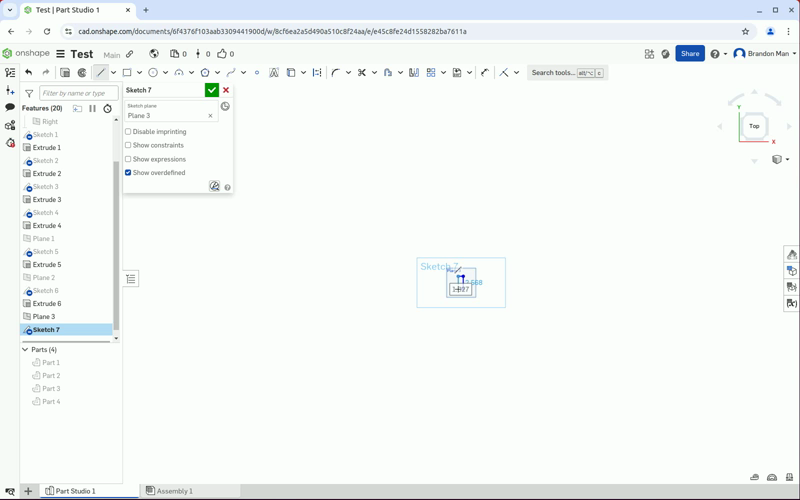
click(458, 288)
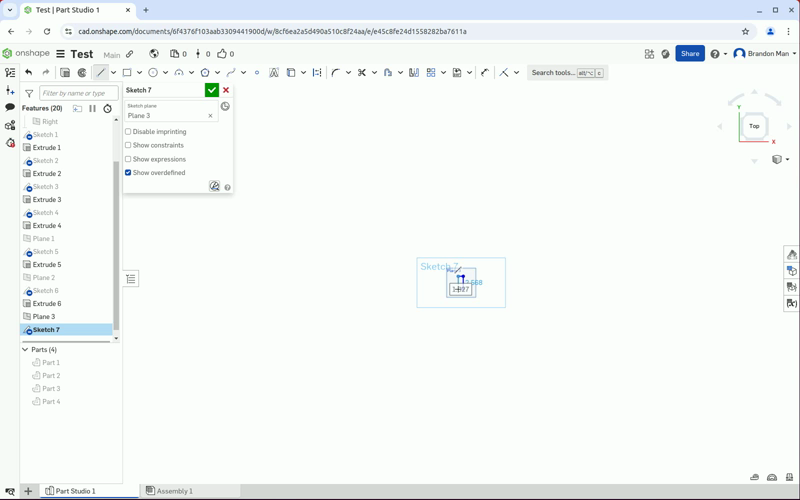
key(esc)
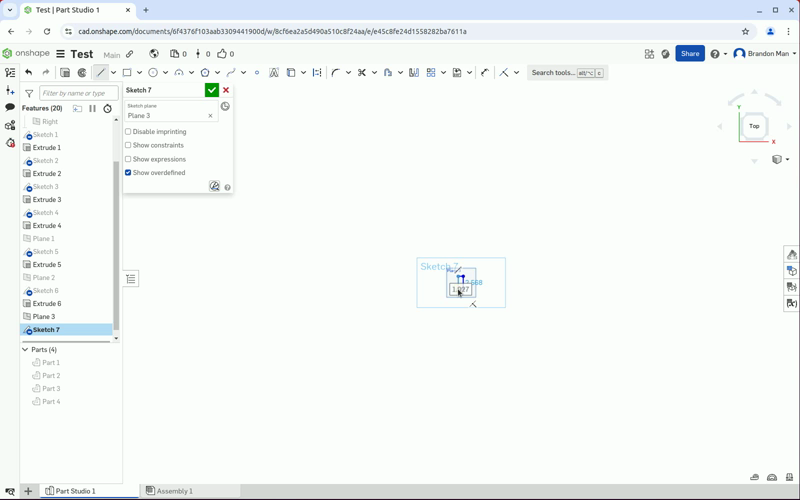
mouse_move(461, 281)
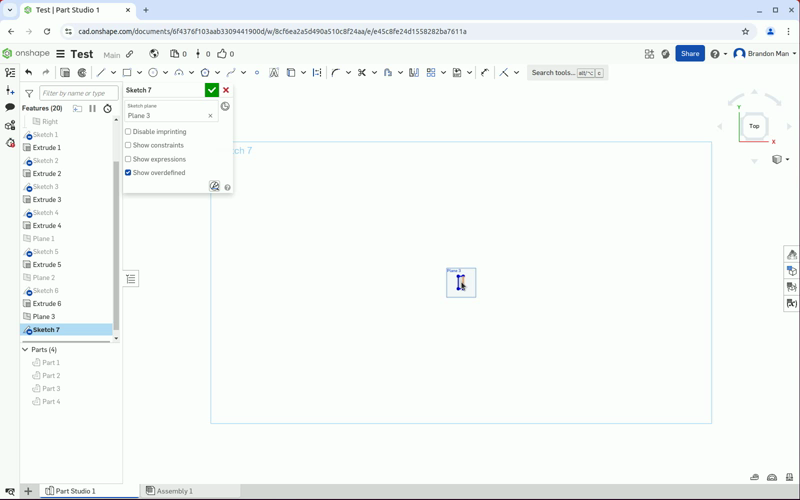
scroll(6)
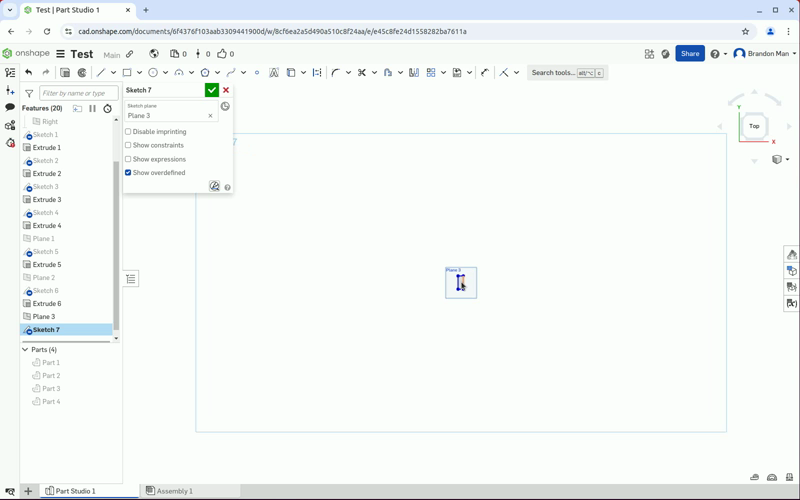
scroll(6)
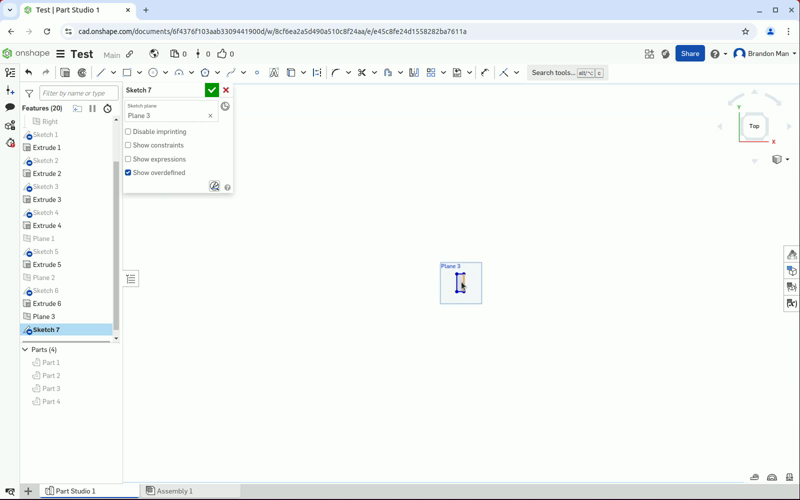
scroll(6)
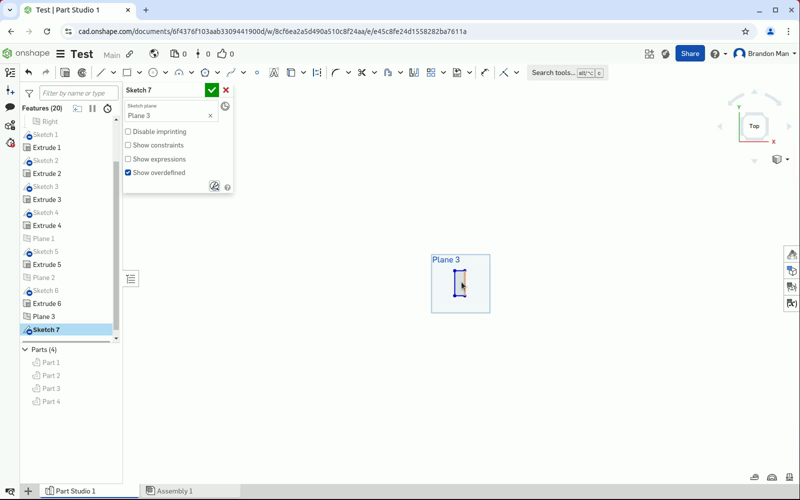
scroll(6)
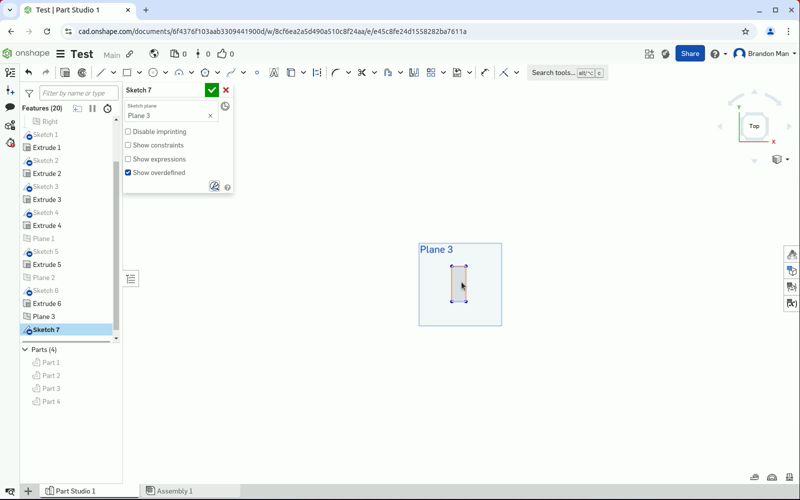
scroll(6)
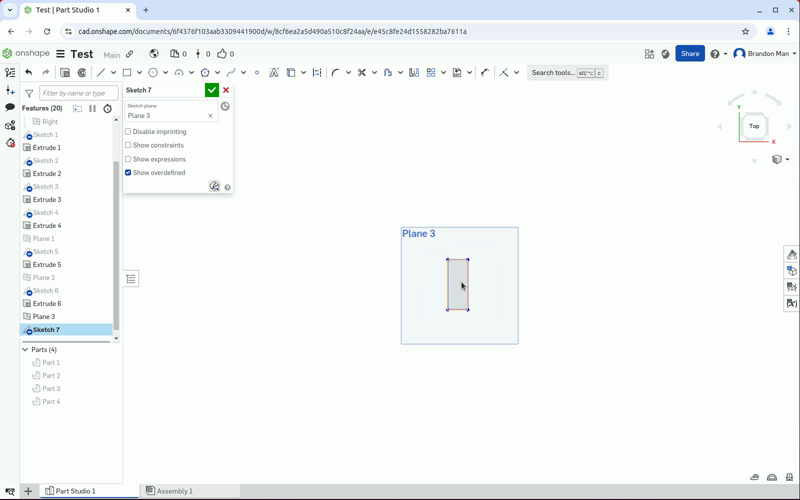
scroll(6)
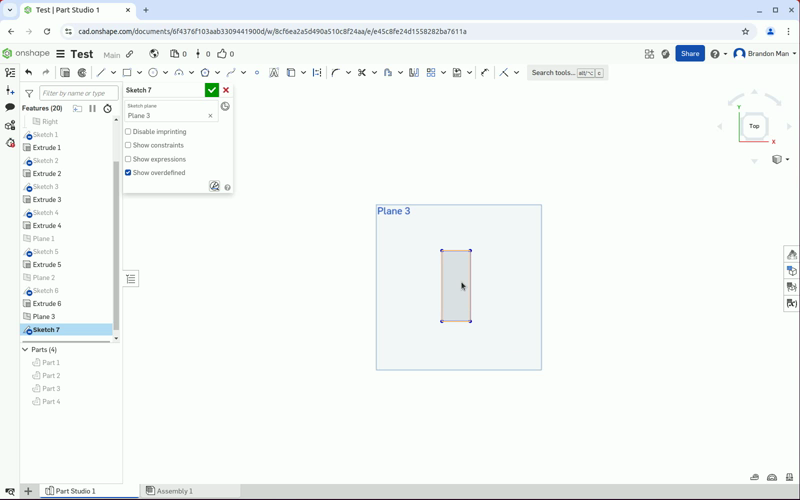
scroll(6)
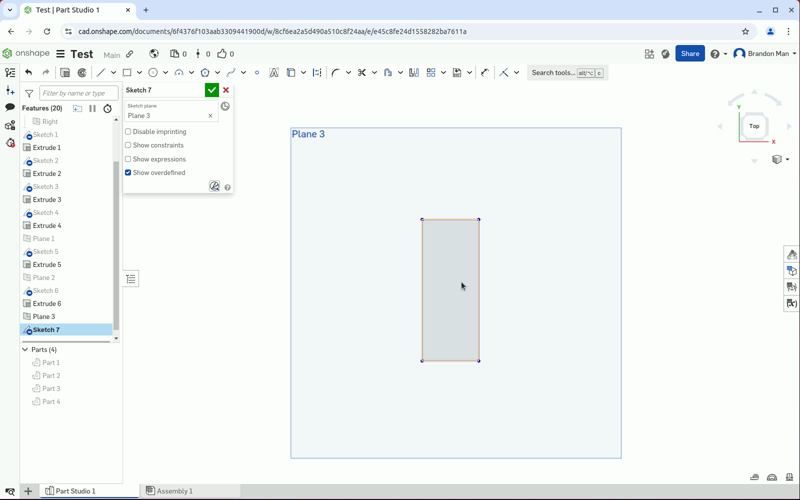
click(461, 281)
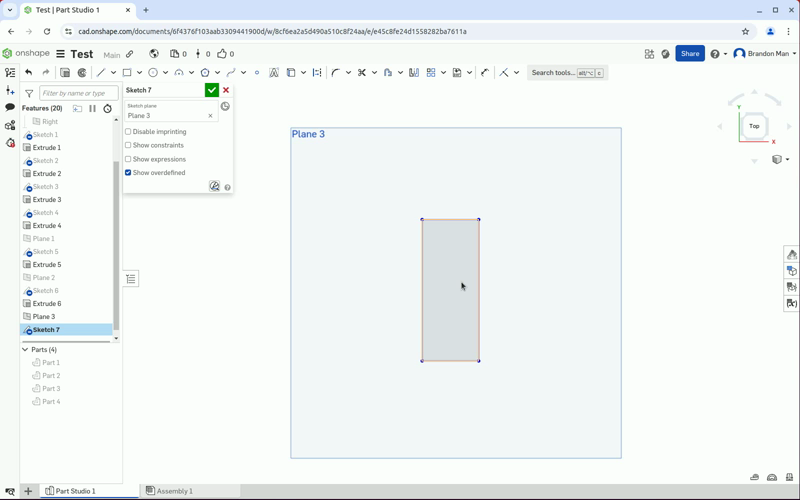
scroll(-6)
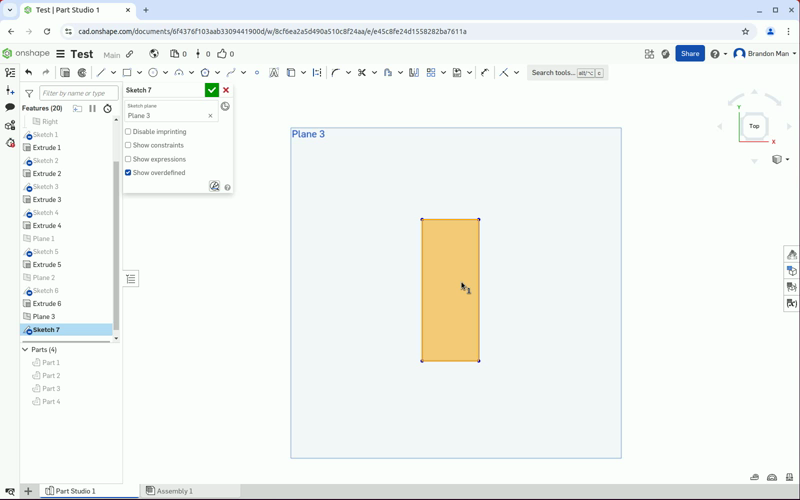
scroll(-6)
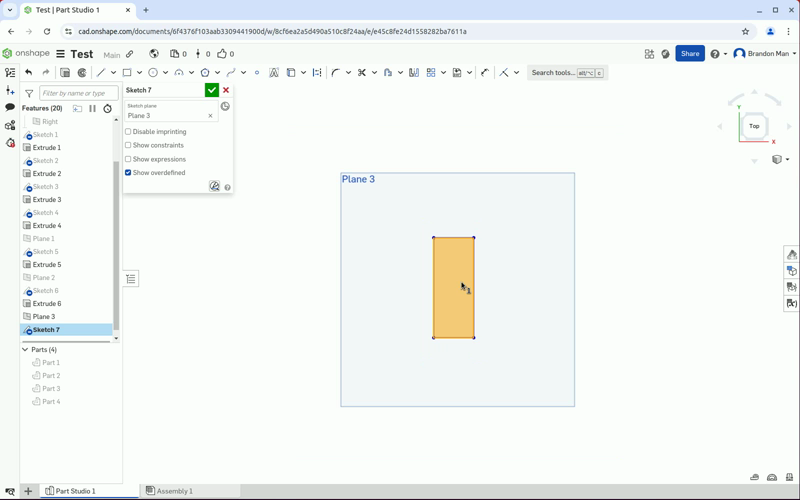
scroll(-6)
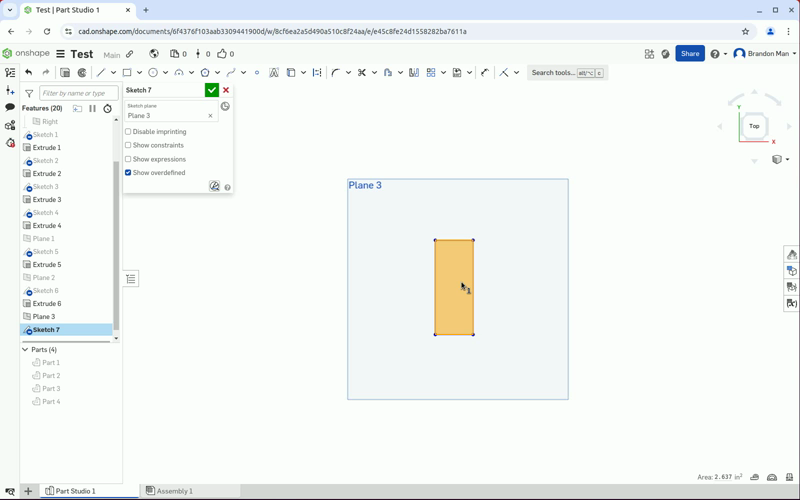
scroll(-6)
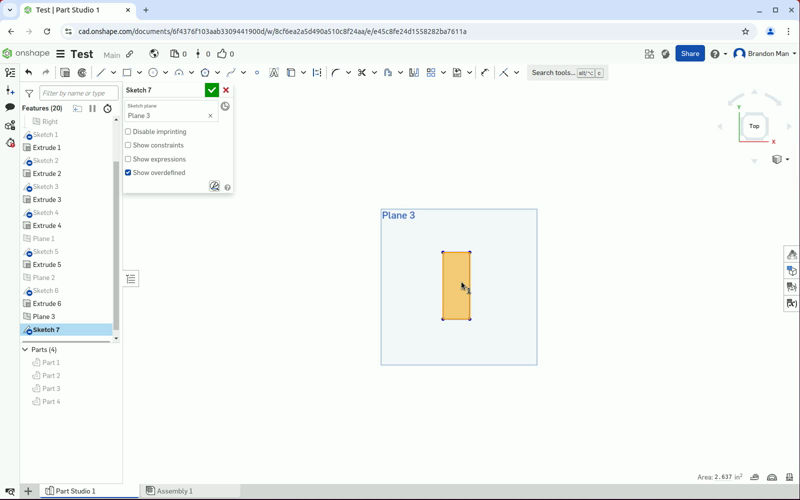
scroll(-6)
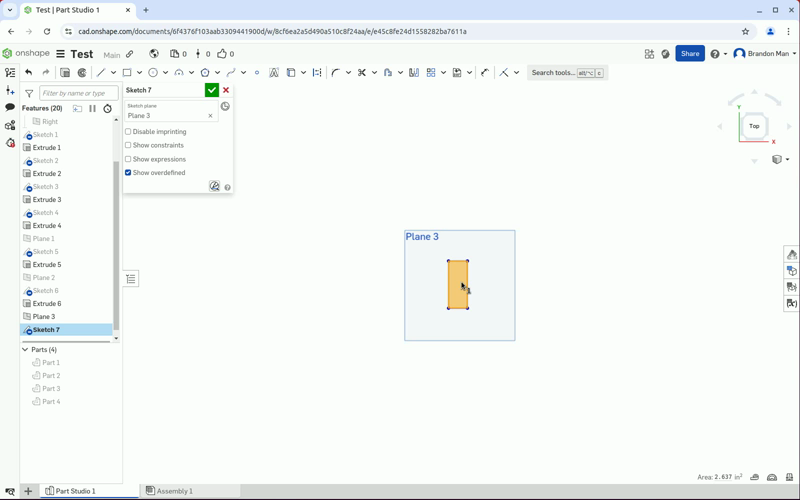
scroll(-6)
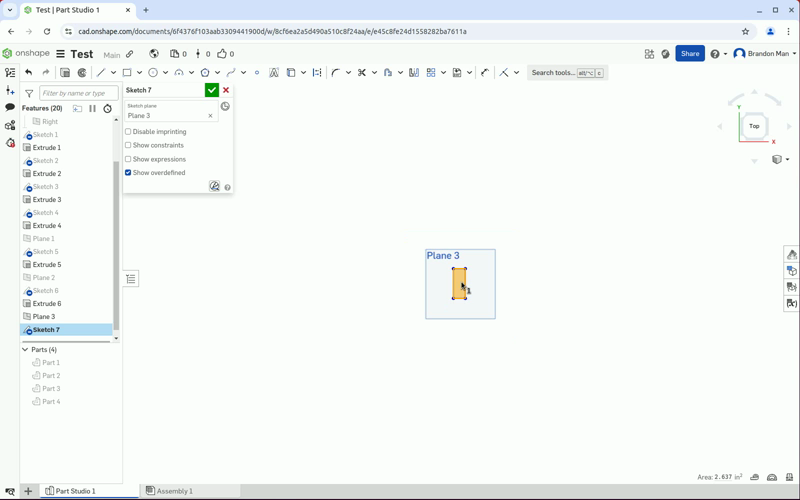
scroll(-6)
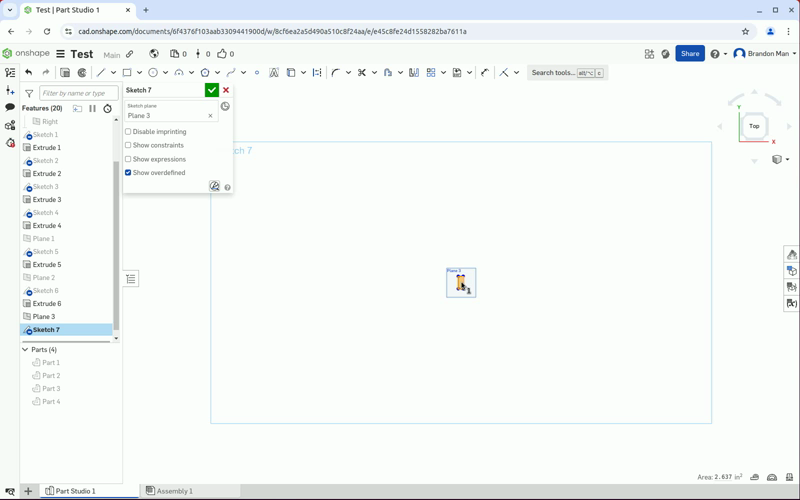
mouse_move(73, 352)
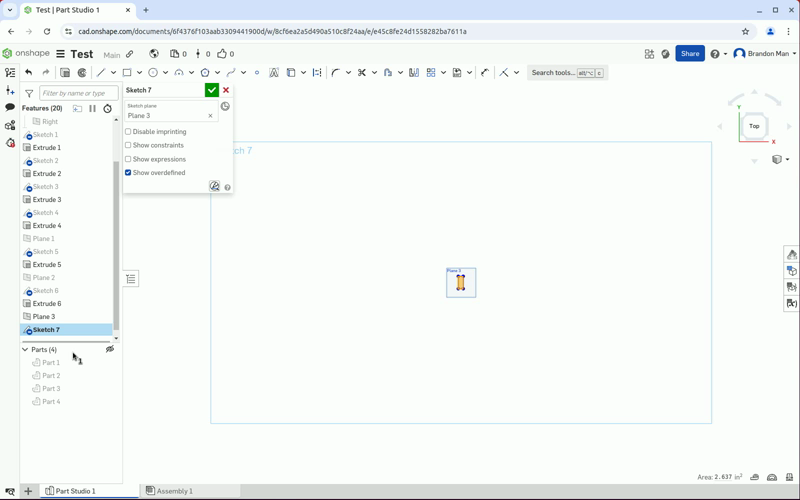
key(shift+y)
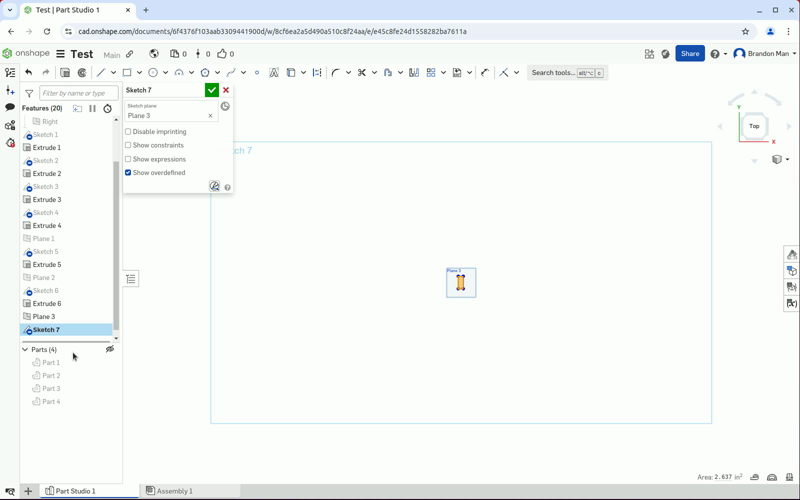
key(shift+e)
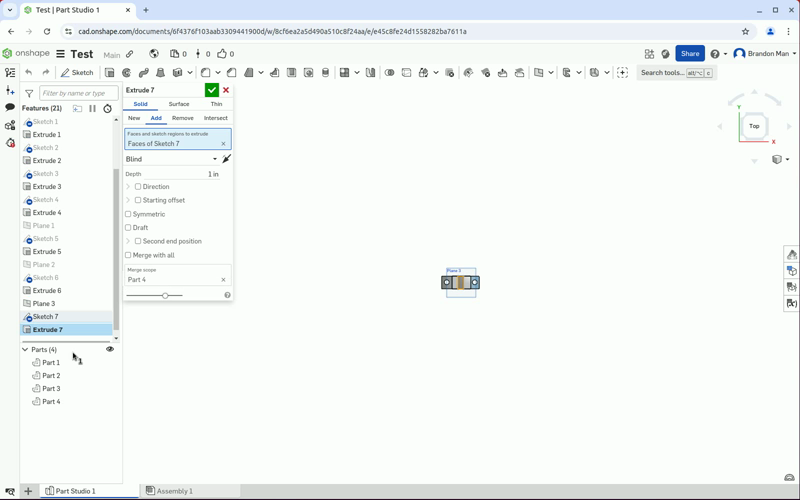
mouse_move(143, 106)
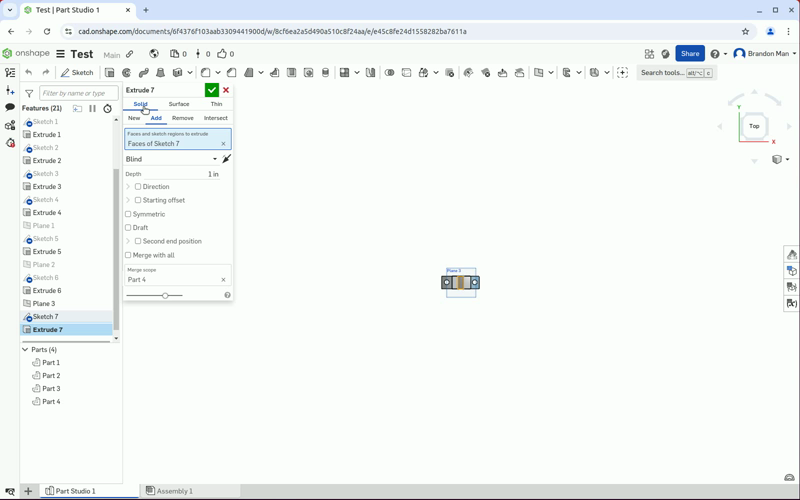
click(143, 106)
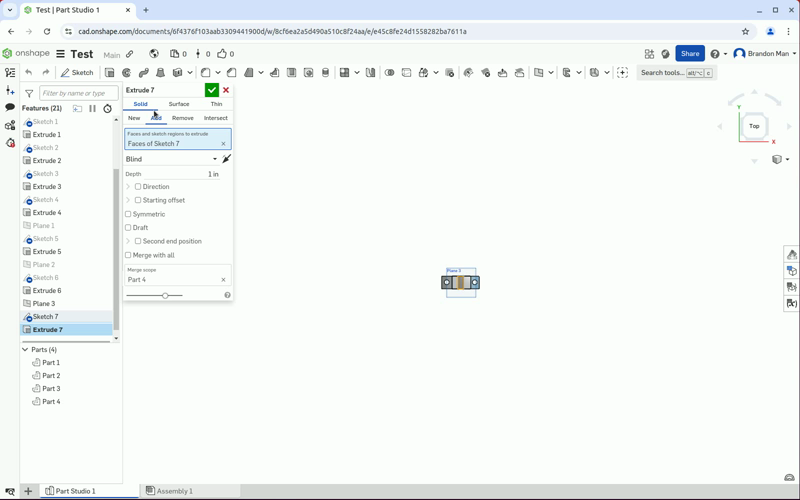
mouse_move(186, 120)
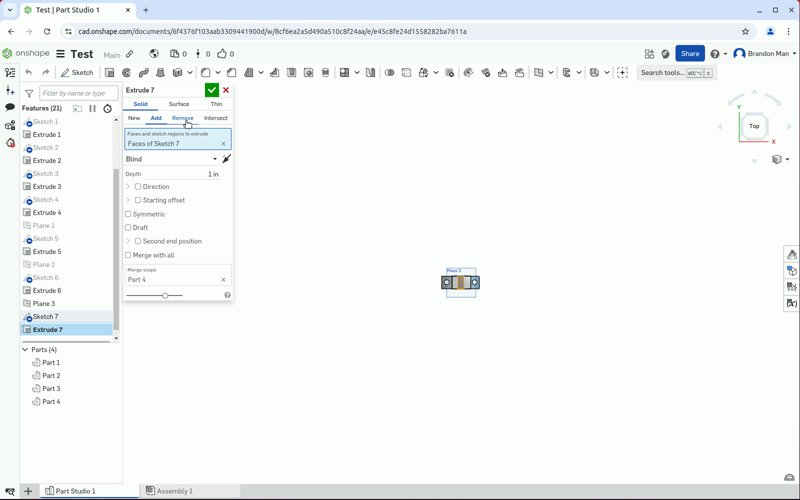
click(186, 120)
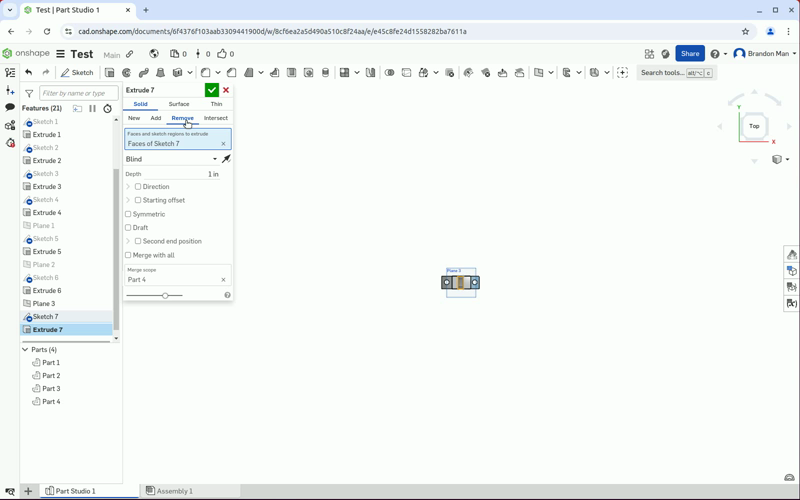
key(tab, 4)
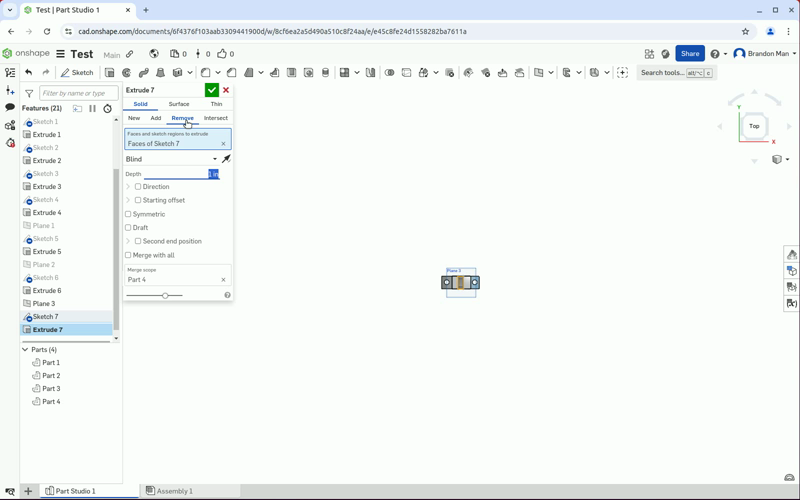
text(4.092)
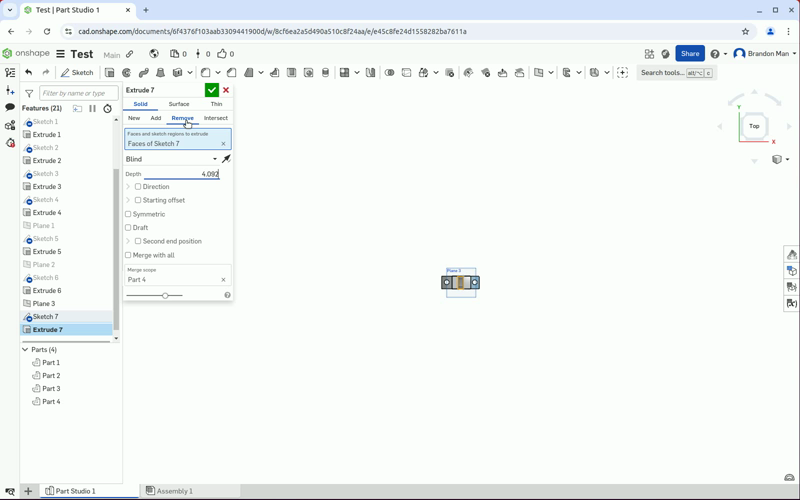
key(tab, 6)
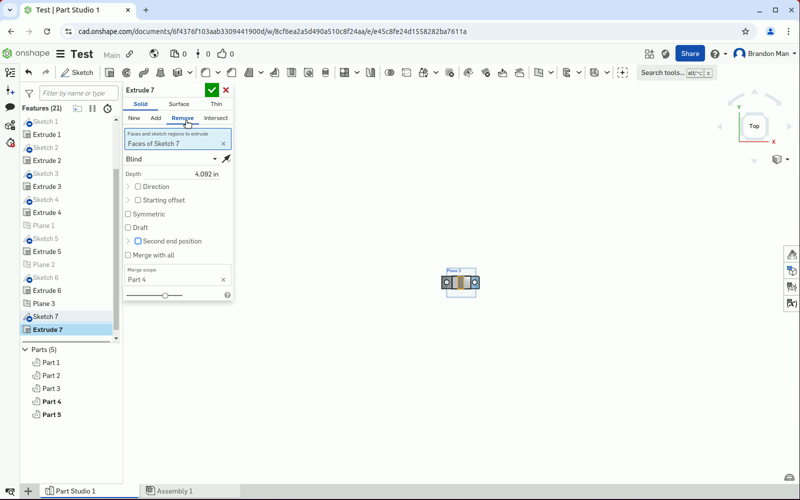
key(space)
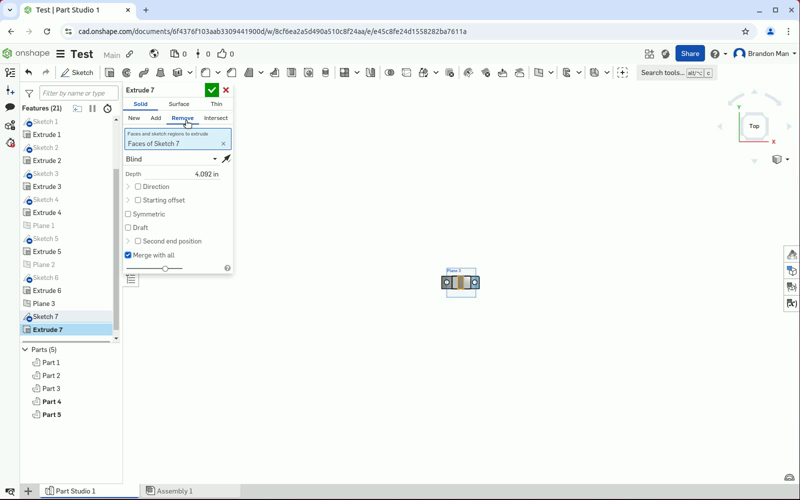
key(enter)
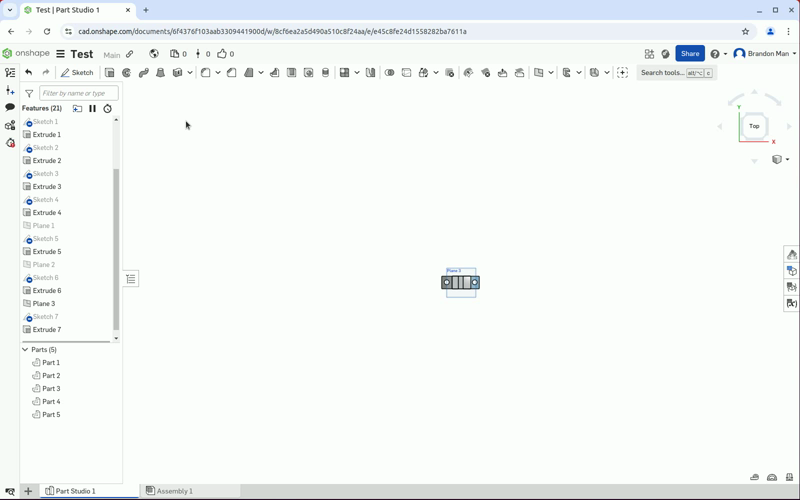
key(shift+h)
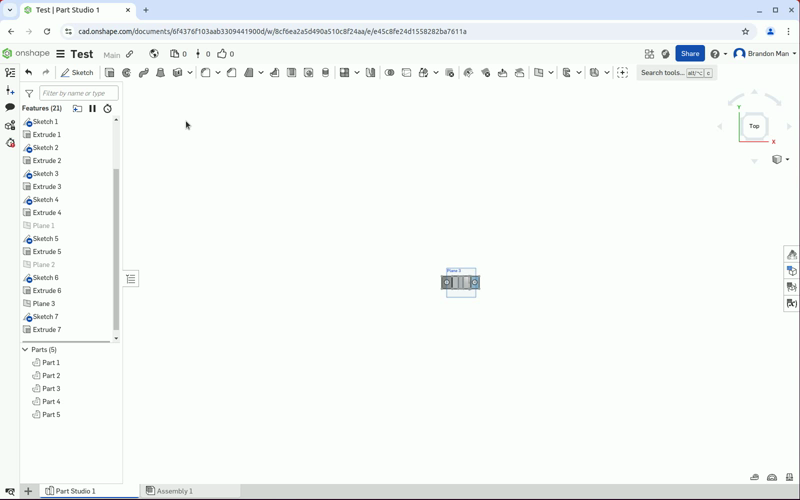
key(shift+h)
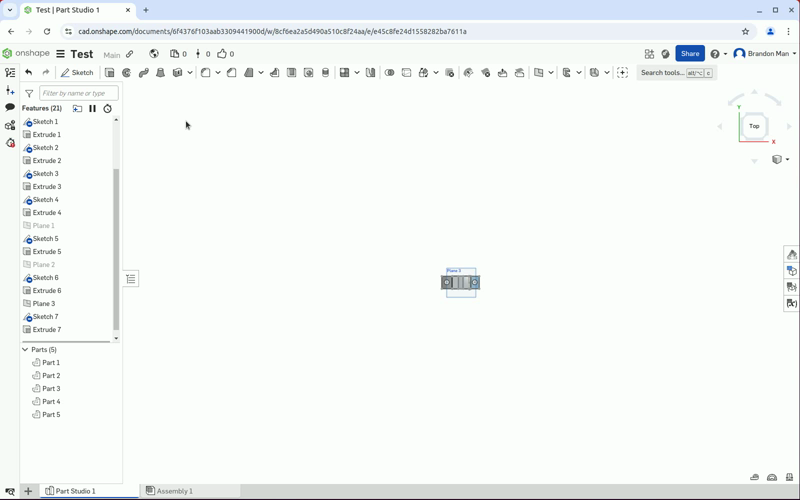
key(shift+7)
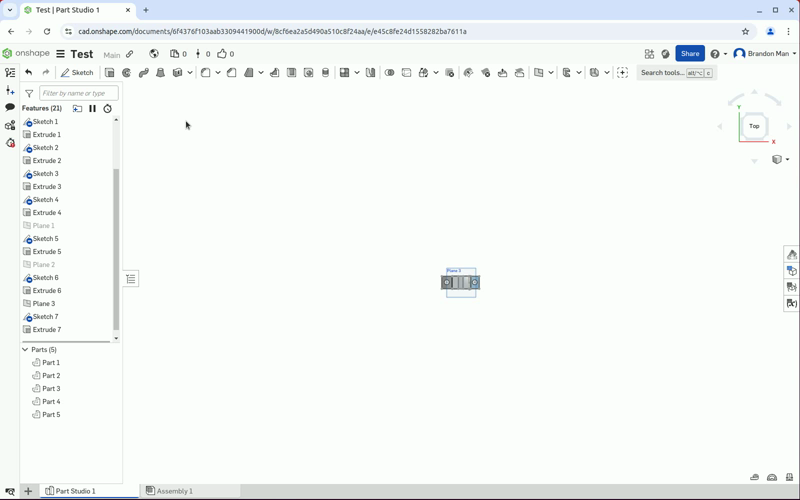
key(up, 3)
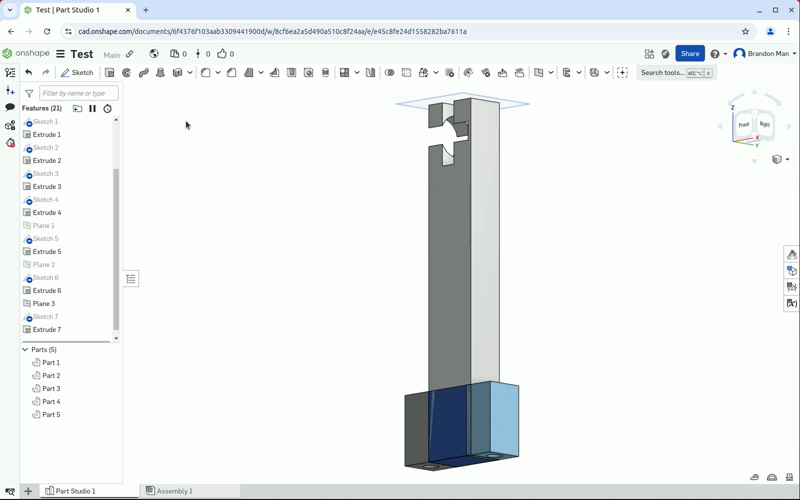
key(left, 3)
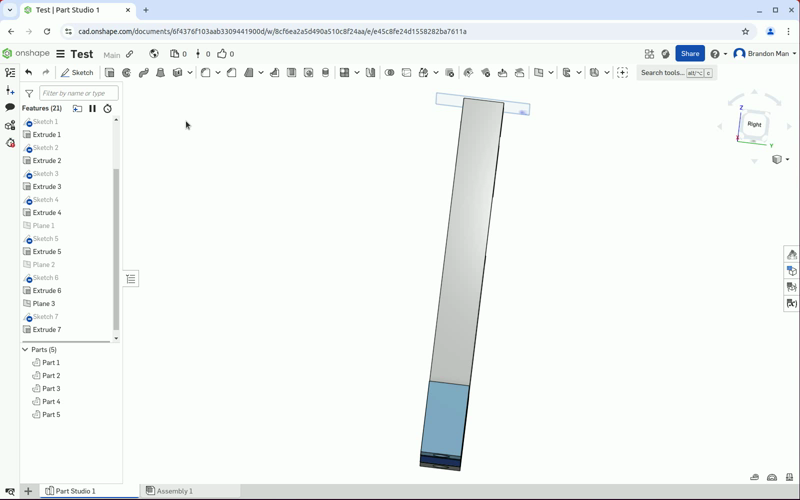
key(right, 3)
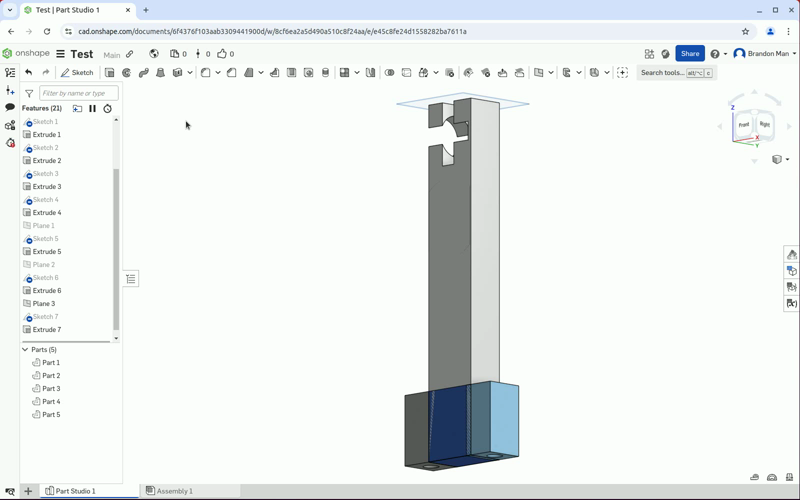
key(down, 3)
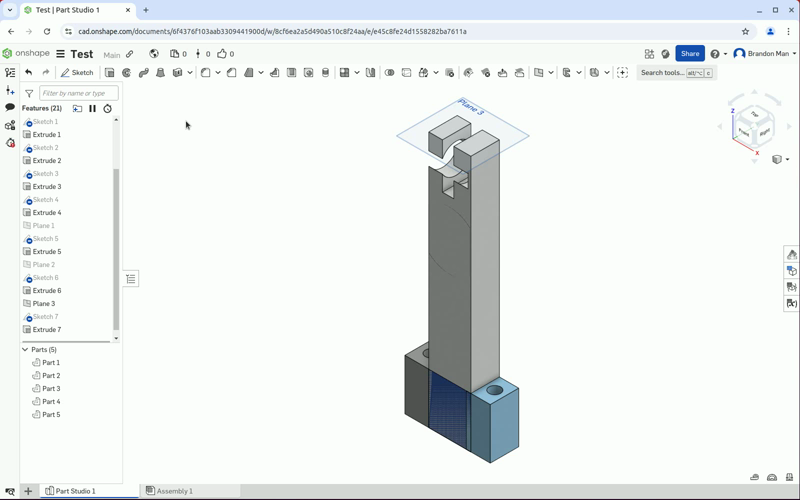
mouse_move(69, 124)
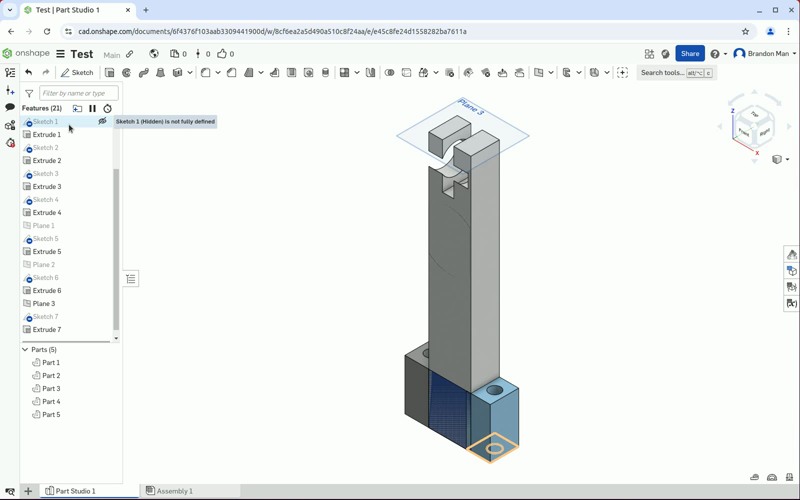
click(69, 124)